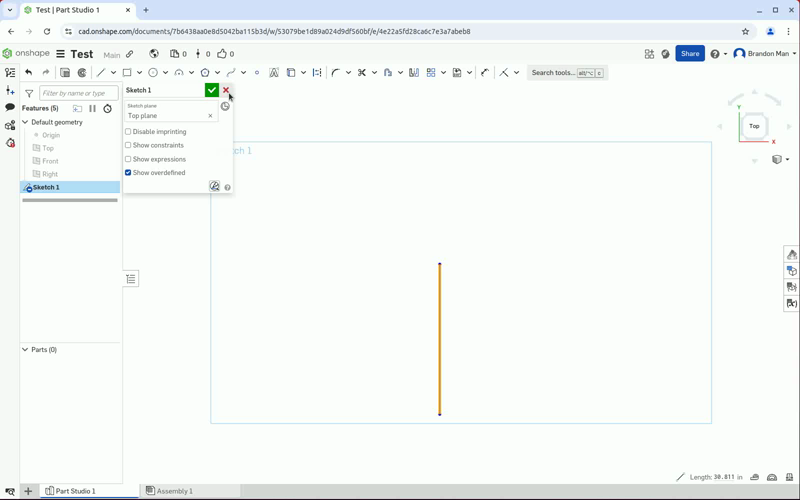
key(shift+h)
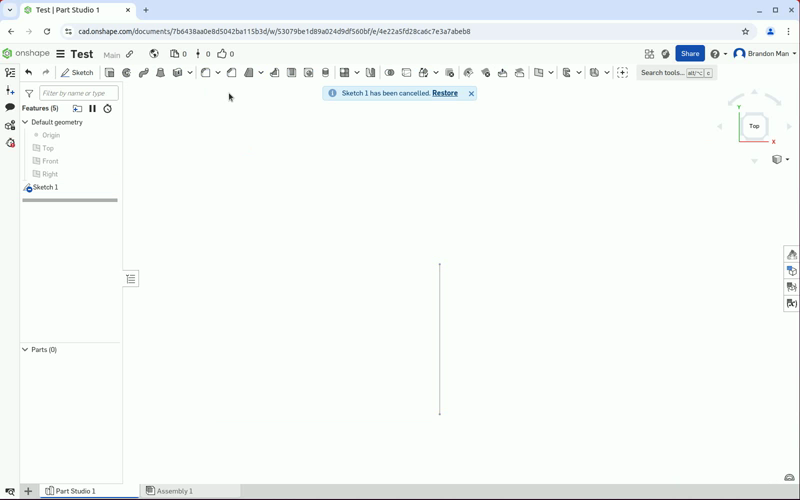
key(shift+s)
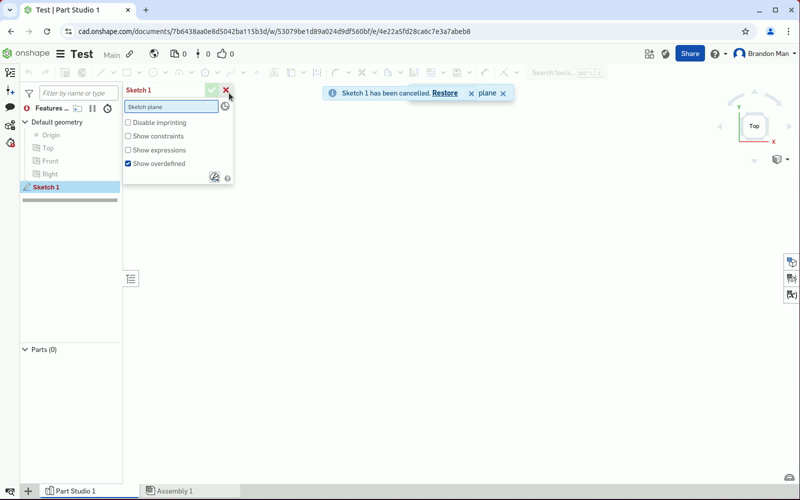
mouse_move(73, 150)
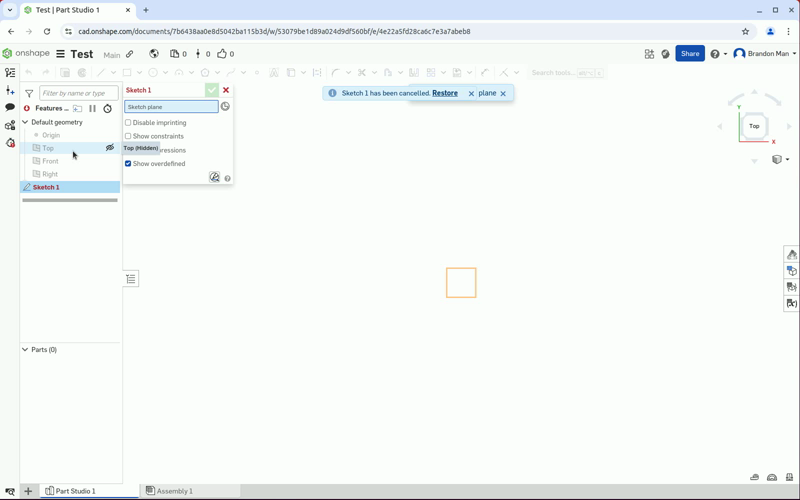
click(73, 150)
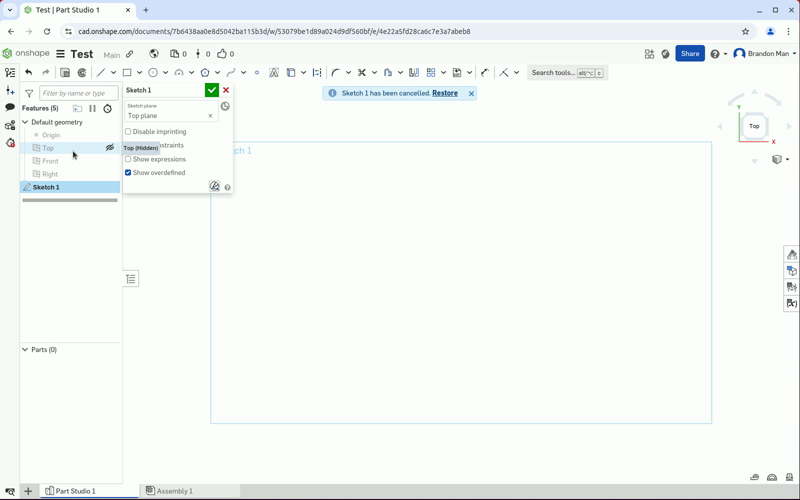
mouse_move(73, 352)
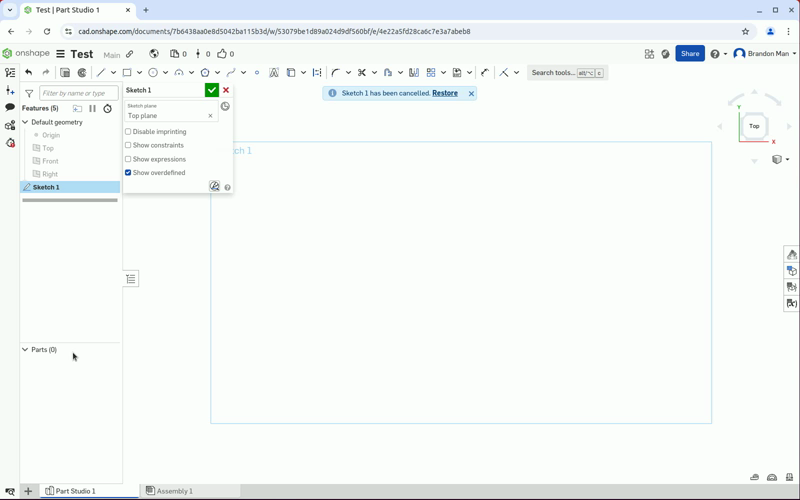
key(y)
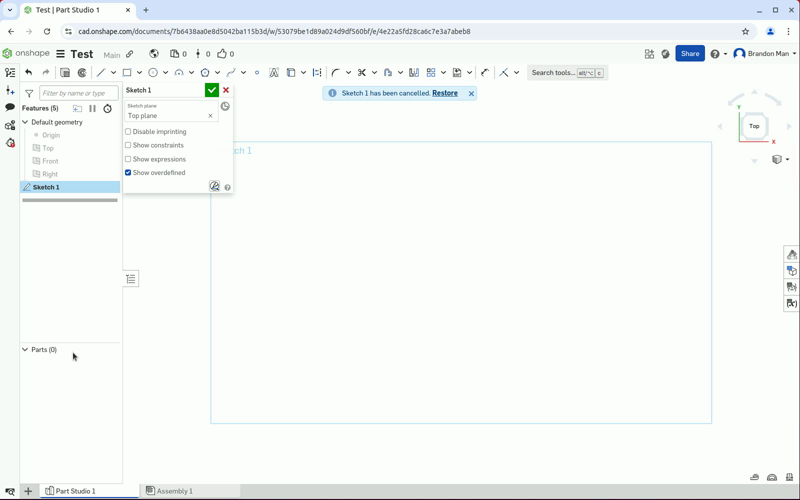
key(l)
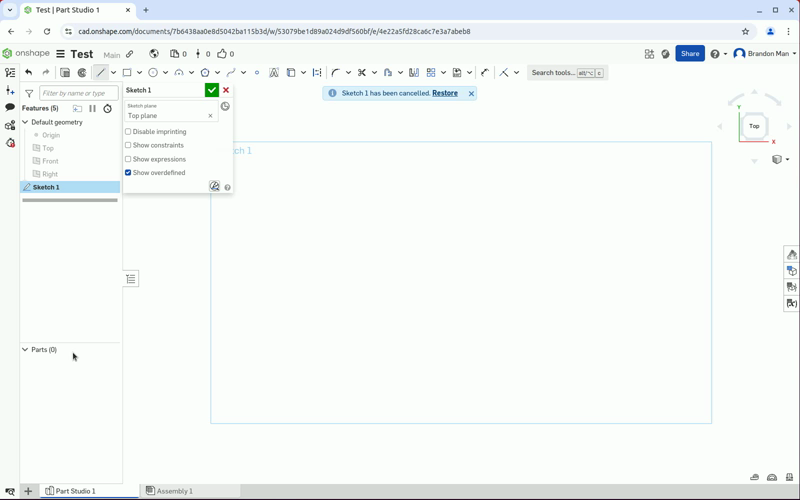
key_down(shift)
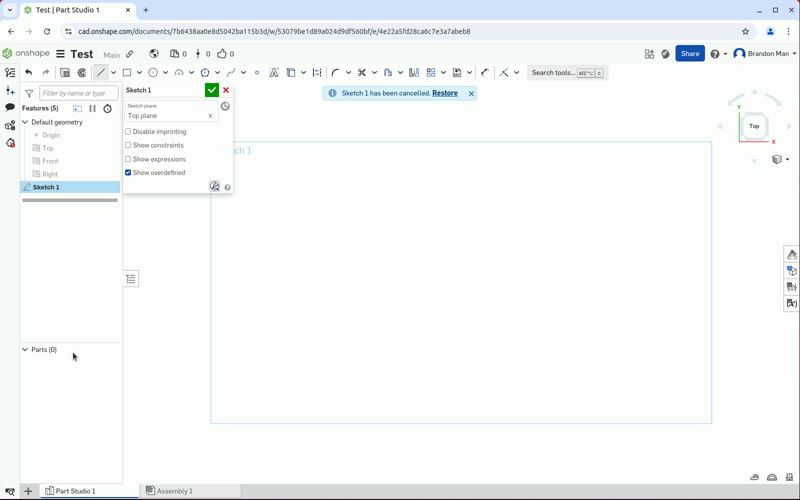
mouse_move(460, 290)
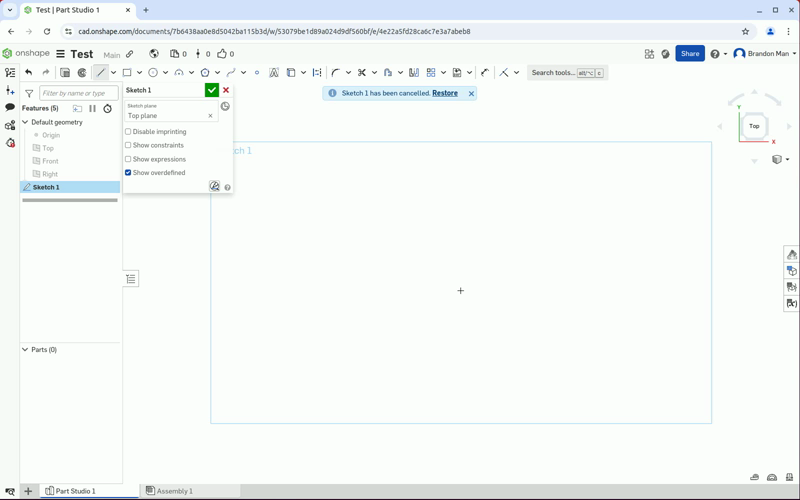
click(460, 290)
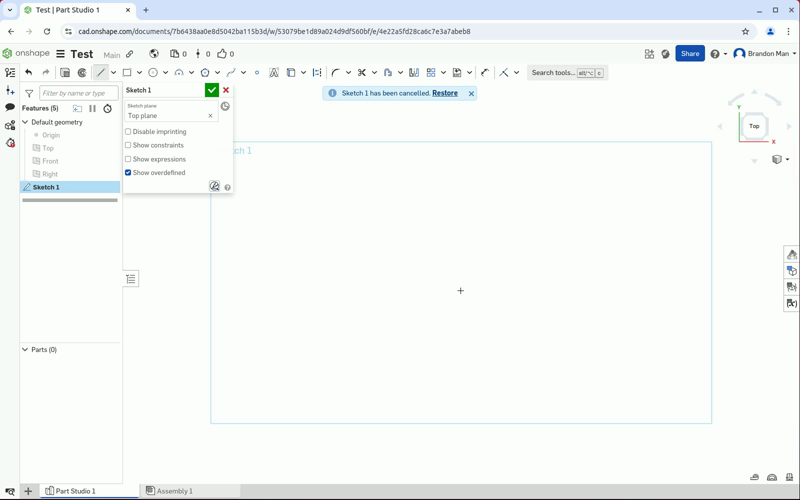
key_up(shift)
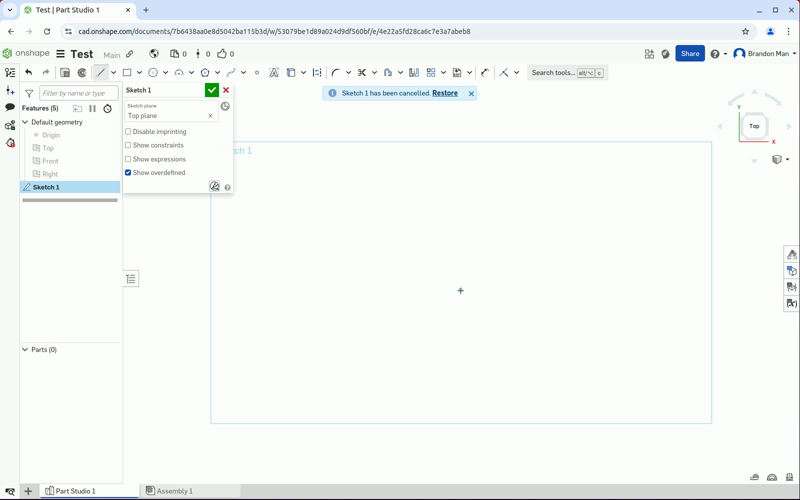
key_down(shift)
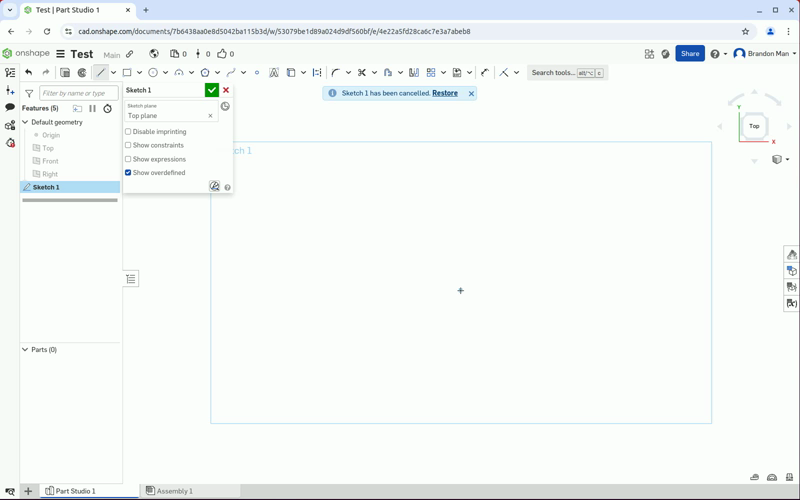
mouse_move(566, 290)
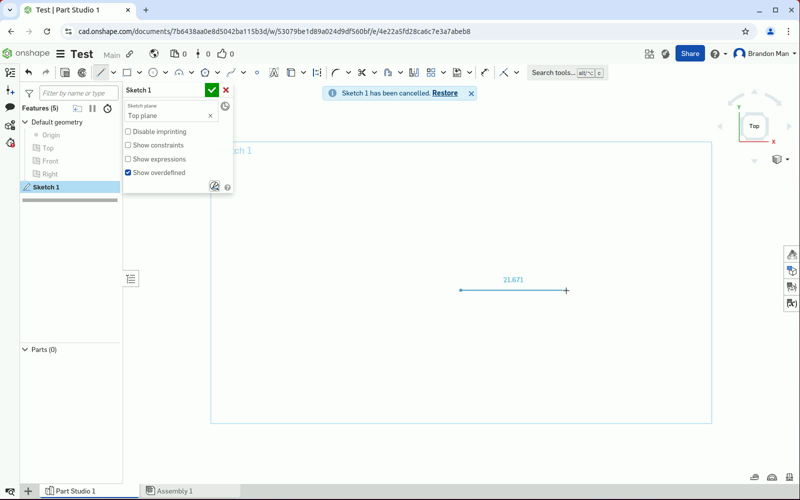
click(566, 290)
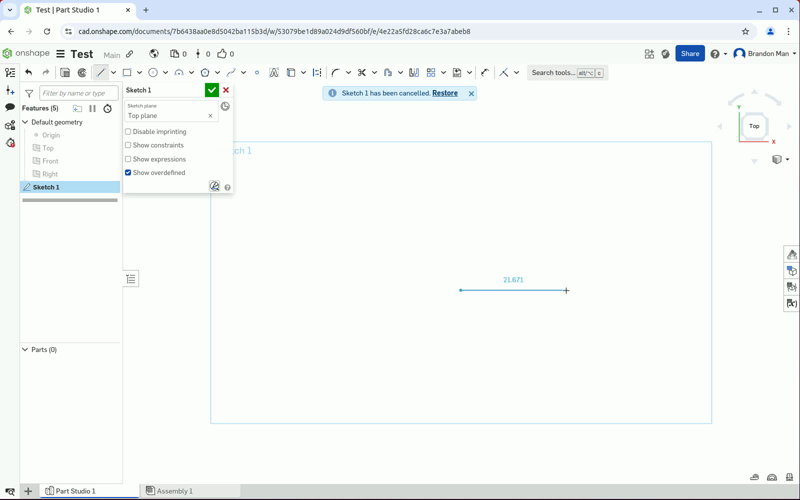
key_up(shift)
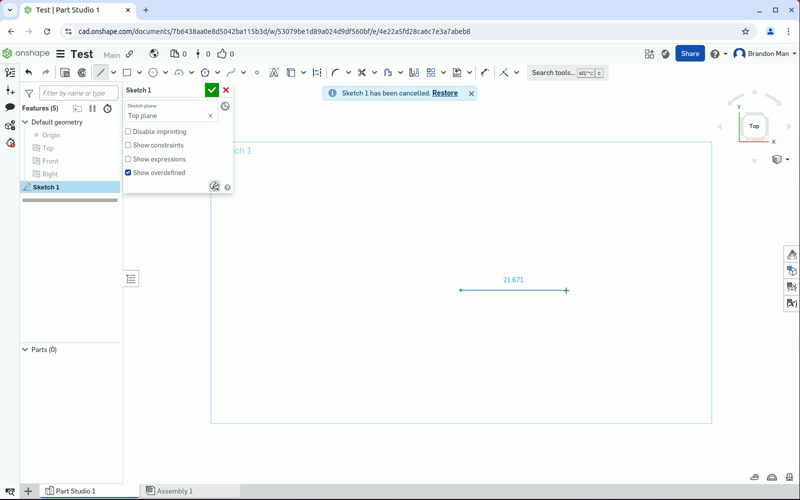
key_down(shift)
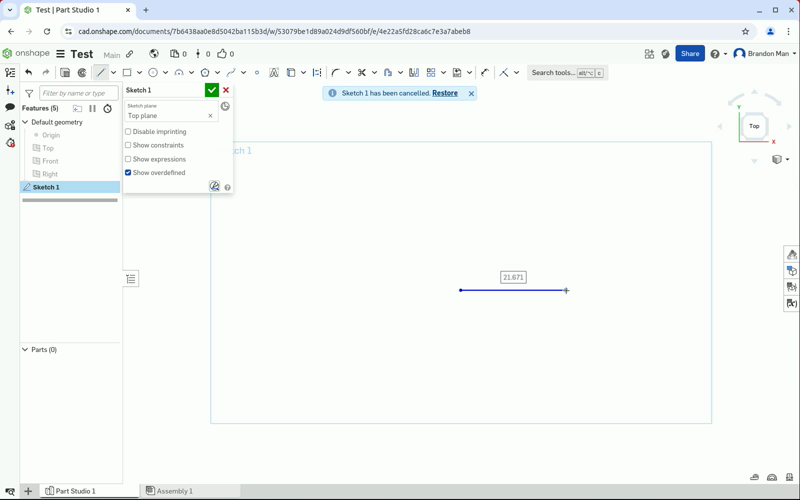
mouse_move(589, 290)
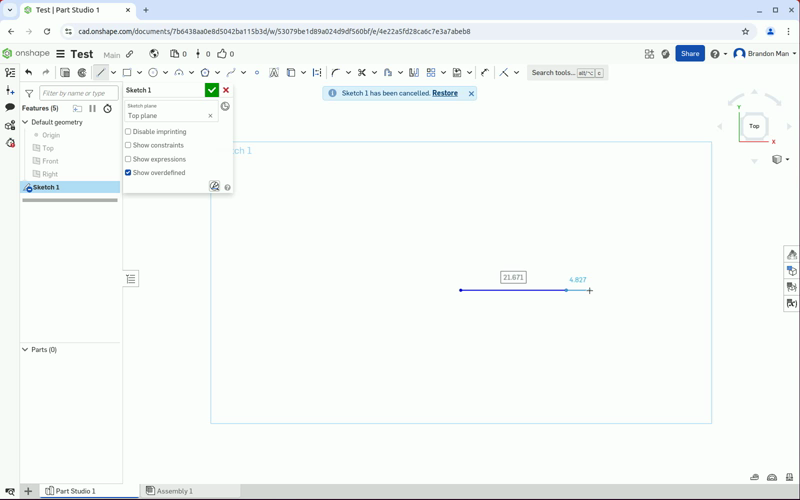
mouse_move(566, 283)
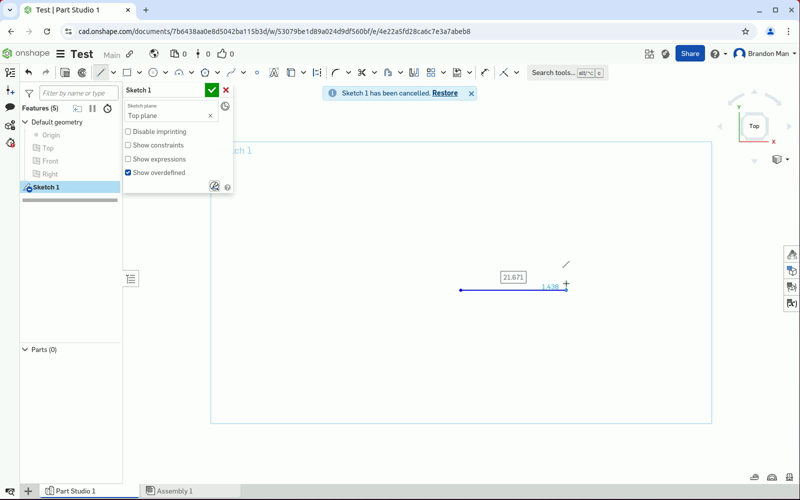
scroll(6)
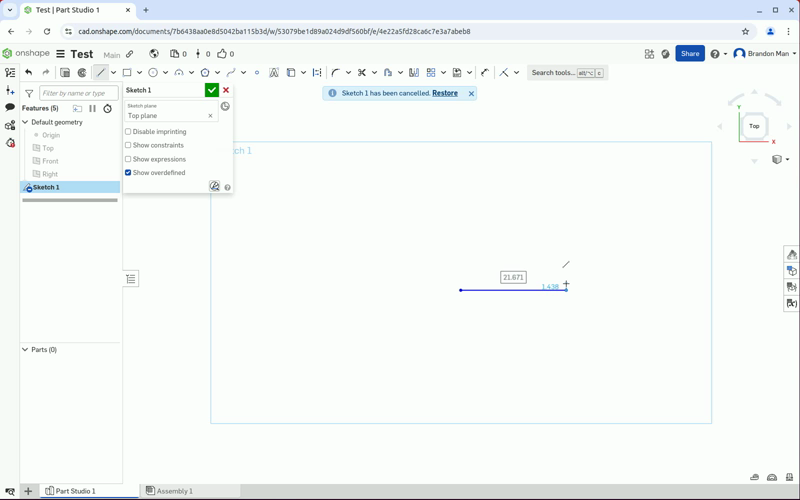
scroll(6)
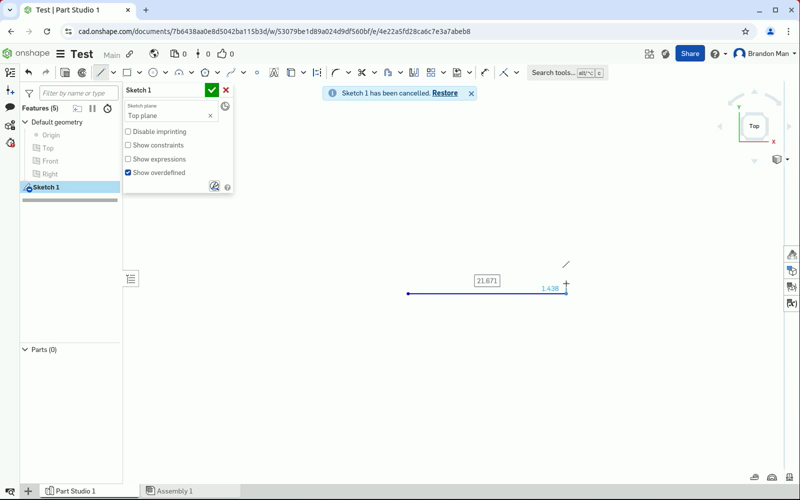
scroll(6)
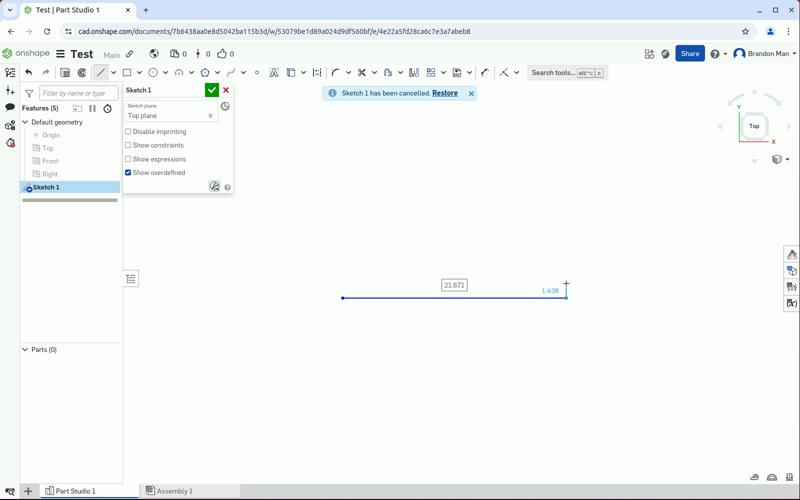
scroll(6)
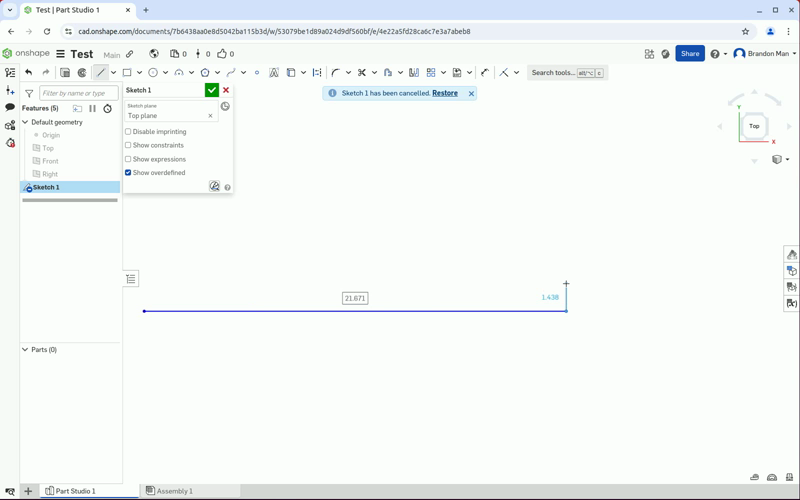
scroll(6)
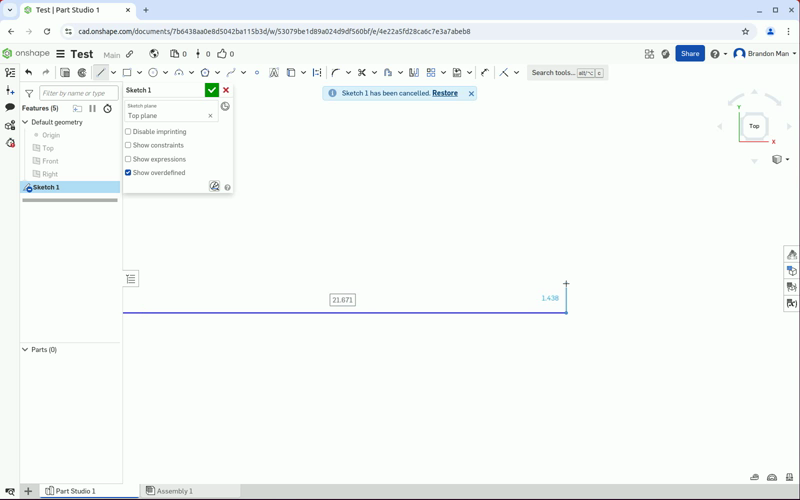
scroll(6)
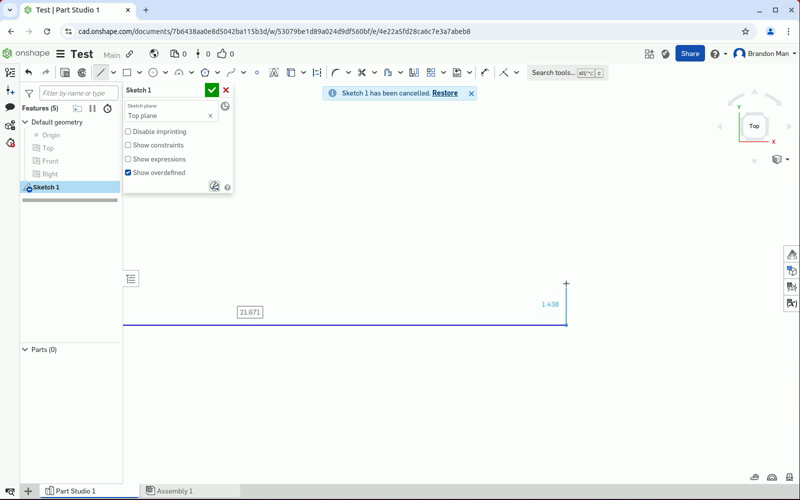
scroll(6)
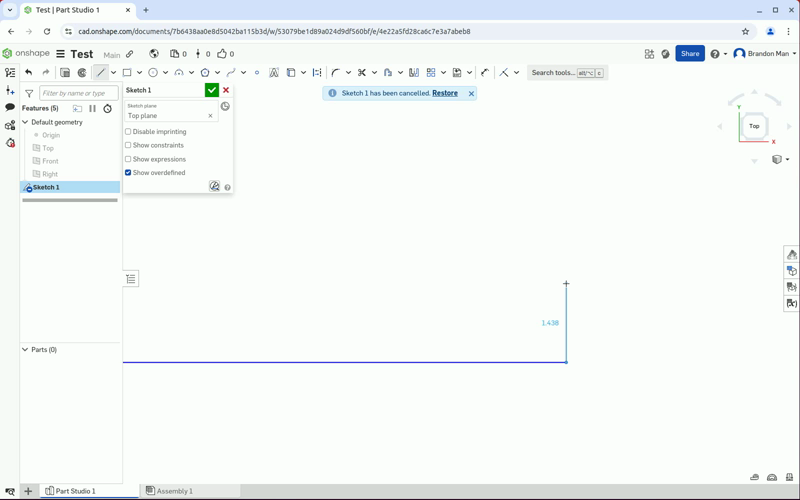
click(566, 283)
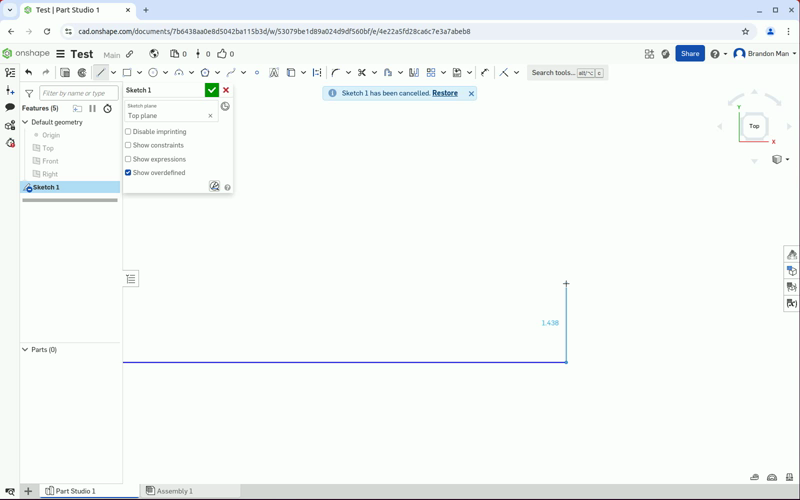
scroll(-6)
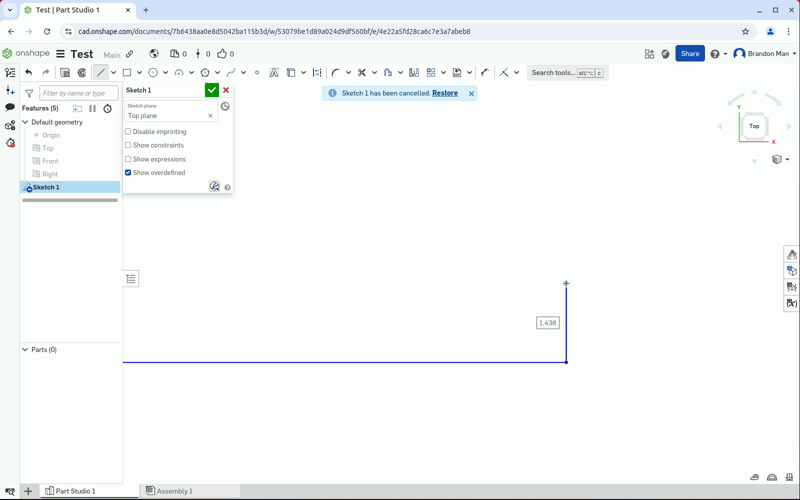
scroll(-6)
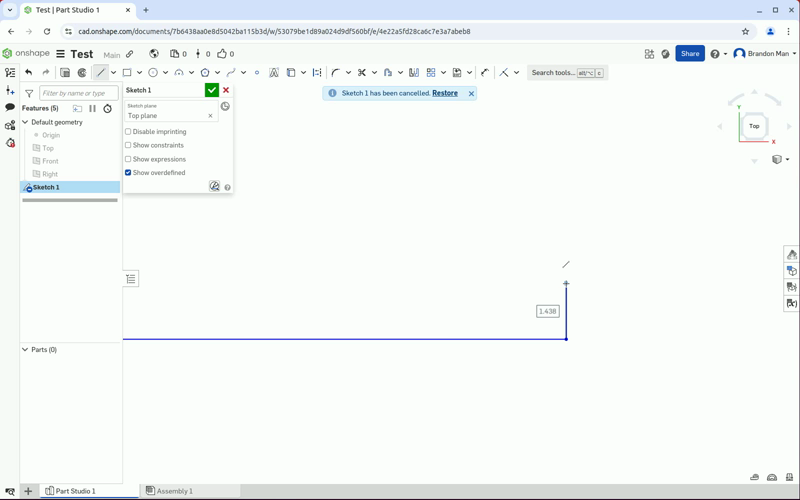
scroll(-6)
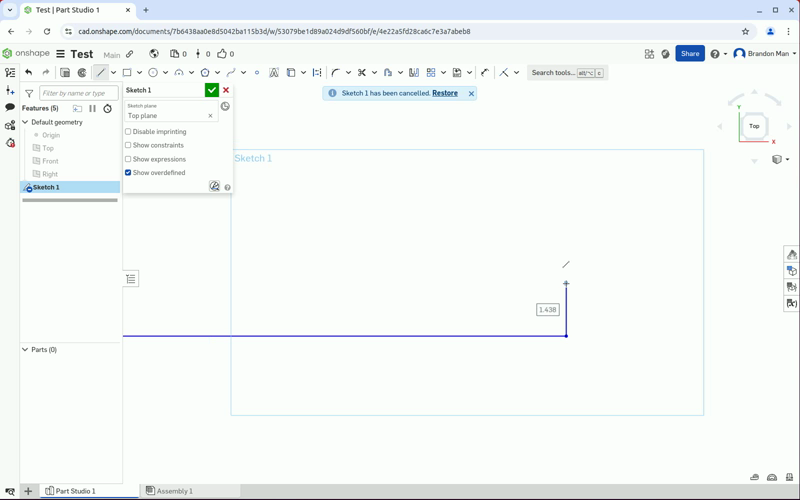
scroll(-6)
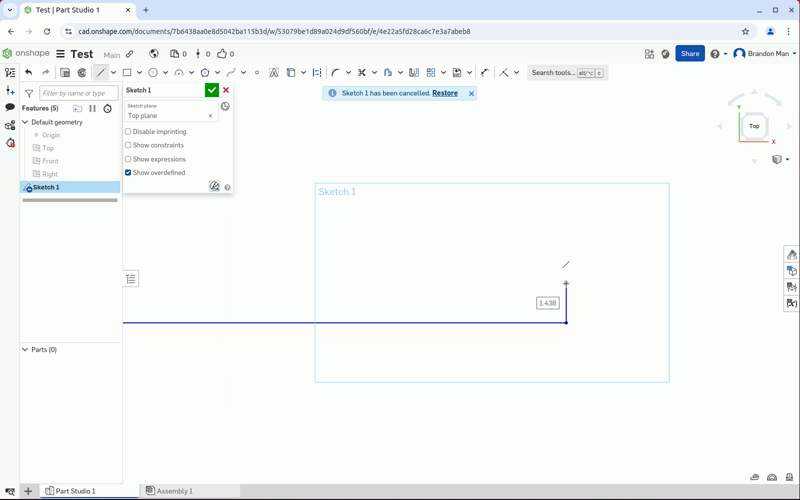
scroll(-6)
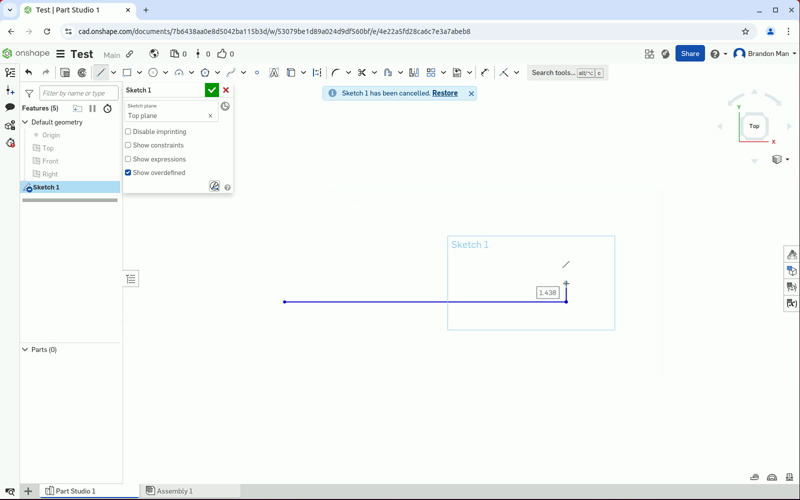
scroll(-6)
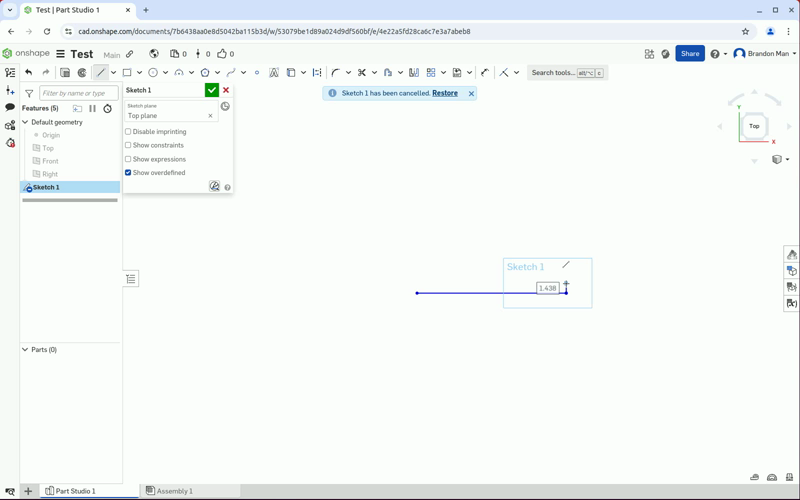
scroll(-6)
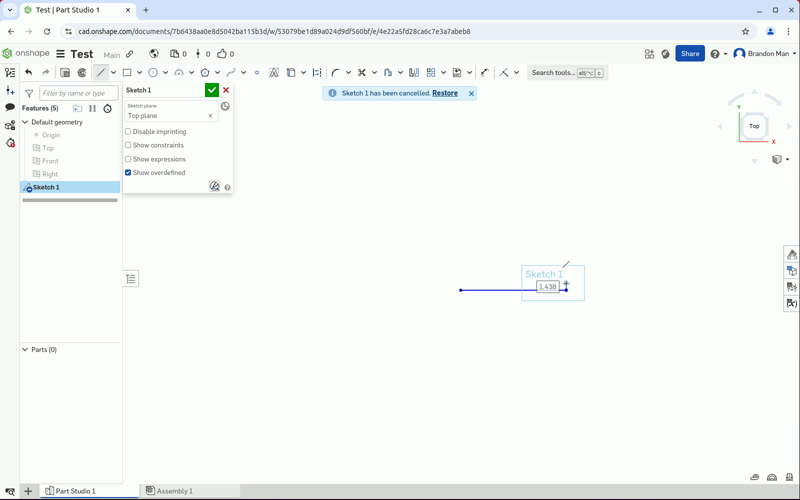
key_up(shift)
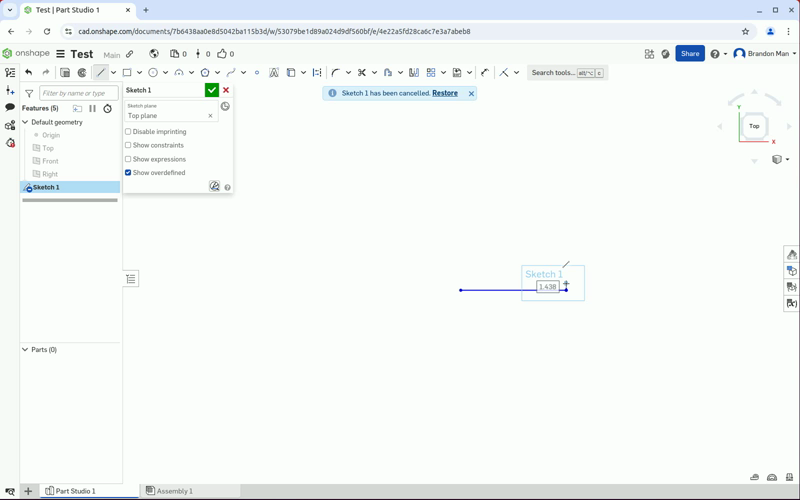
key_down(shift)
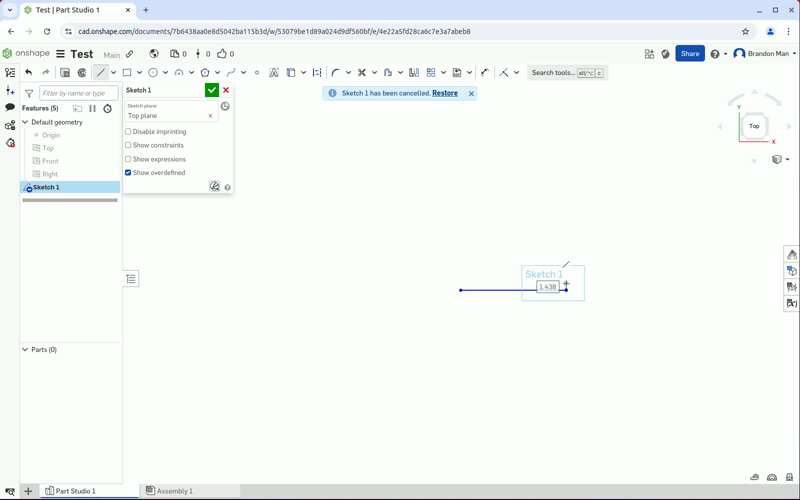
mouse_move(460, 283)
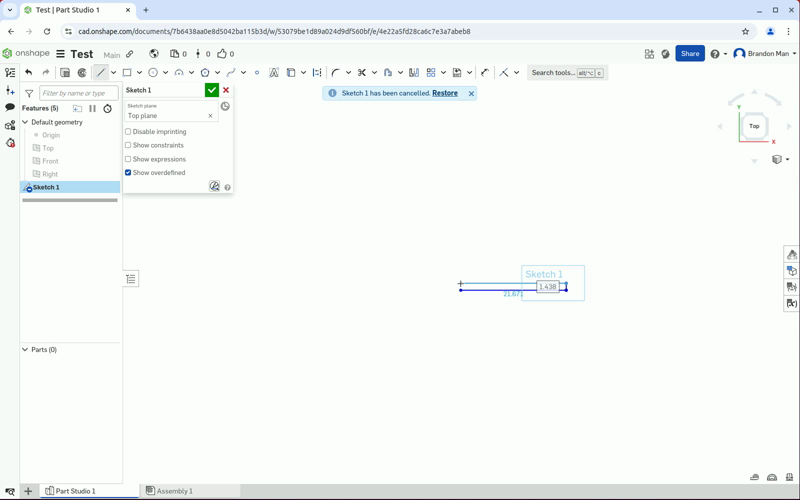
click(460, 283)
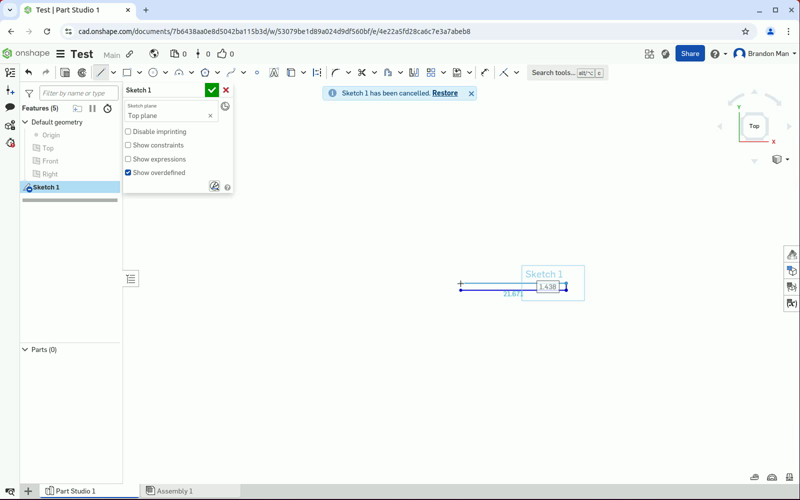
key_up(shift)
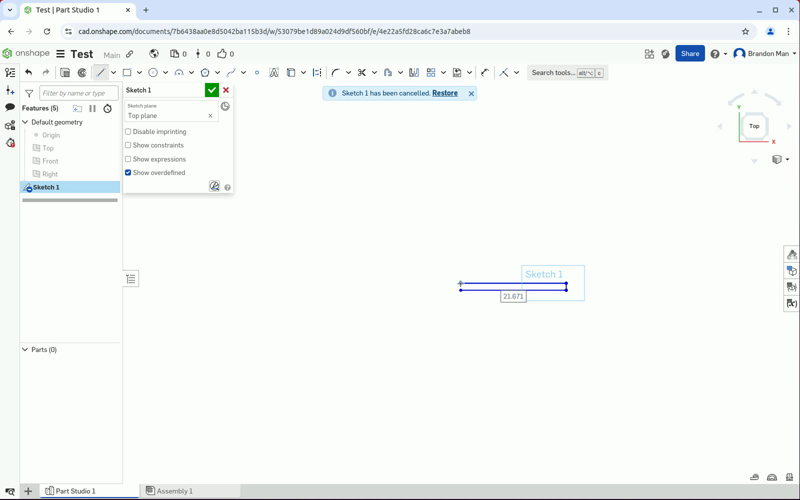
mouse_move(490, 283)
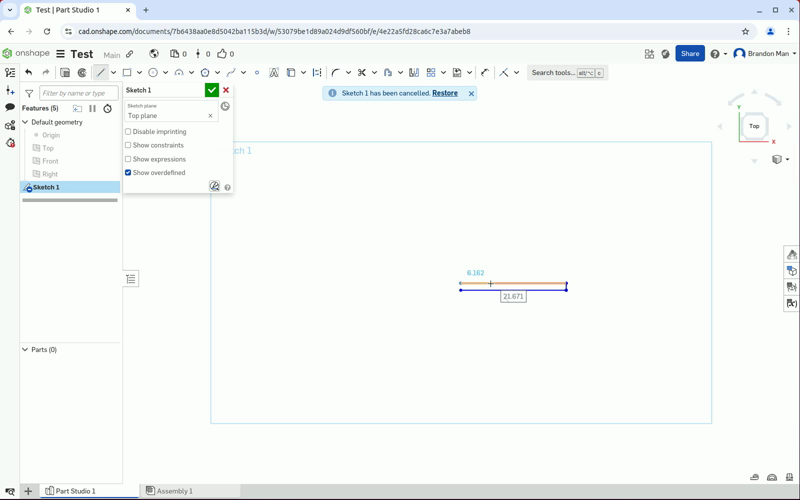
key_down(shift)
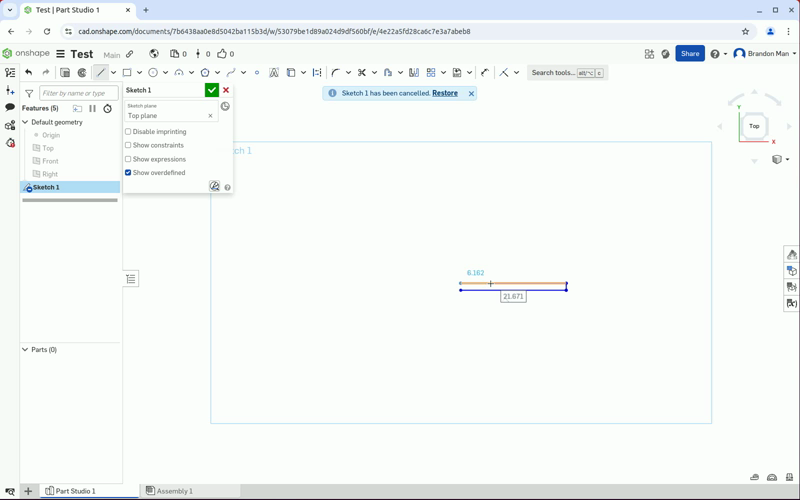
mouse_move(460, 290)
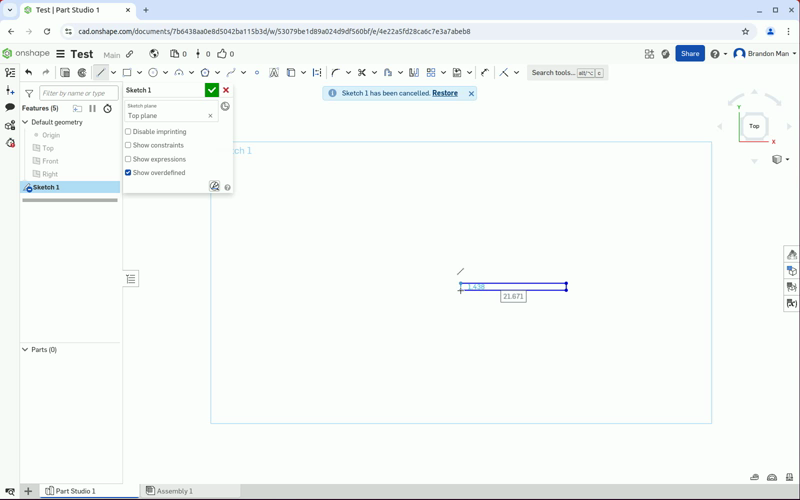
scroll(6)
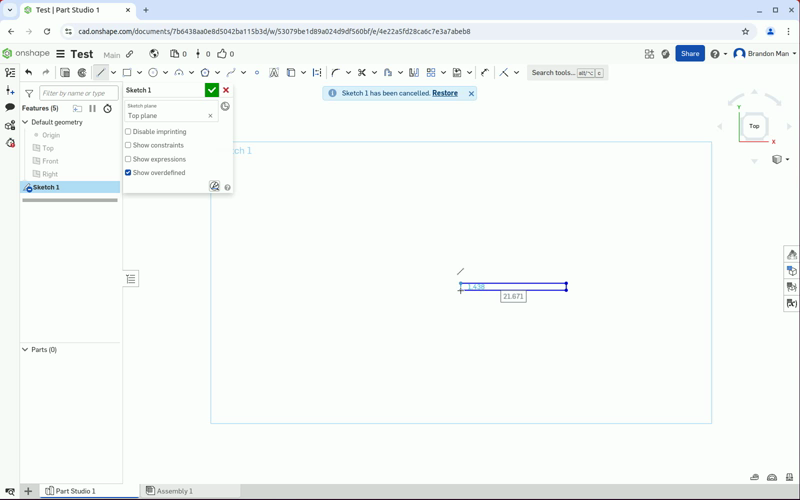
scroll(6)
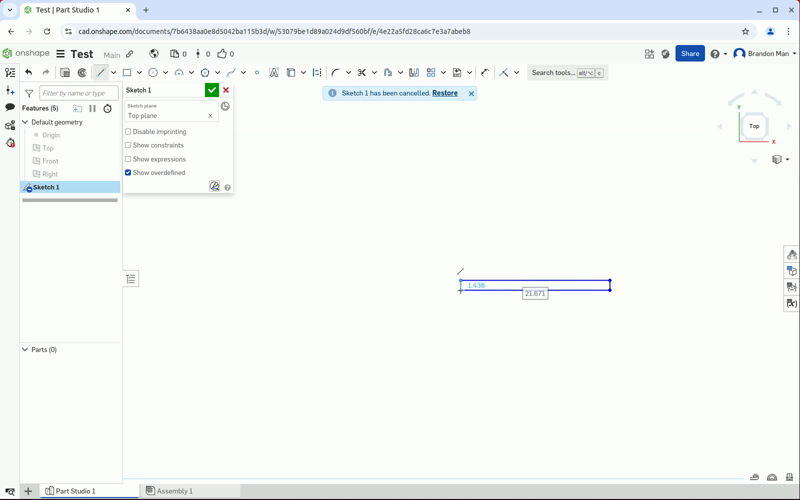
scroll(6)
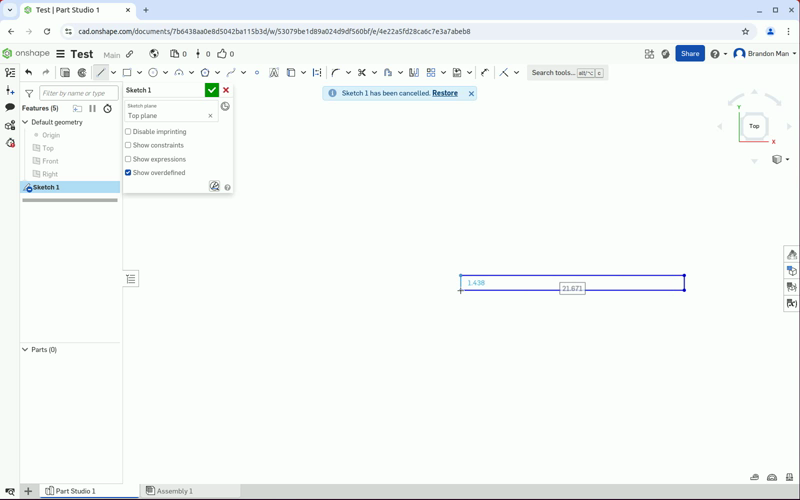
scroll(6)
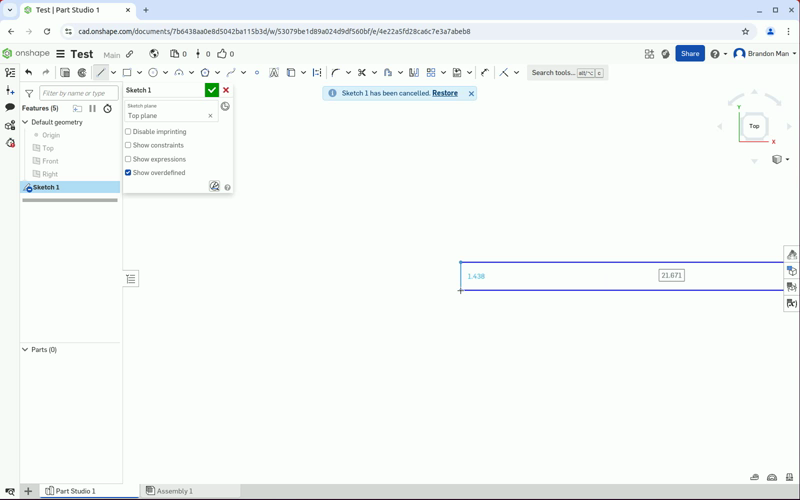
scroll(6)
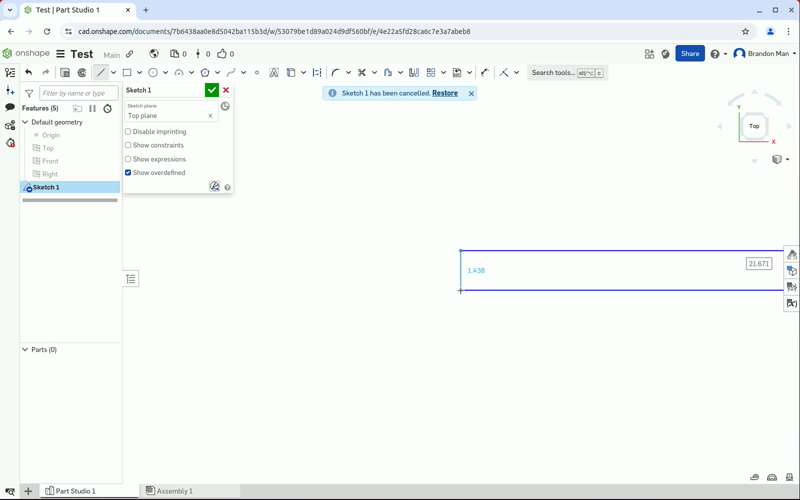
scroll(6)
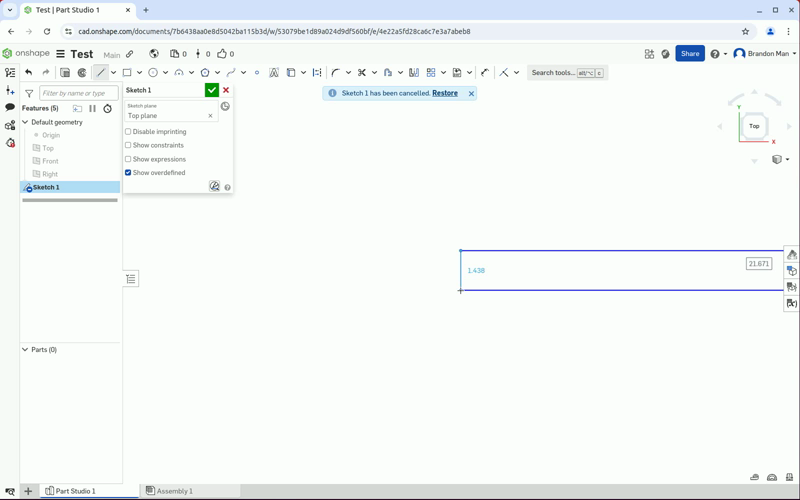
scroll(6)
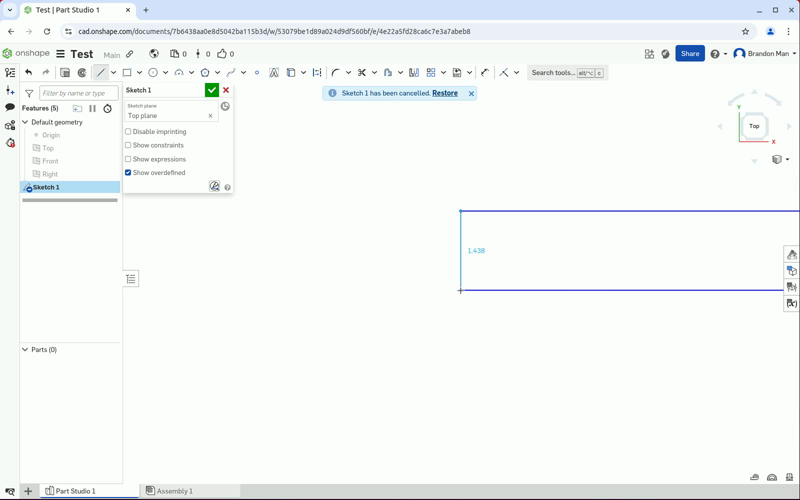
key_up(shift)
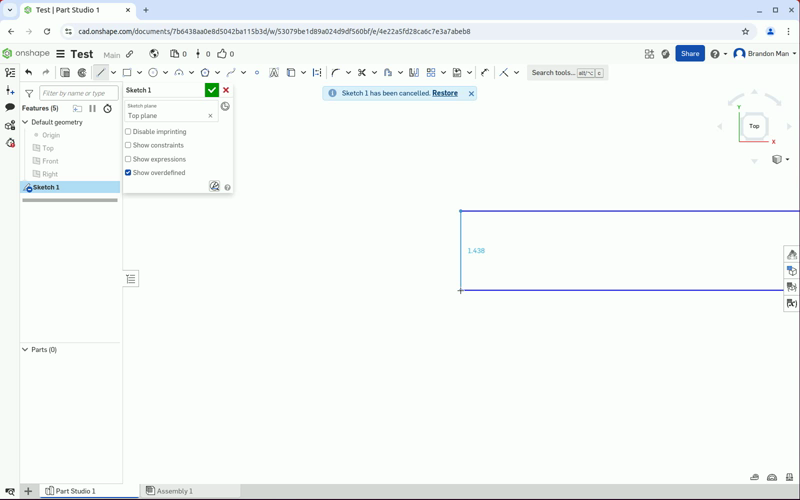
click(460, 290)
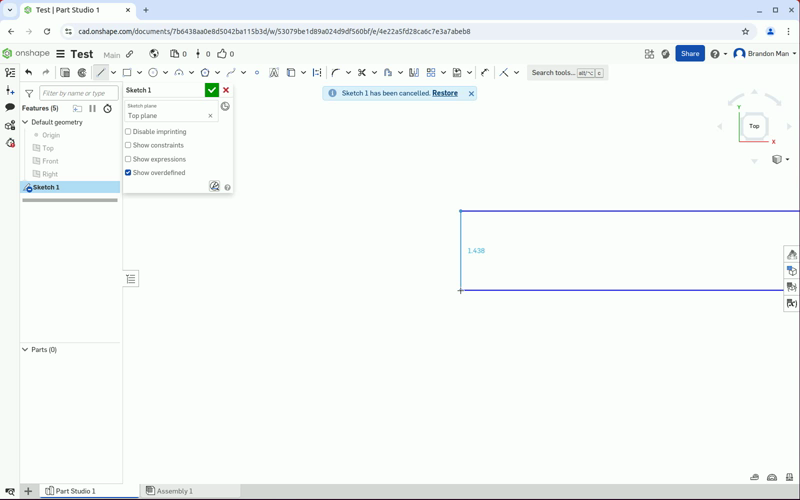
scroll(-6)
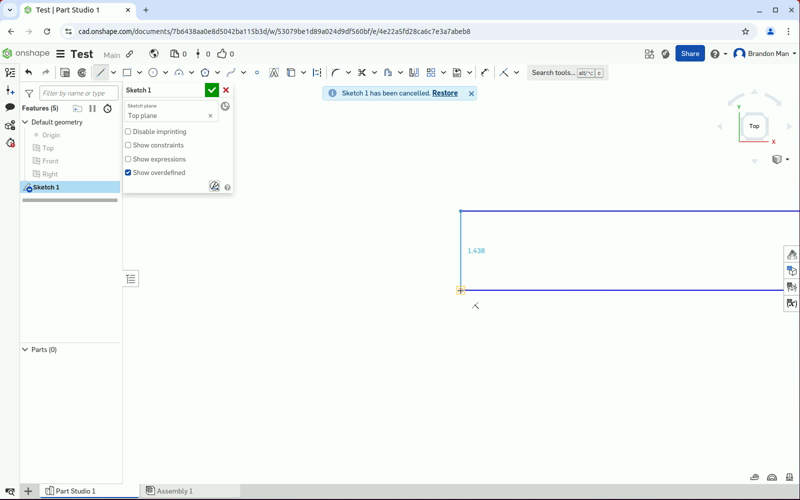
scroll(-6)
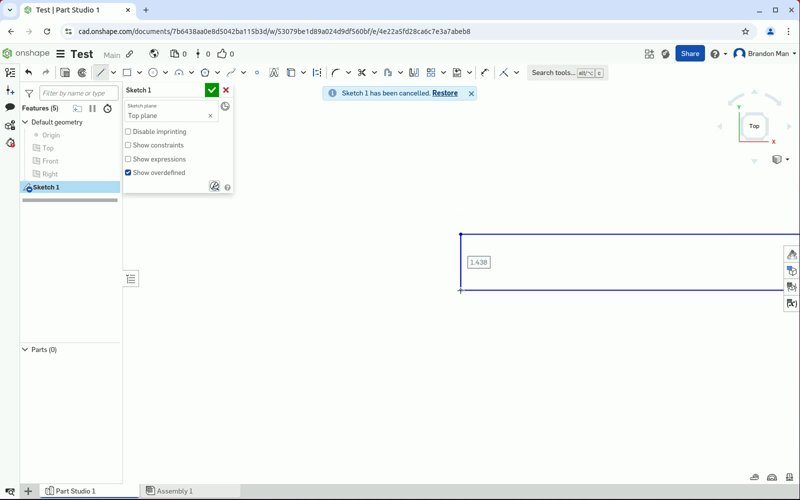
scroll(-6)
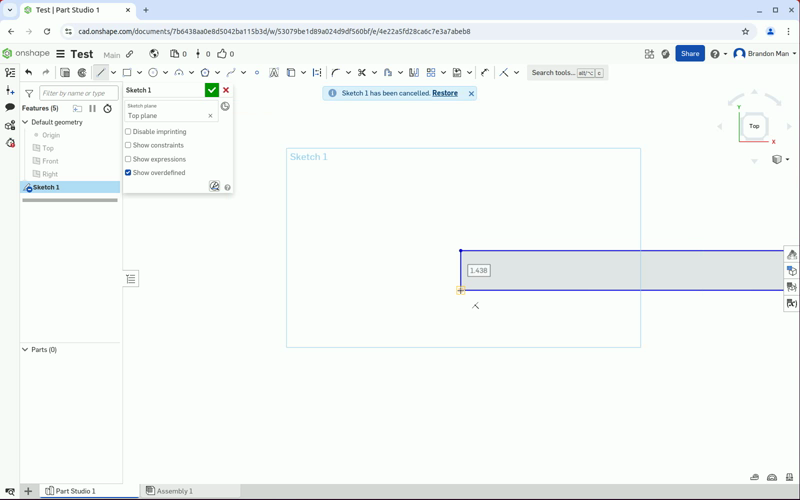
scroll(-6)
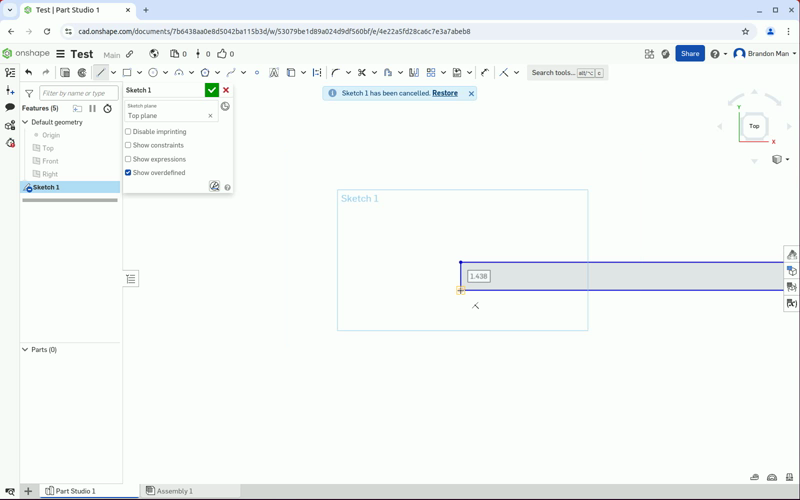
scroll(-6)
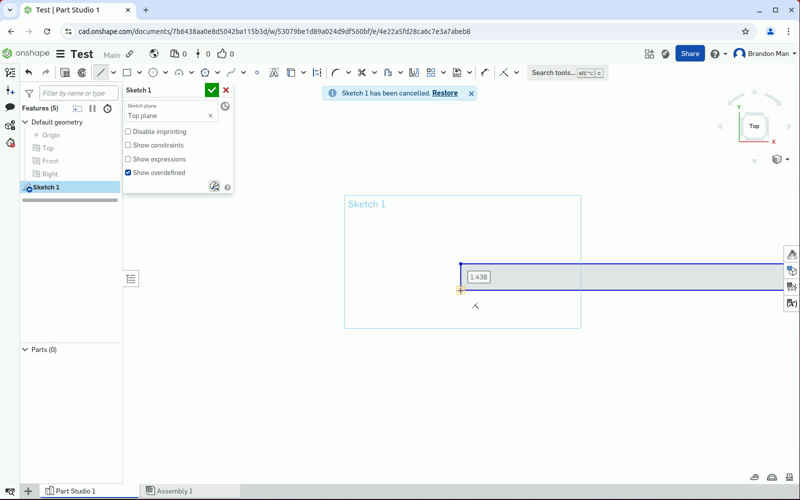
scroll(-6)
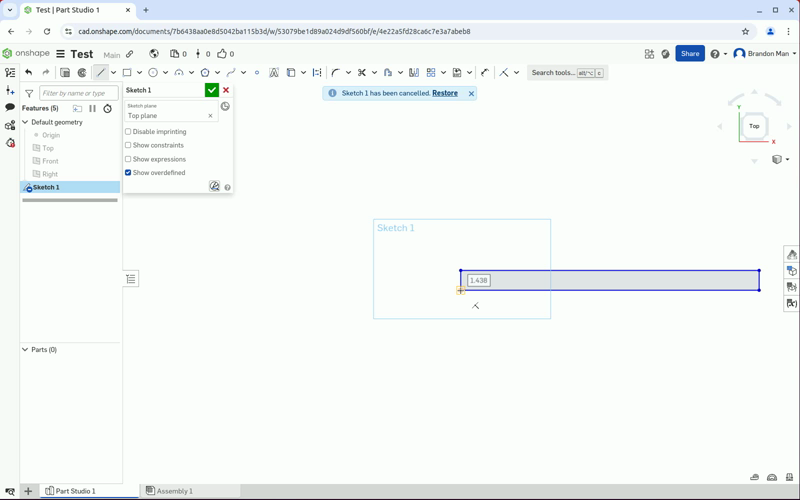
scroll(-6)
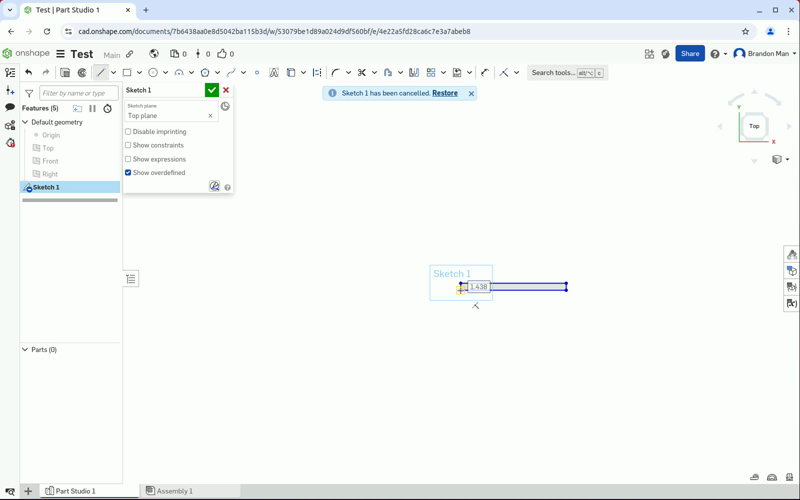
key(esc)
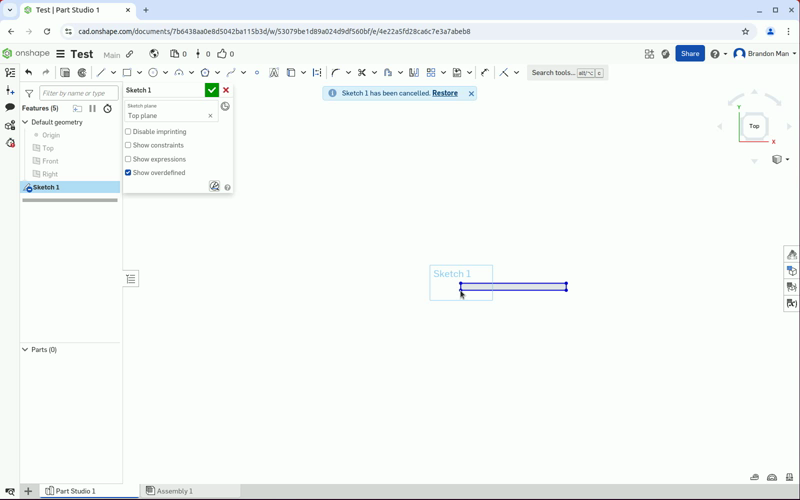
mouse_move(548, 289)
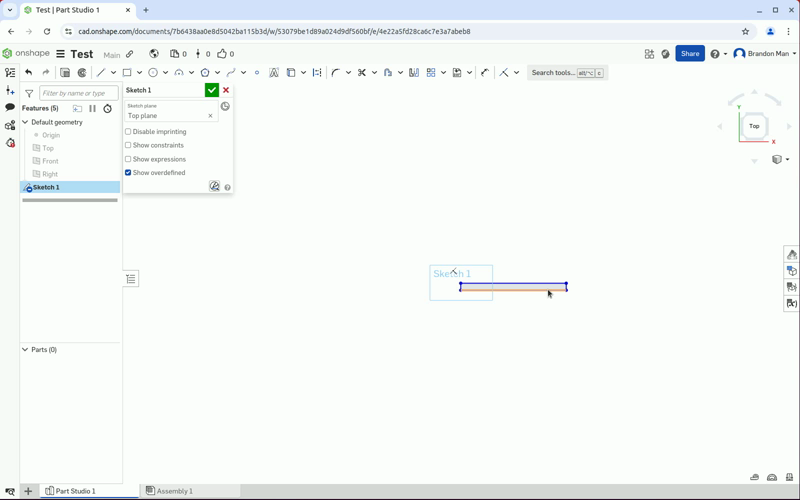
scroll(6)
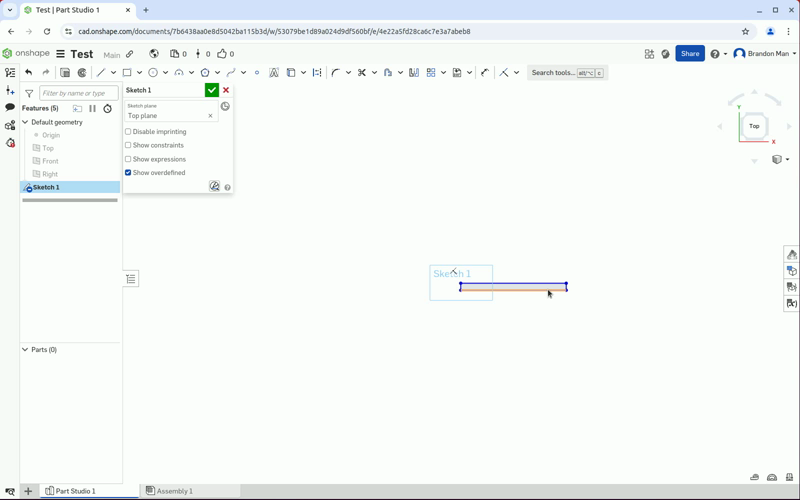
scroll(6)
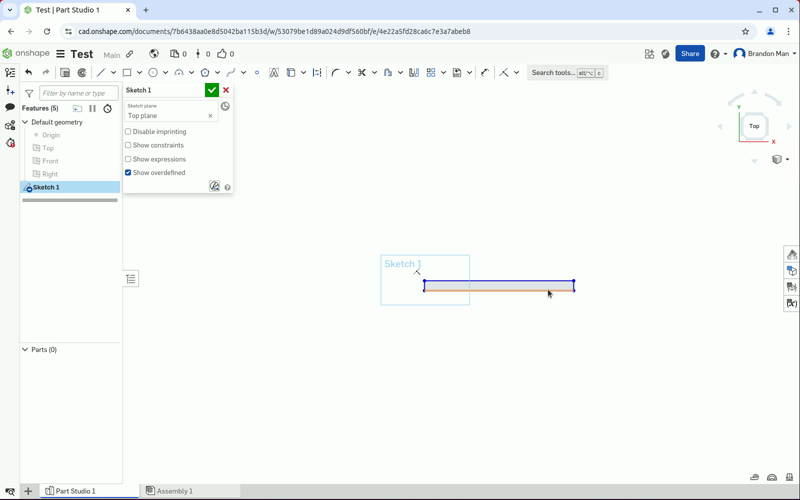
scroll(6)
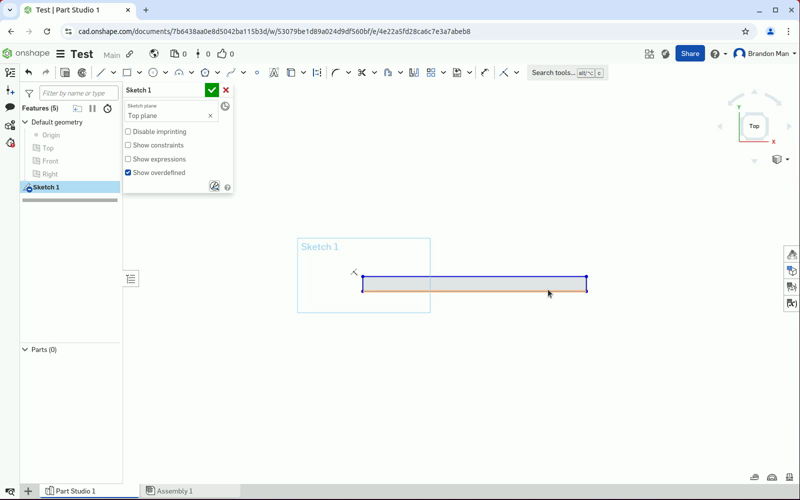
scroll(6)
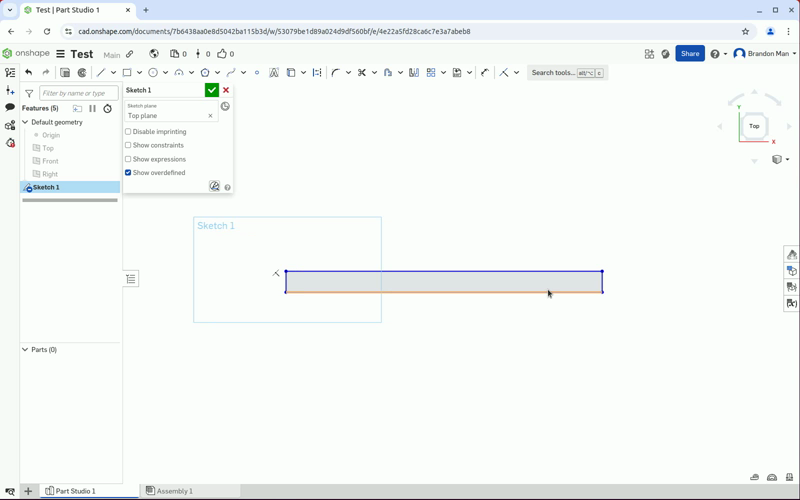
scroll(6)
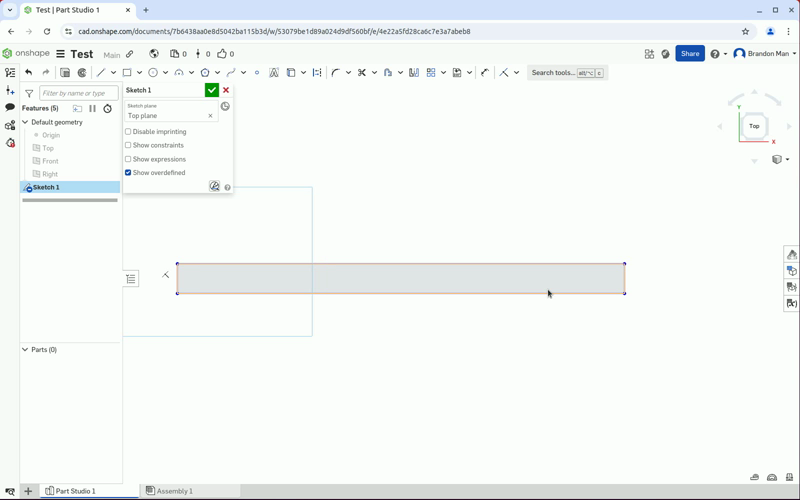
scroll(6)
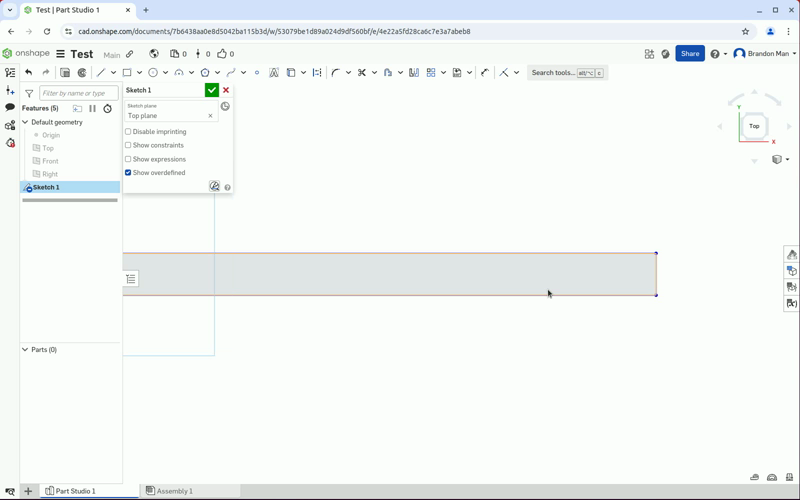
scroll(6)
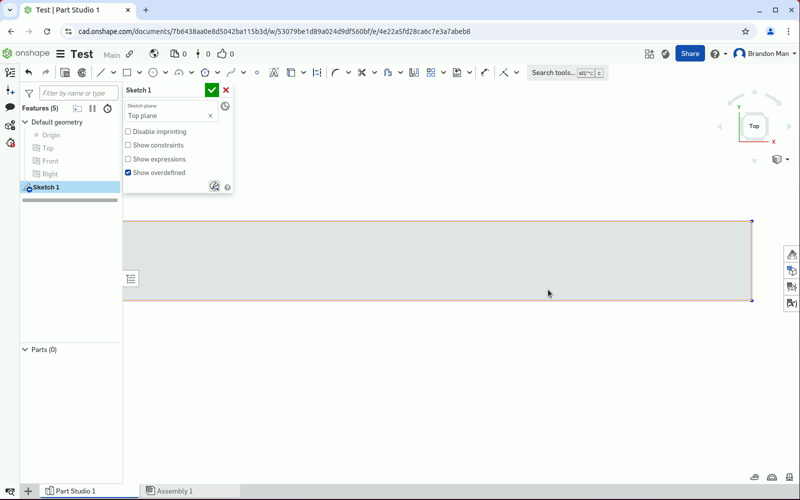
click(548, 289)
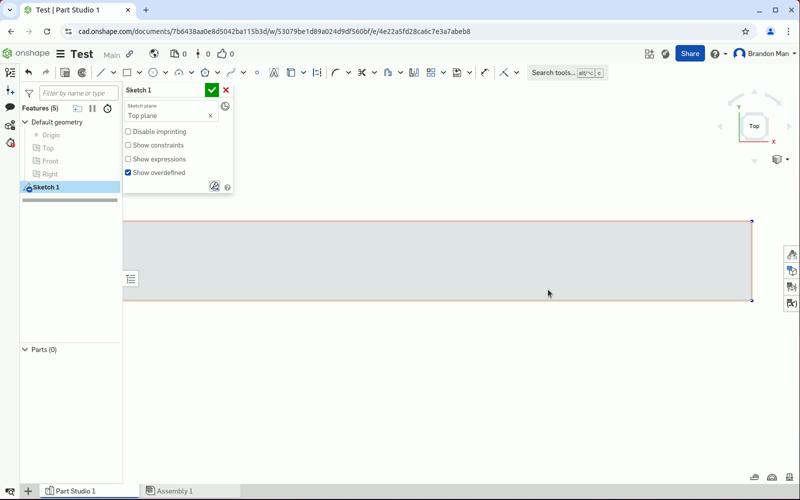
scroll(-6)
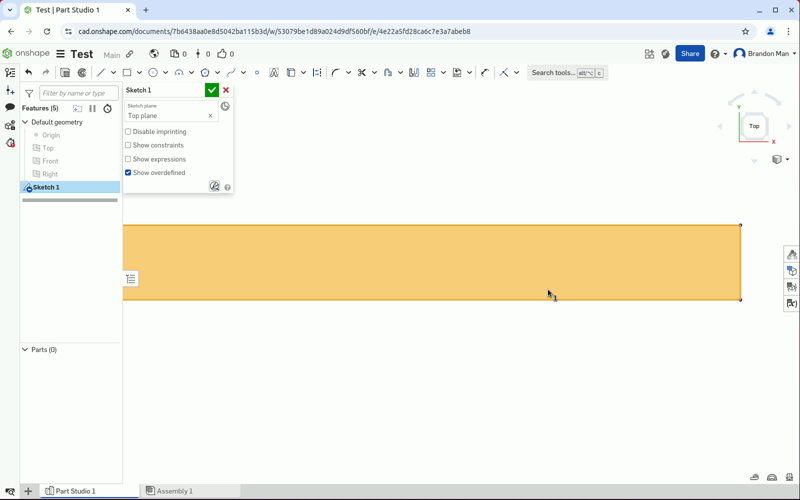
scroll(-6)
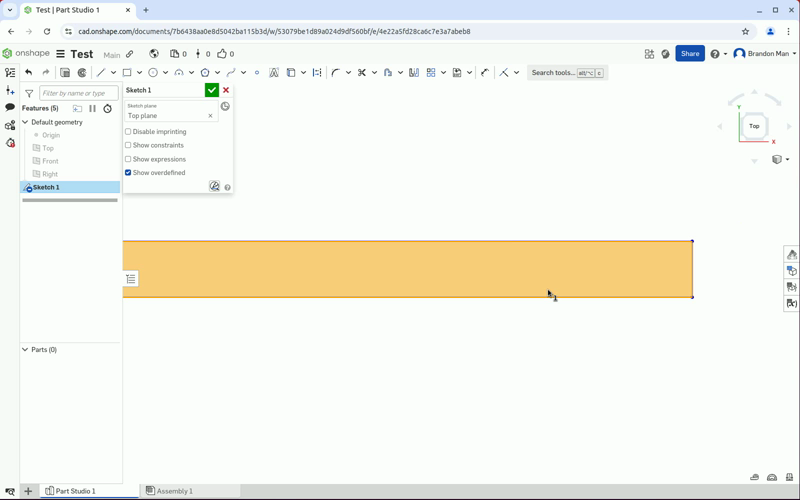
scroll(-6)
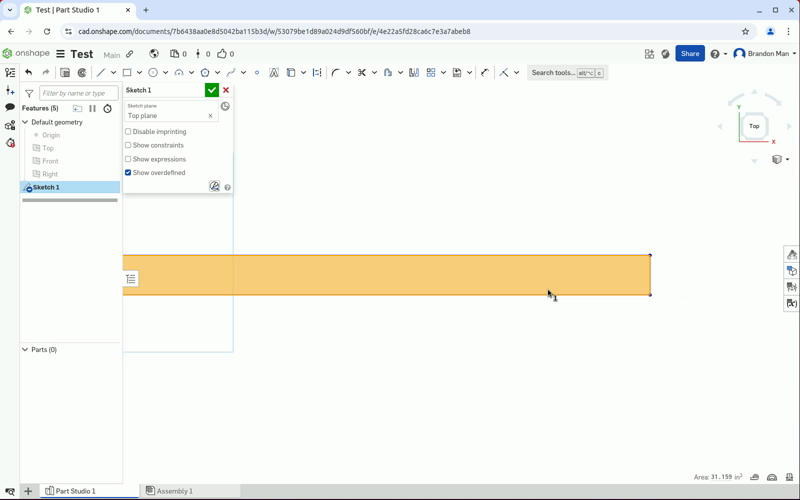
scroll(-6)
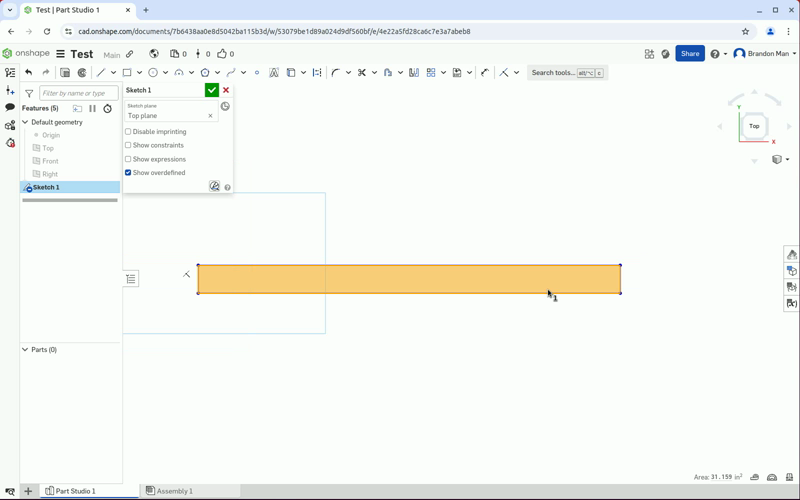
scroll(-6)
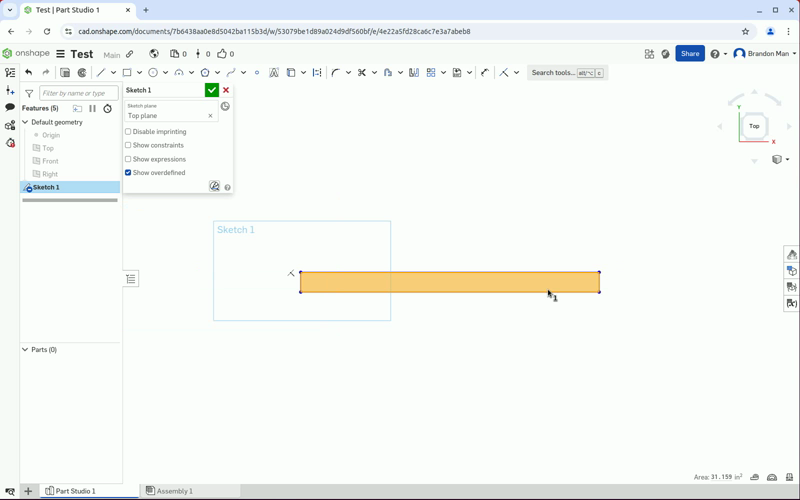
scroll(-6)
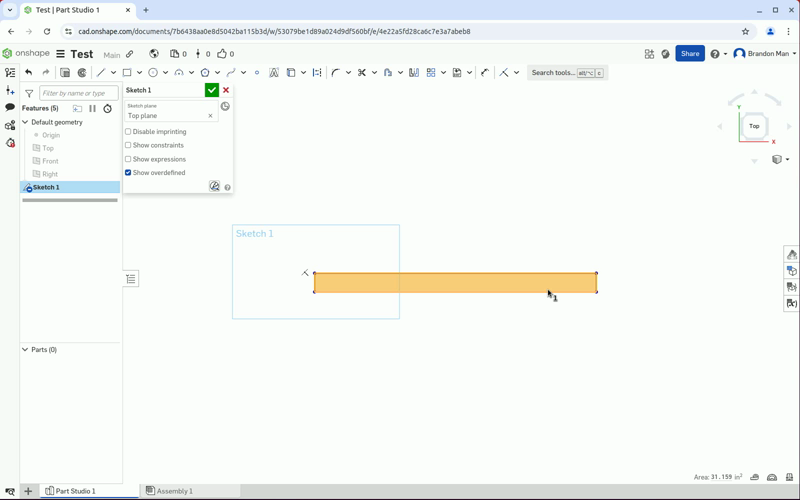
scroll(-6)
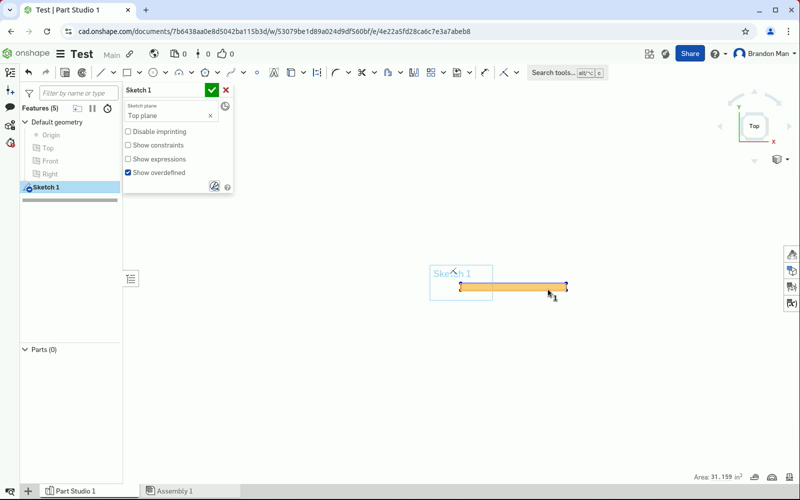
mouse_move(73, 352)
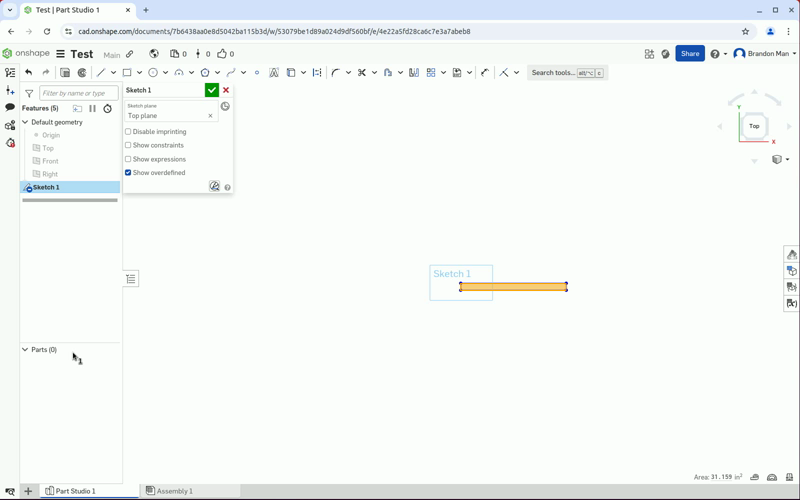
key(shift+y)
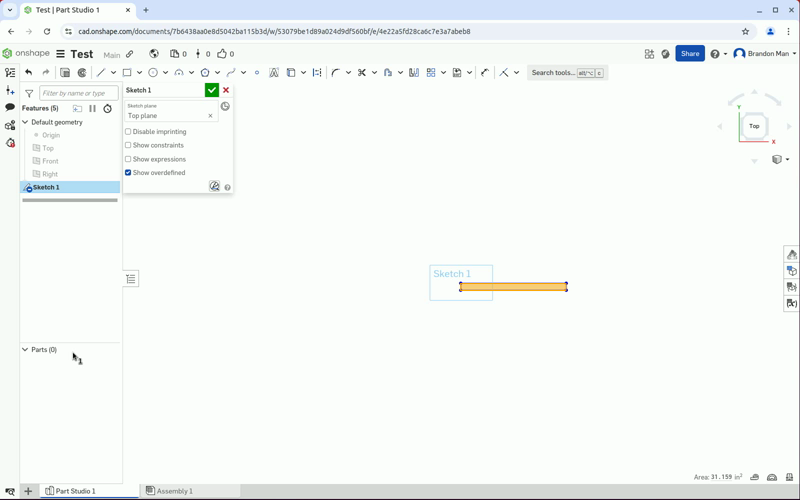
key(shift+e)
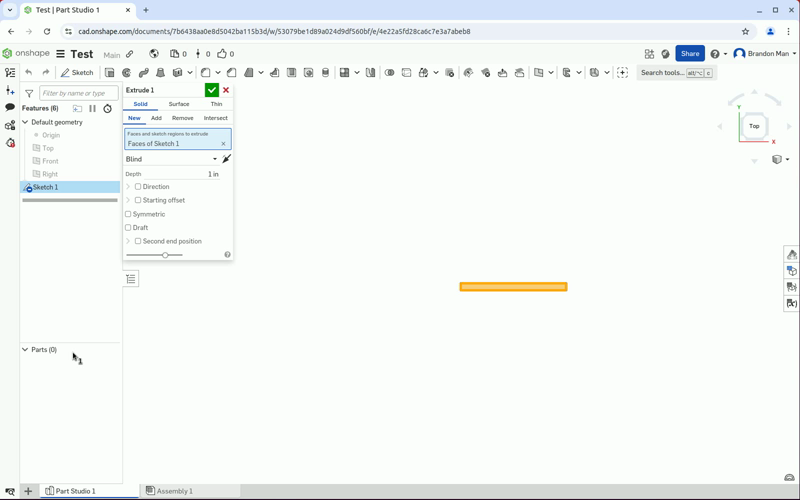
mouse_move(143, 106)
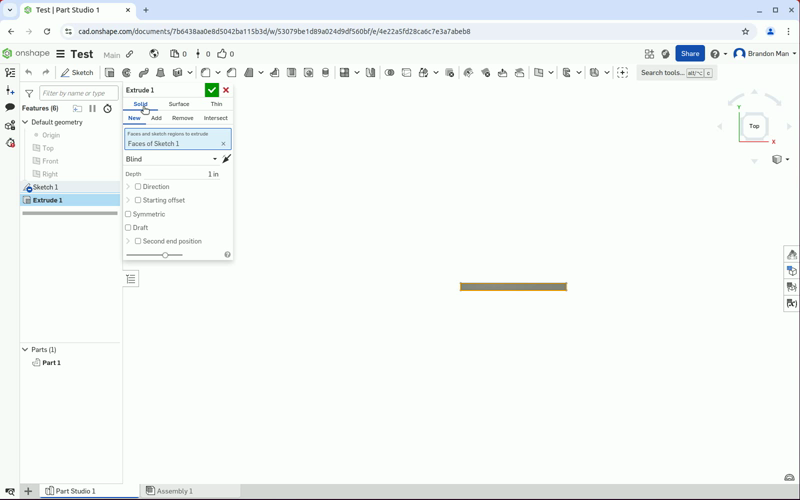
click(143, 106)
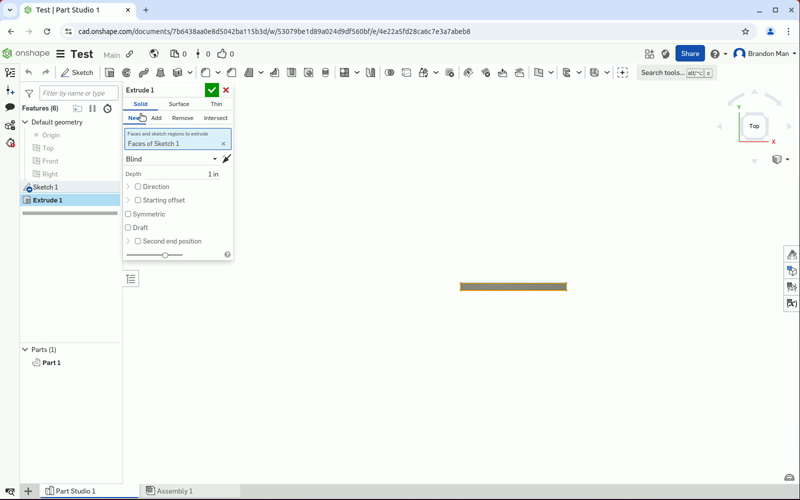
mouse_move(137, 120)
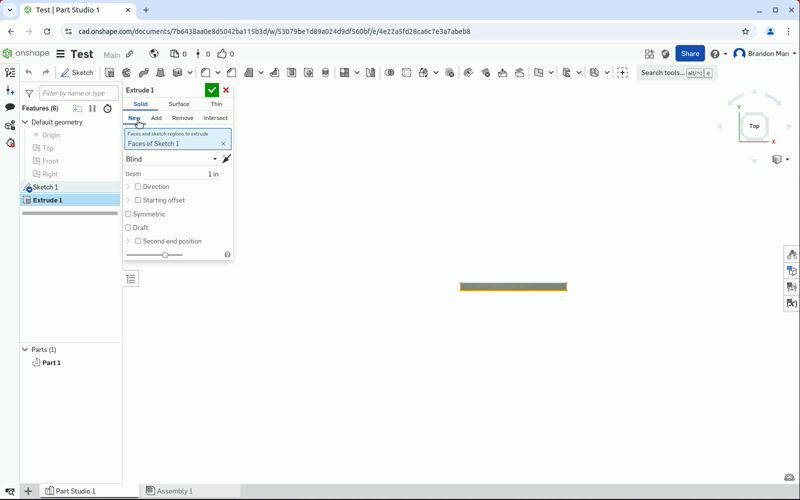
click(137, 120)
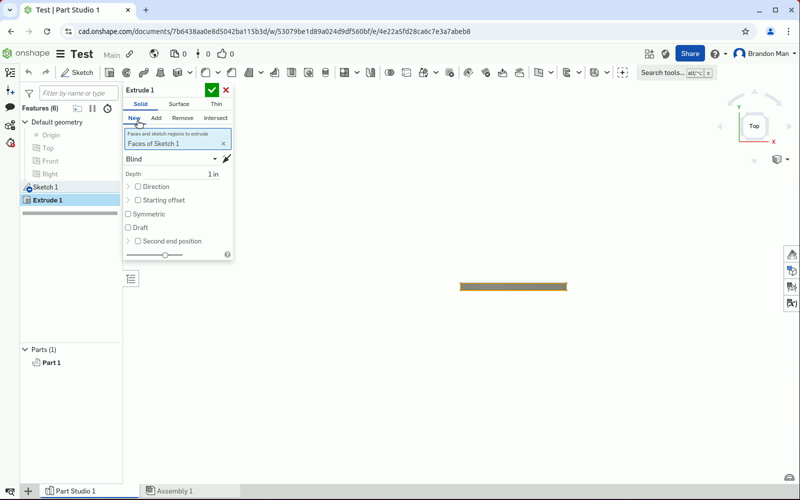
key(tab, 4)
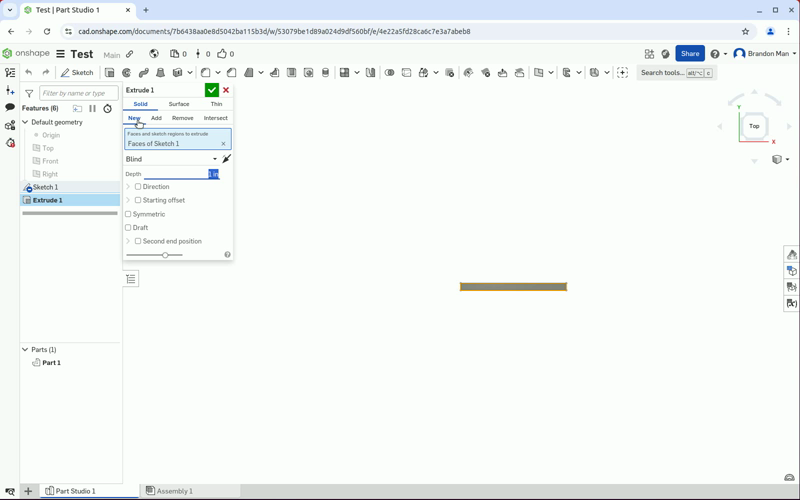
text(14.202)
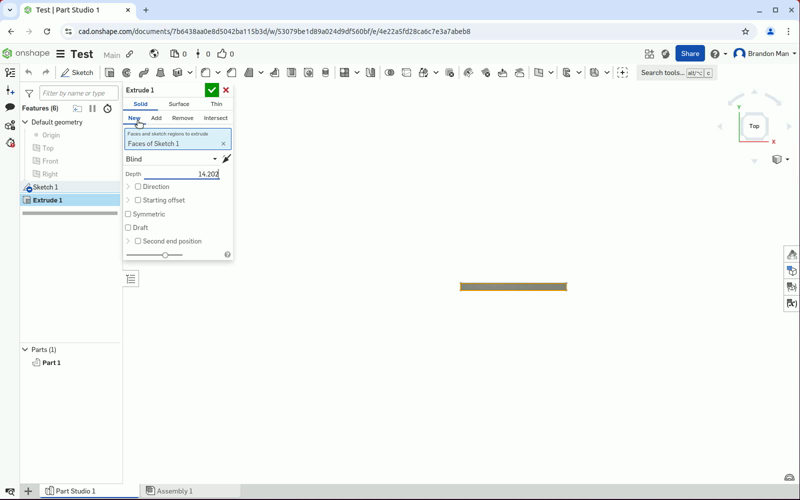
key(enter)
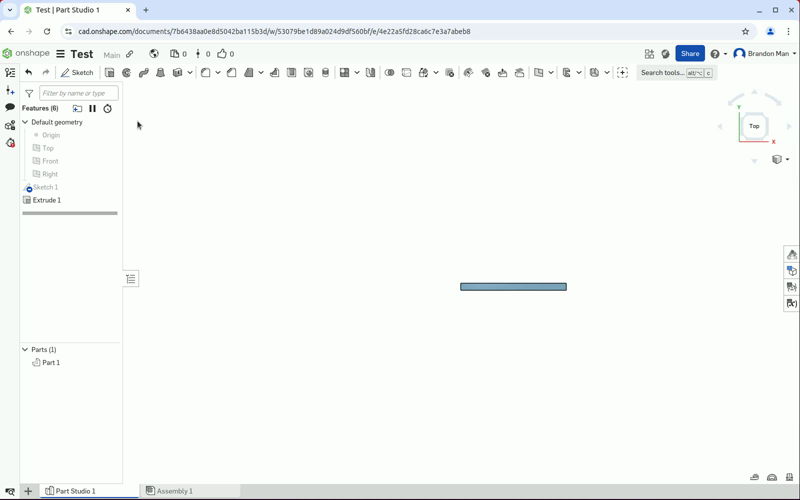
key(shift+h)
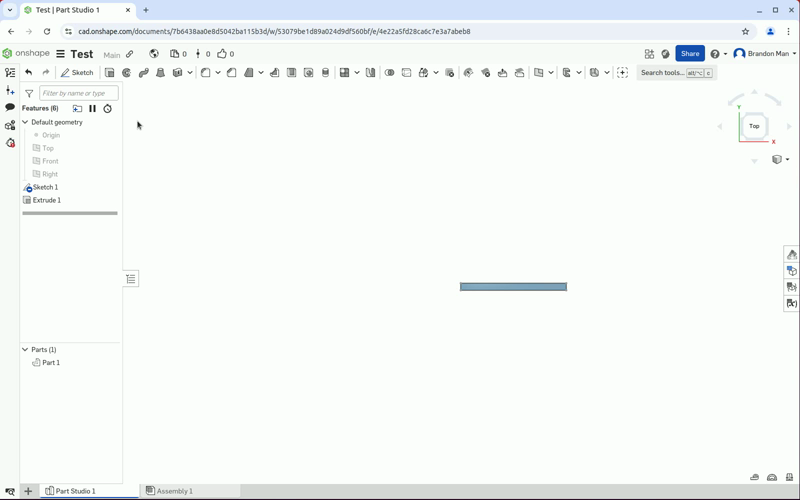
key(shift+h)
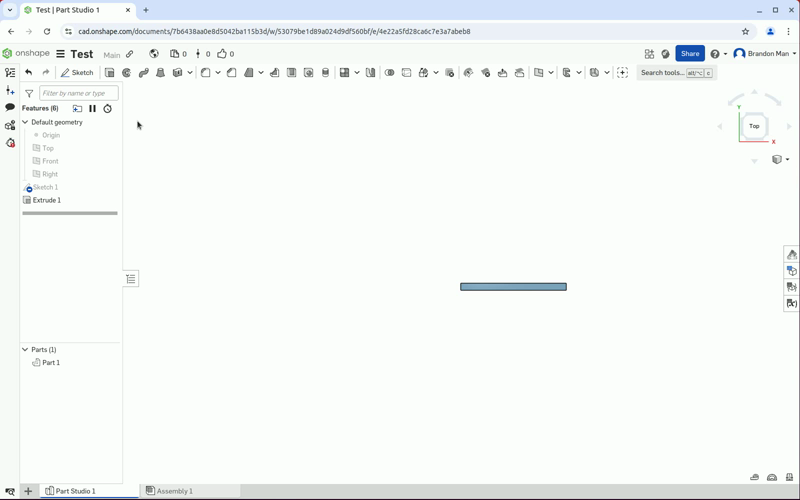
mouse_move(73, 189)
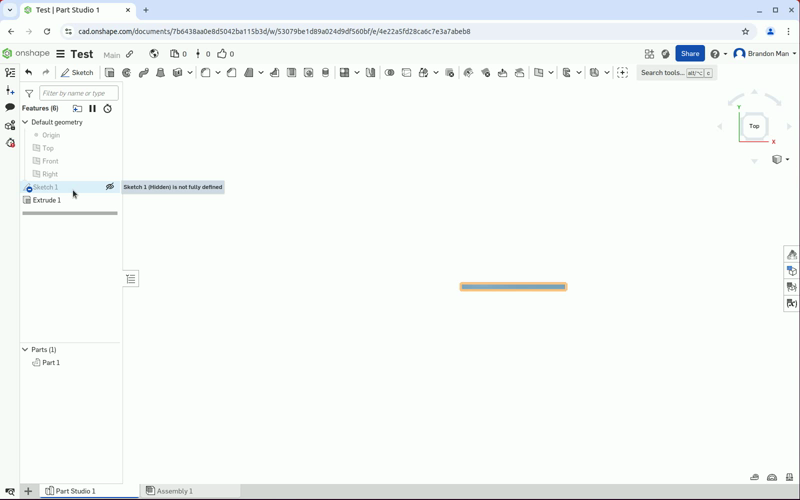
click(73, 189)
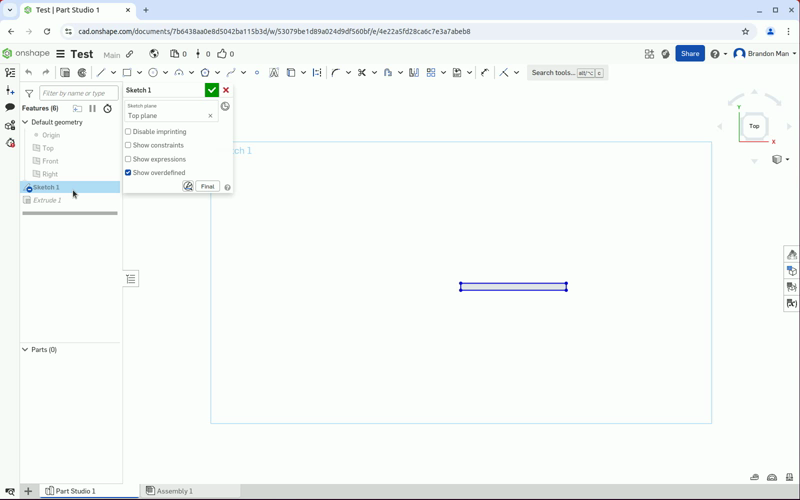
mouse_move(229, 92)
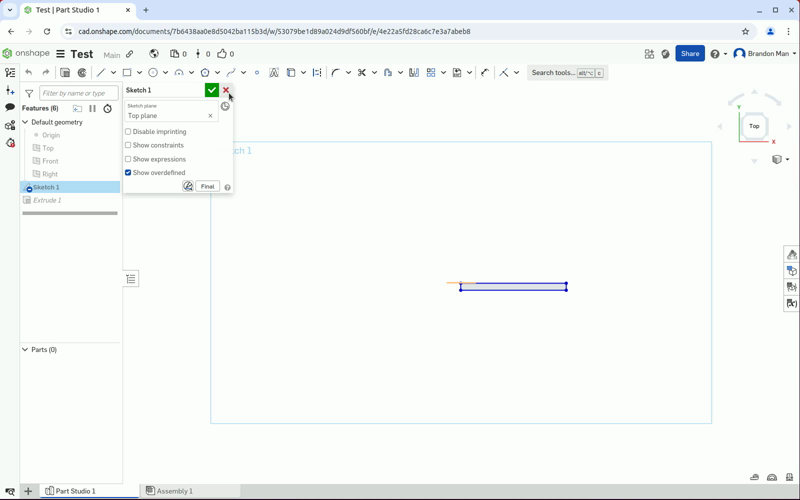
click(229, 92)
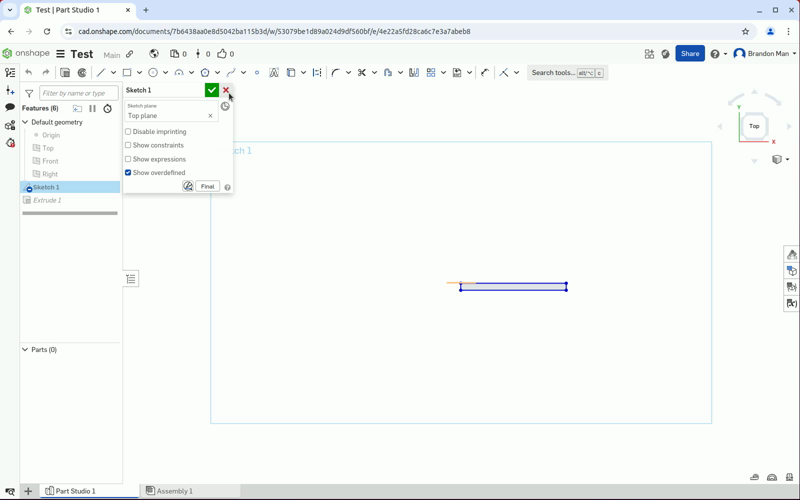
key(shift+s)
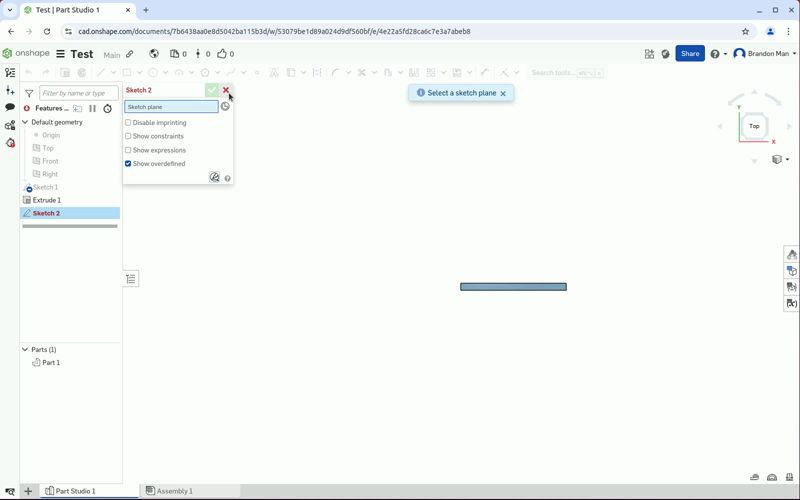
mouse_move(73, 150)
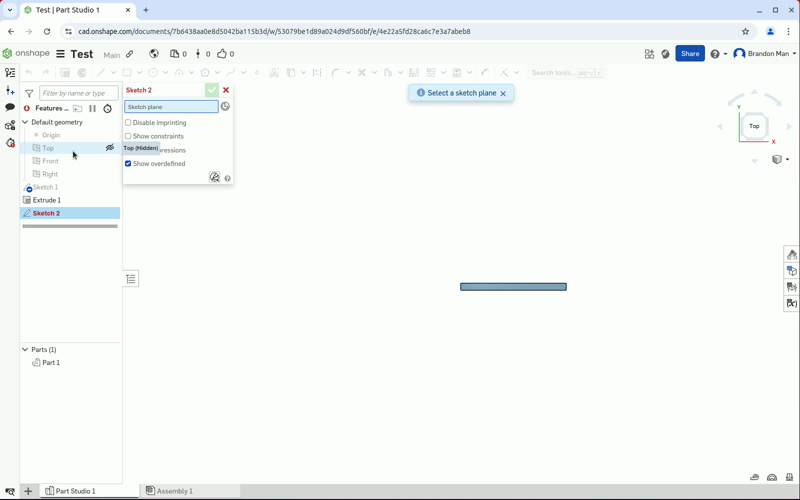
click(73, 150)
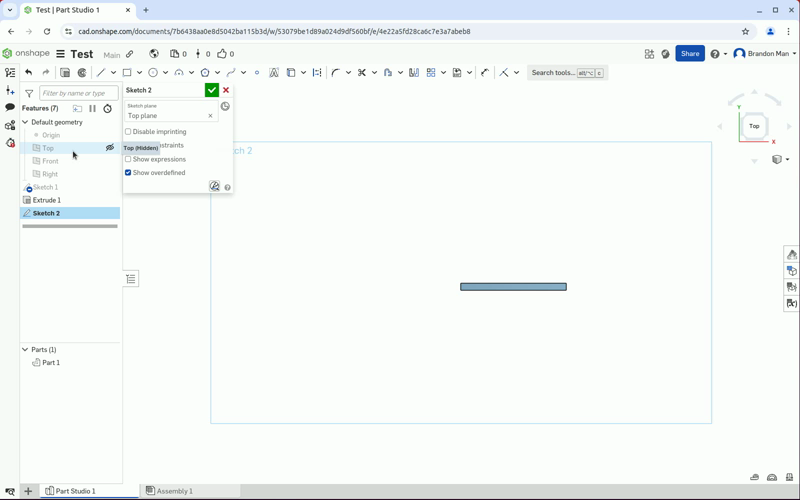
mouse_move(73, 352)
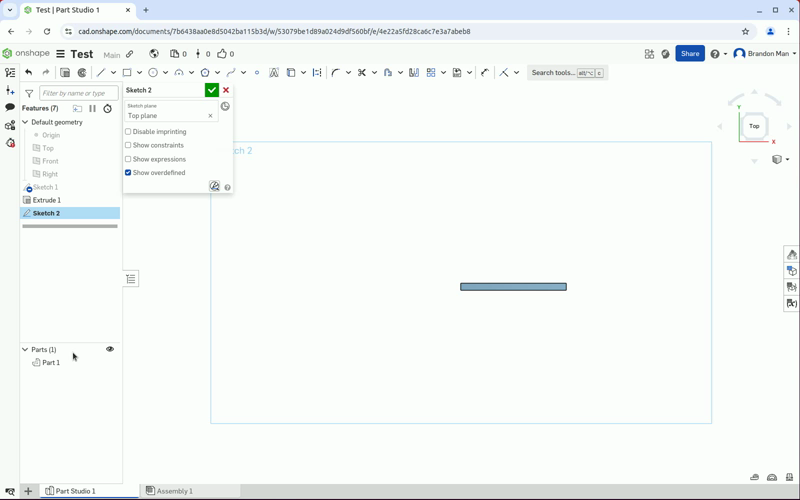
key(y)
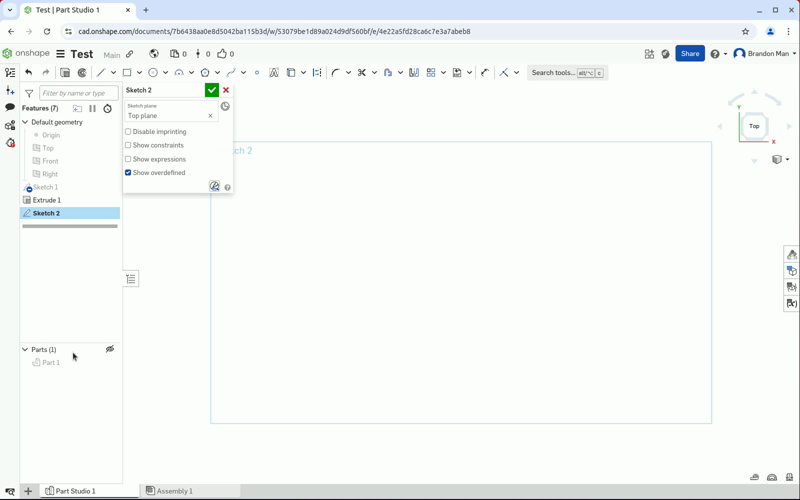
key(l)
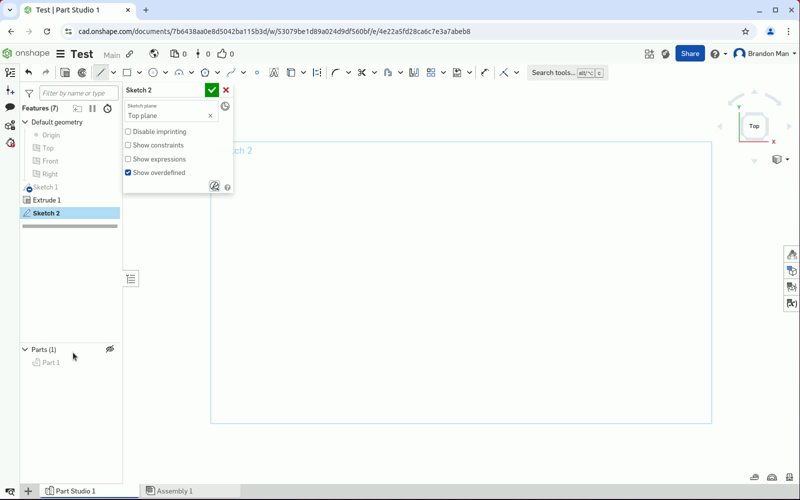
key_down(shift)
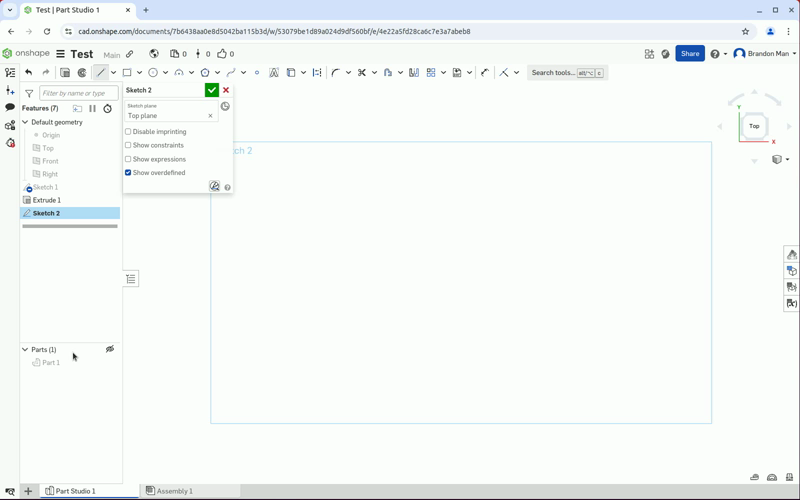
mouse_move(566, 290)
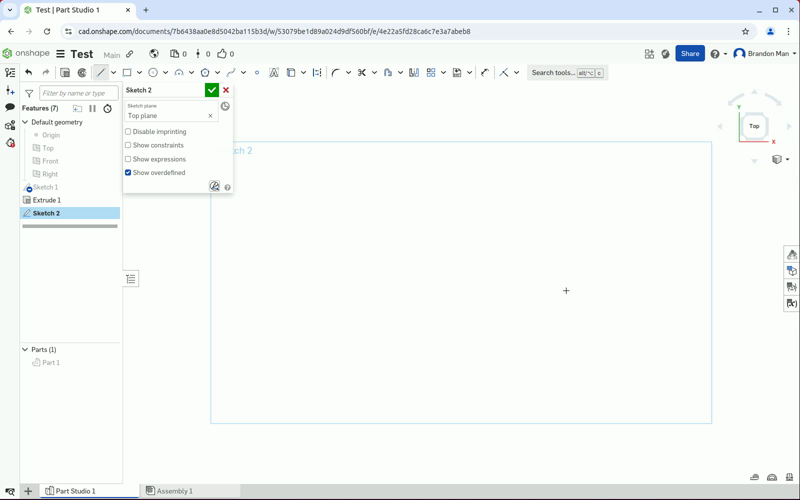
click(566, 290)
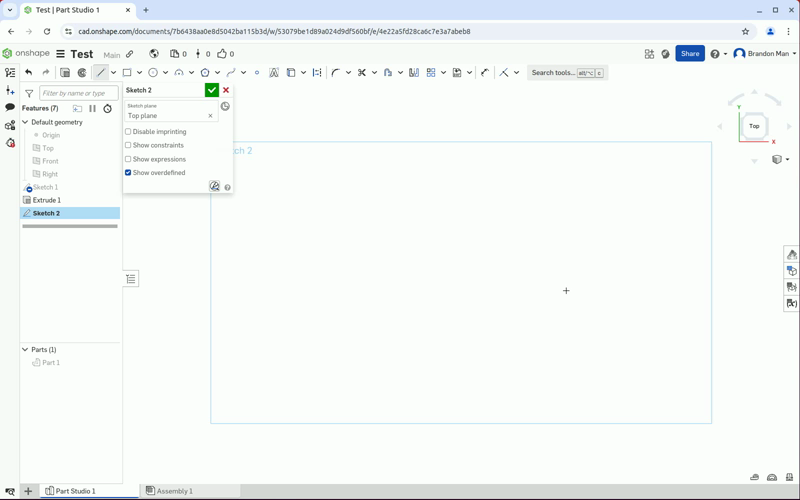
key_up(shift)
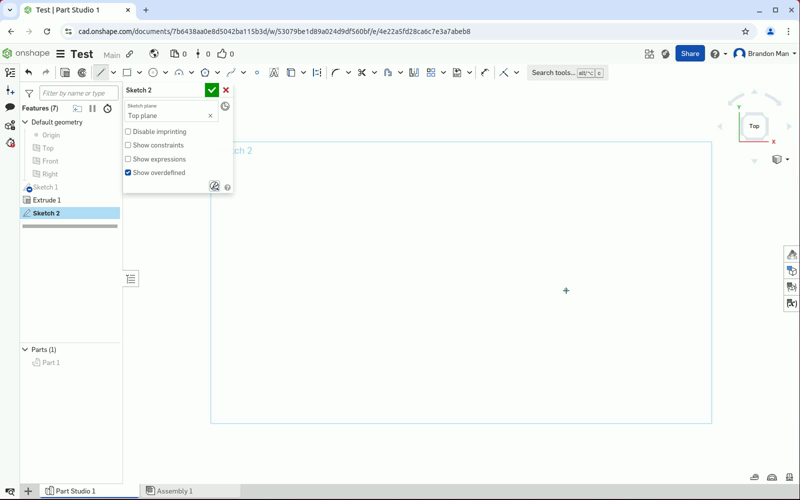
key_down(shift)
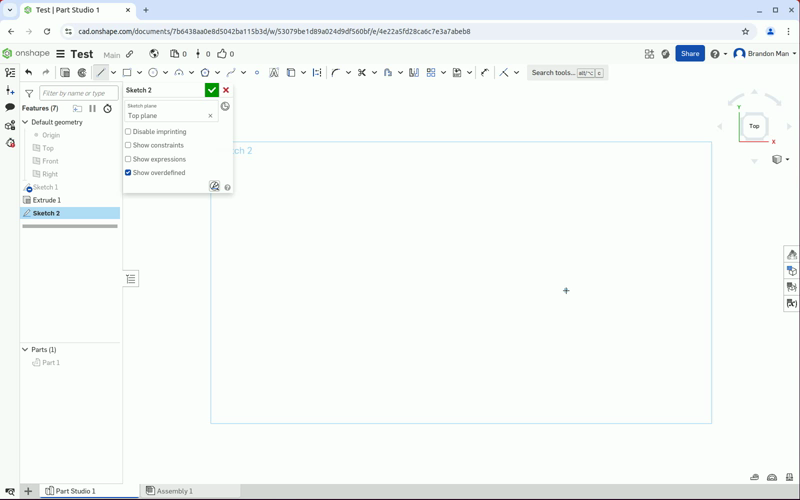
mouse_move(589, 290)
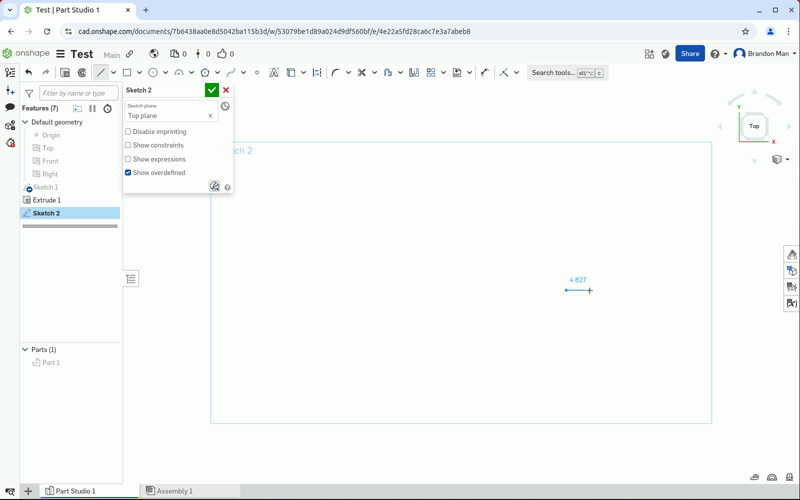
mouse_move(574, 281)
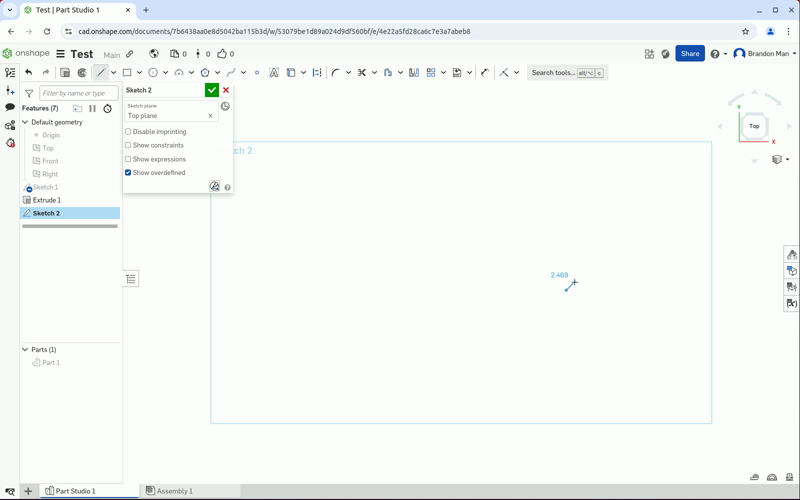
click(574, 281)
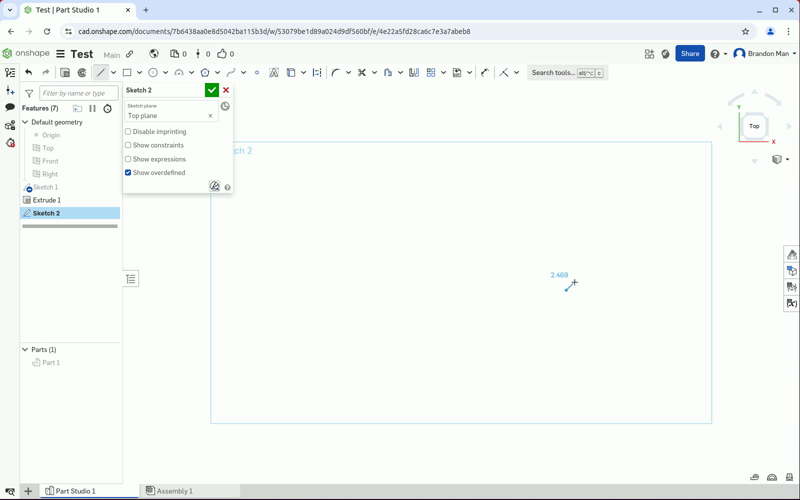
key_up(shift)
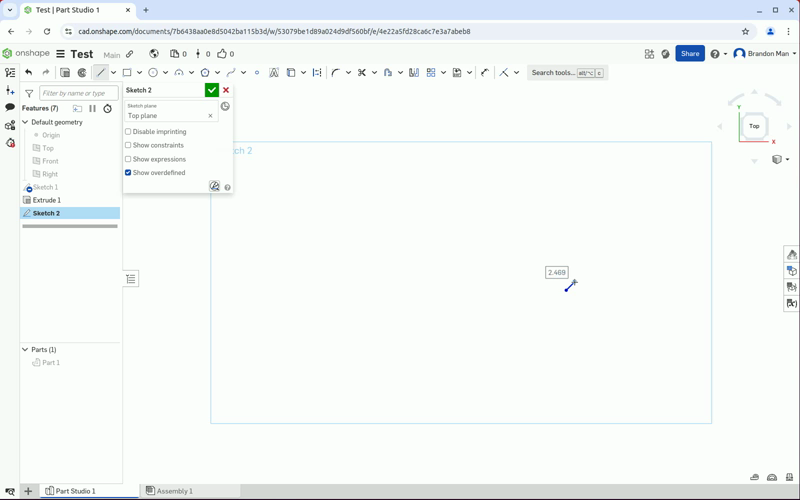
key_down(shift)
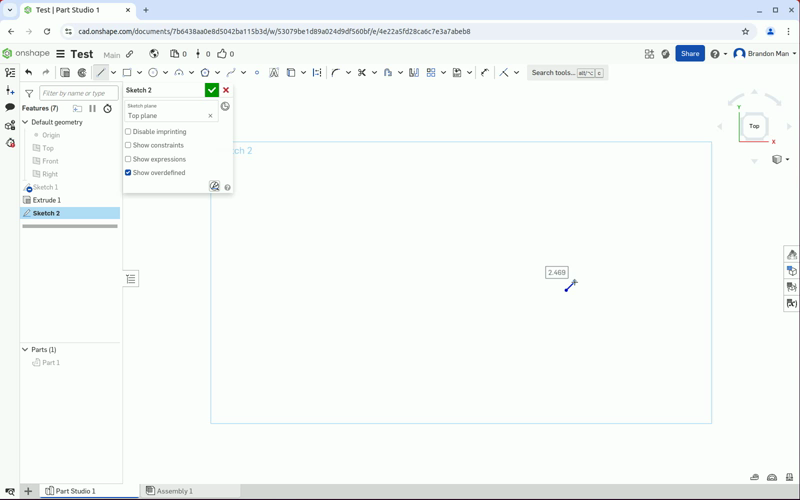
mouse_move(589, 281)
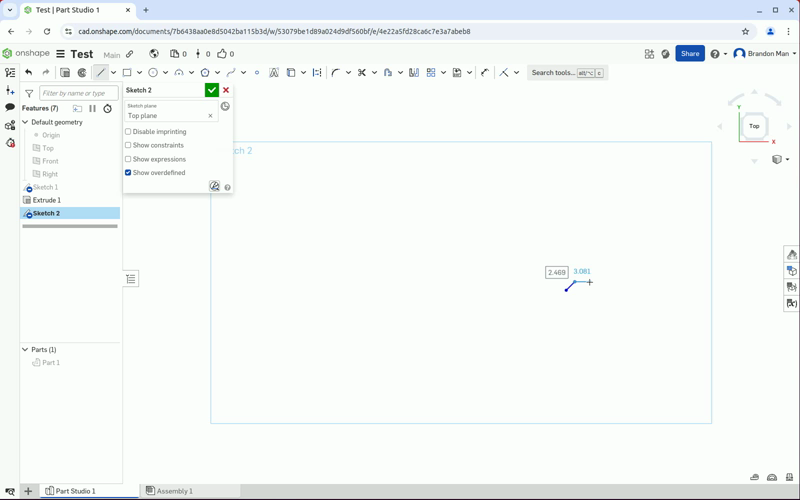
mouse_move(566, 281)
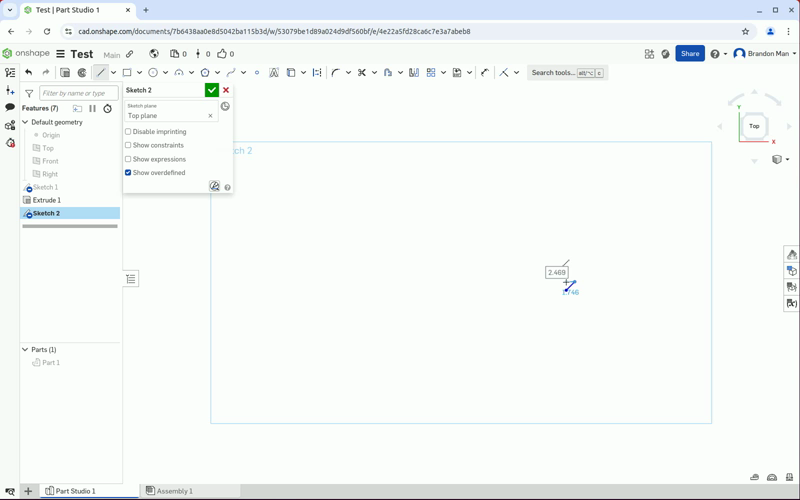
click(566, 281)
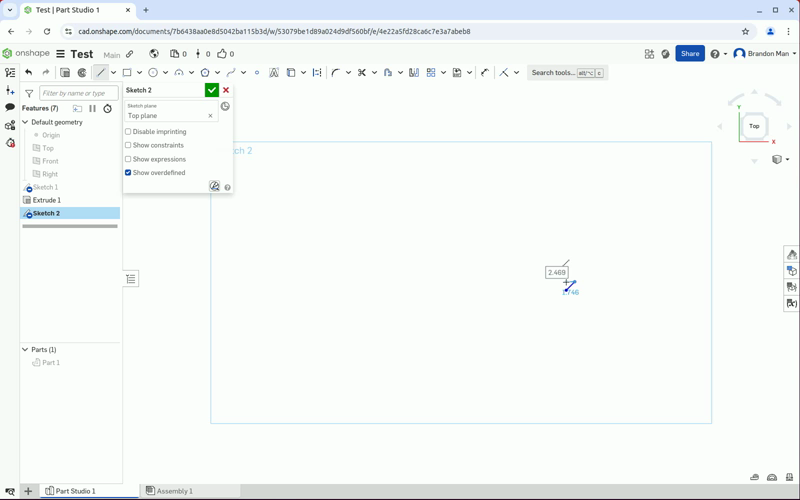
key_up(shift)
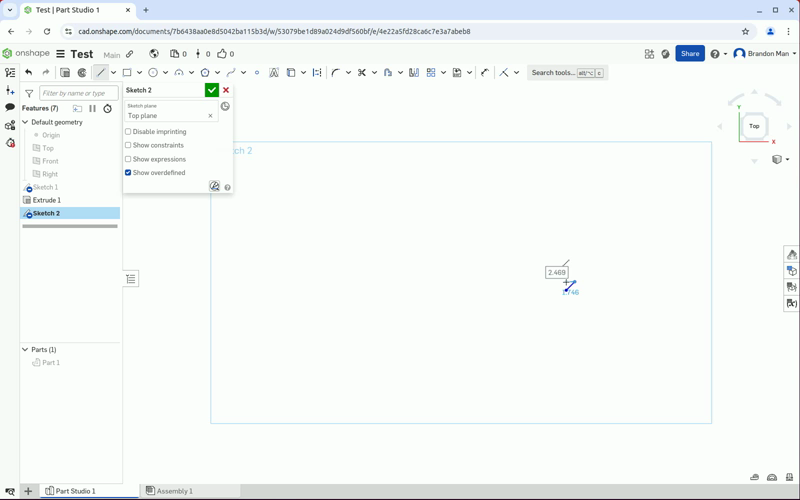
mouse_move(589, 281)
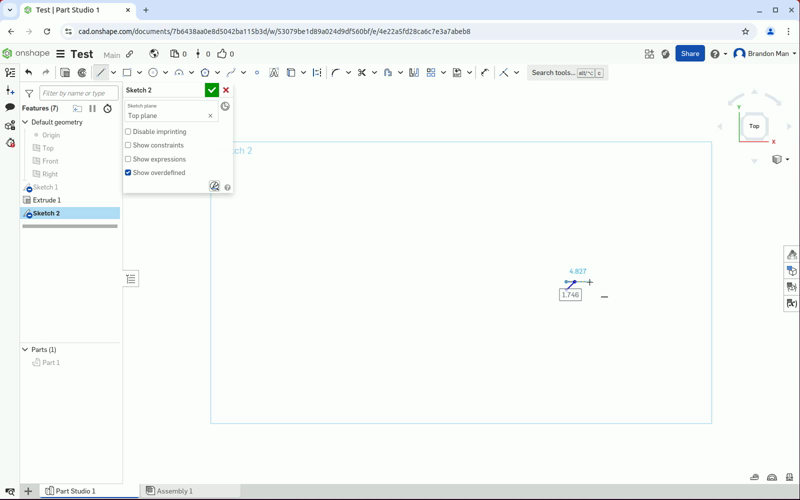
key_down(shift)
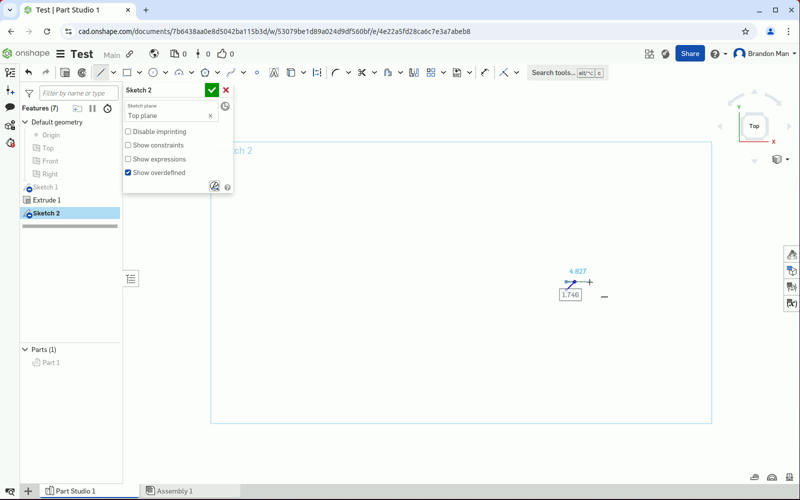
mouse_move(566, 290)
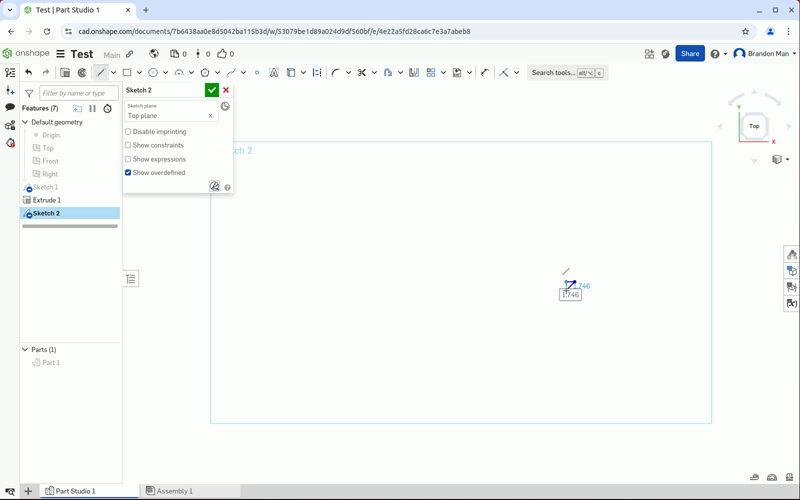
key_up(shift)
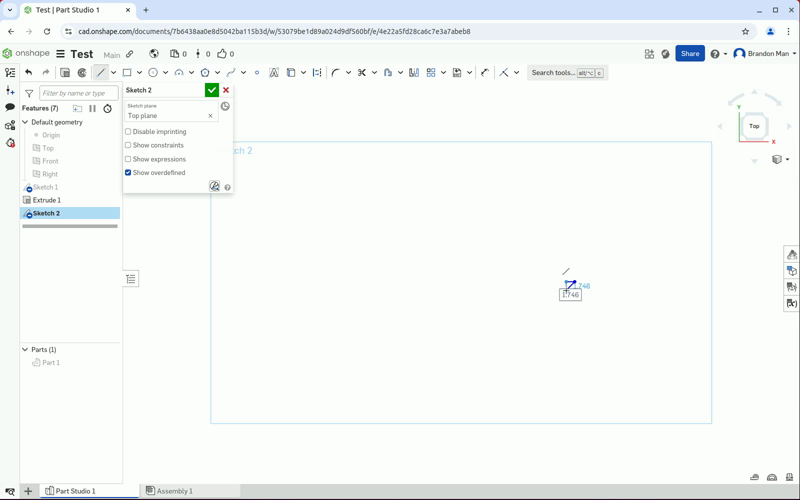
click(566, 290)
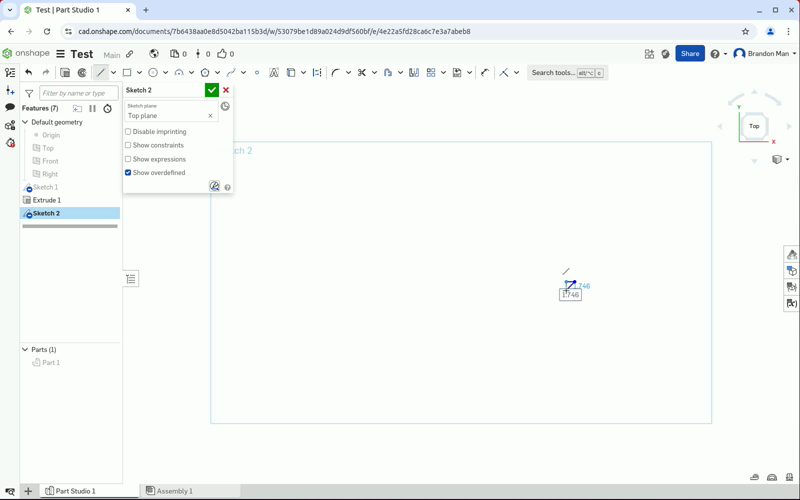
key(esc)
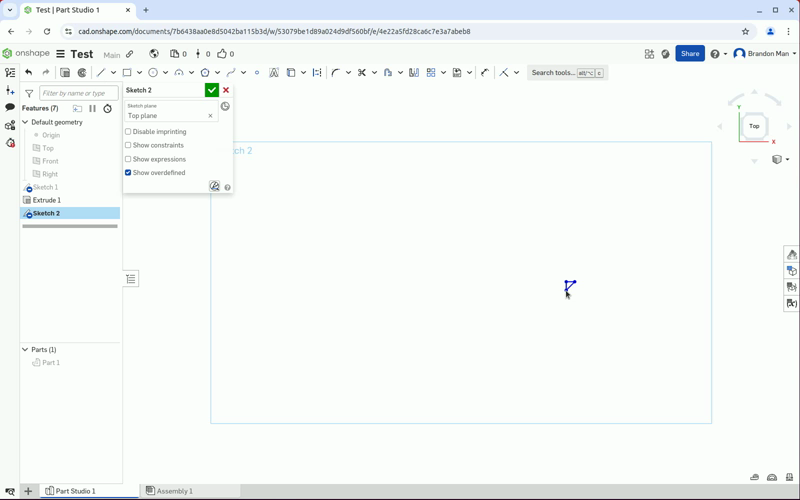
mouse_move(566, 289)
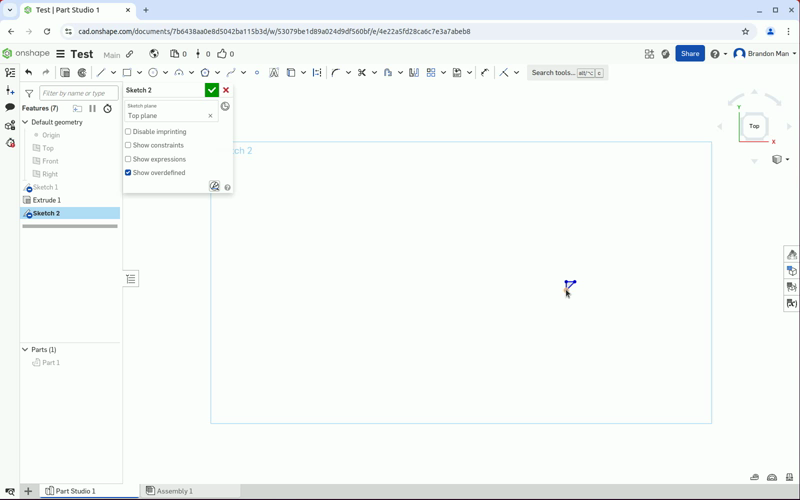
scroll(6)
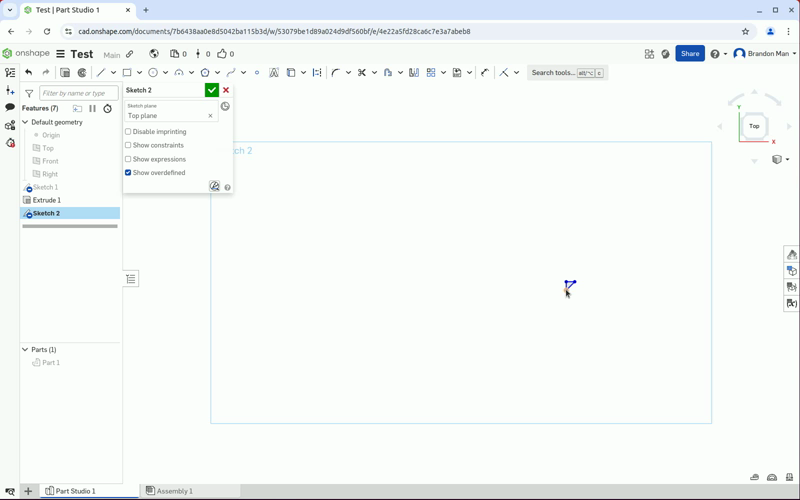
scroll(6)
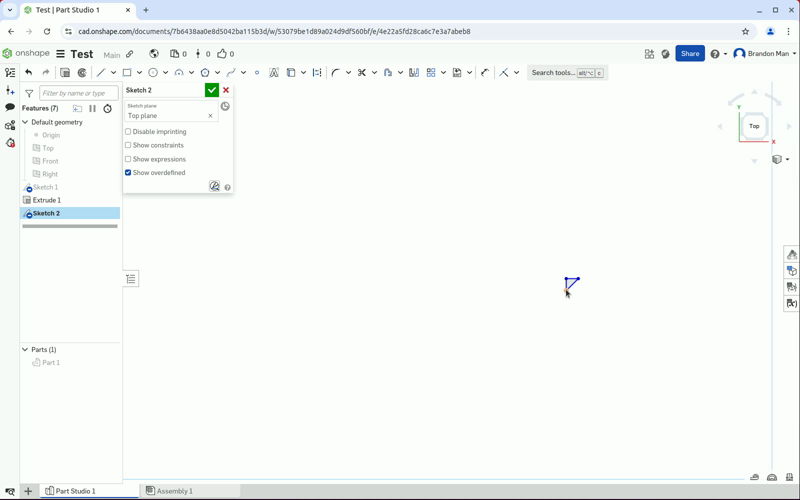
scroll(6)
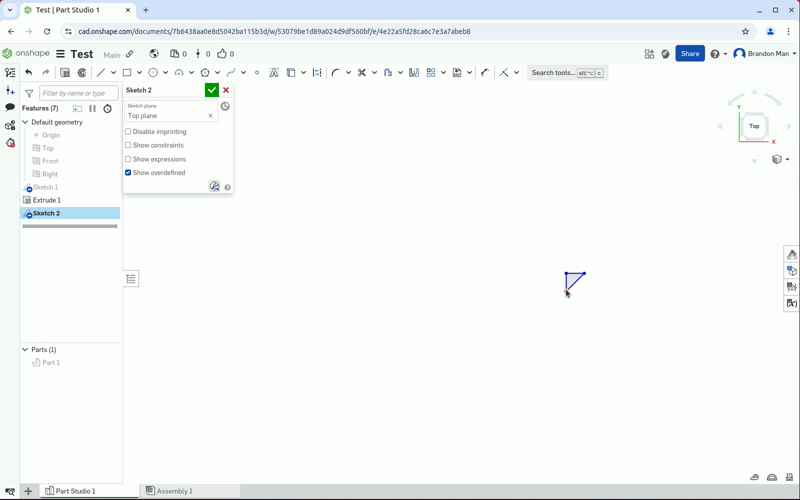
scroll(6)
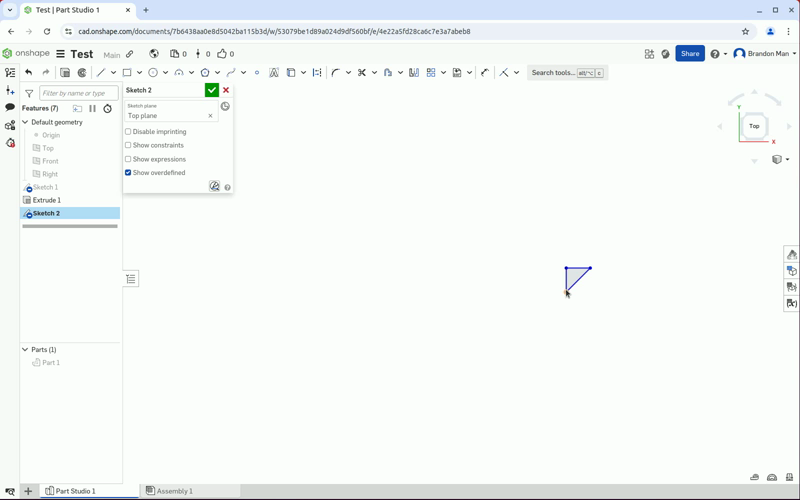
scroll(6)
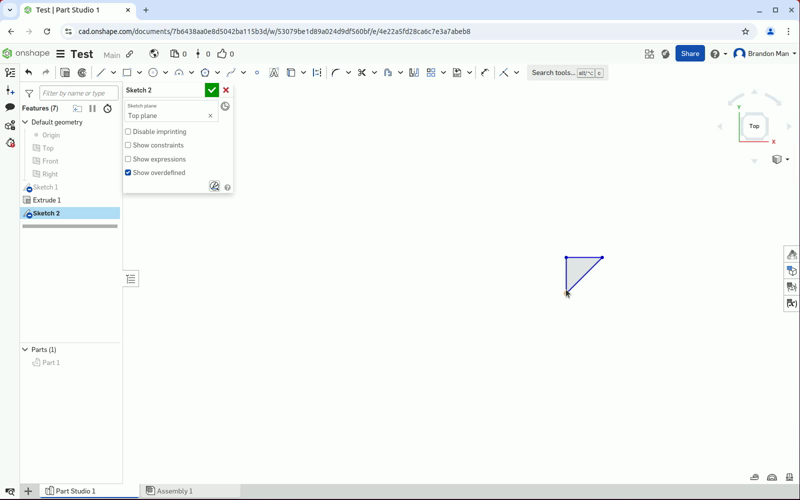
scroll(6)
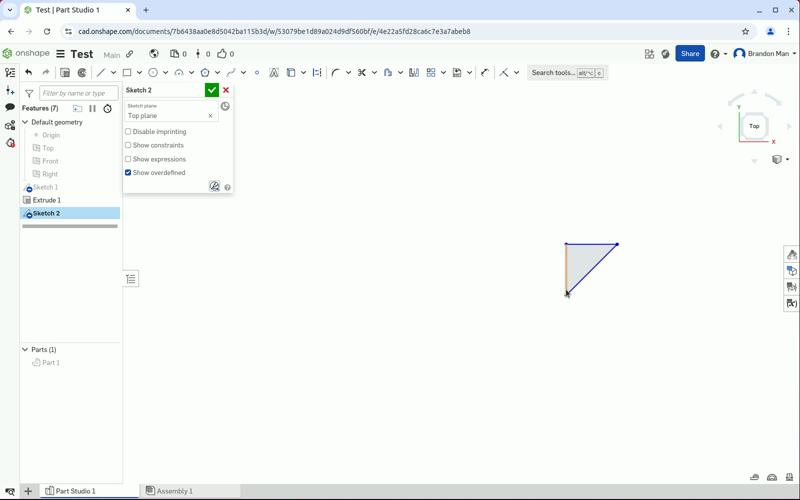
scroll(6)
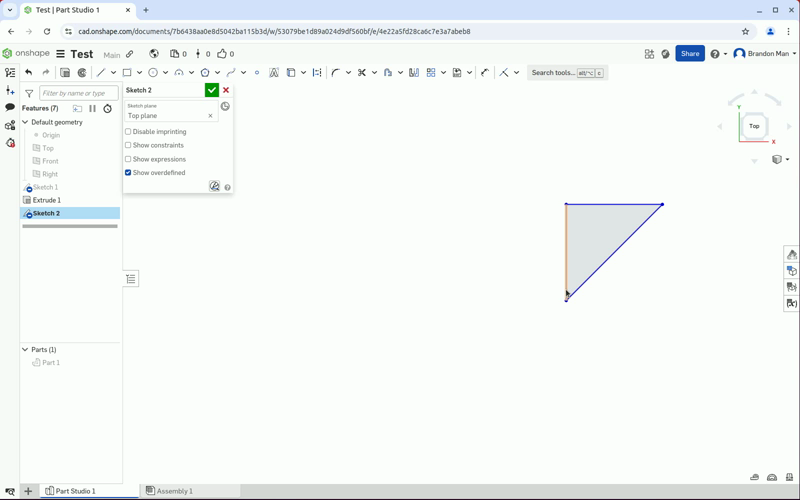
click(566, 289)
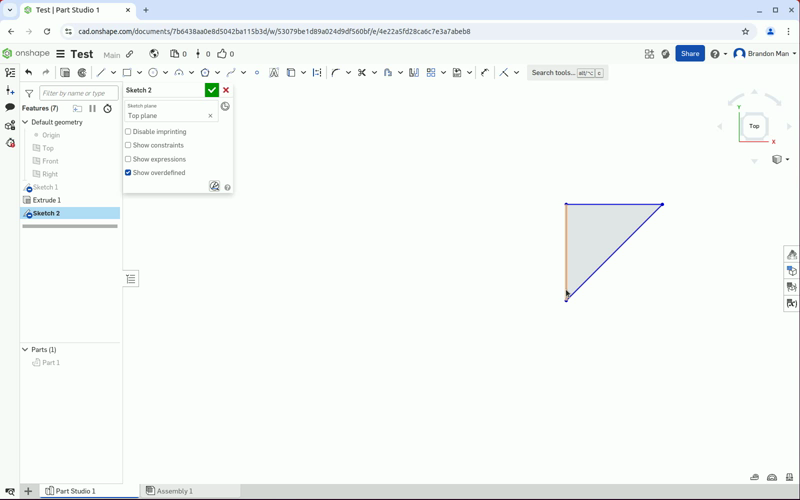
scroll(-6)
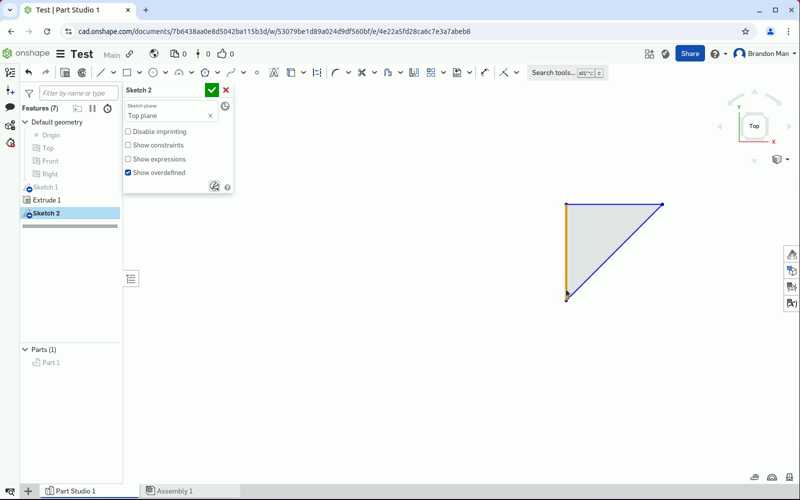
scroll(-6)
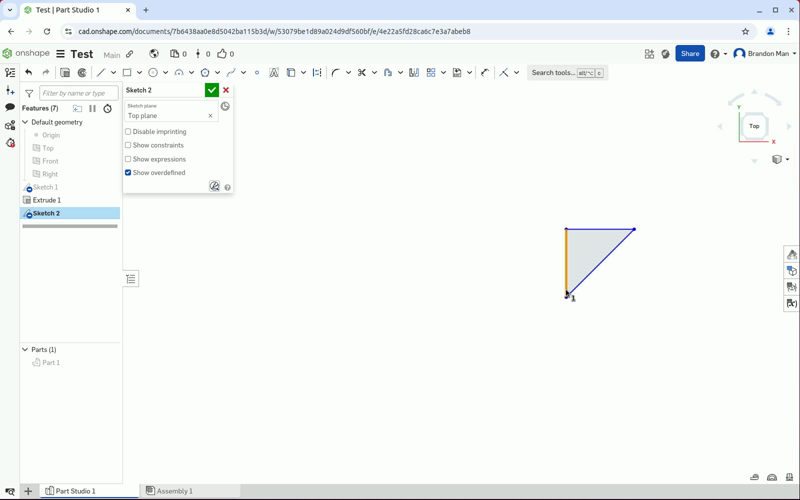
scroll(-6)
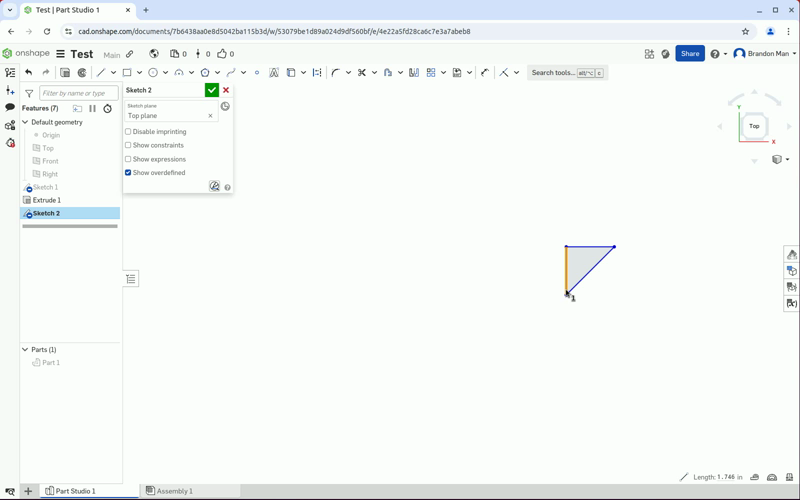
scroll(-6)
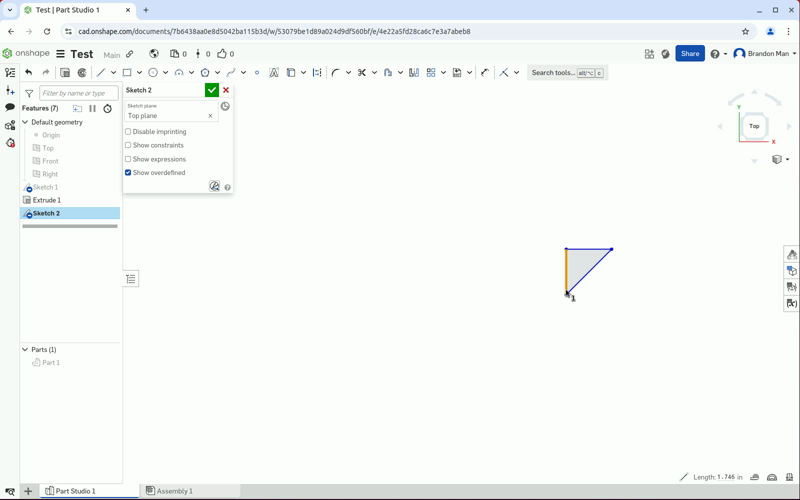
scroll(-6)
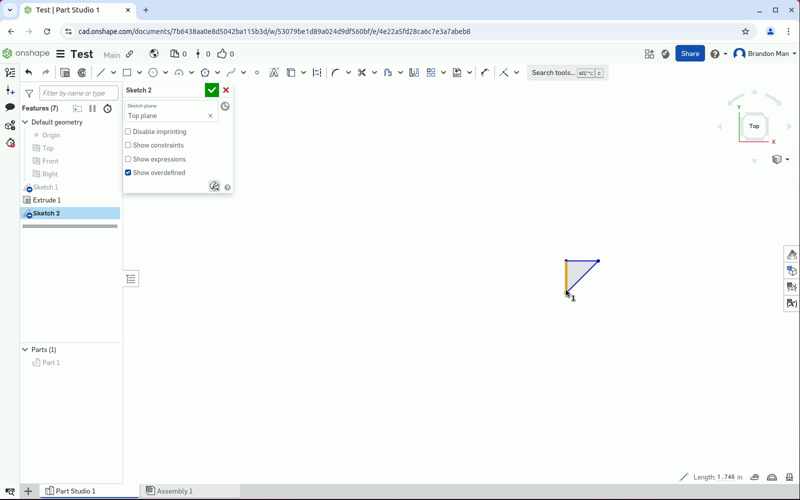
scroll(-6)
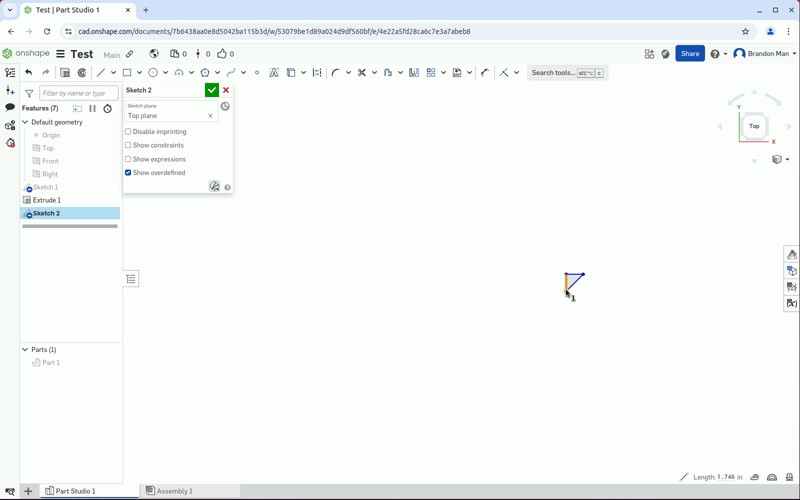
scroll(-6)
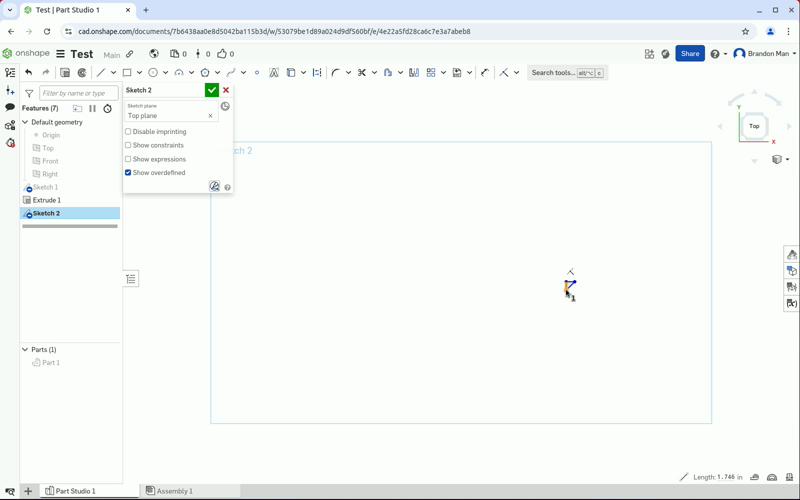
mouse_move(73, 352)
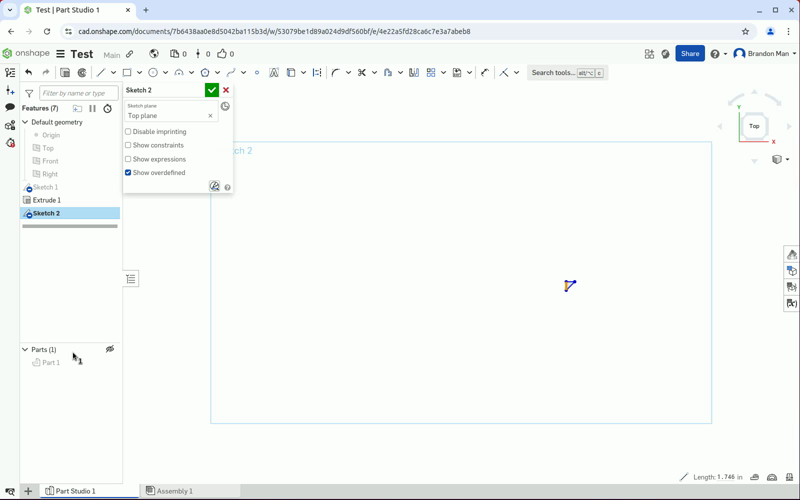
key(shift+y)
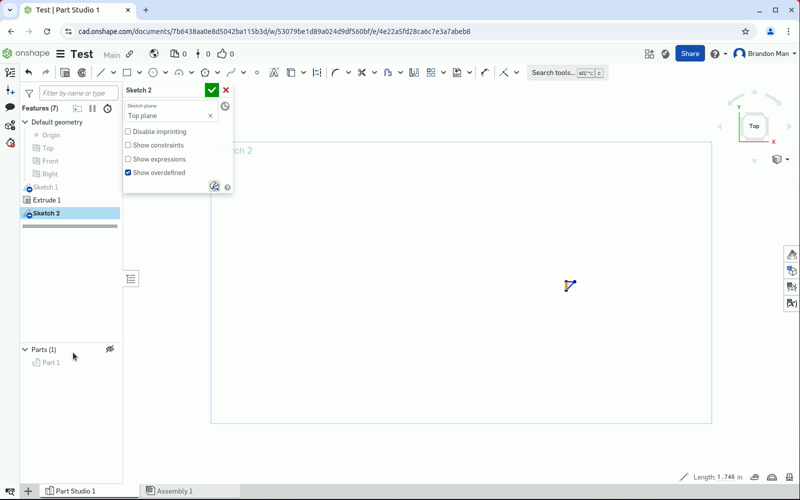
key(shift+e)
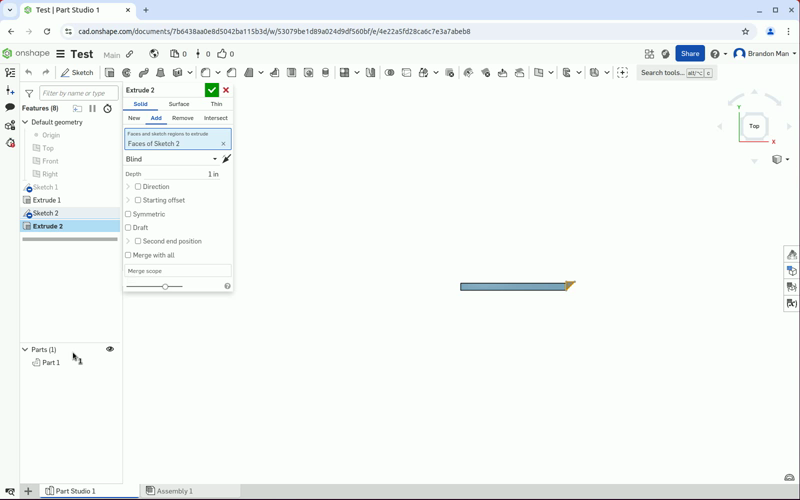
mouse_move(143, 106)
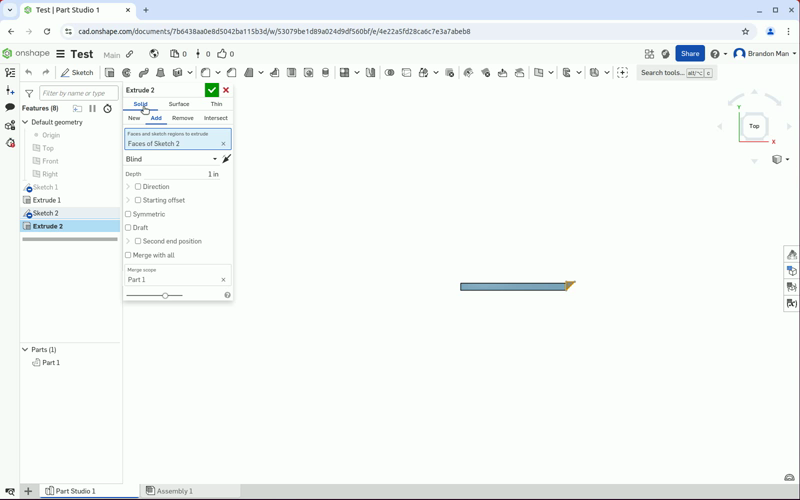
click(143, 106)
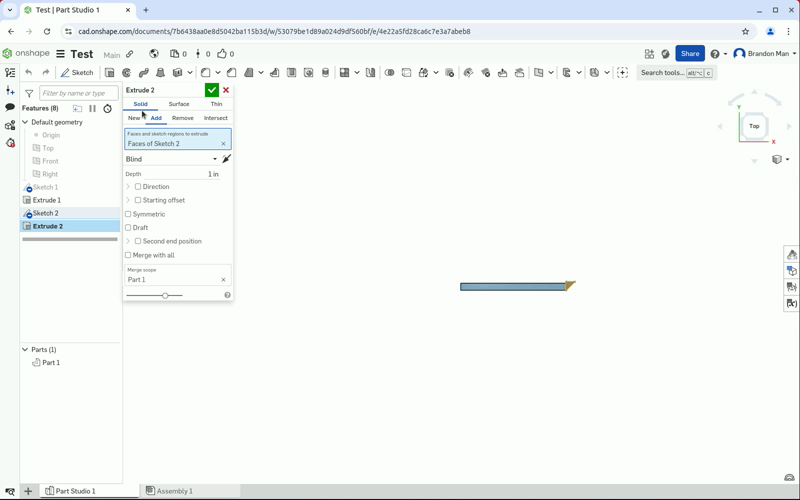
mouse_move(137, 120)
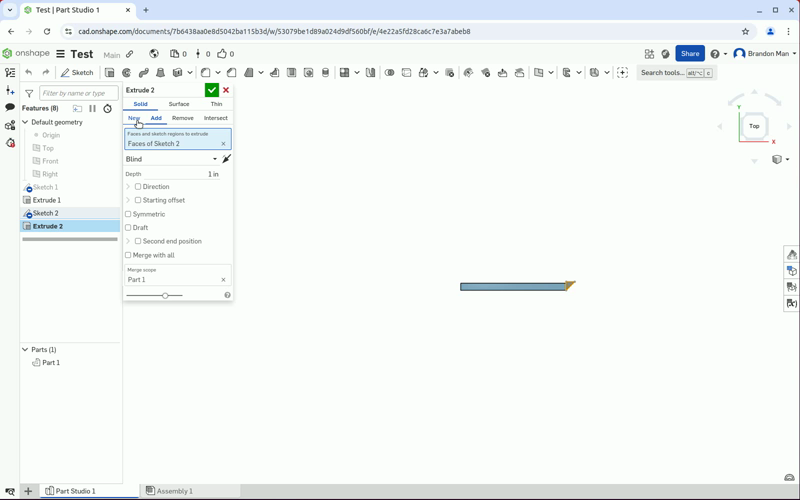
click(137, 120)
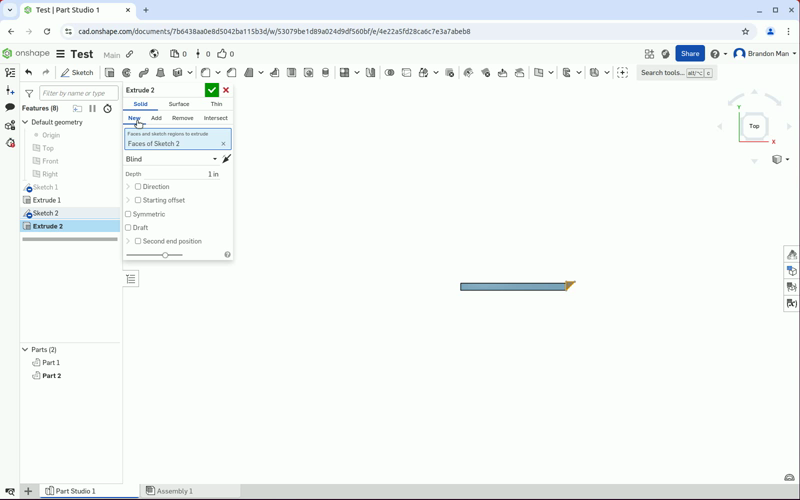
key(tab, 4)
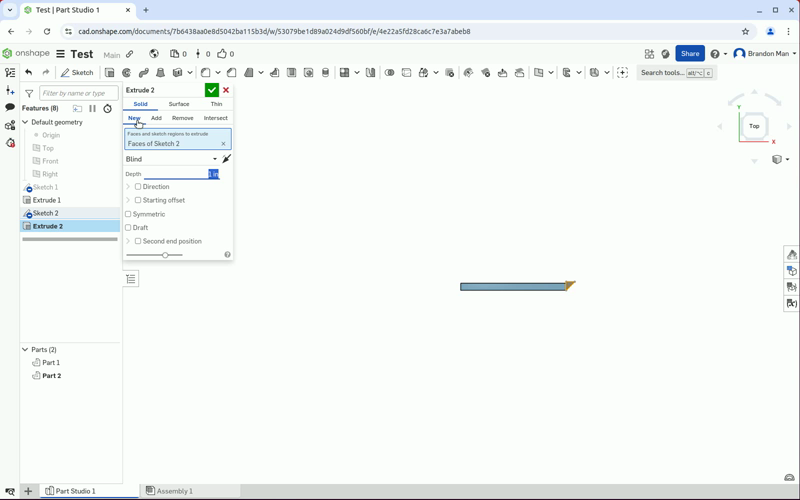
text(14.202)
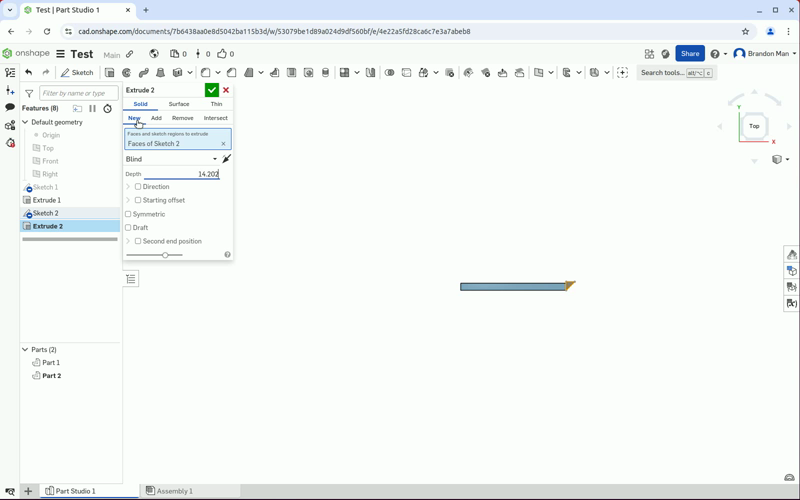
key(enter)
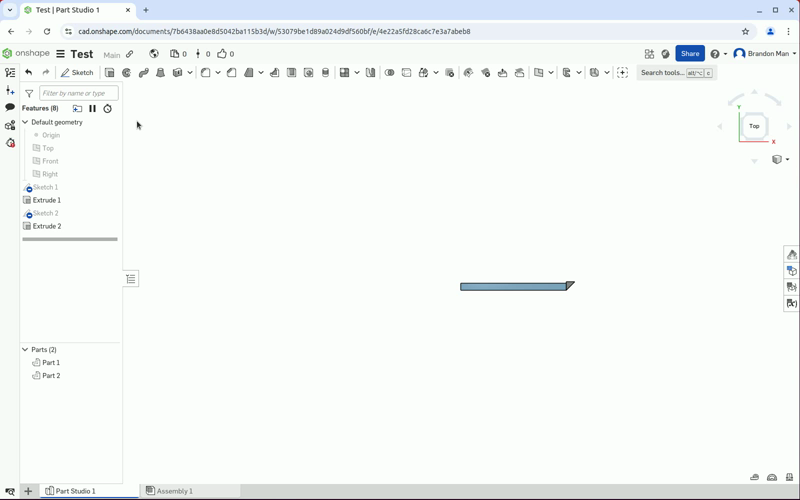
key(shift+h)
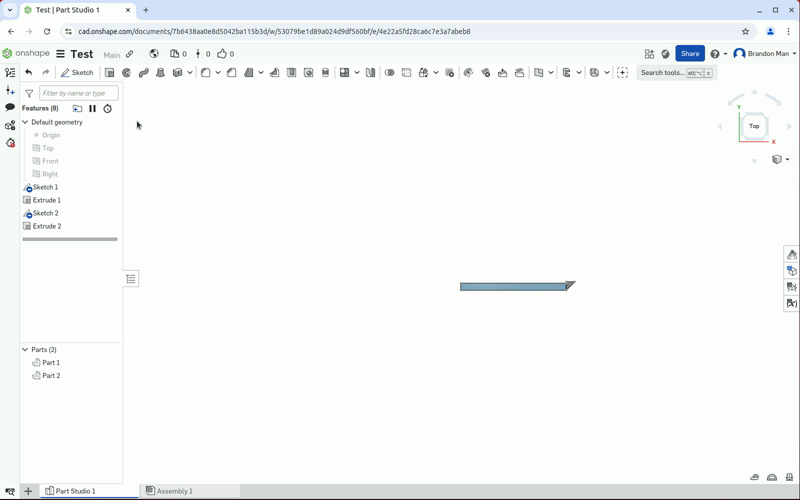
key(shift+h)
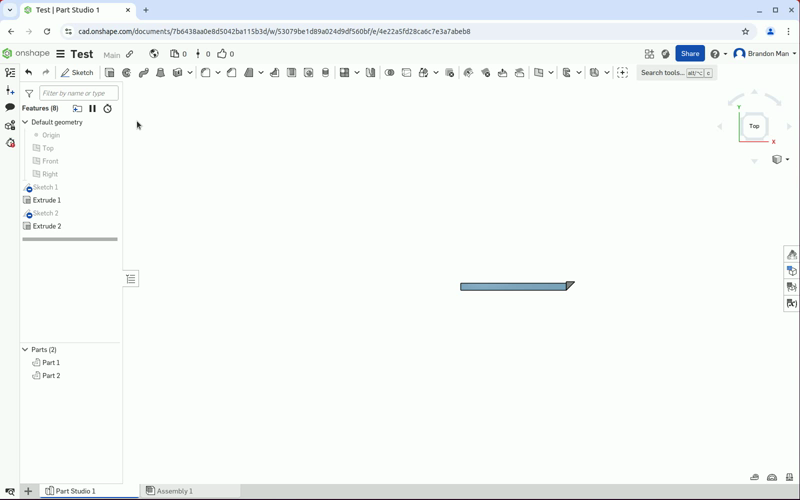
mouse_move(73, 189)
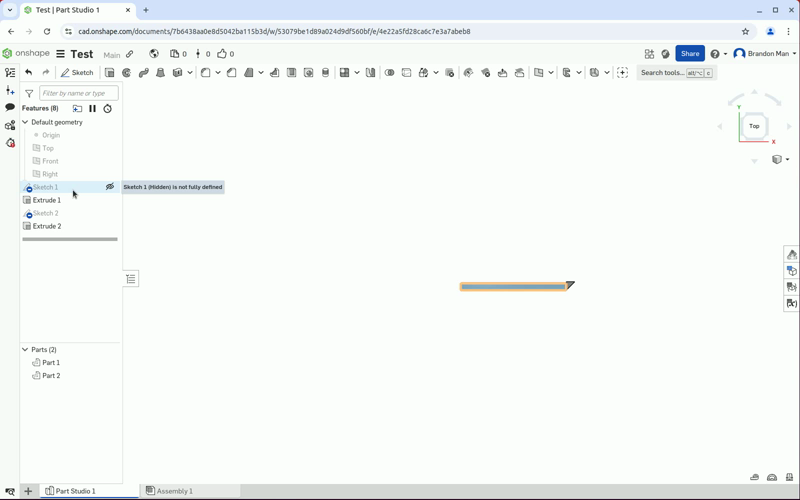
click(73, 189)
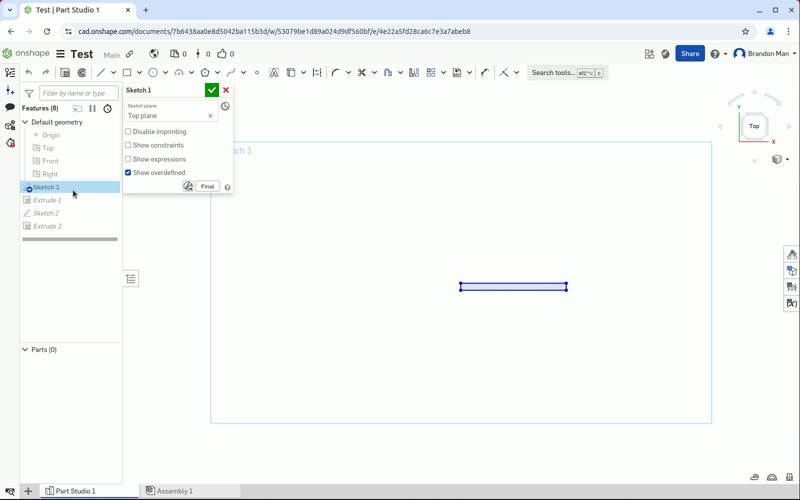
mouse_move(229, 92)
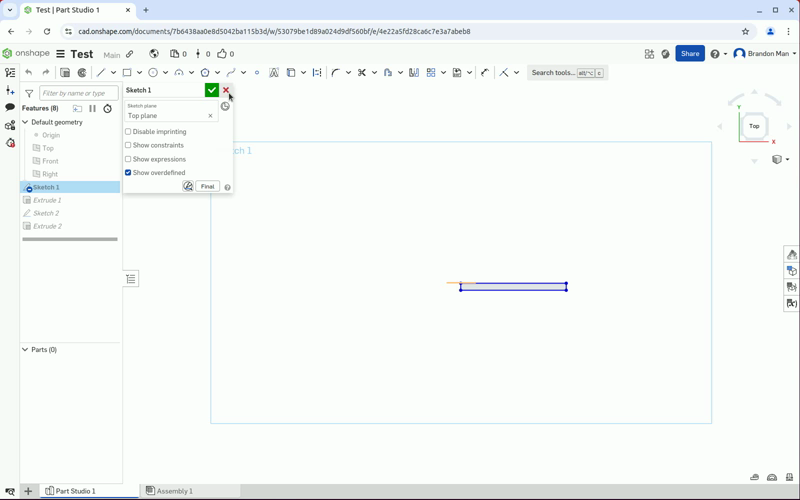
click(229, 92)
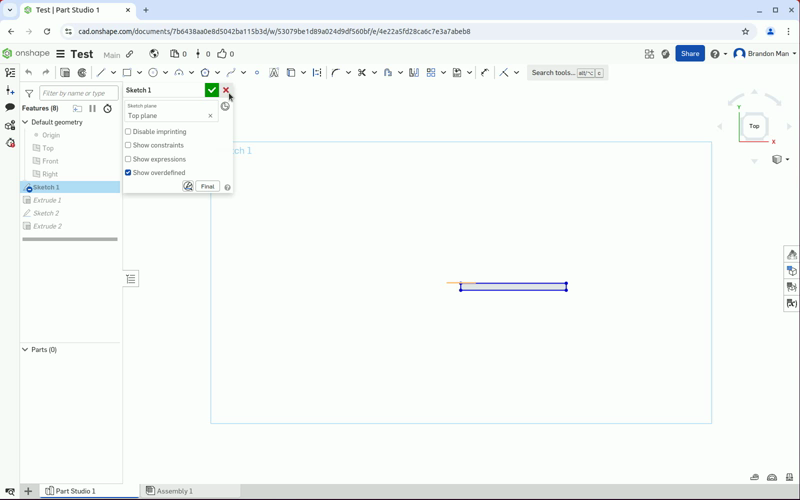
key(shift+s)
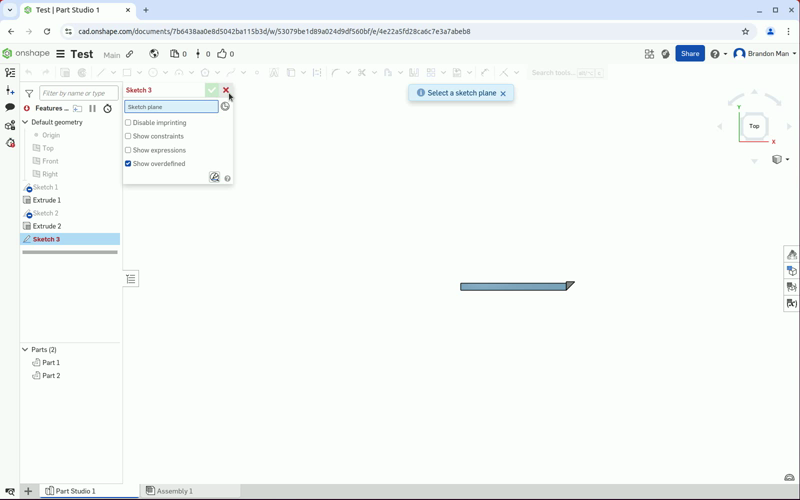
mouse_move(73, 150)
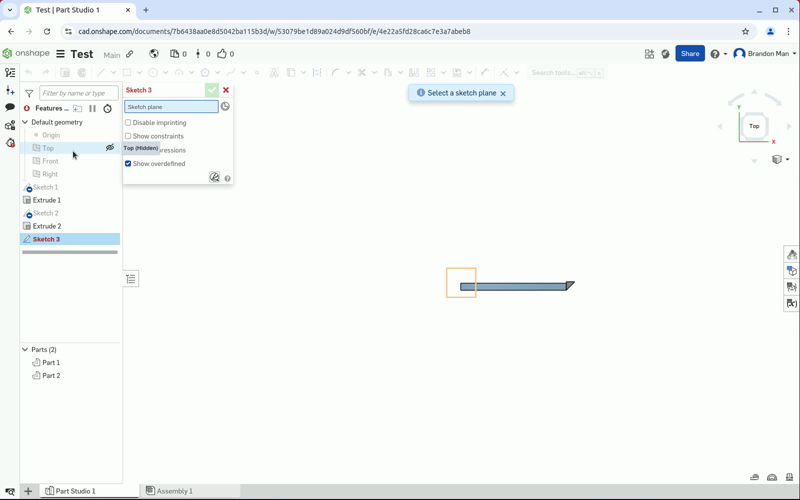
click(73, 150)
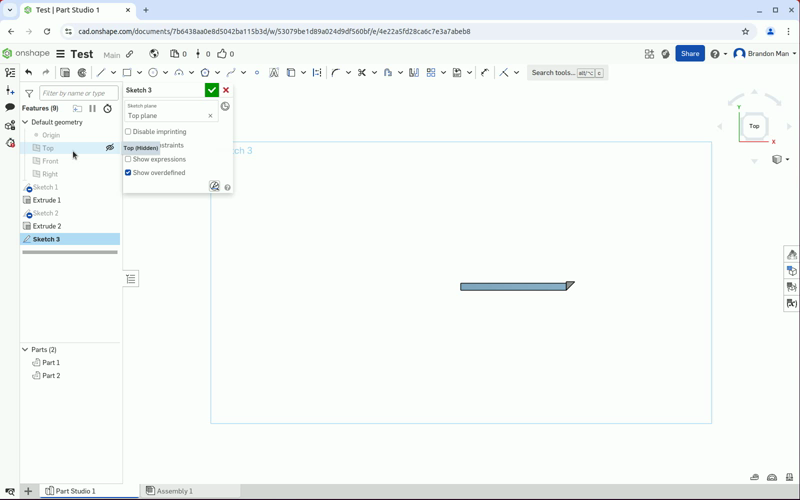
mouse_move(73, 352)
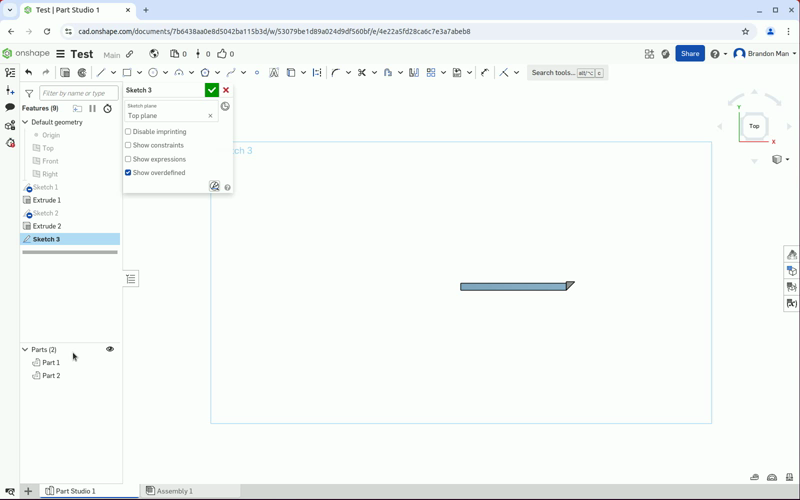
key(y)
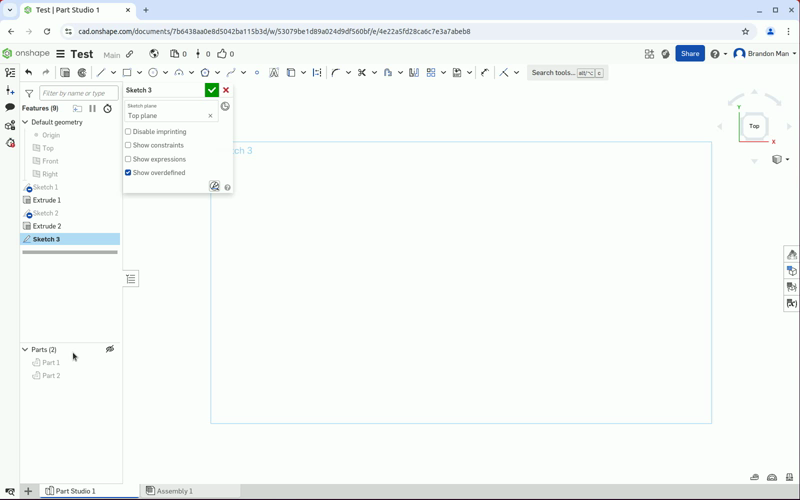
key(l)
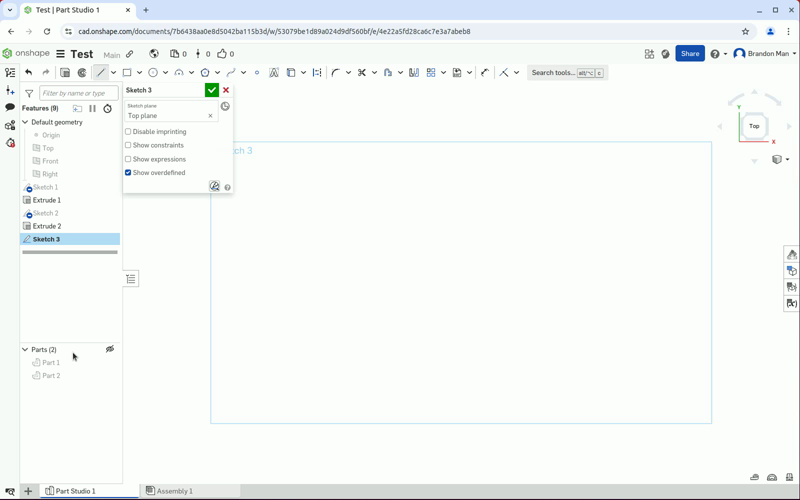
key_down(shift)
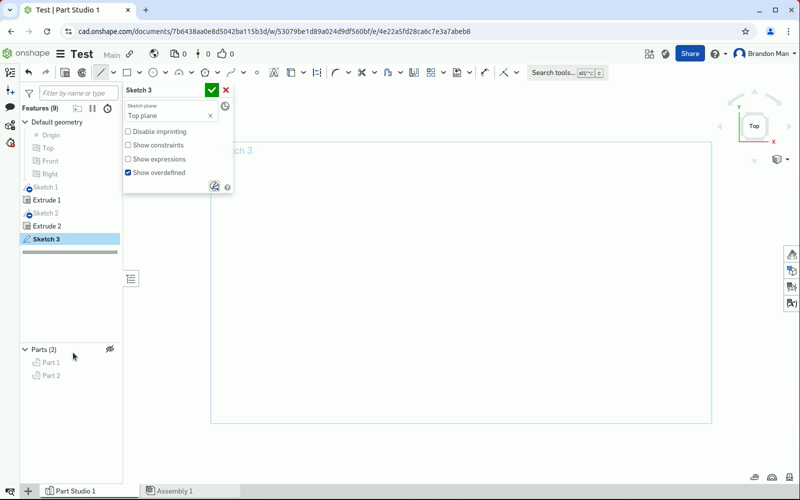
mouse_move(566, 282)
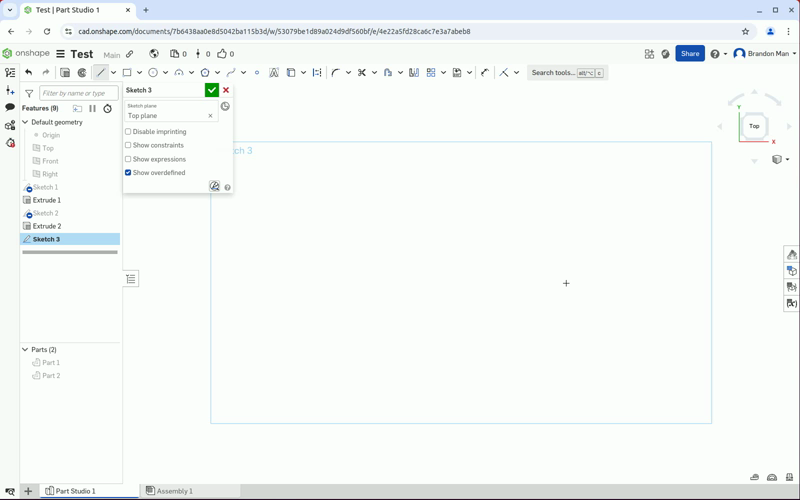
click(566, 282)
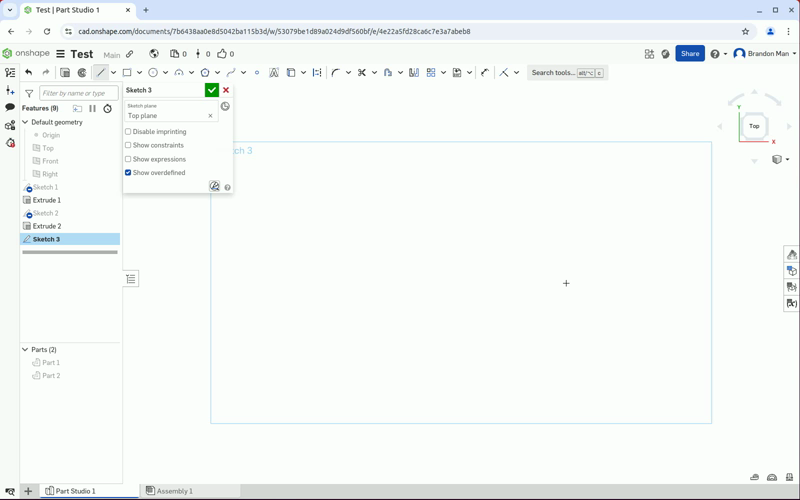
key_up(shift)
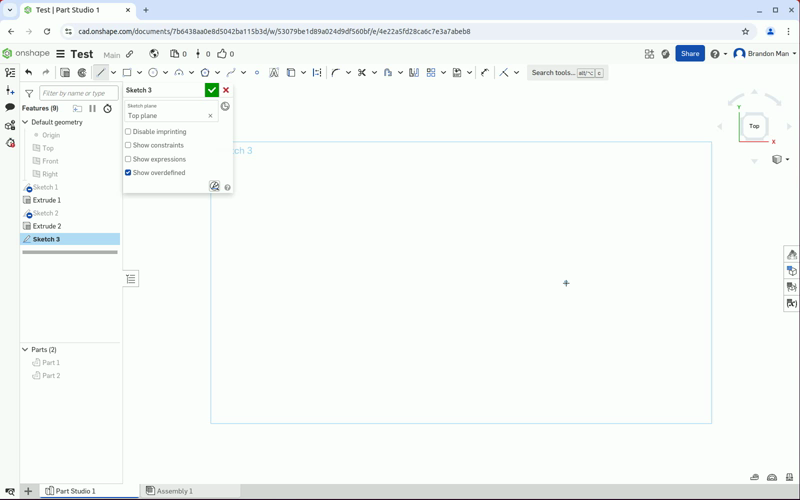
key_down(shift)
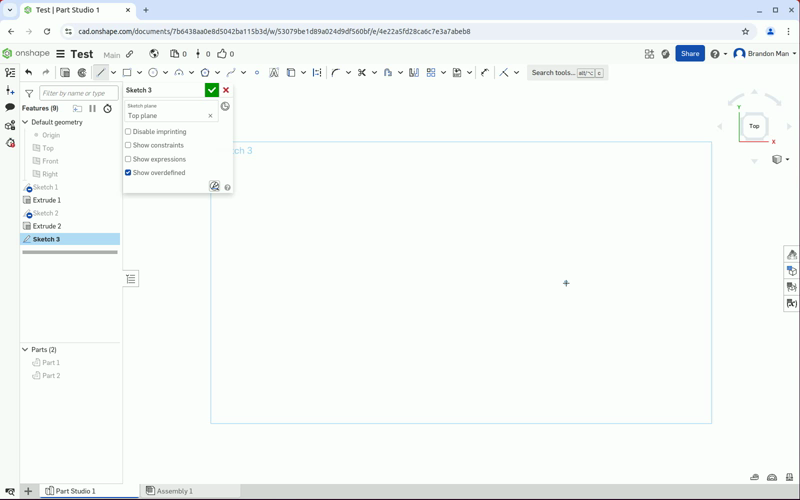
mouse_move(589, 282)
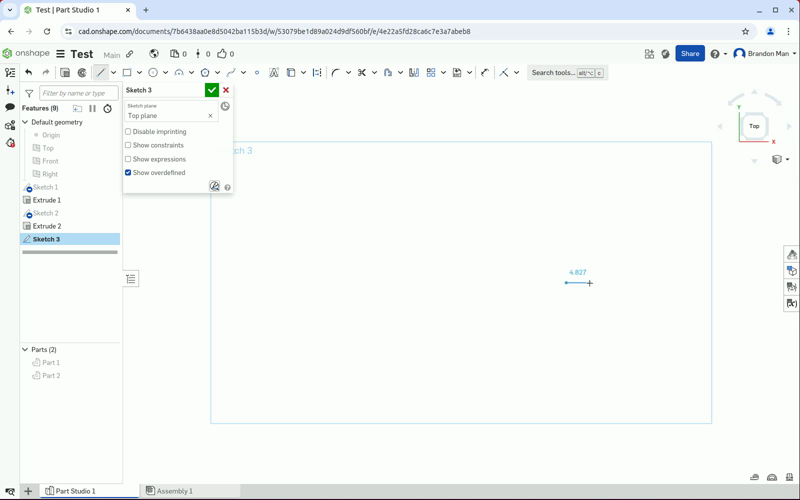
mouse_move(573, 282)
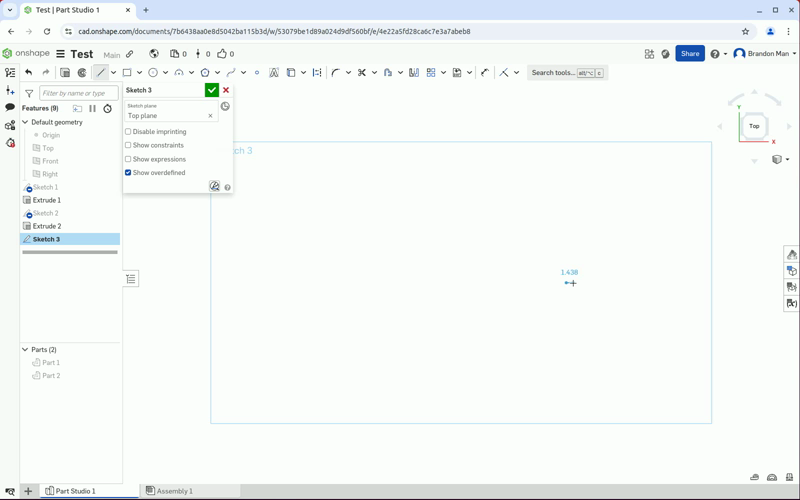
scroll(6)
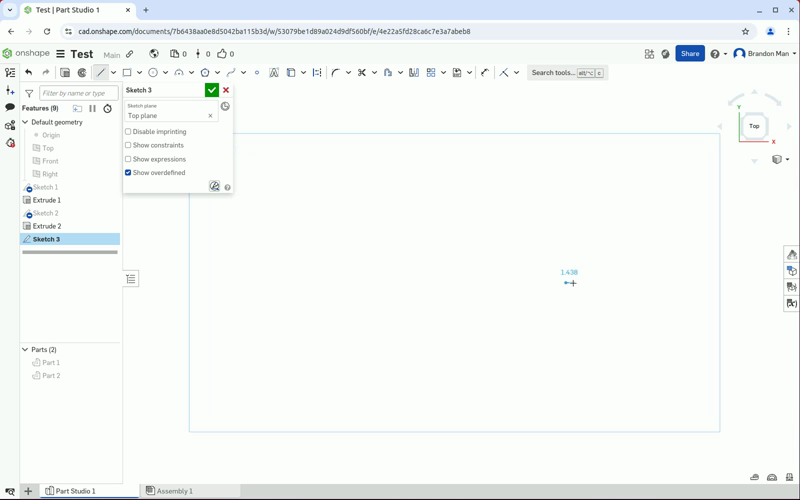
scroll(6)
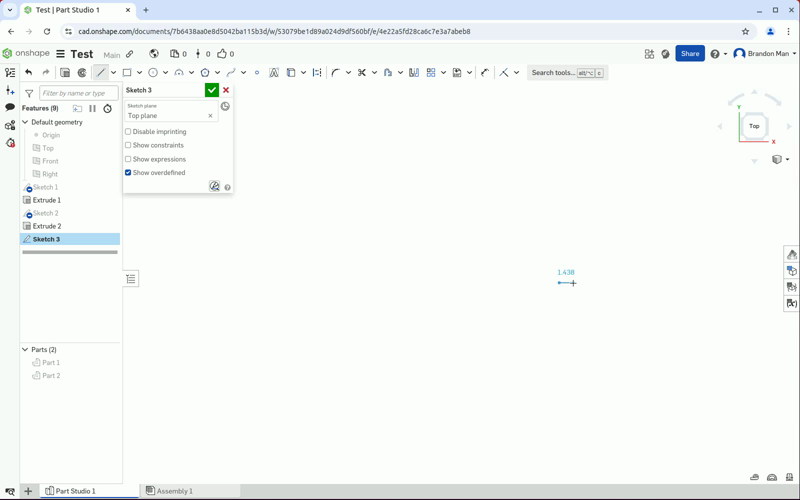
scroll(6)
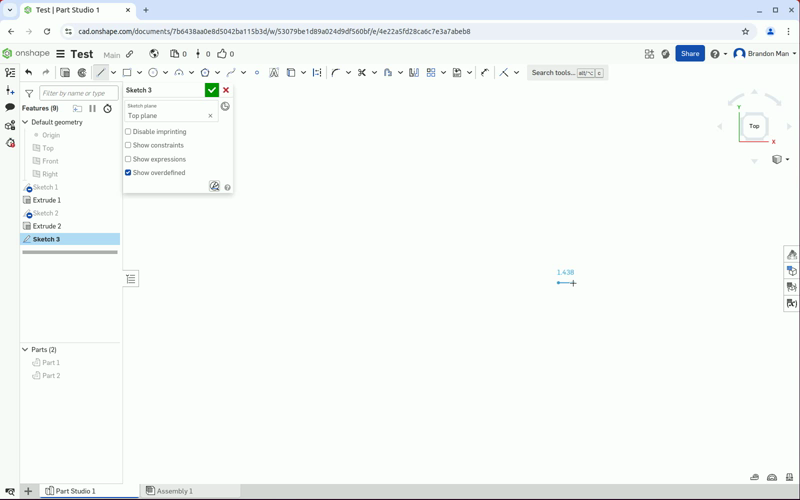
scroll(6)
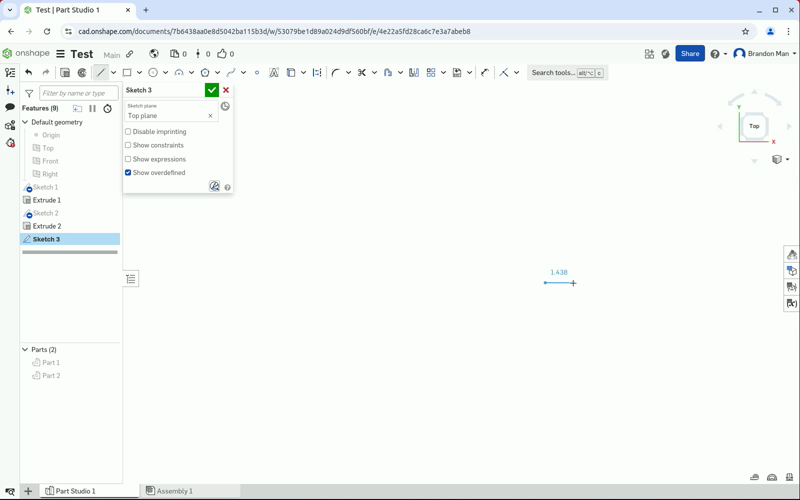
scroll(6)
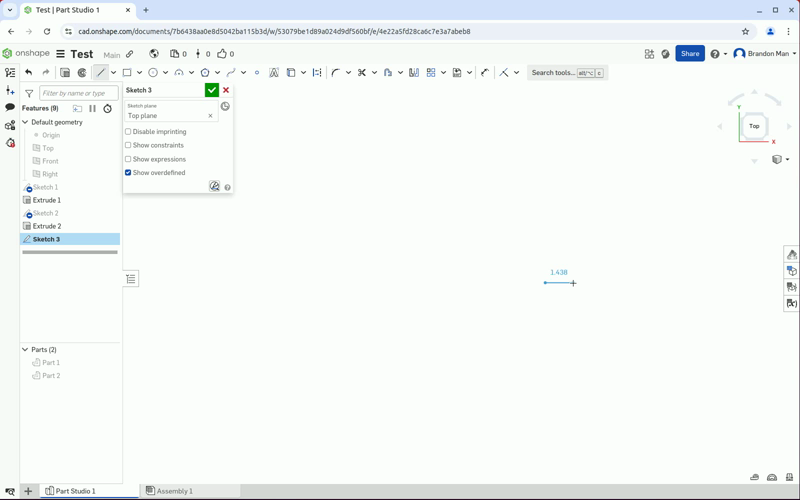
scroll(6)
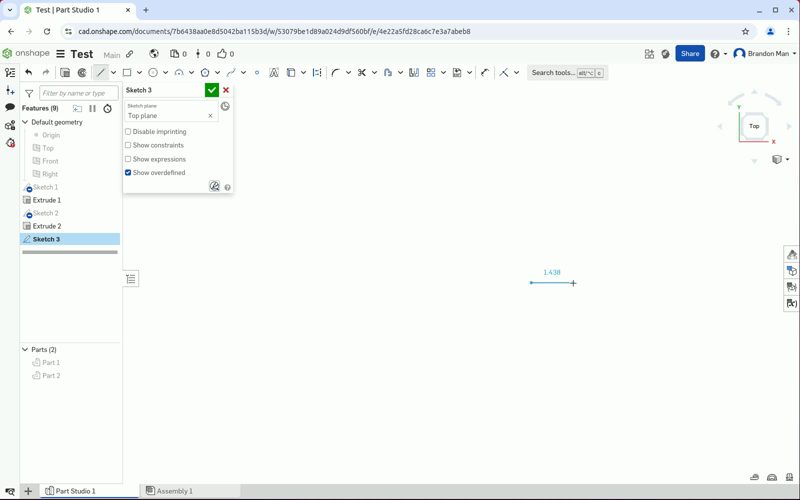
scroll(6)
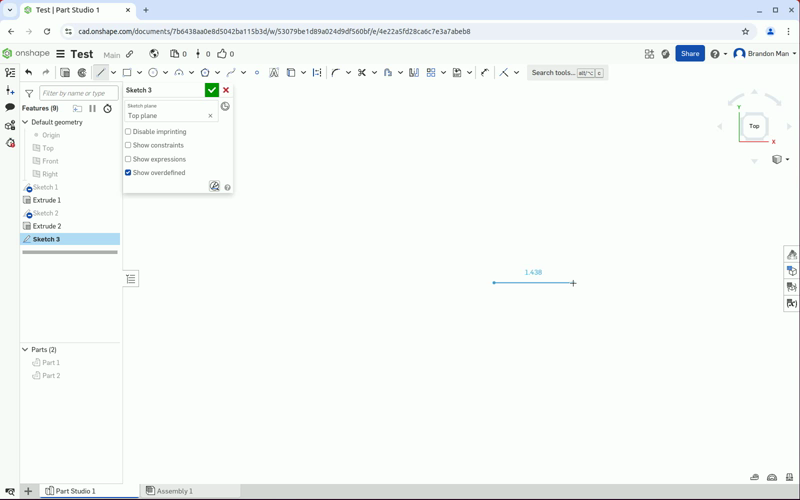
click(573, 282)
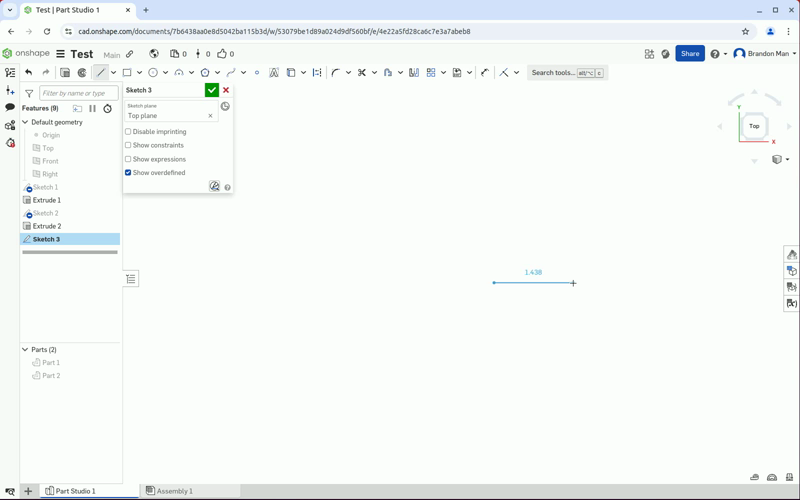
scroll(-6)
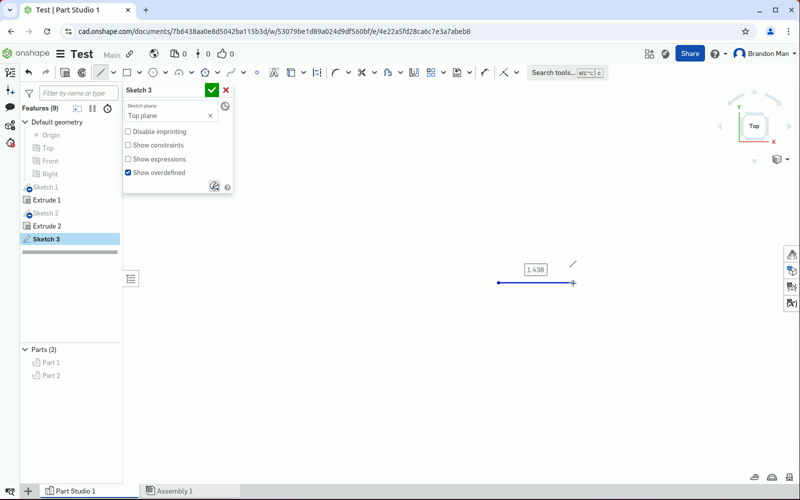
scroll(-6)
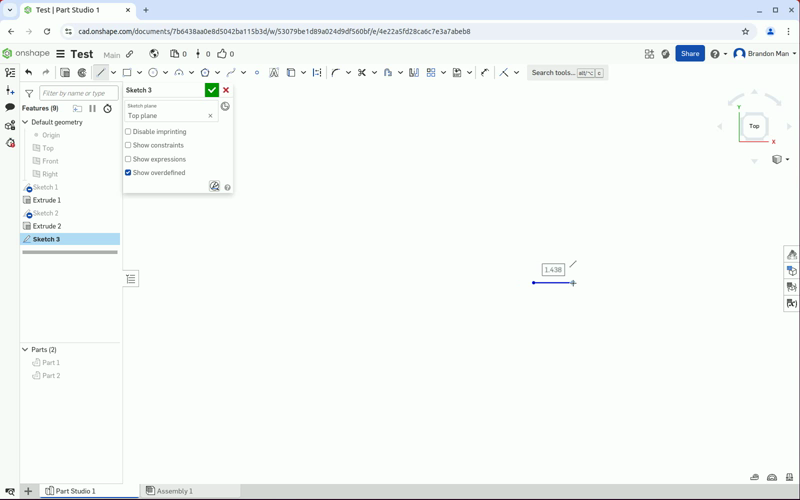
scroll(-6)
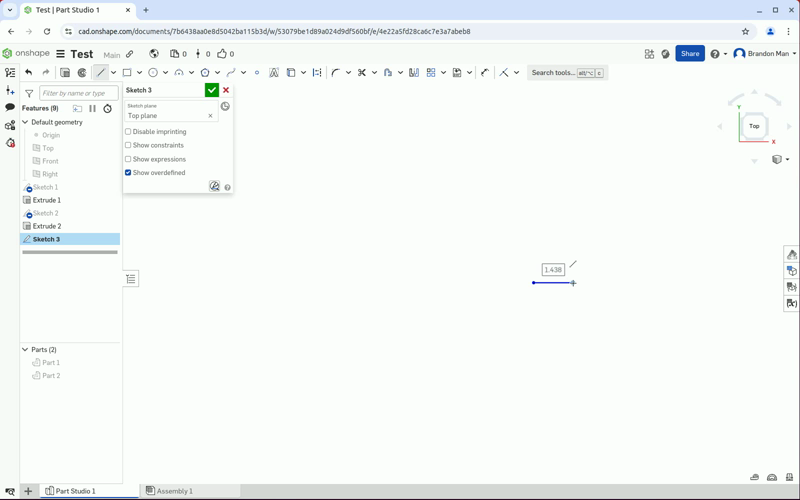
scroll(-6)
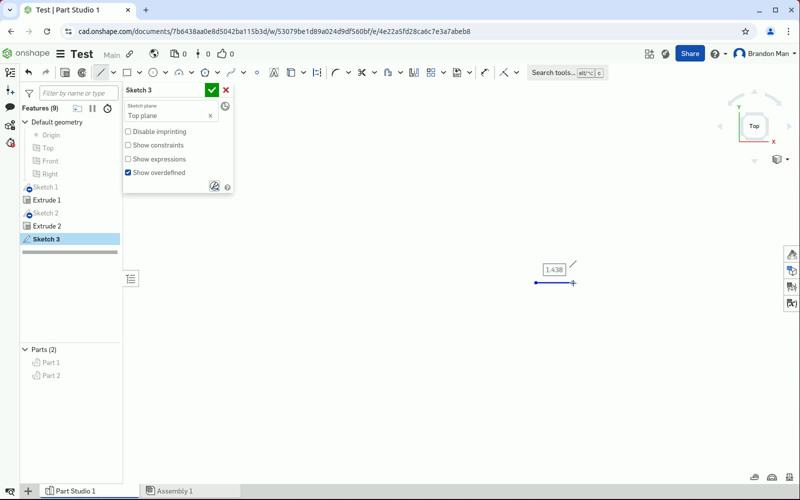
scroll(-6)
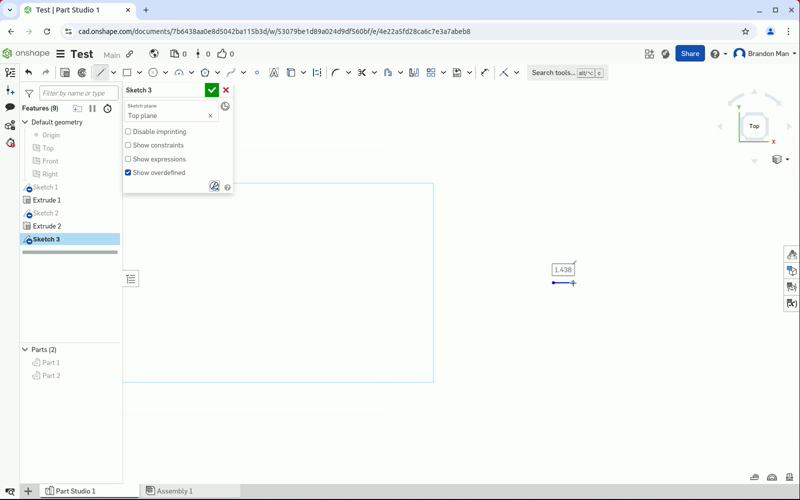
scroll(-6)
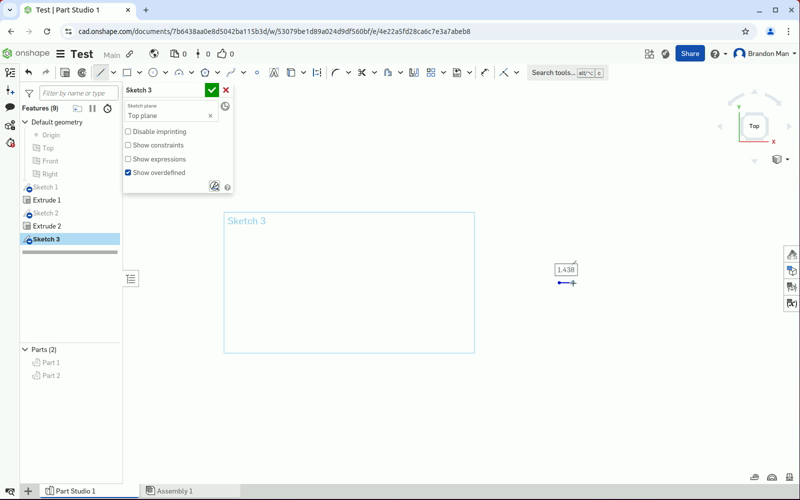
scroll(-6)
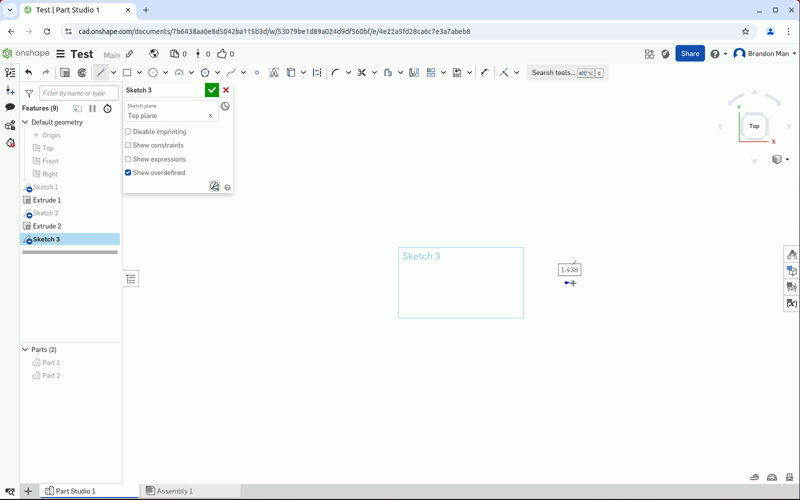
key_up(shift)
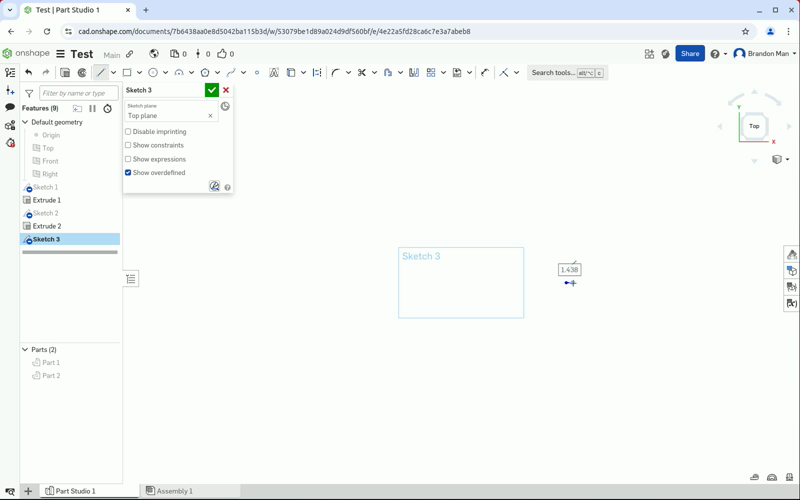
key_down(shift)
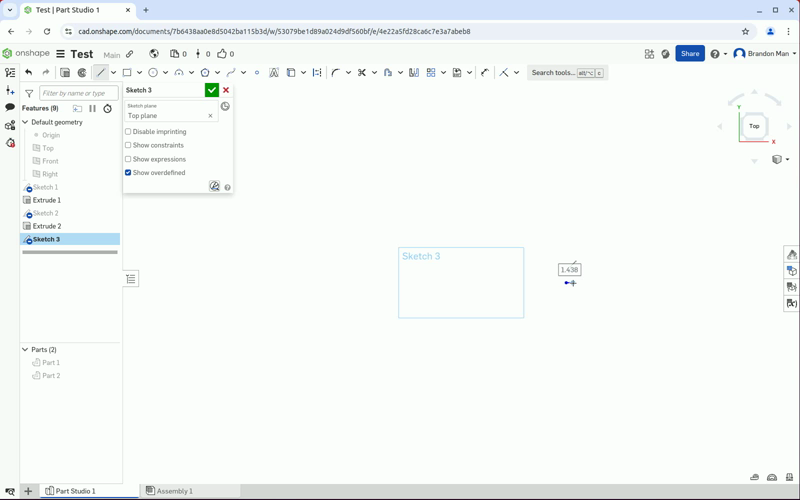
mouse_move(589, 282)
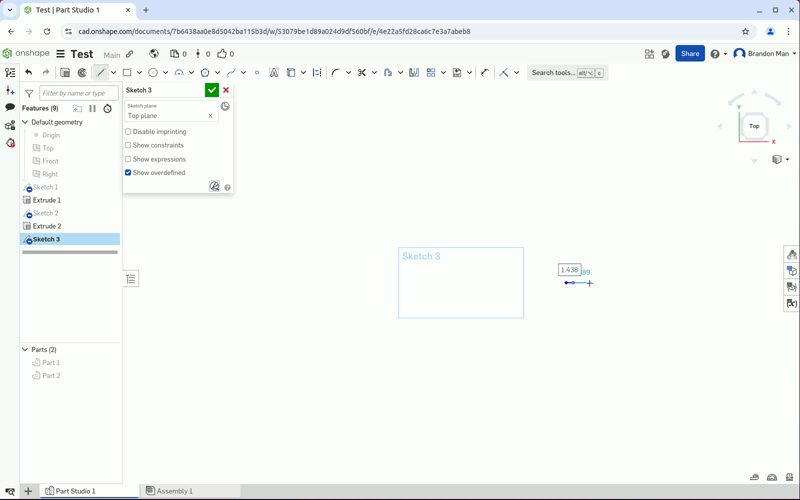
mouse_move(573, 238)
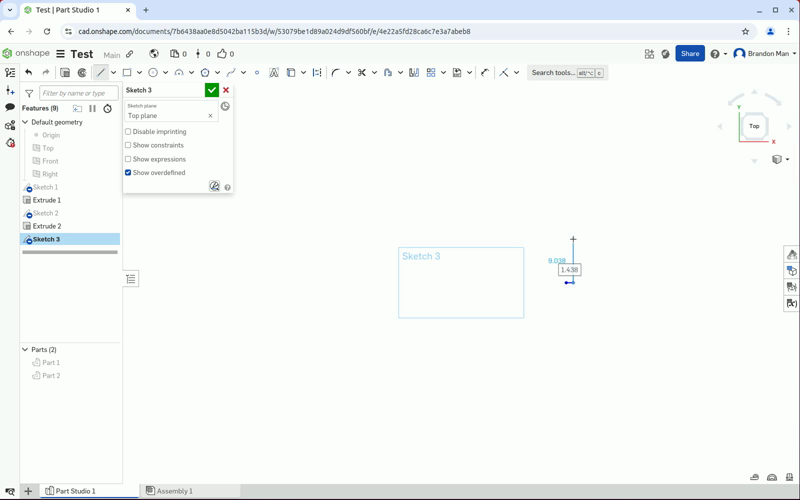
click(573, 238)
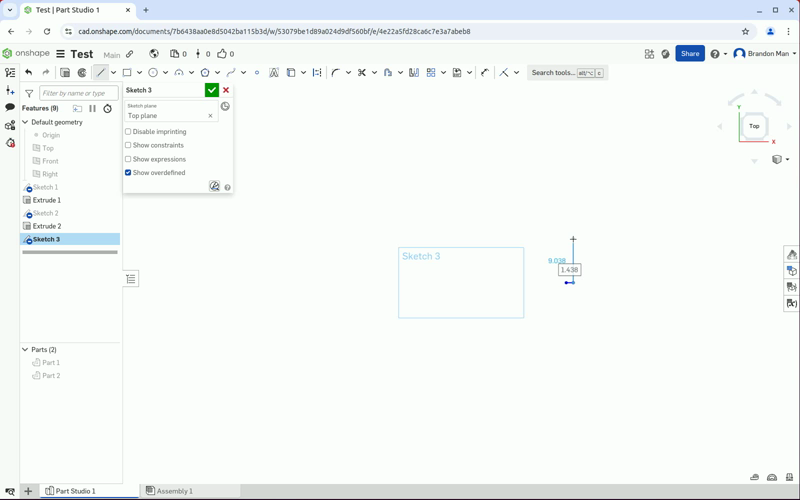
key_up(shift)
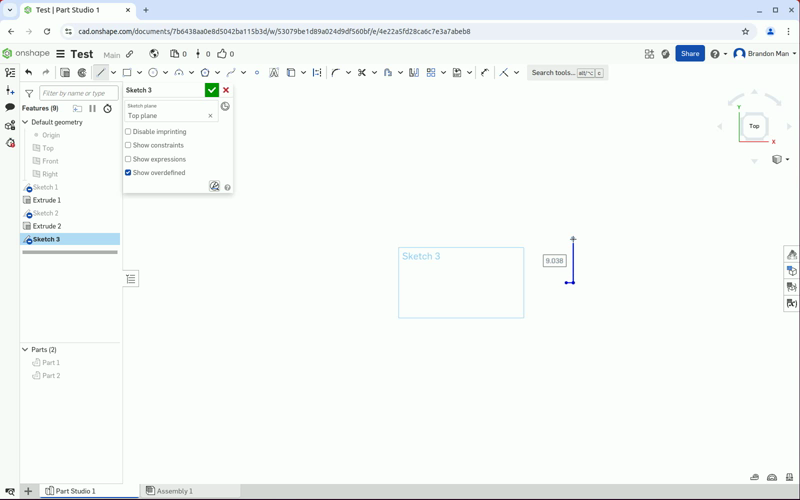
key_down(shift)
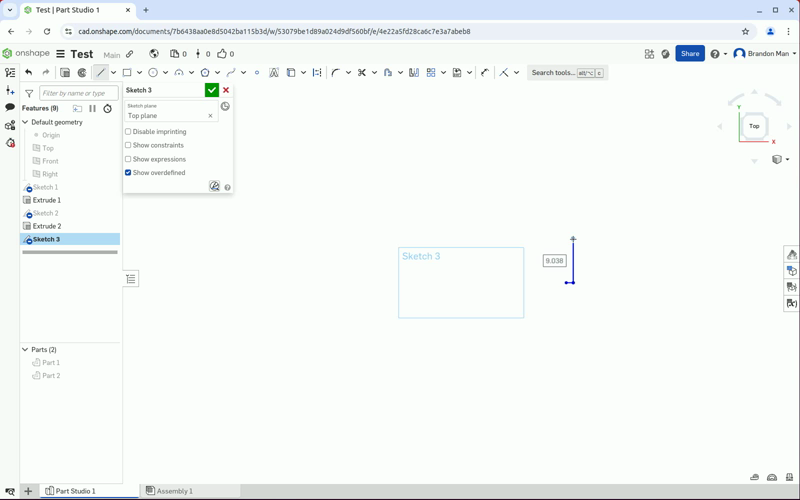
mouse_move(589, 238)
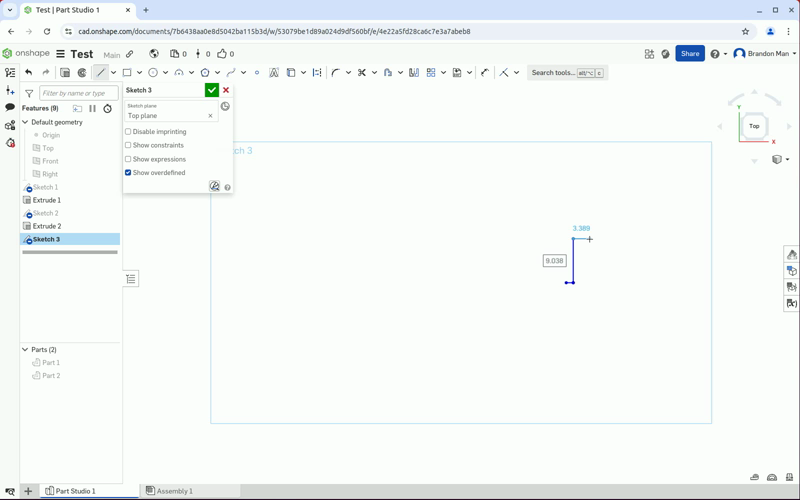
mouse_move(566, 238)
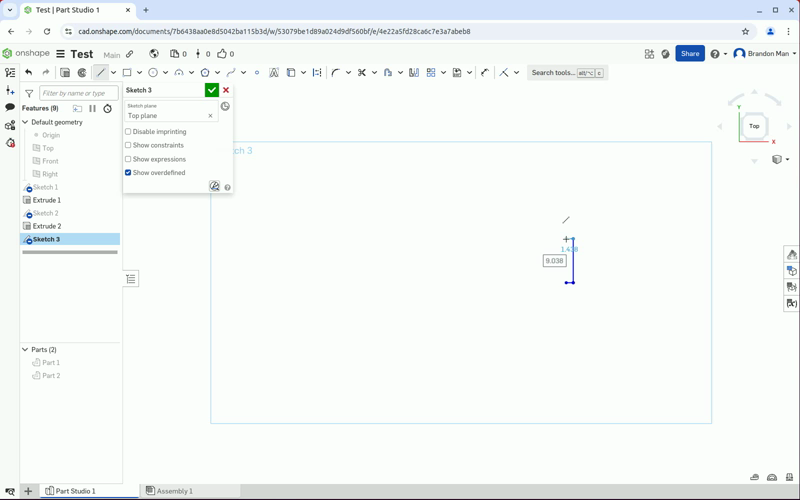
scroll(6)
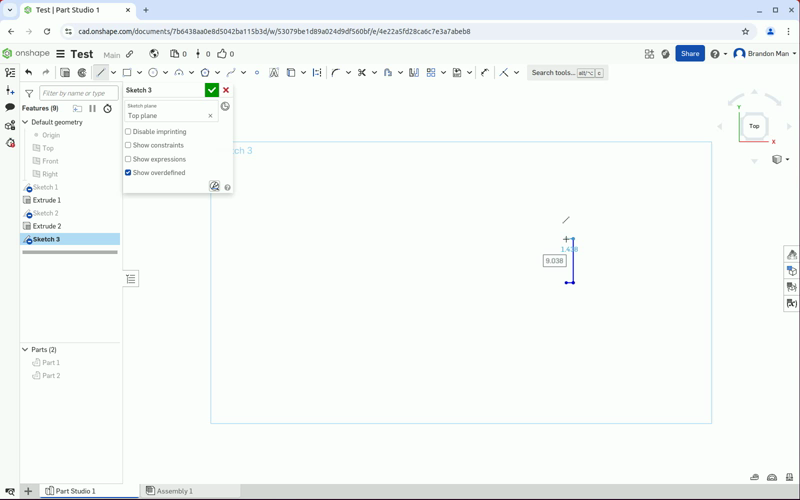
scroll(6)
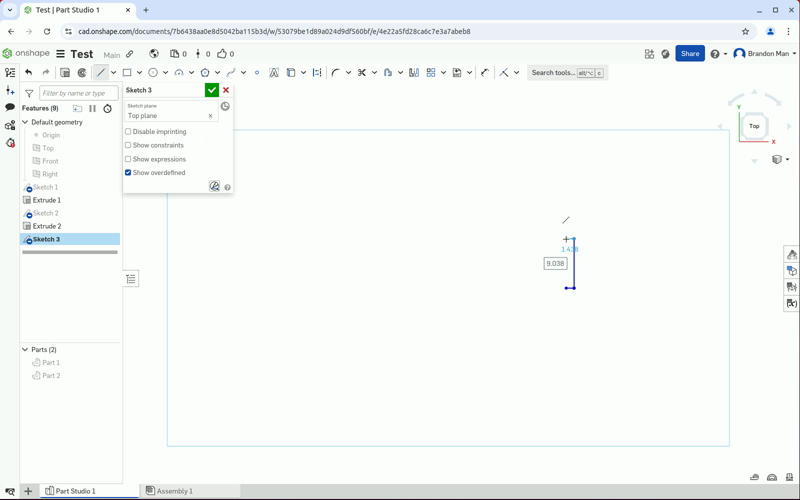
scroll(6)
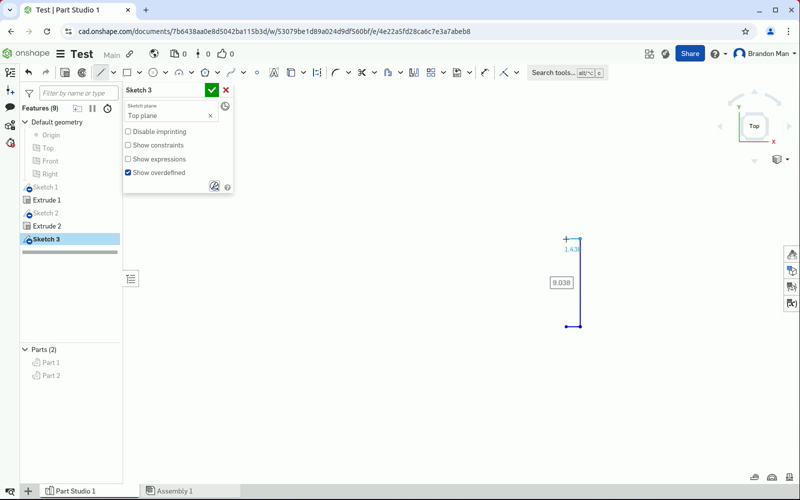
scroll(6)
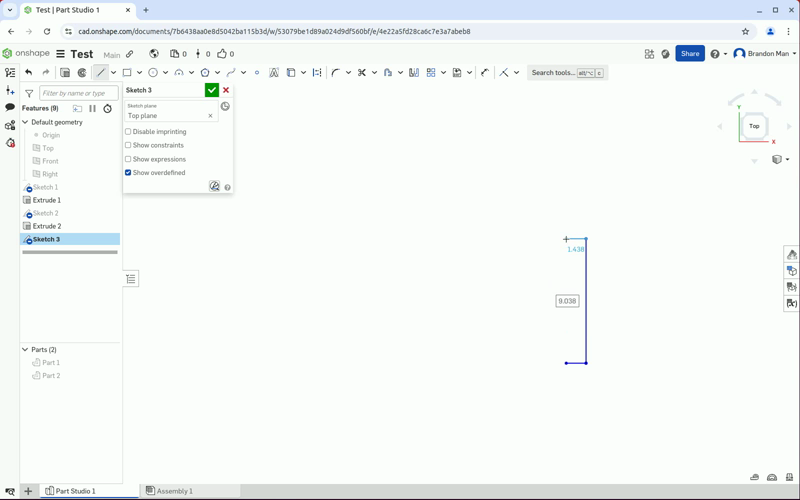
scroll(6)
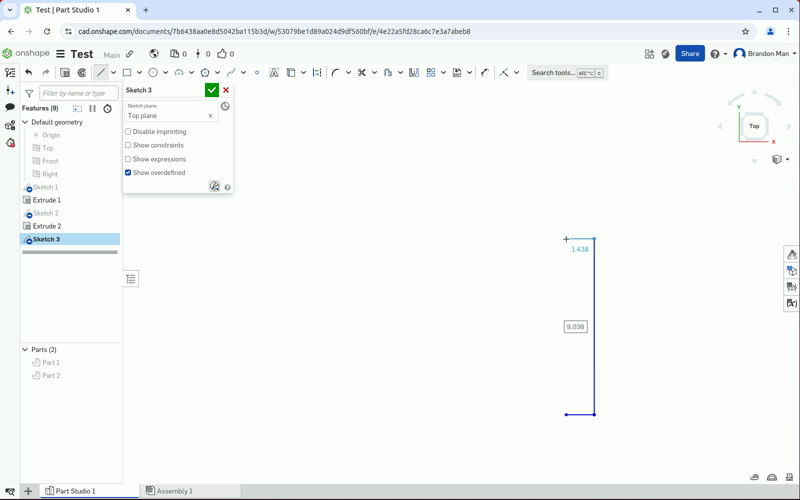
scroll(6)
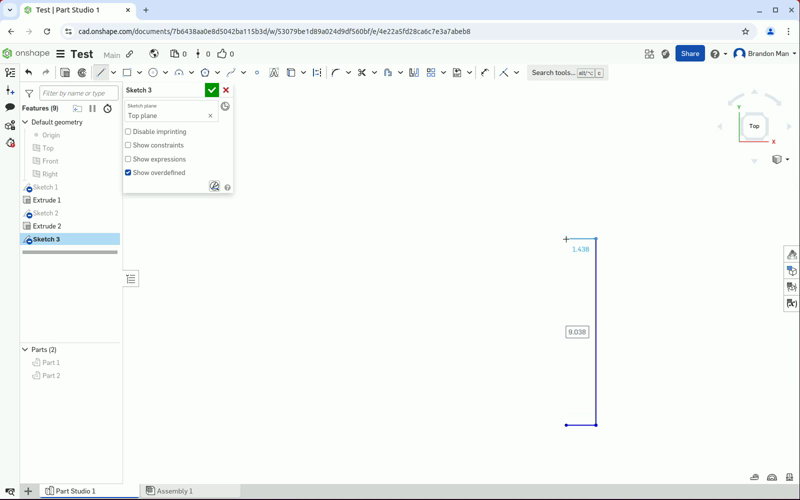
scroll(6)
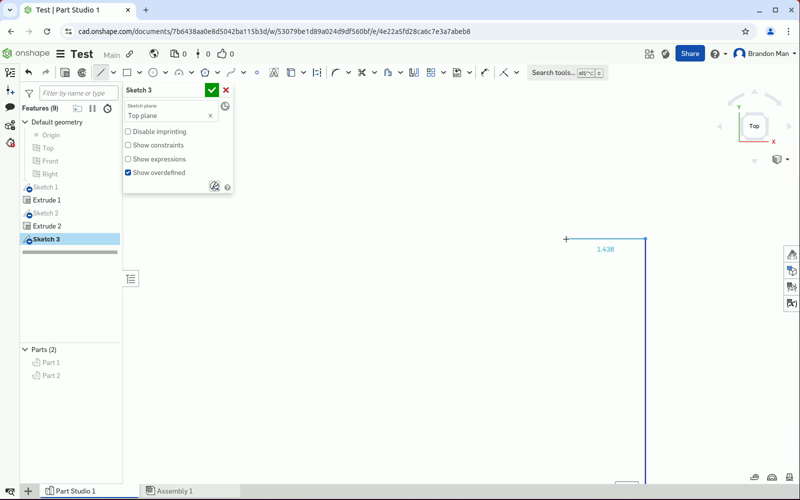
click(566, 238)
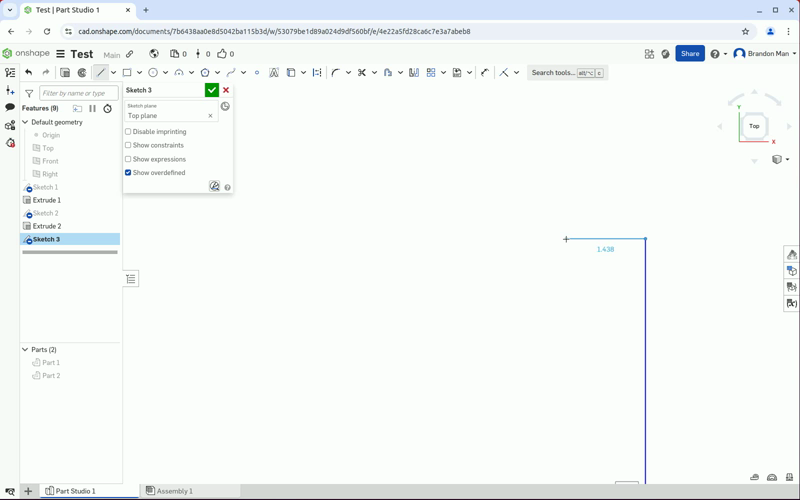
scroll(-6)
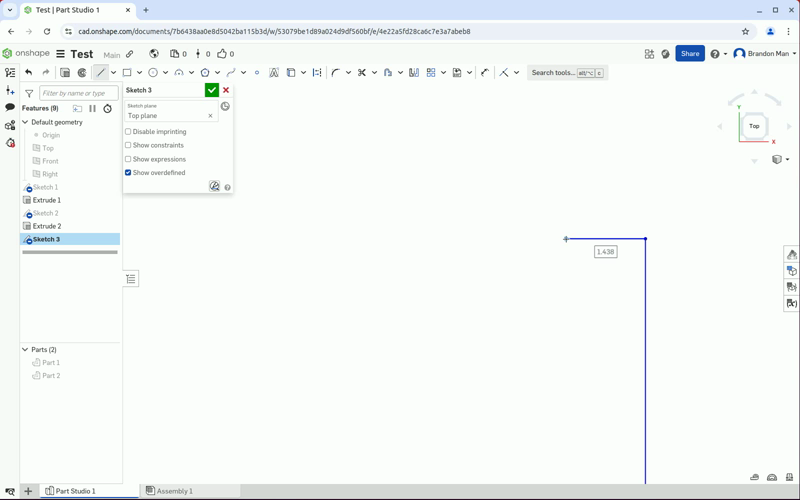
scroll(-6)
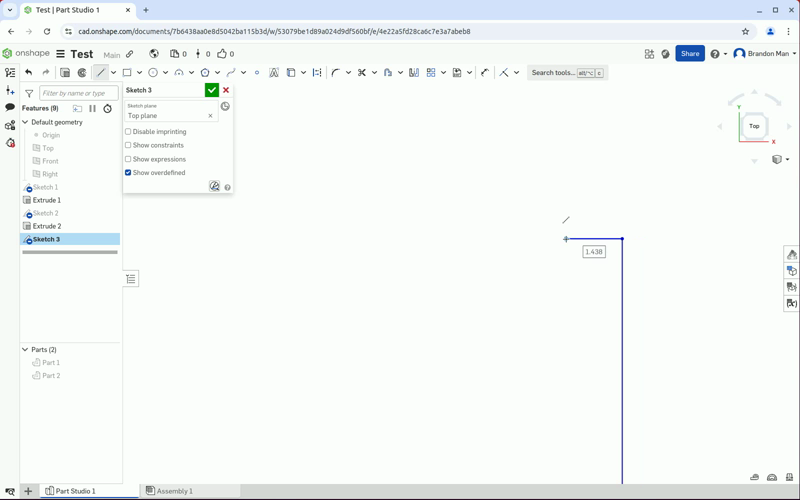
scroll(-6)
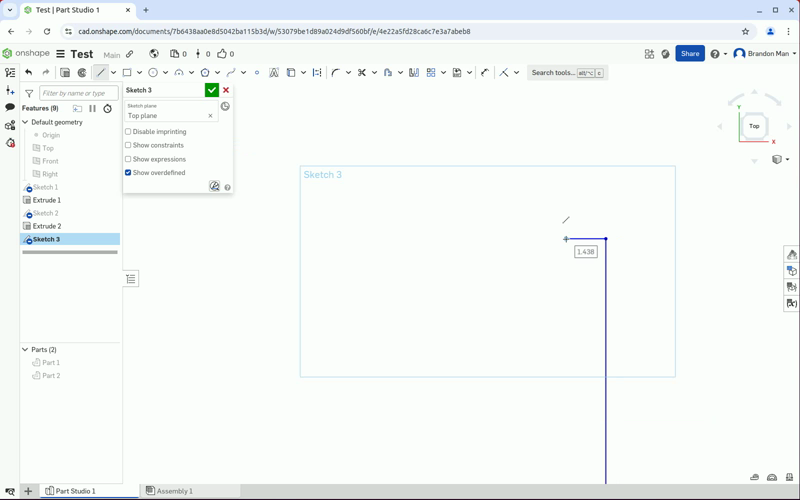
scroll(-6)
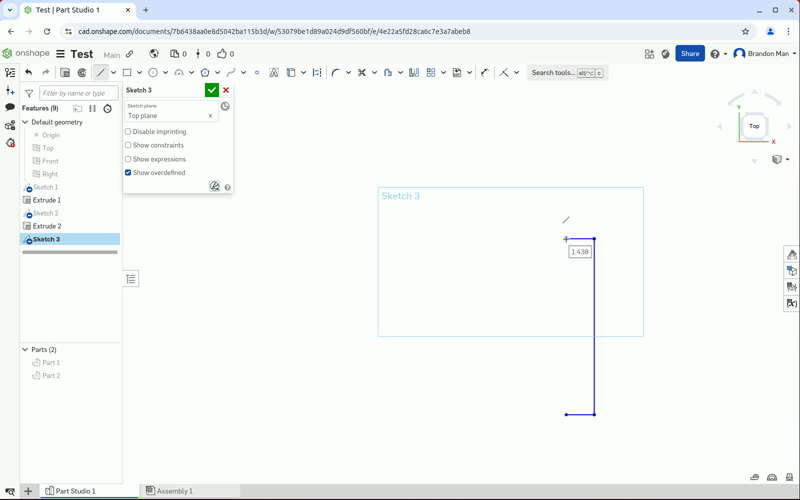
scroll(-6)
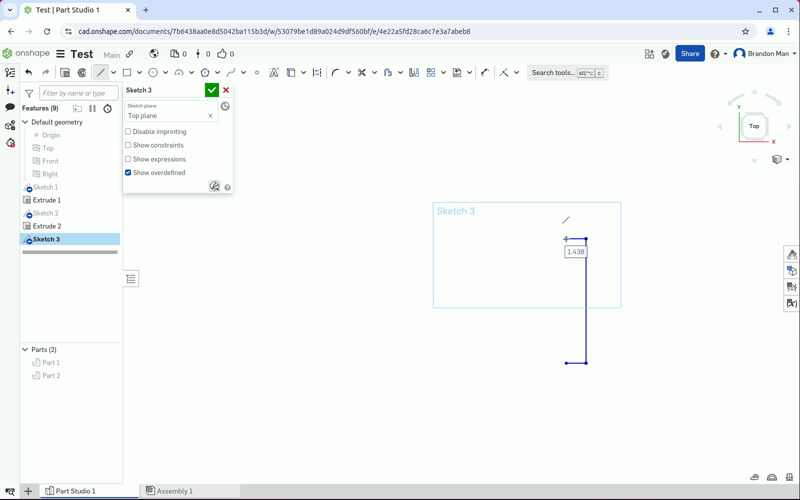
scroll(-6)
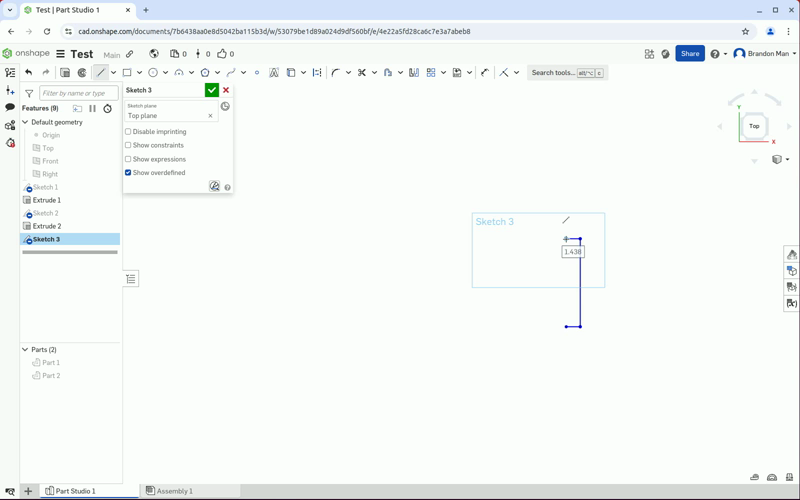
scroll(-6)
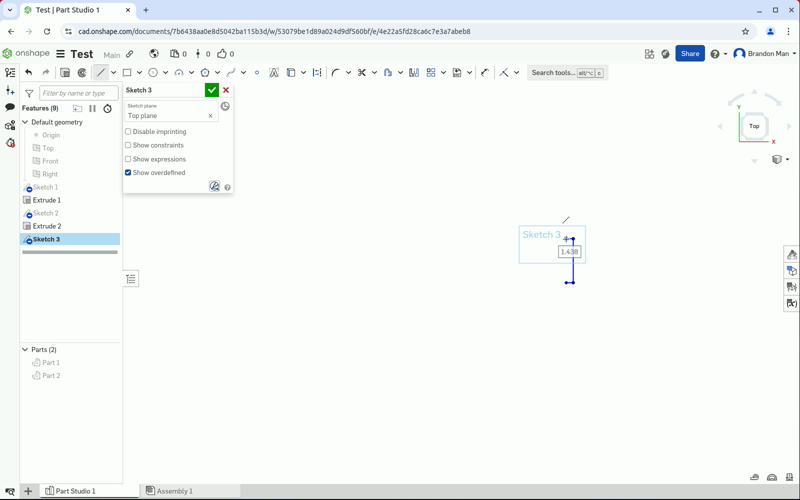
key_up(shift)
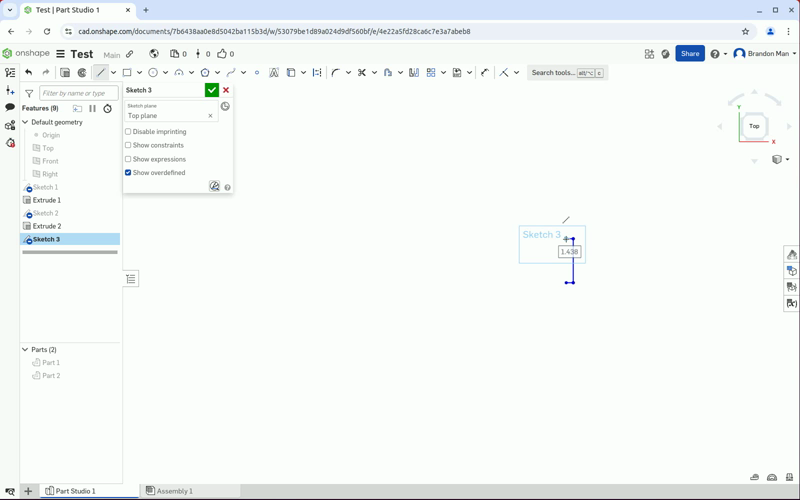
mouse_move(589, 238)
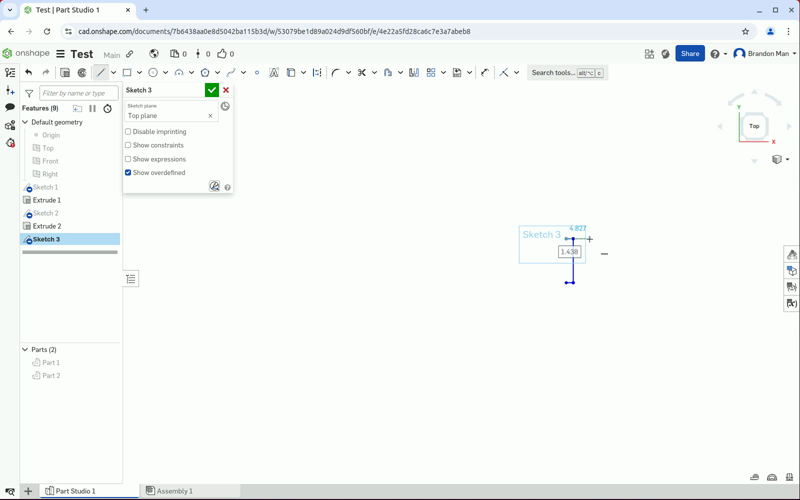
key_down(shift)
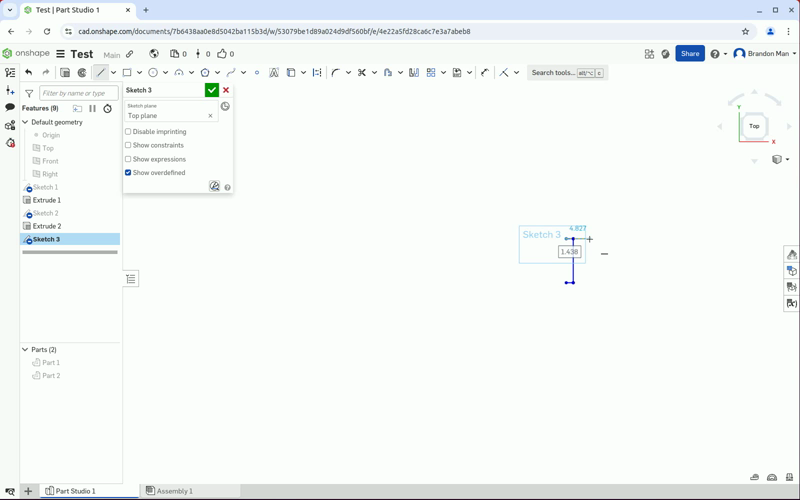
mouse_move(566, 282)
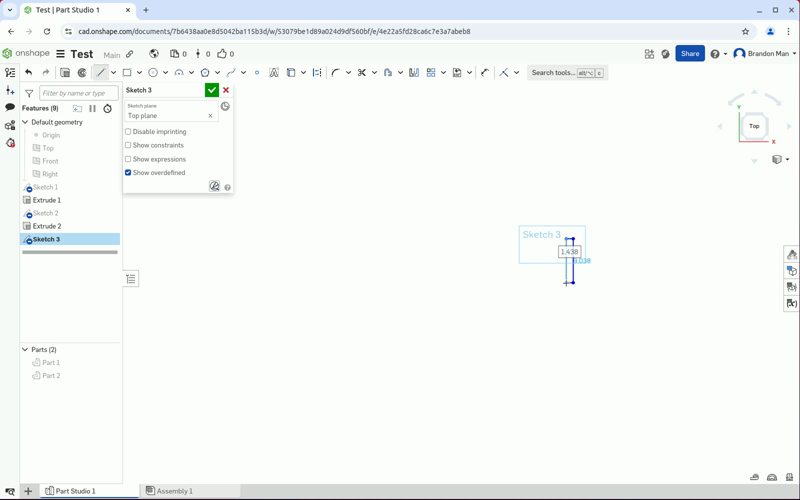
key_up(shift)
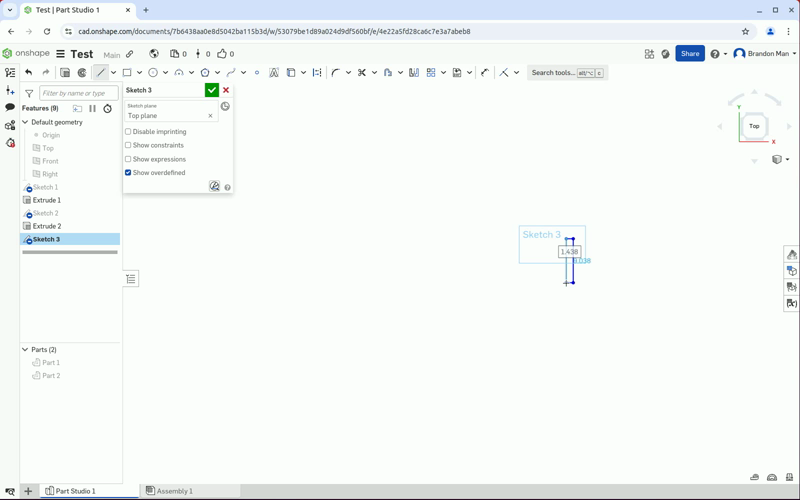
click(566, 282)
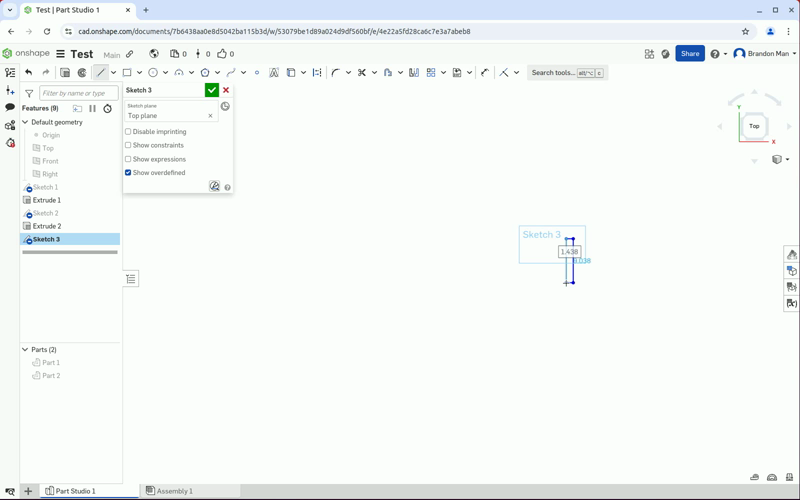
key(esc)
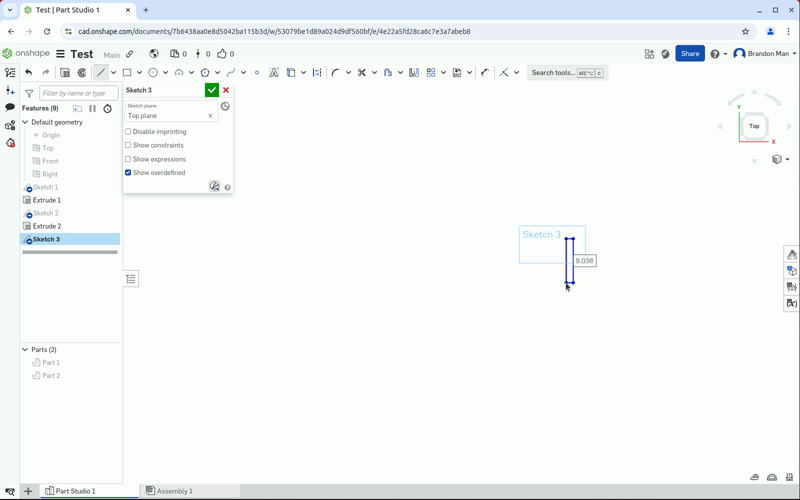
mouse_move(571, 272)
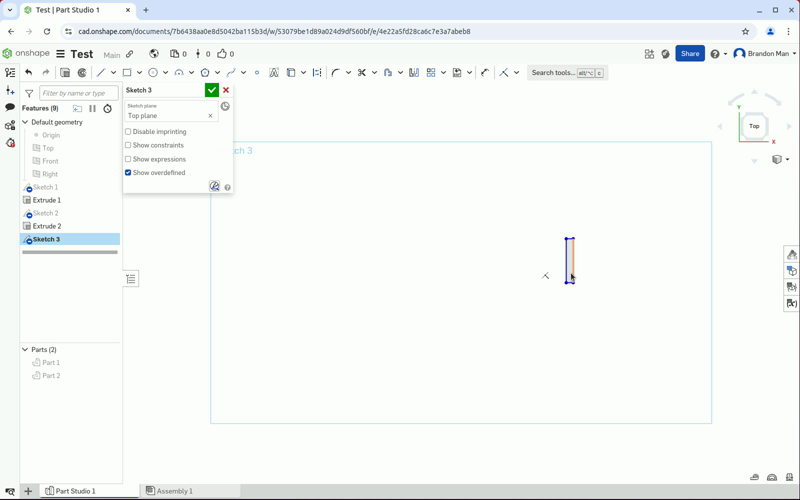
scroll(6)
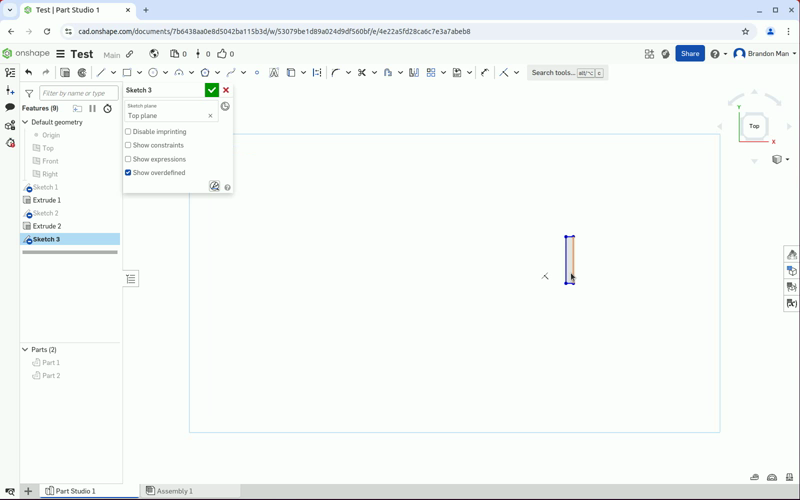
scroll(6)
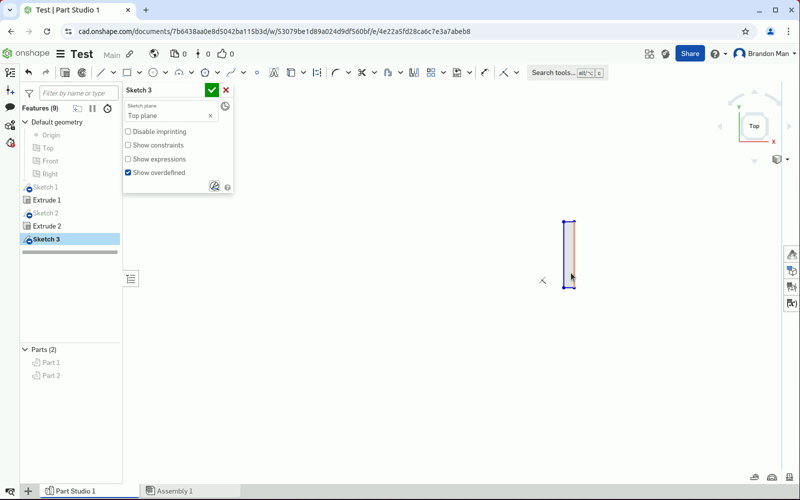
scroll(6)
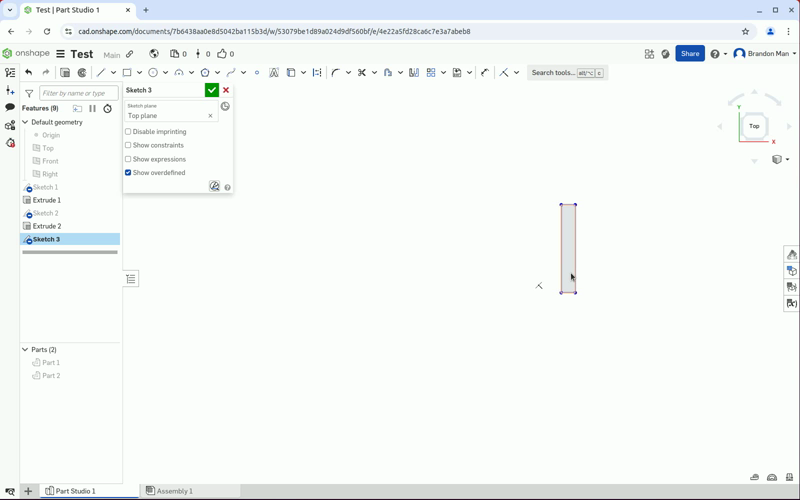
scroll(6)
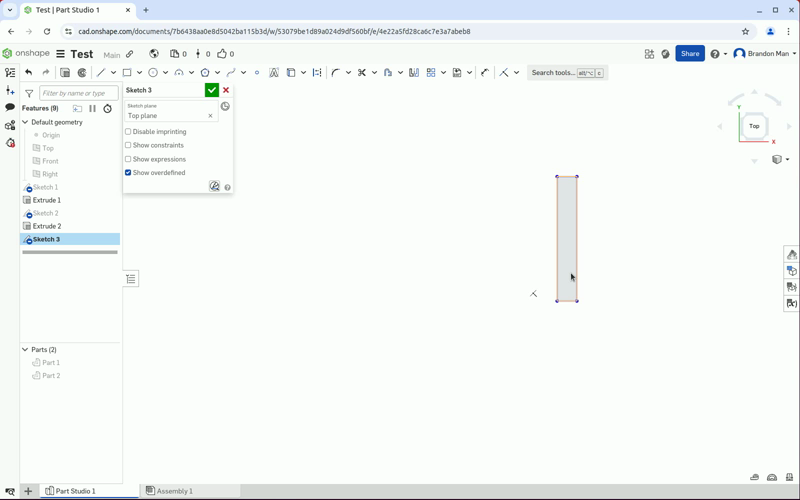
scroll(6)
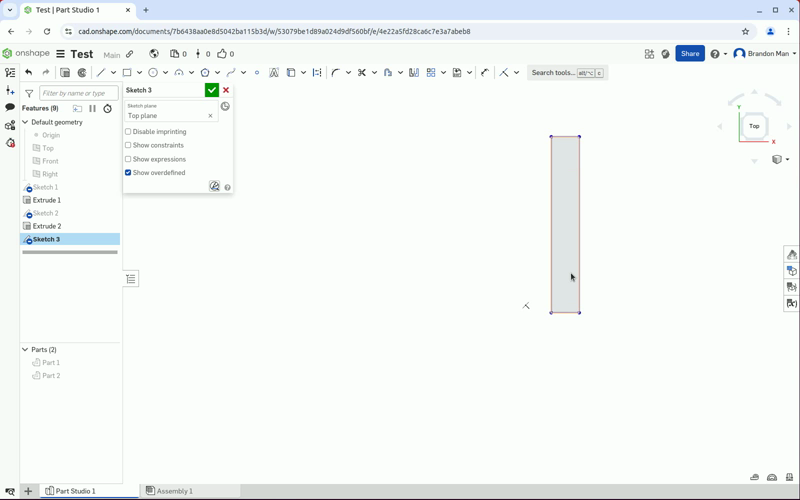
scroll(6)
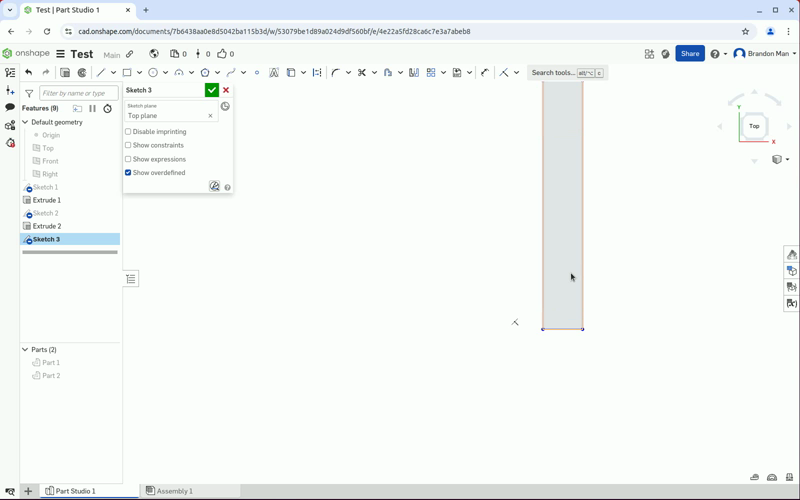
scroll(6)
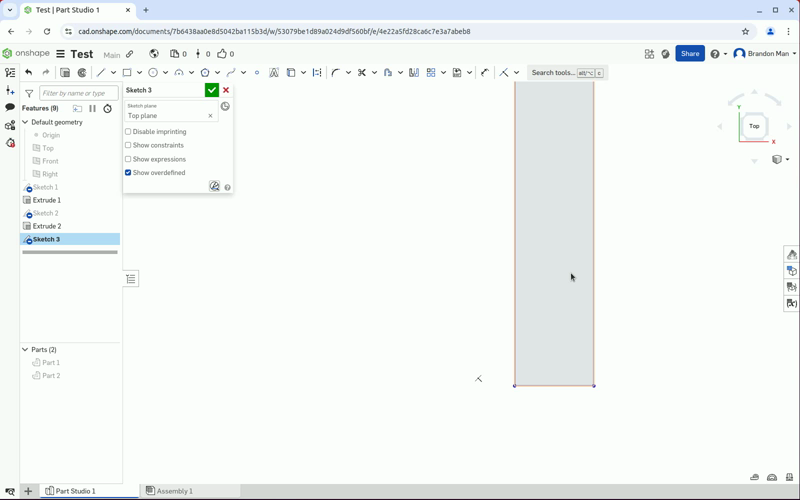
click(571, 272)
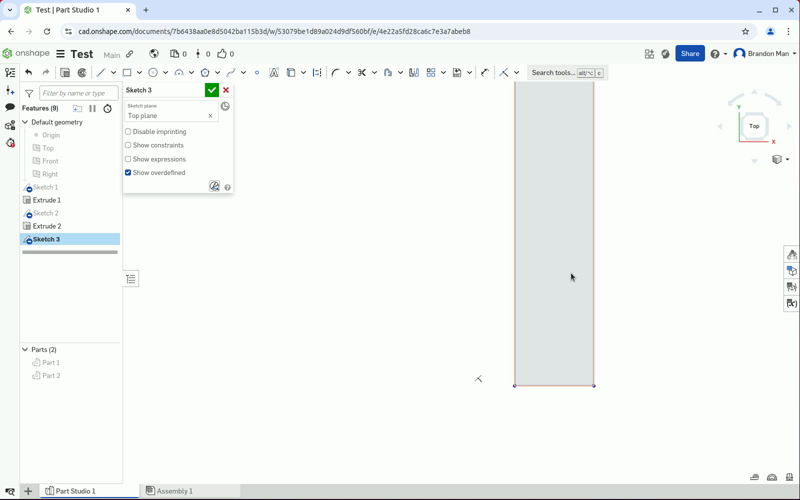
scroll(-6)
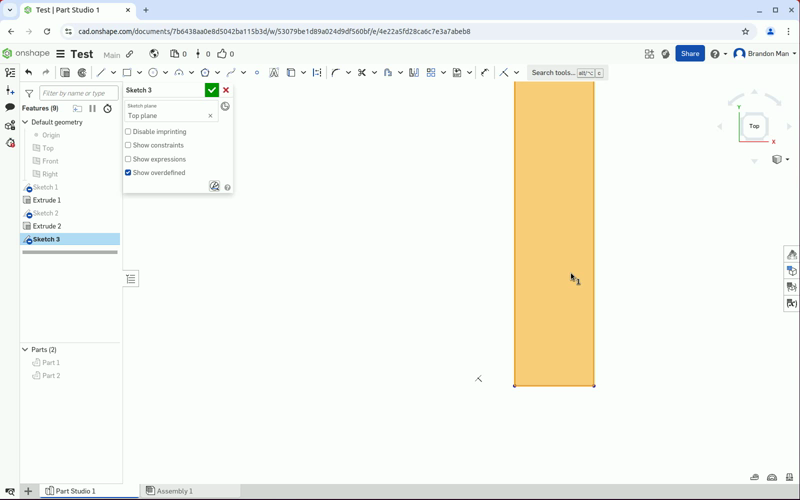
scroll(-6)
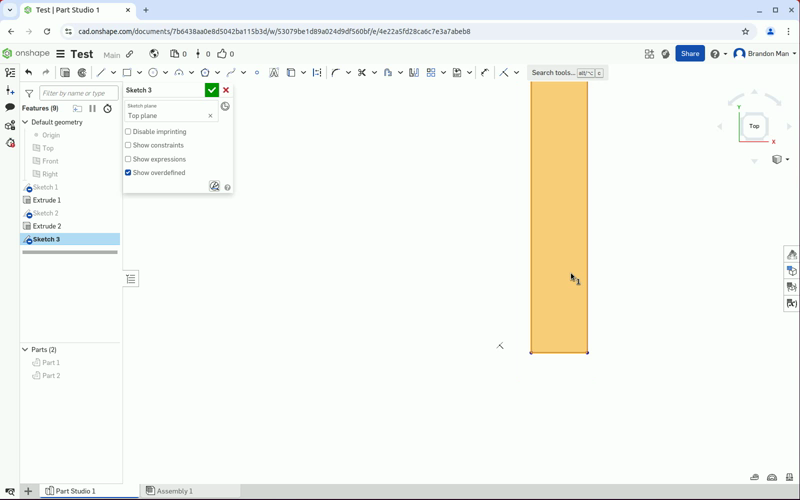
scroll(-6)
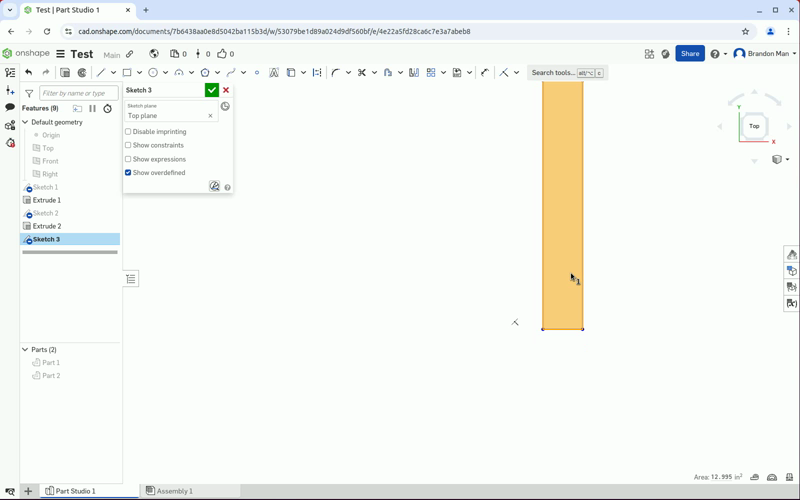
scroll(-6)
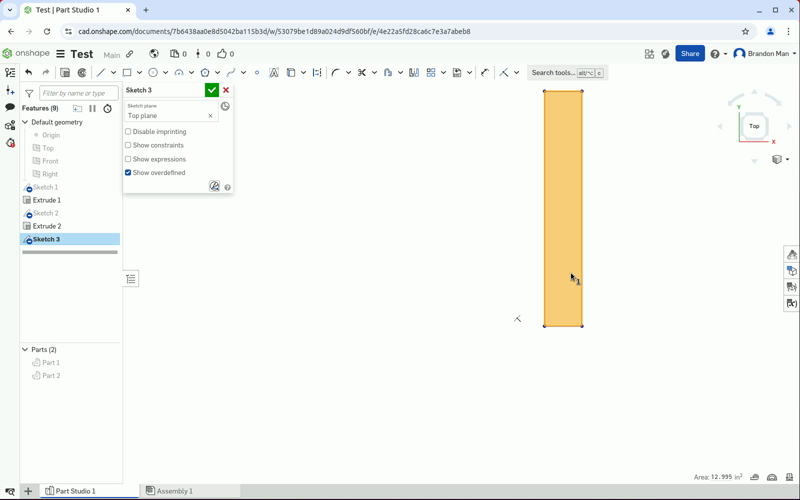
scroll(-6)
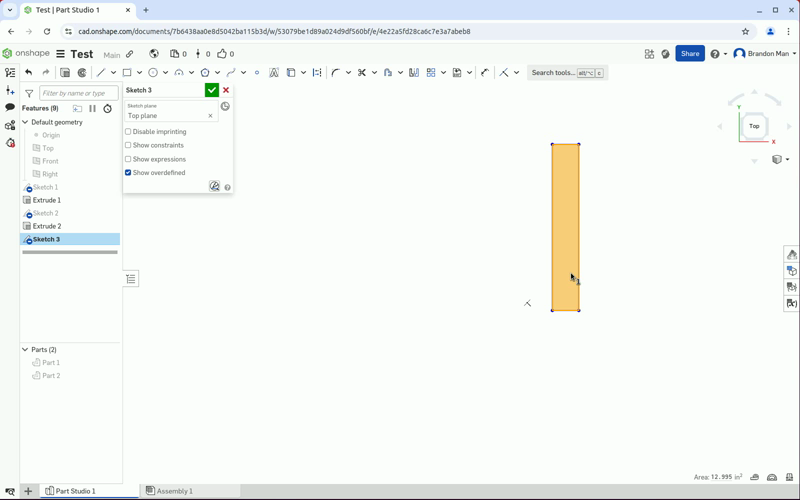
scroll(-6)
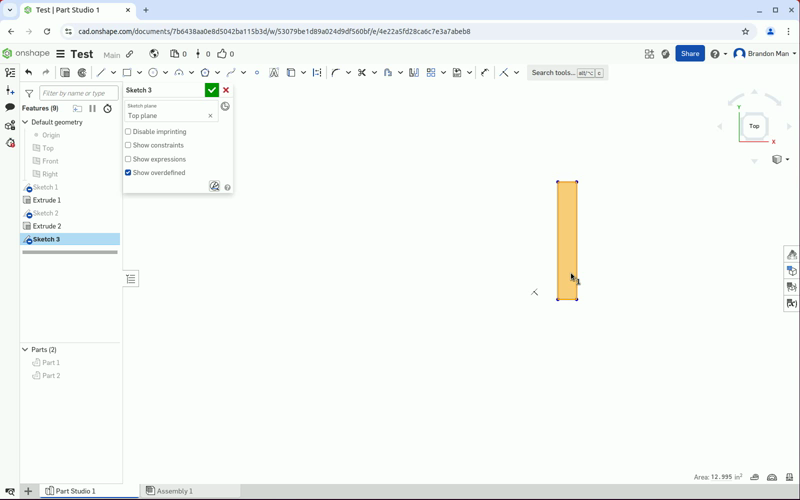
scroll(-6)
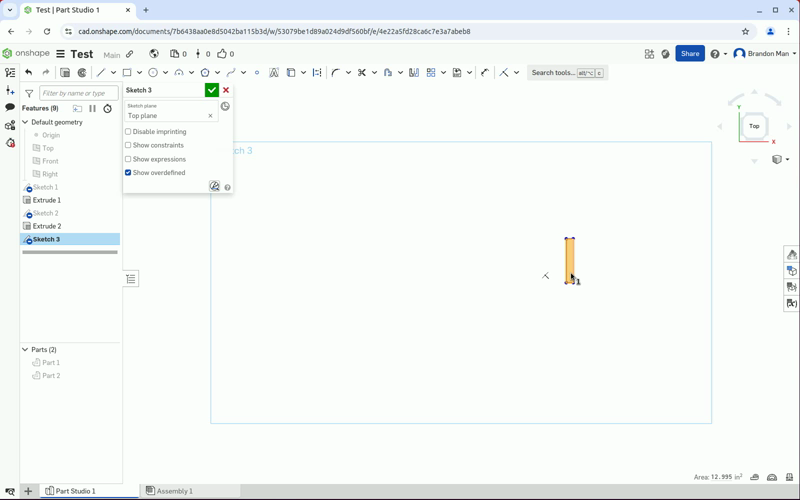
mouse_move(73, 352)
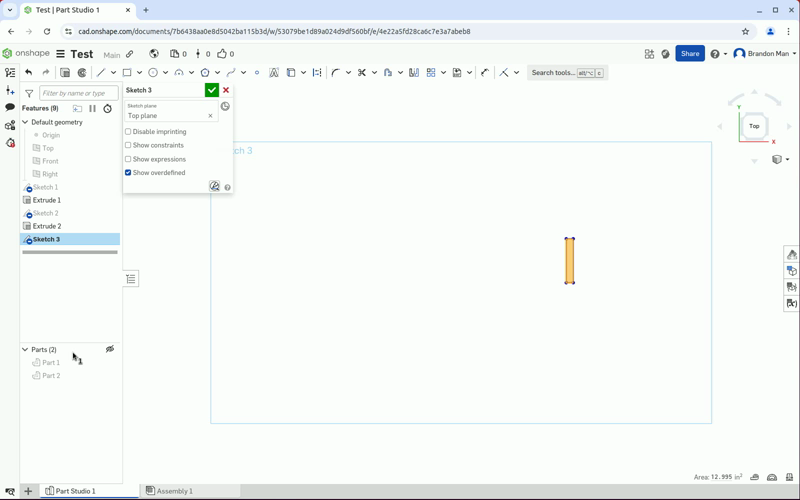
key(shift+y)
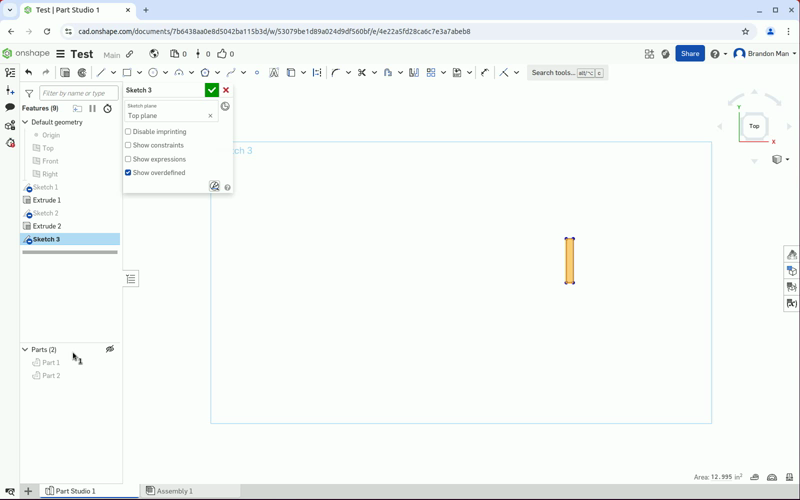
key(shift+e)
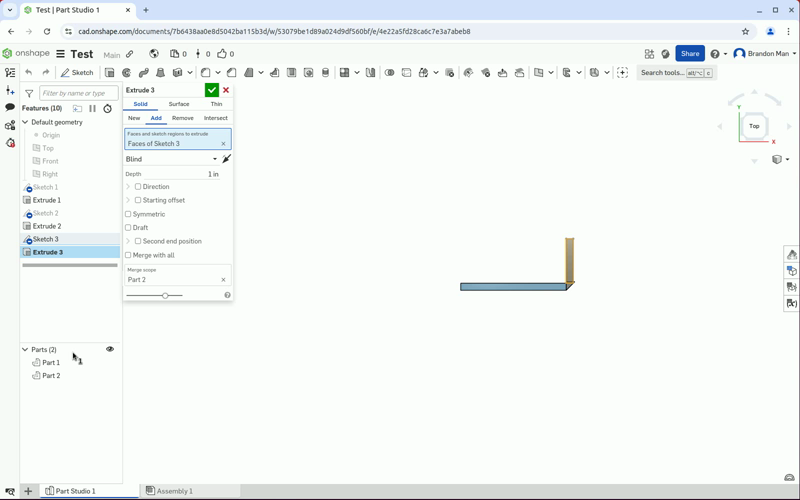
mouse_move(143, 106)
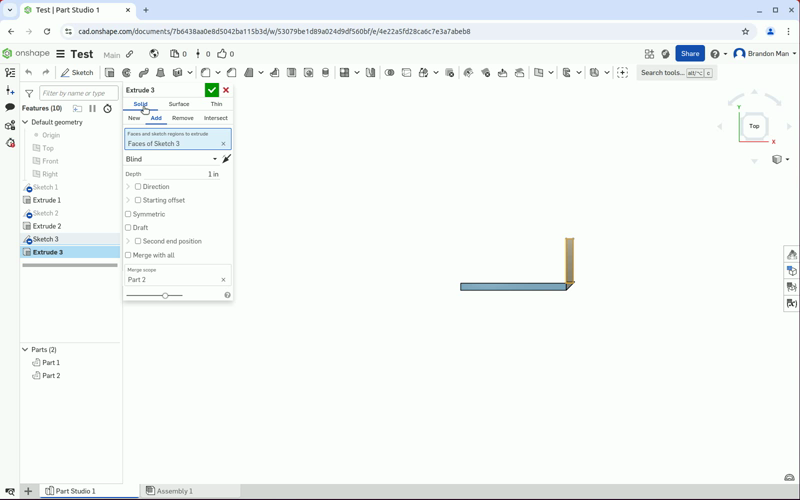
click(143, 106)
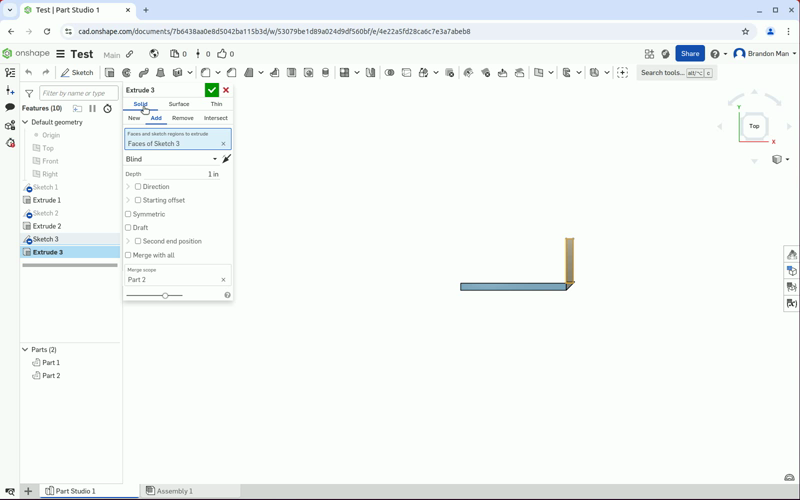
mouse_move(137, 120)
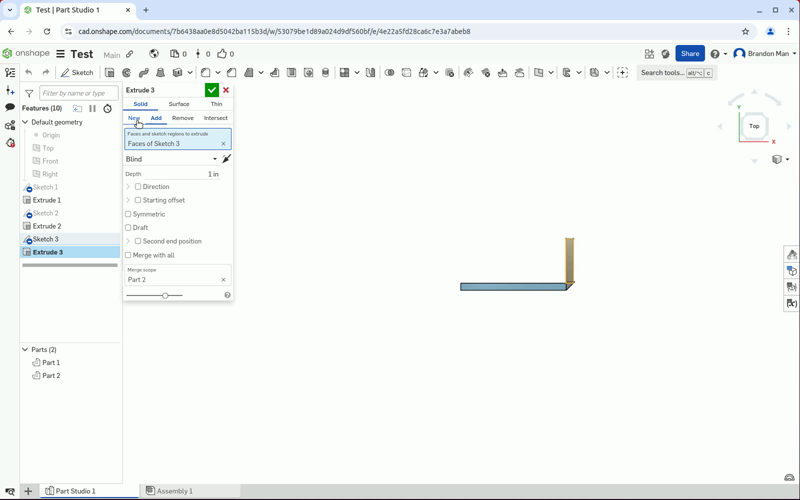
click(137, 120)
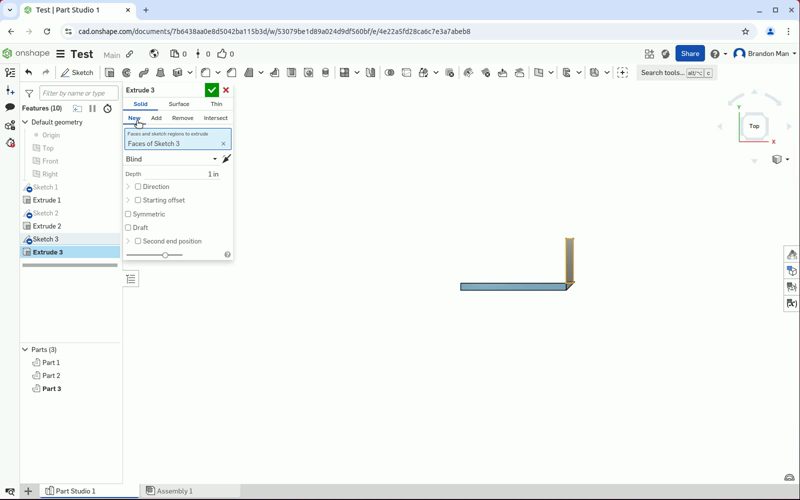
key(tab, 4)
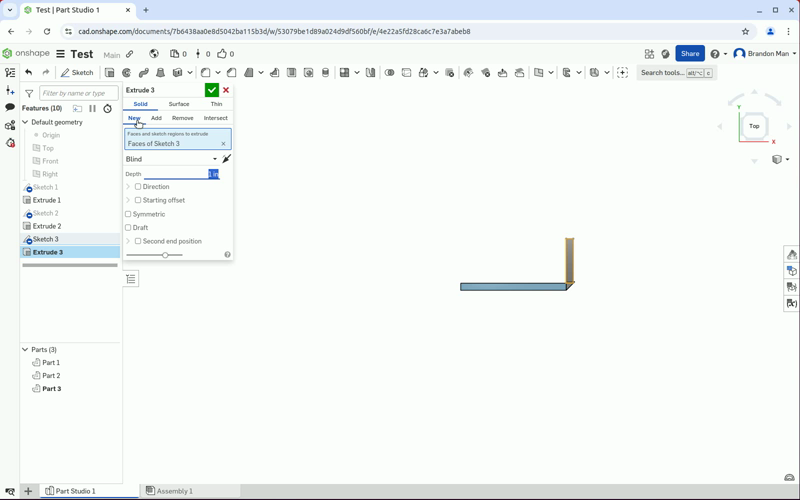
text(14.202)
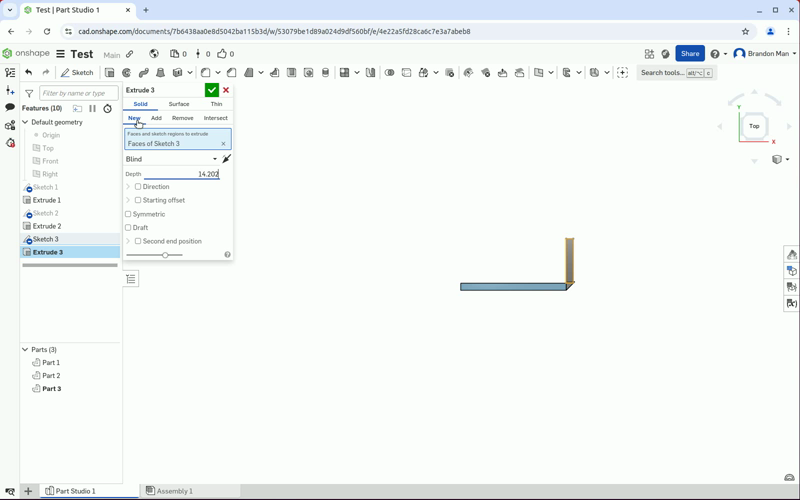
key(enter)
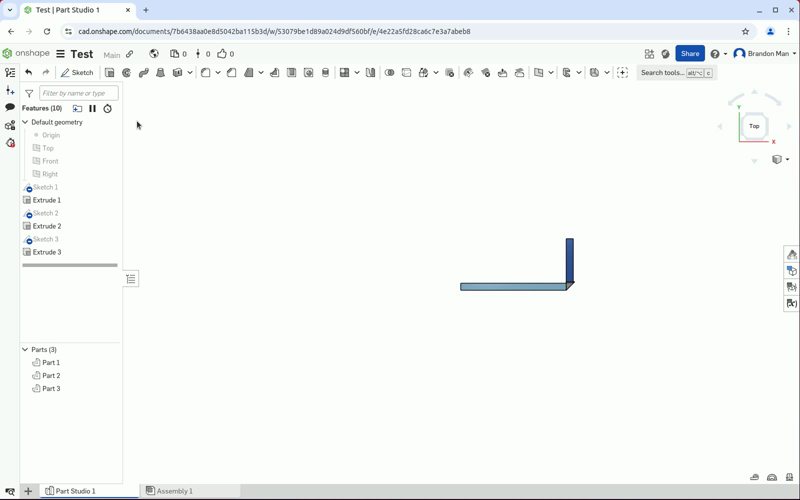
key(shift+h)
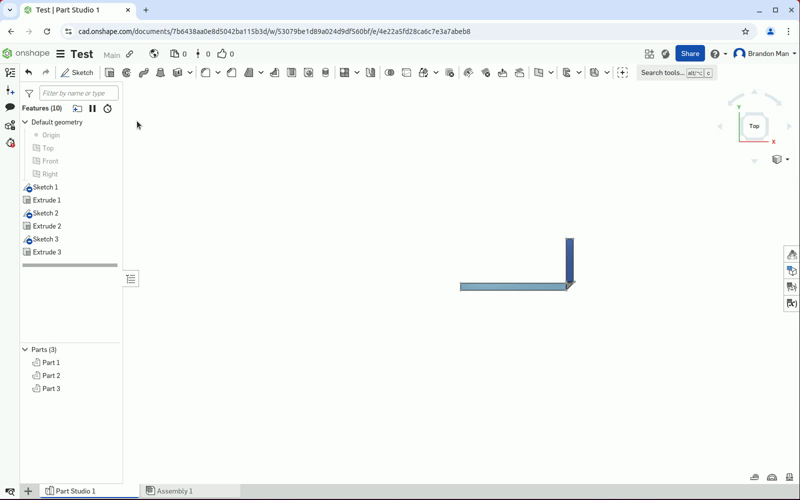
key(shift+h)
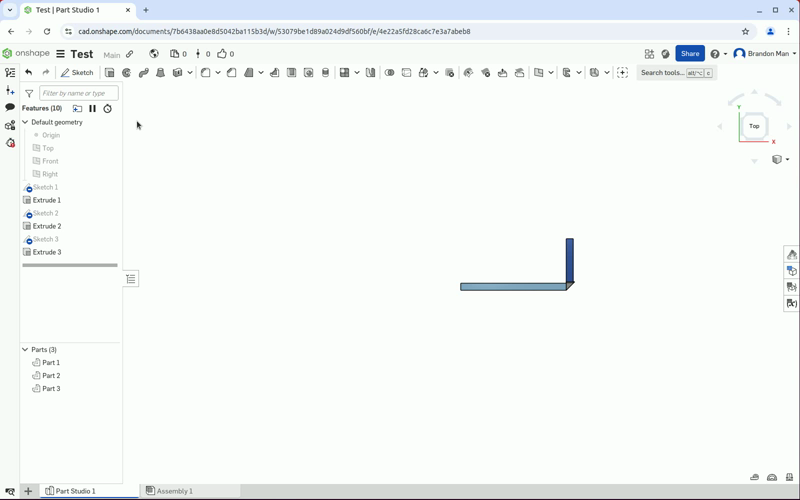
mouse_move(73, 189)
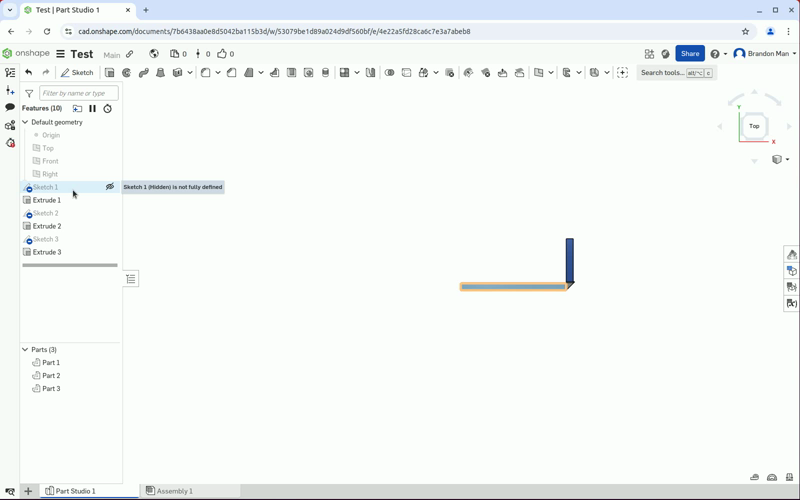
click(73, 189)
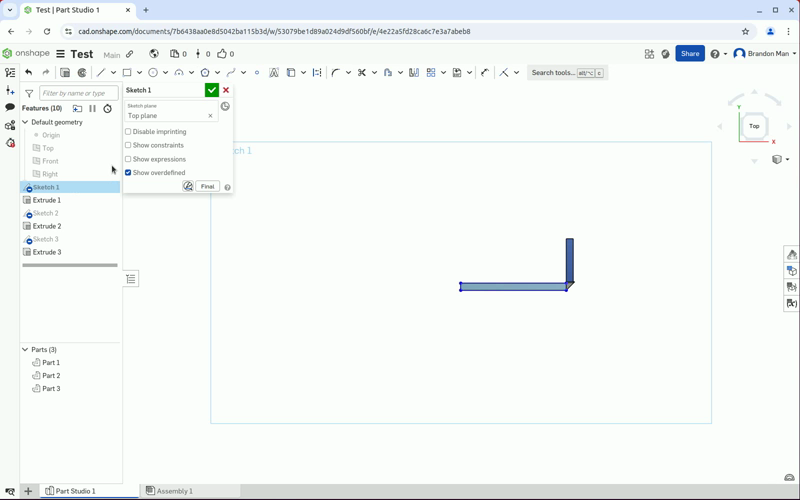
mouse_move(229, 92)
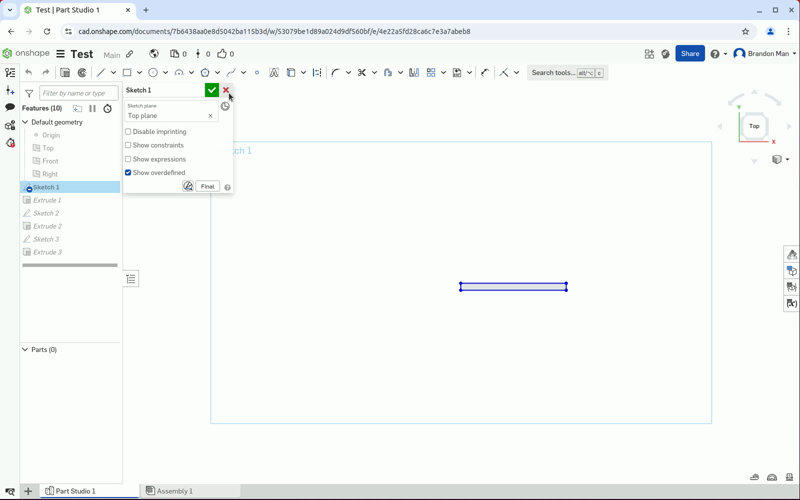
click(229, 92)
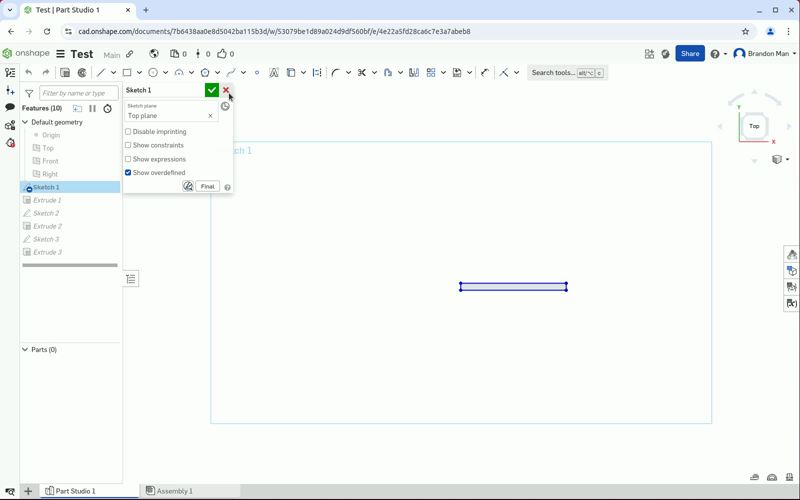
key(shift+s)
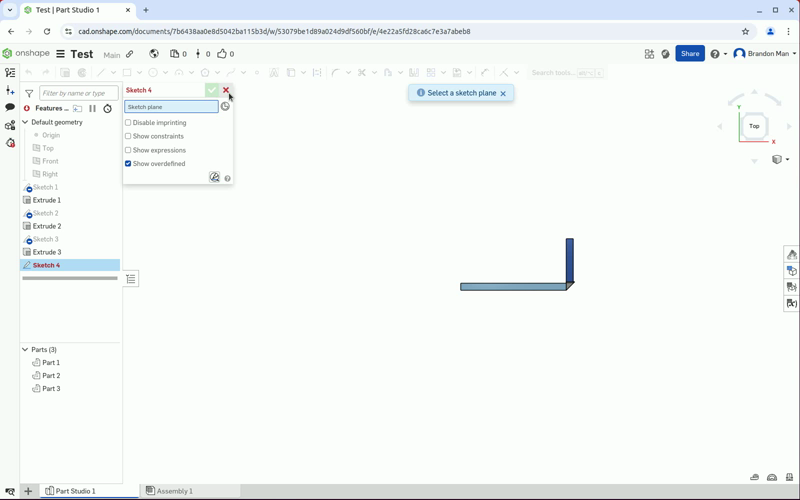
mouse_move(73, 150)
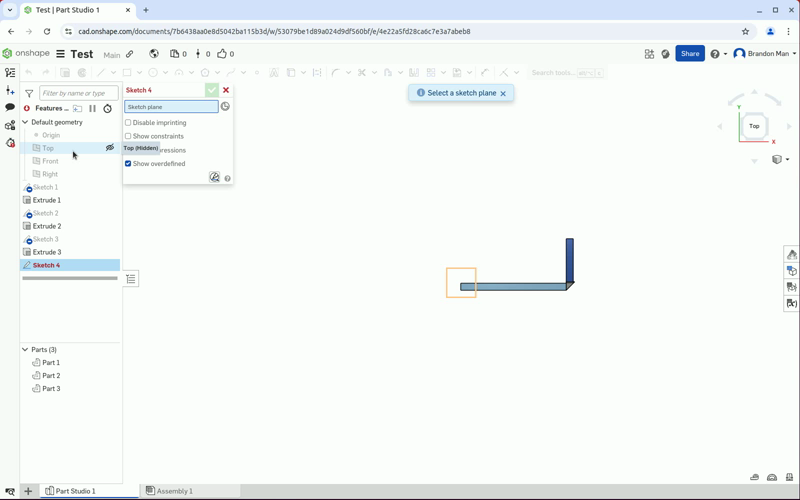
click(73, 150)
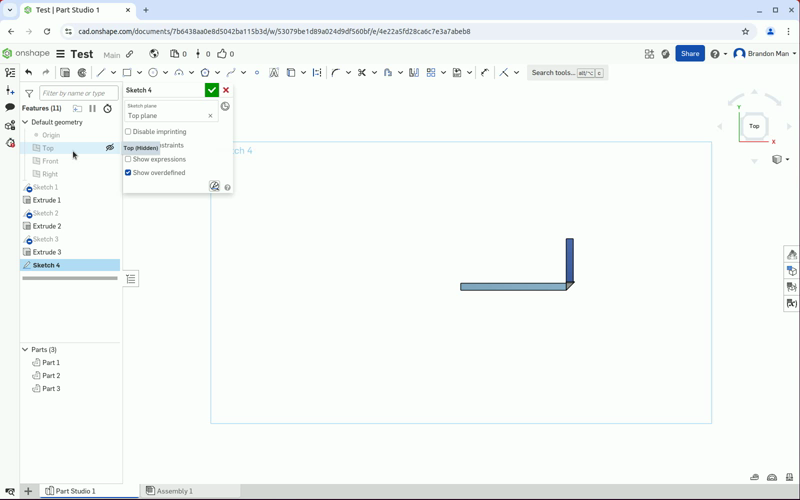
mouse_move(73, 352)
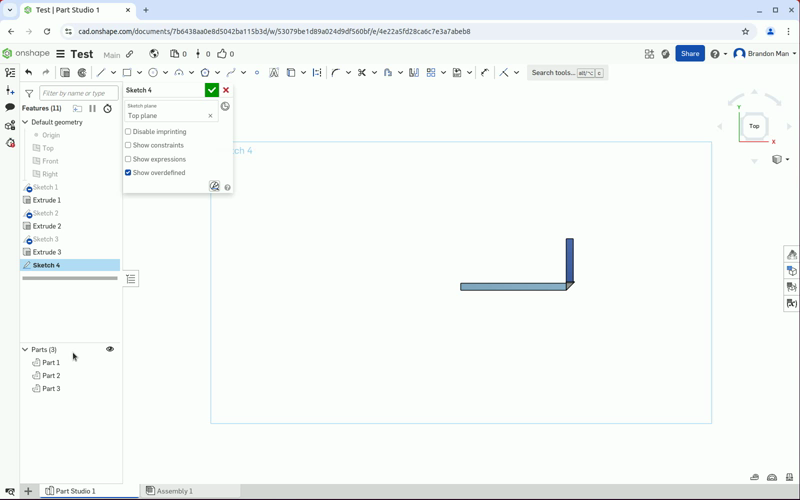
key(y)
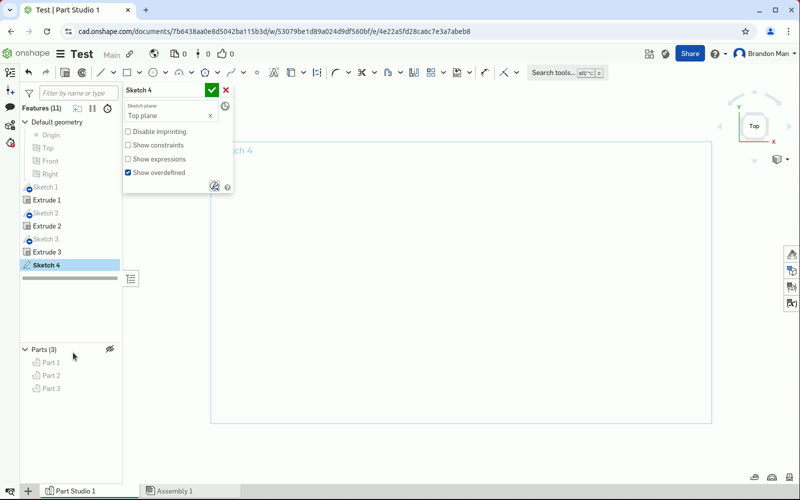
key(l)
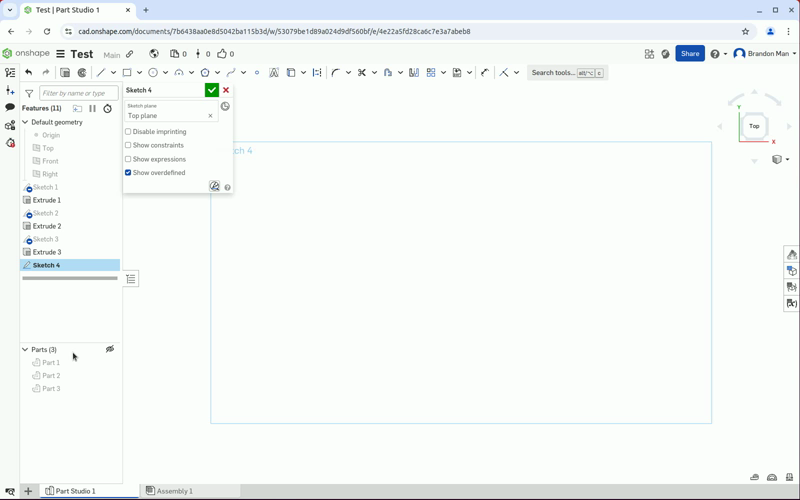
key_down(shift)
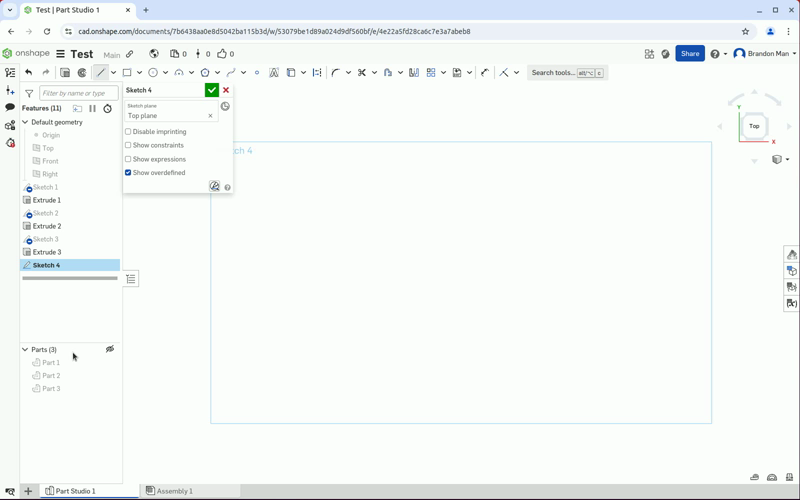
mouse_move(566, 239)
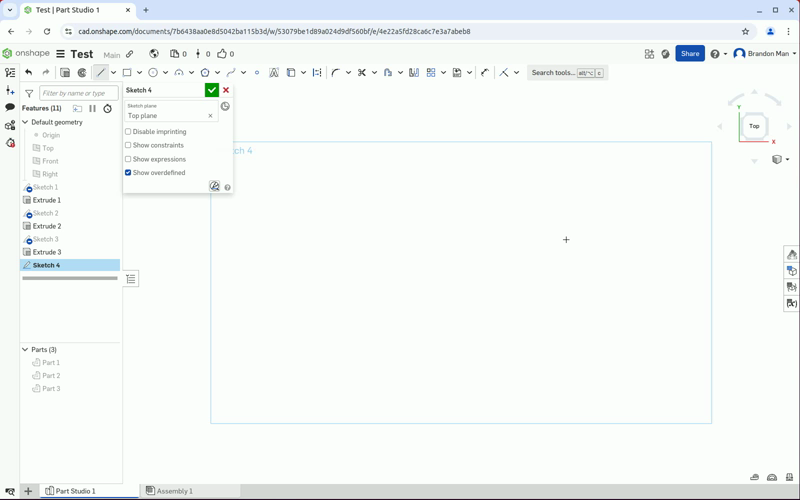
click(566, 239)
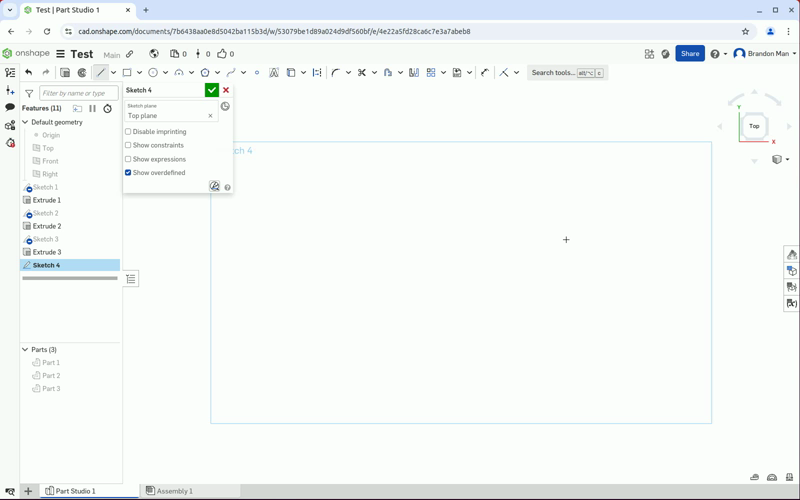
key_up(shift)
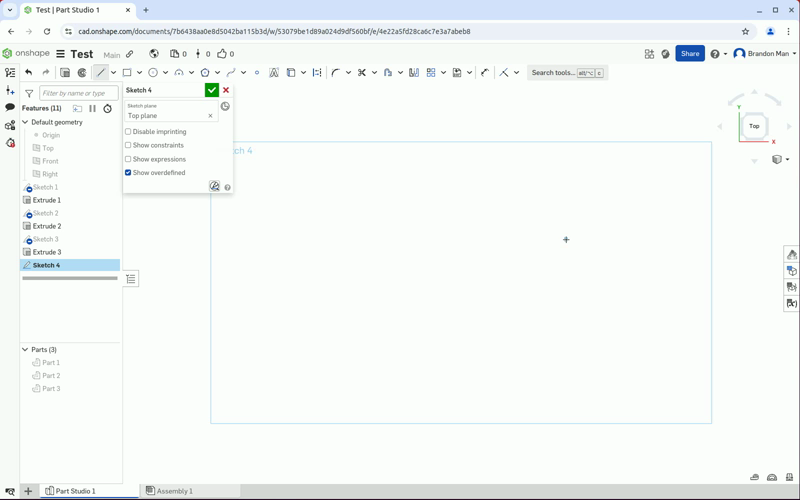
key_down(shift)
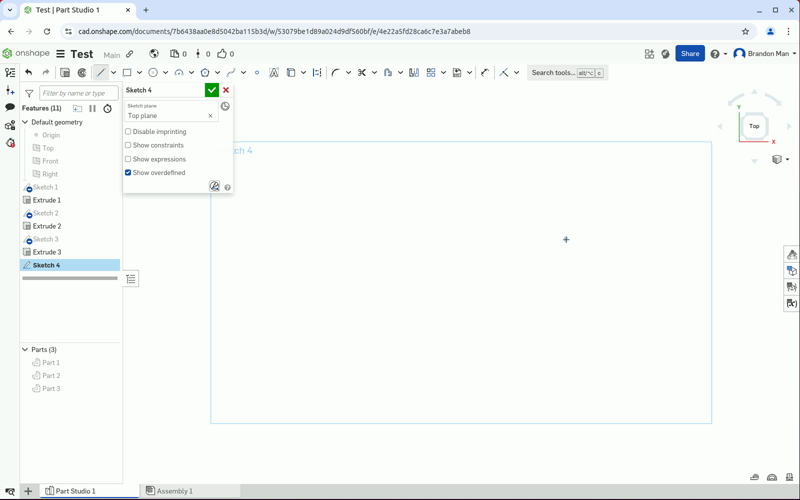
mouse_move(589, 239)
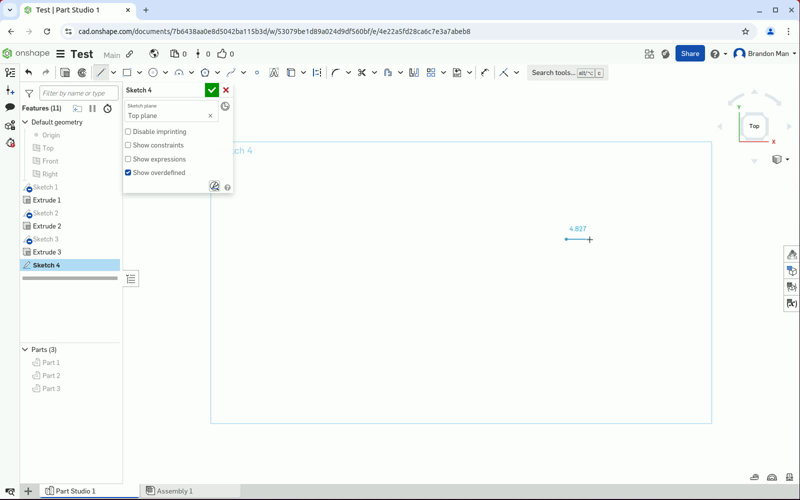
mouse_move(574, 239)
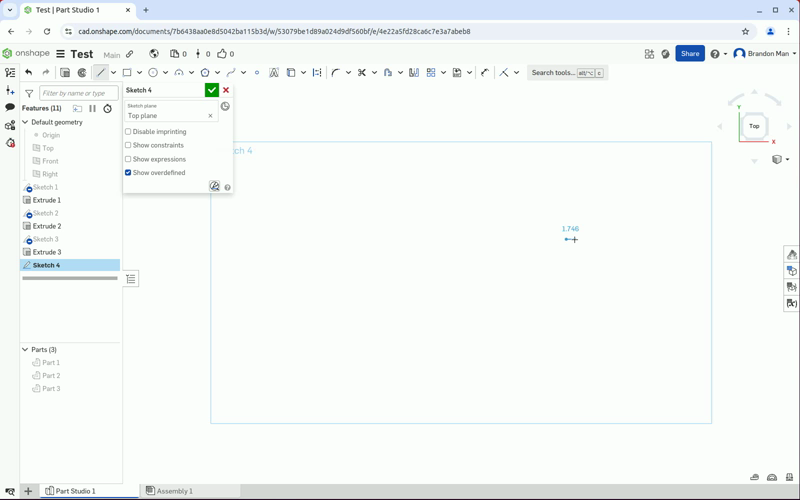
click(574, 239)
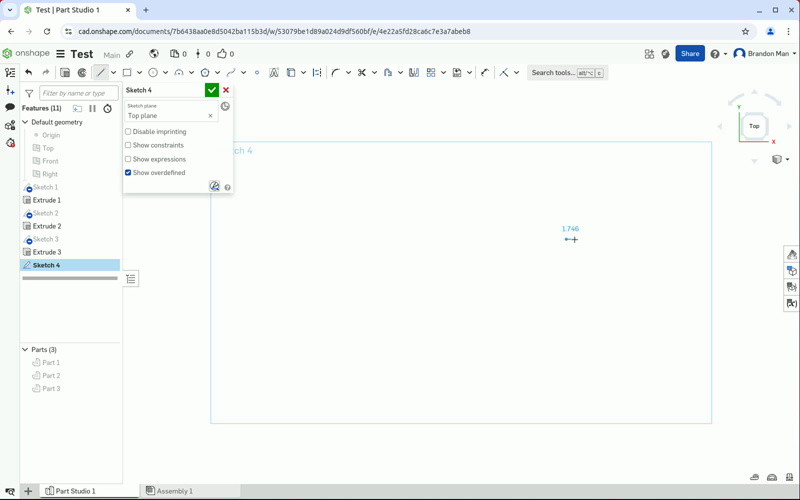
key_up(shift)
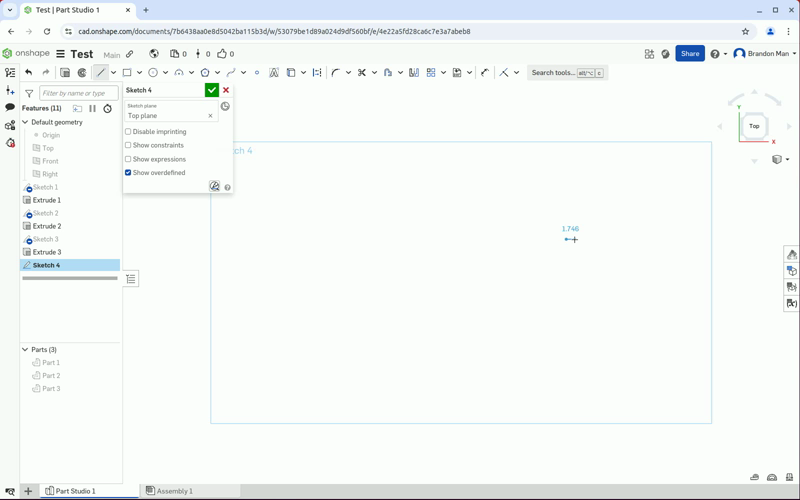
key_down(shift)
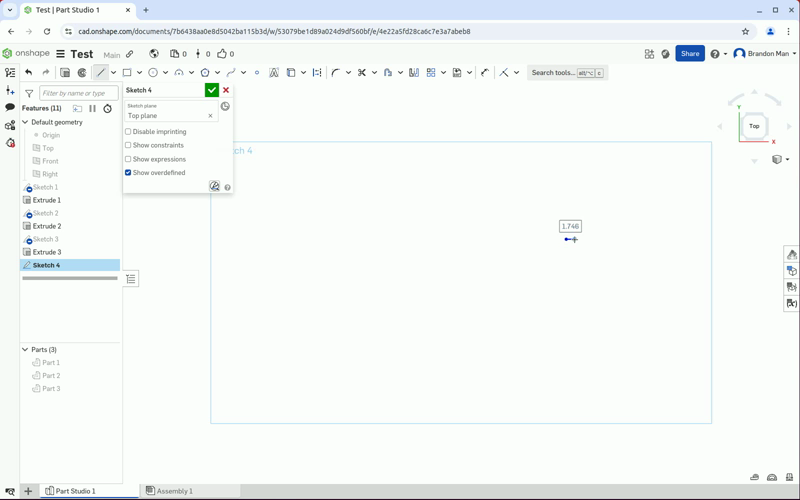
mouse_move(589, 239)
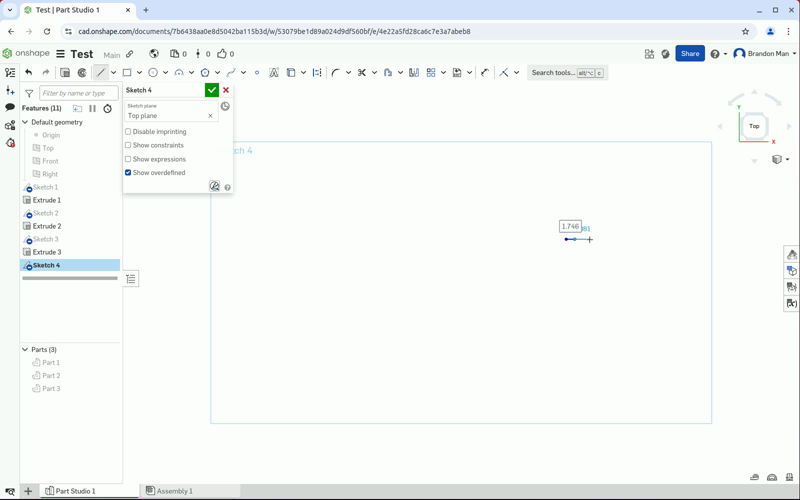
mouse_move(566, 231)
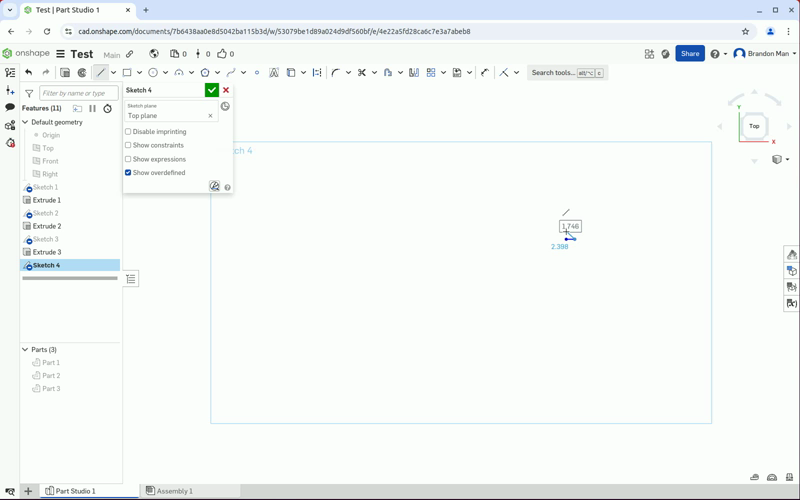
click(566, 231)
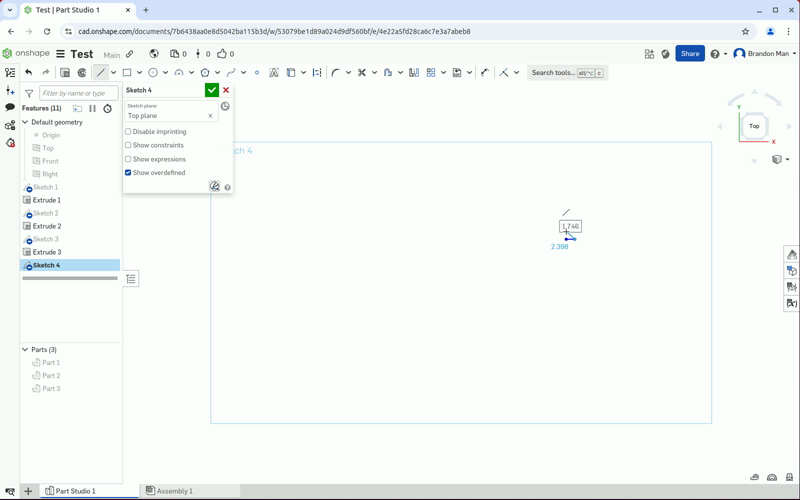
key_up(shift)
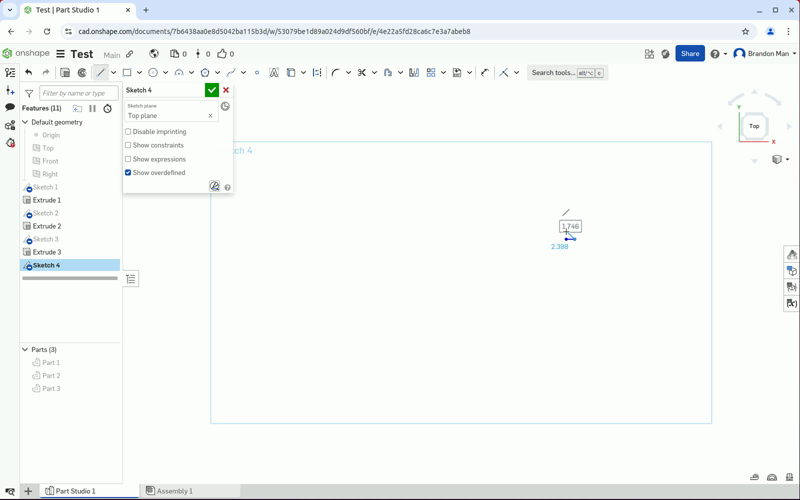
mouse_move(589, 231)
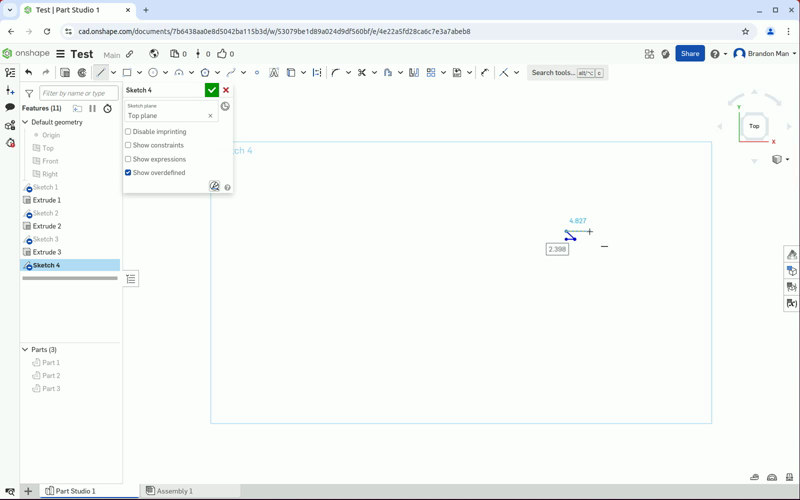
key_down(shift)
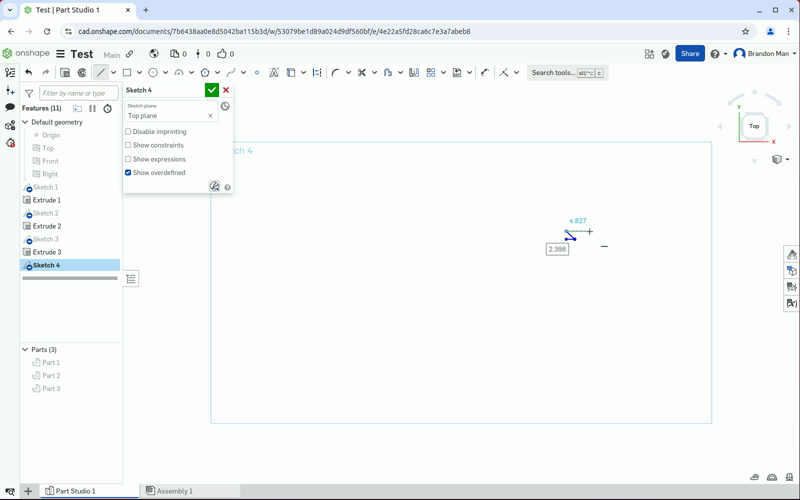
mouse_move(566, 239)
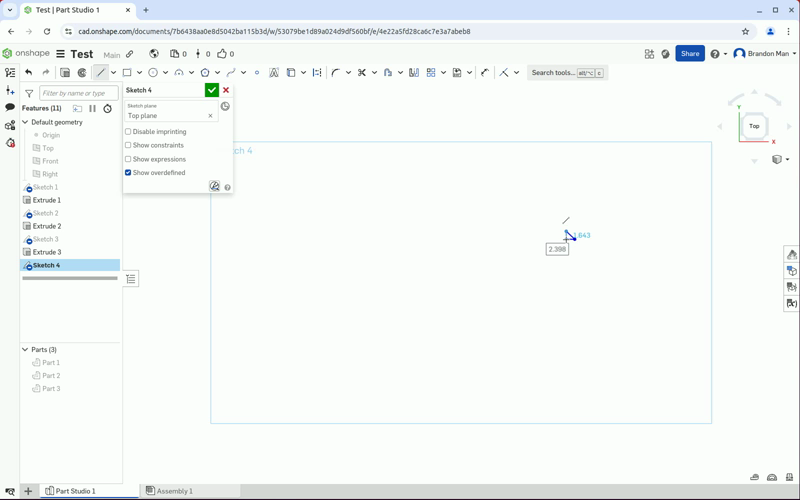
key_up(shift)
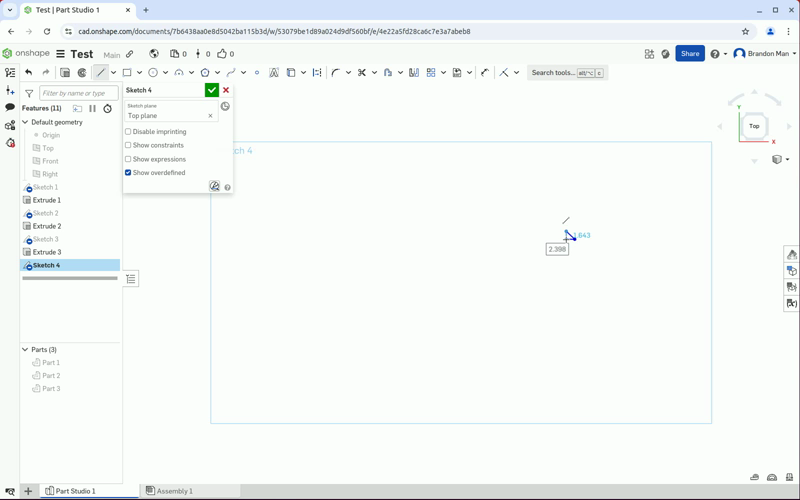
click(566, 239)
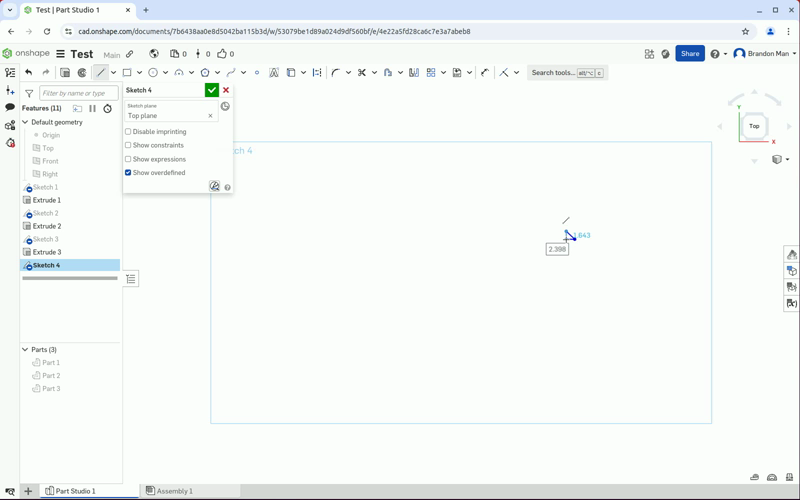
key(esc)
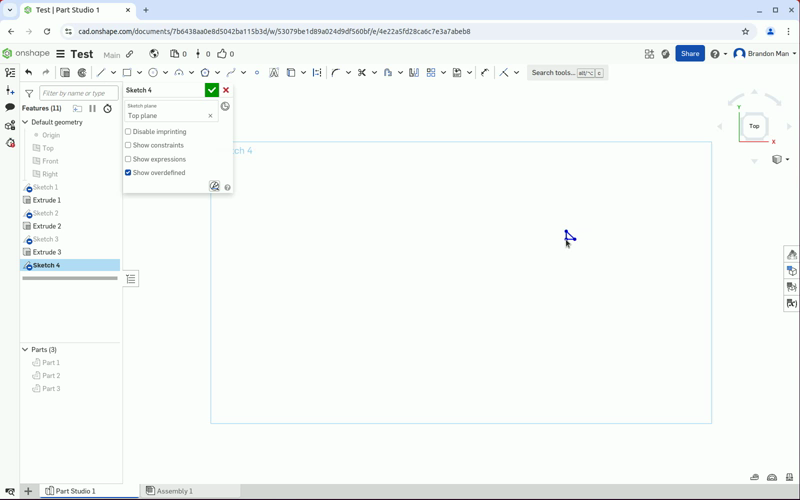
mouse_move(572, 239)
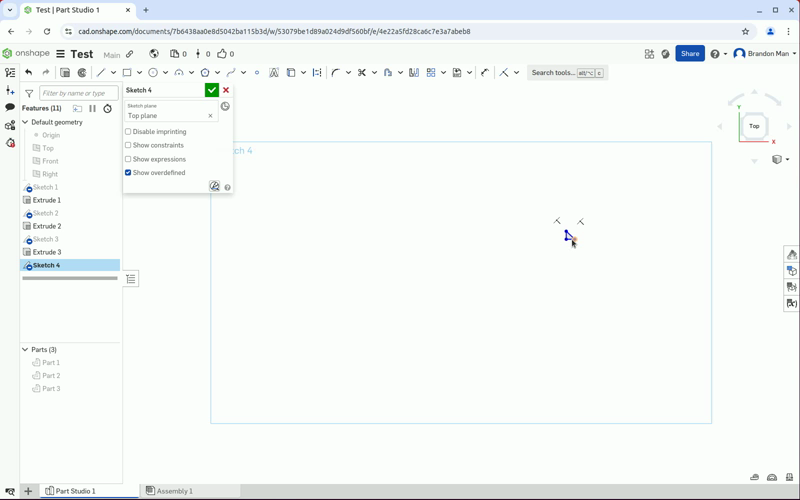
scroll(6)
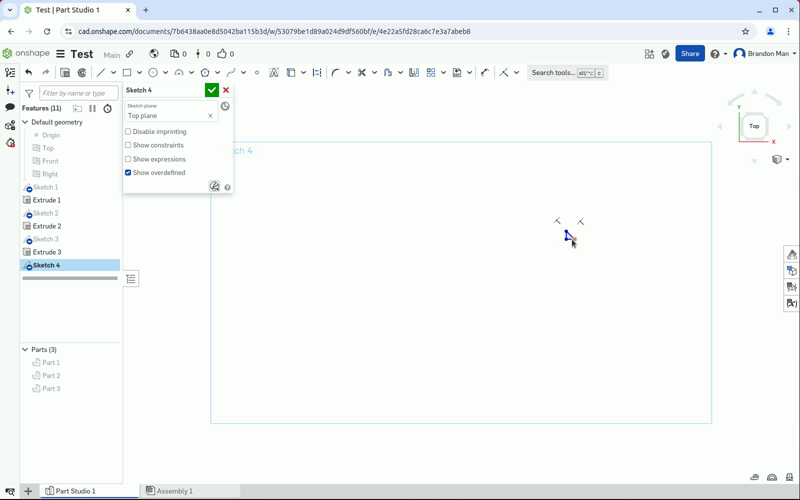
scroll(6)
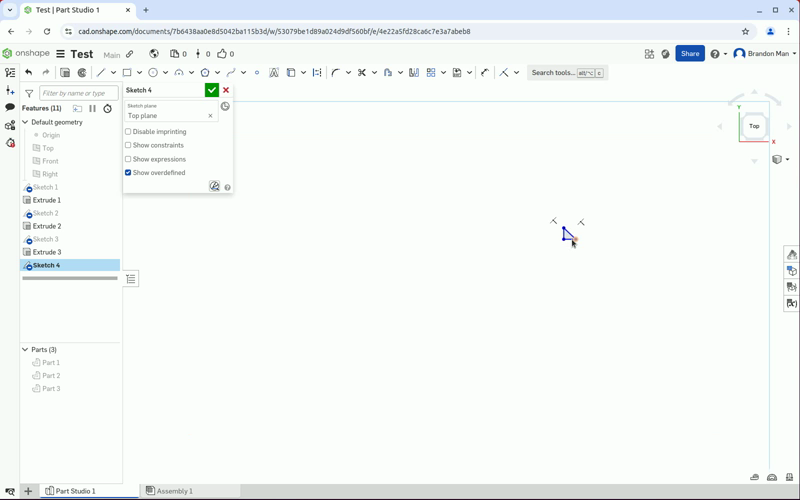
scroll(6)
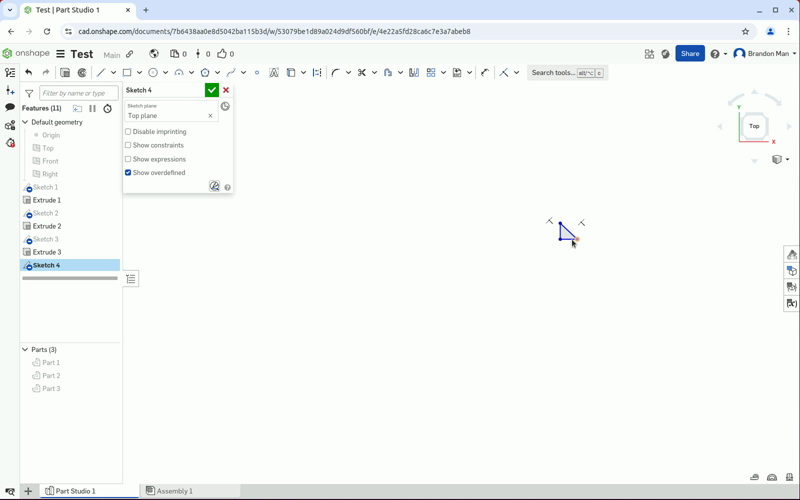
scroll(6)
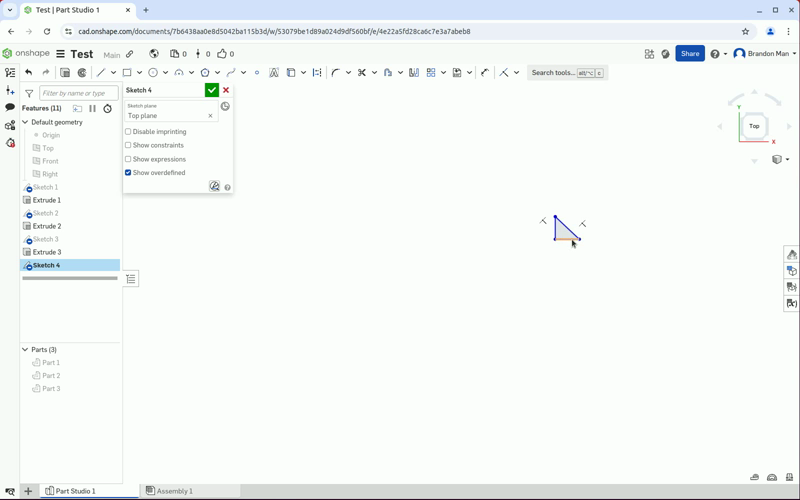
scroll(6)
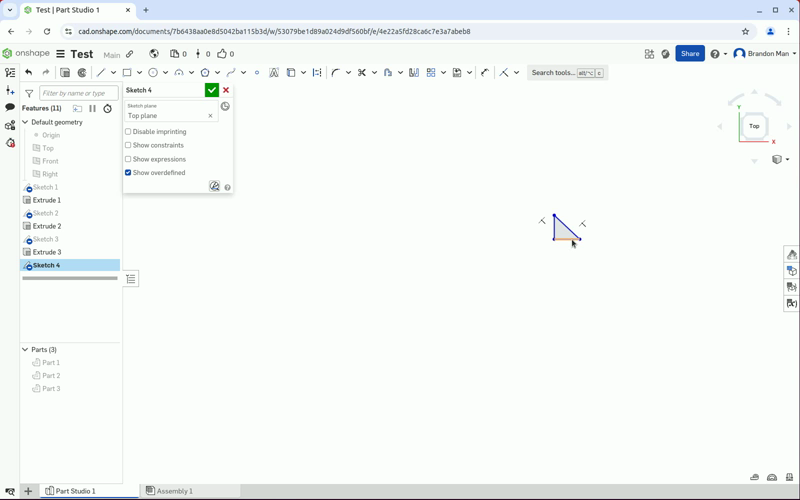
scroll(6)
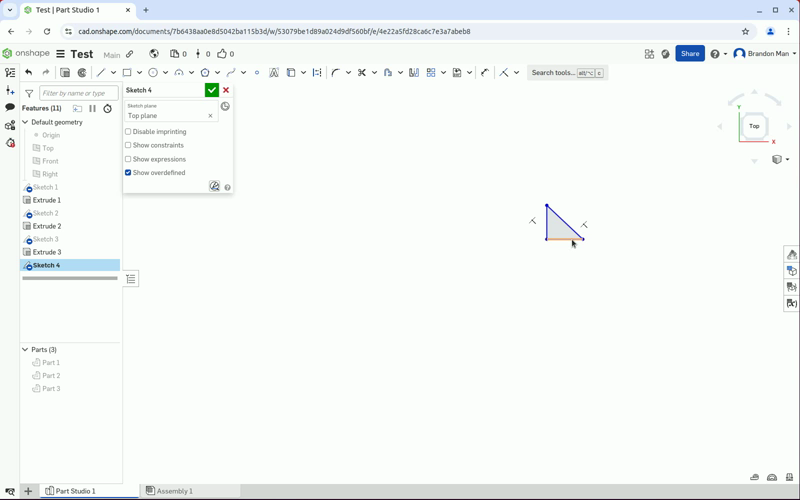
scroll(6)
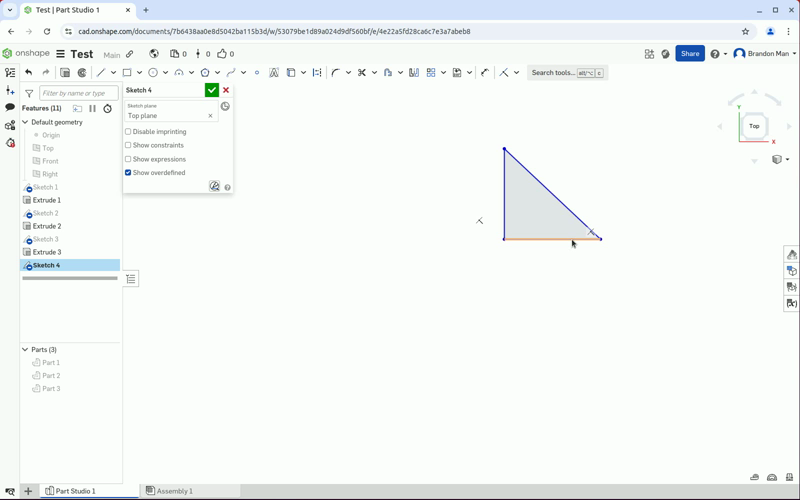
click(572, 239)
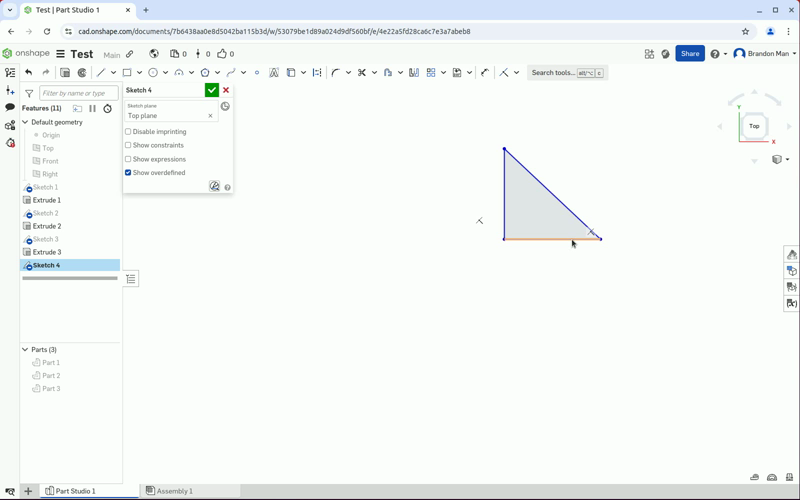
scroll(-6)
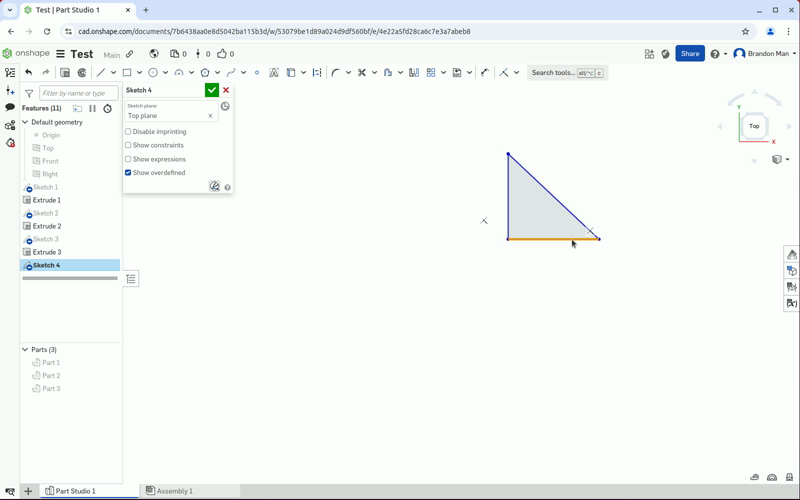
scroll(-6)
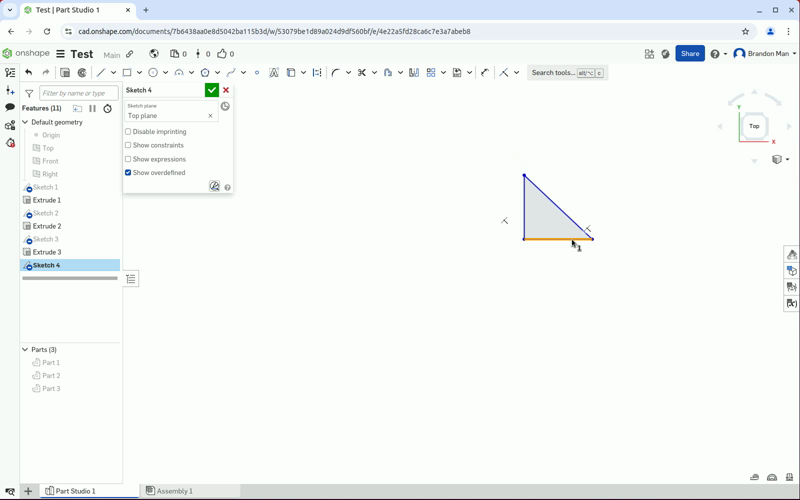
scroll(-6)
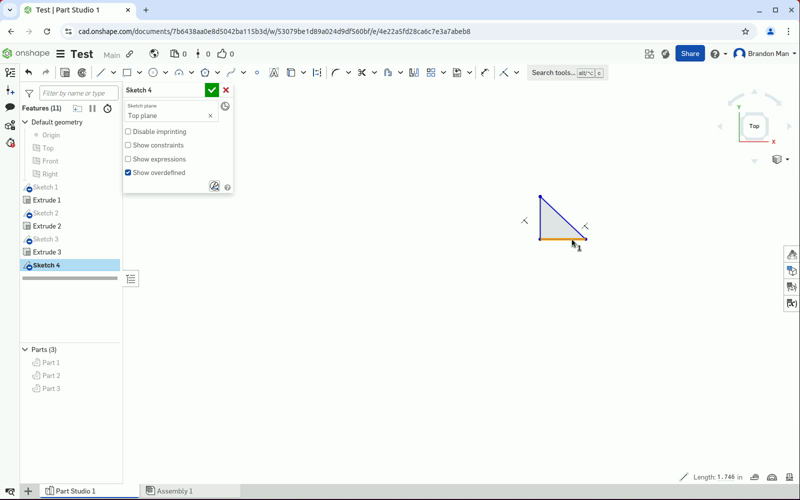
scroll(-6)
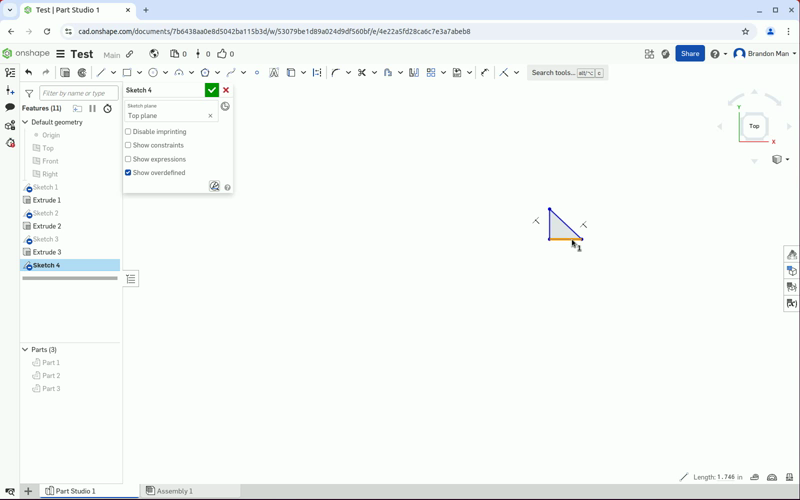
scroll(-6)
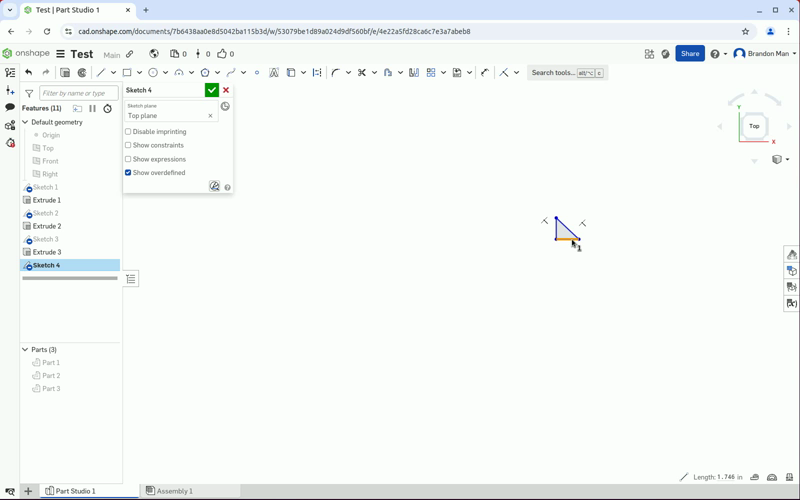
scroll(-6)
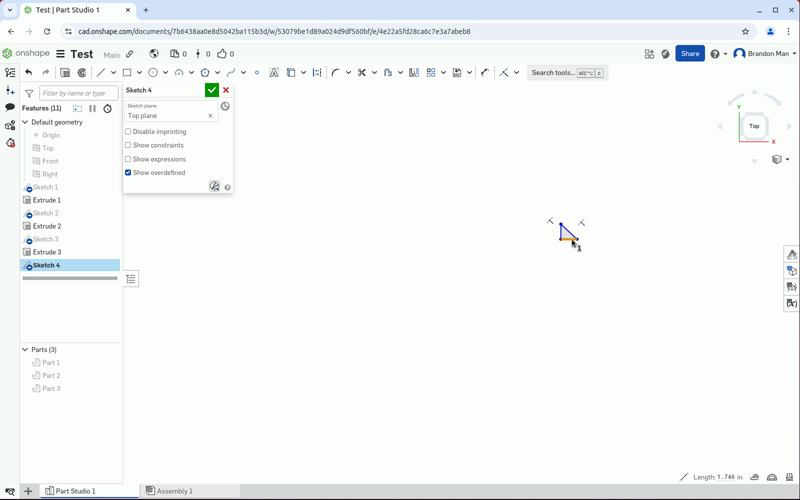
scroll(-6)
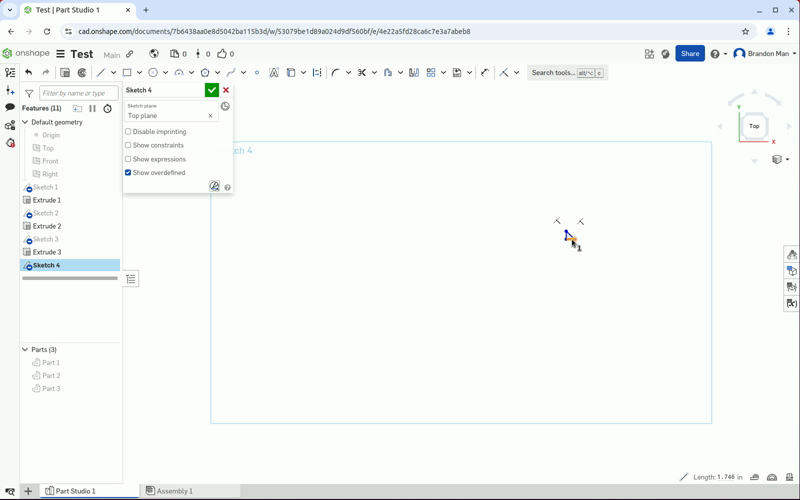
mouse_move(73, 352)
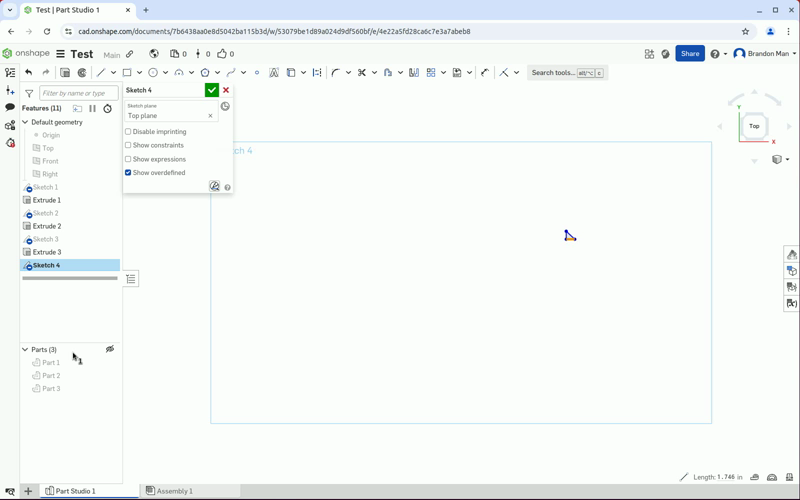
key(shift+y)
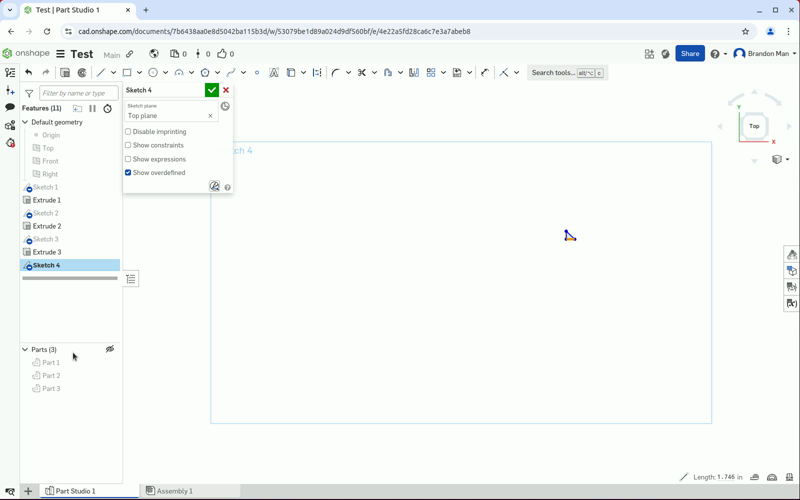
key(shift+e)
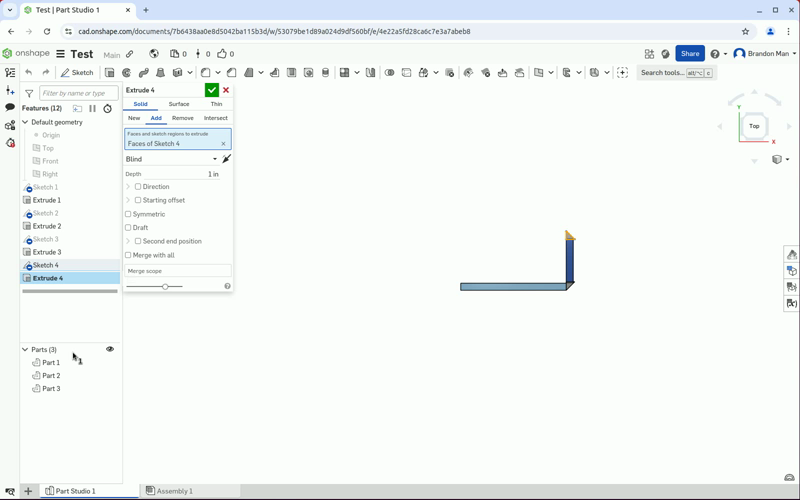
mouse_move(143, 106)
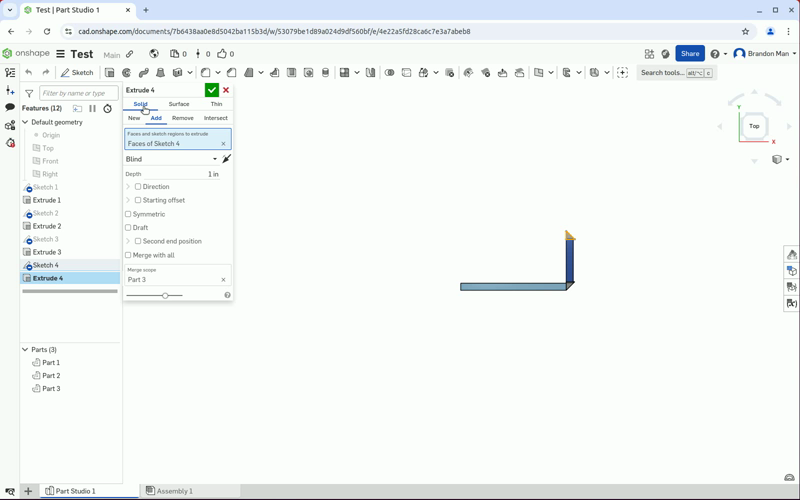
click(143, 106)
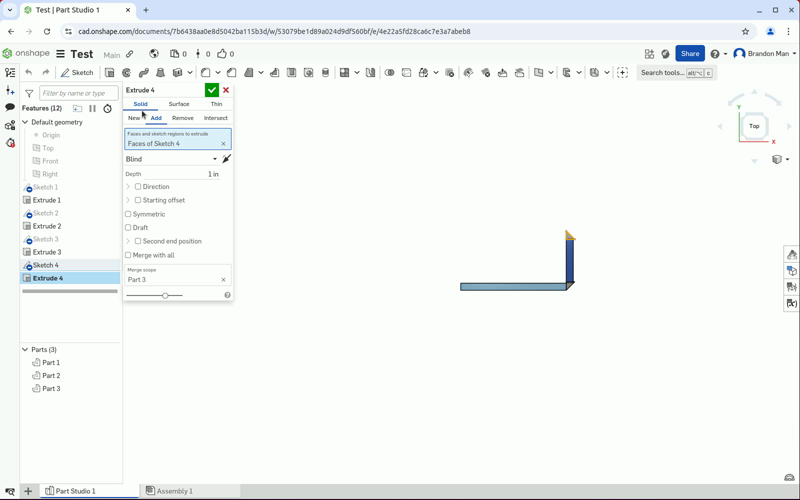
mouse_move(137, 120)
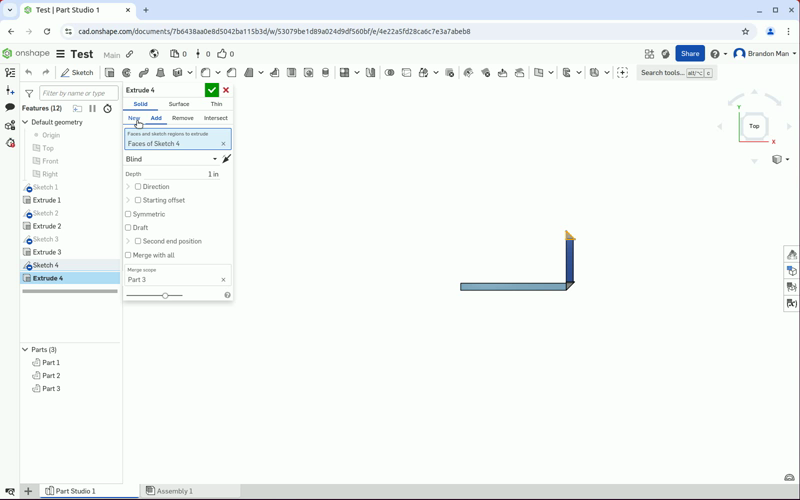
click(137, 120)
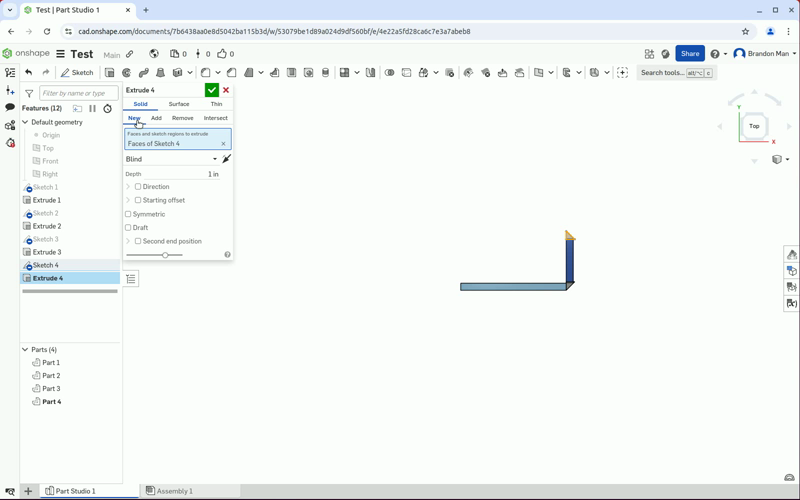
key(tab, 4)
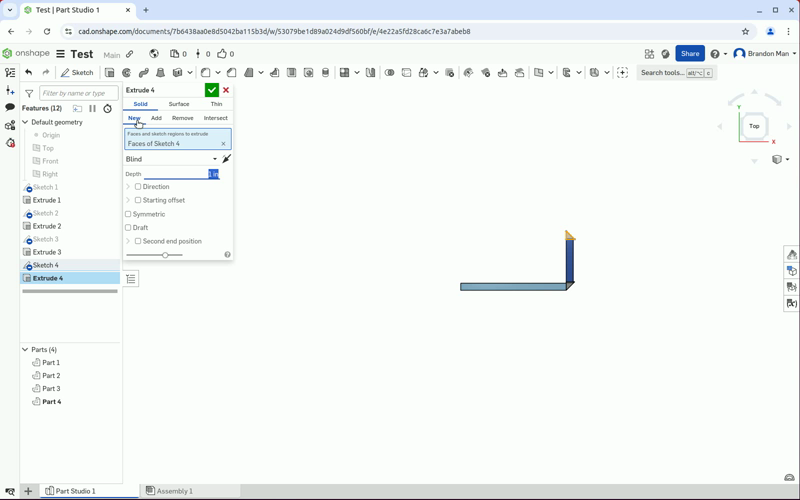
text(14.202)
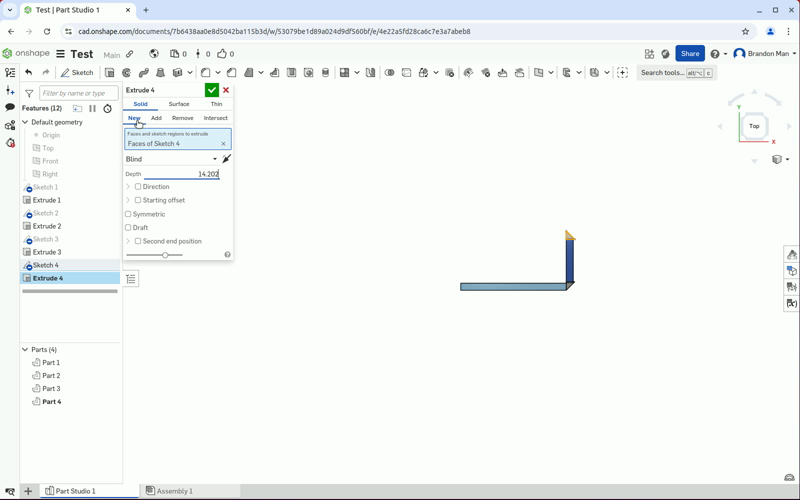
key(enter)
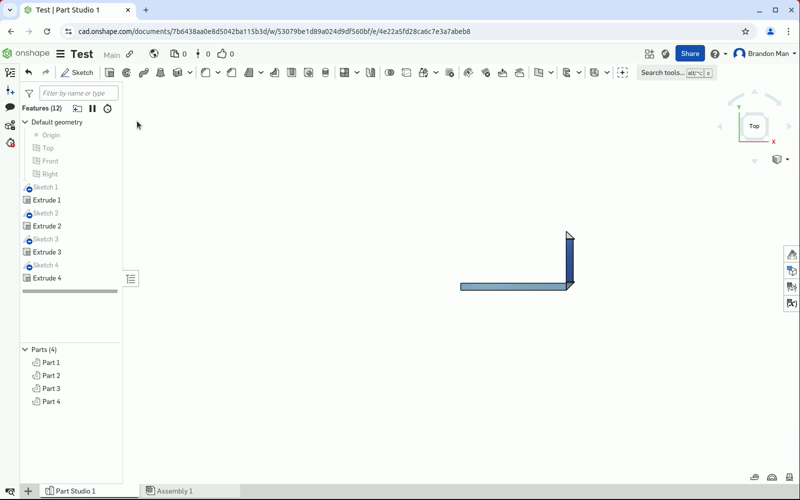
key(shift+h)
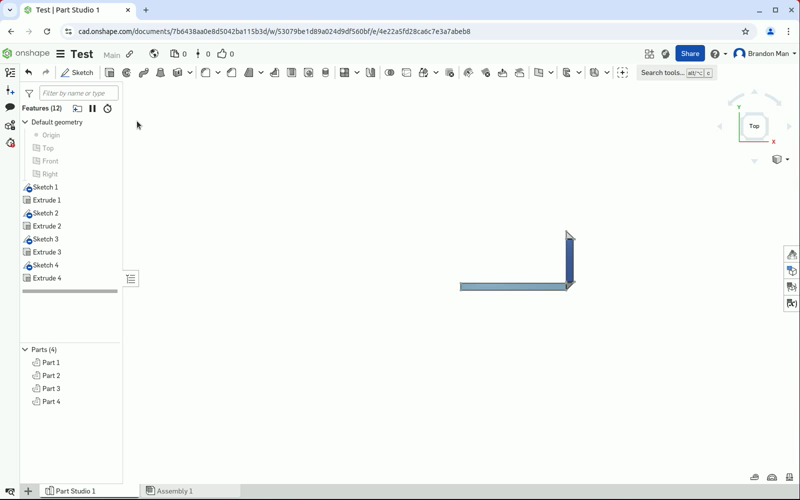
key(shift+h)
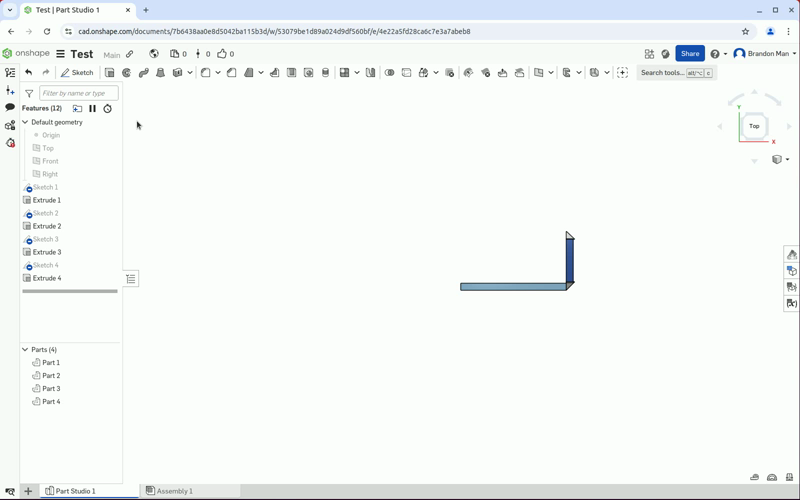
mouse_move(73, 189)
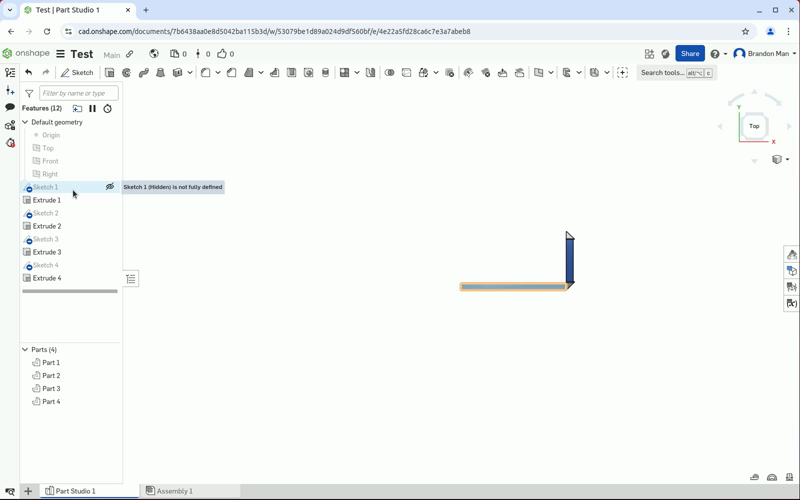
click(73, 189)
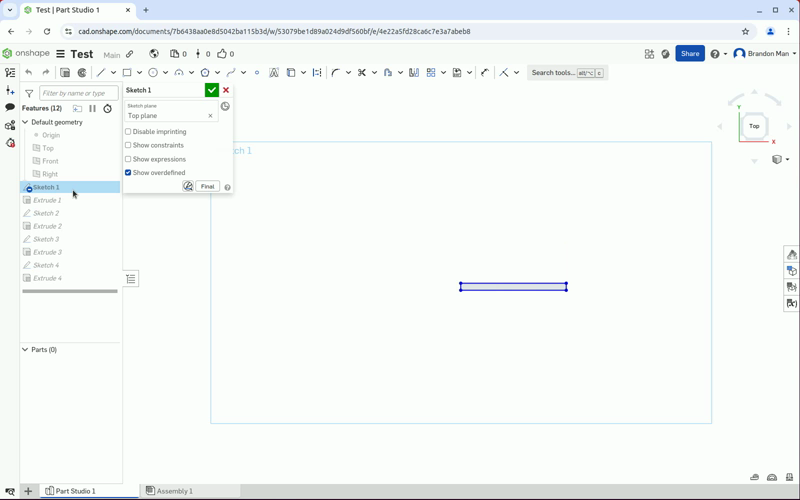
mouse_move(229, 92)
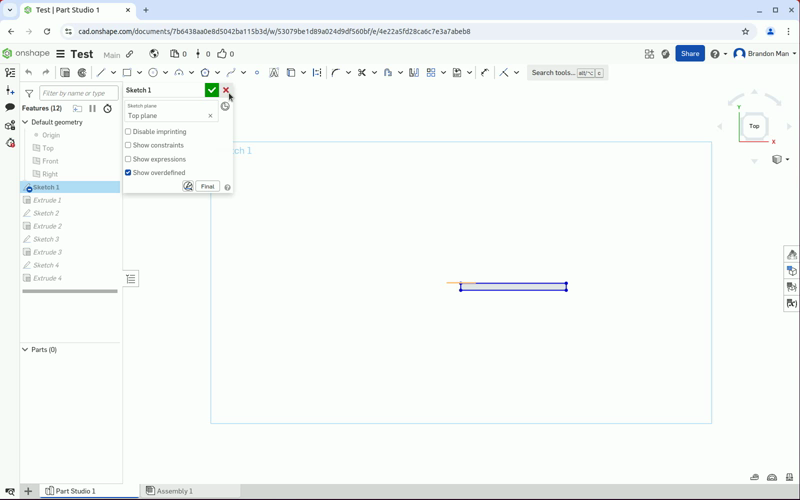
click(229, 92)
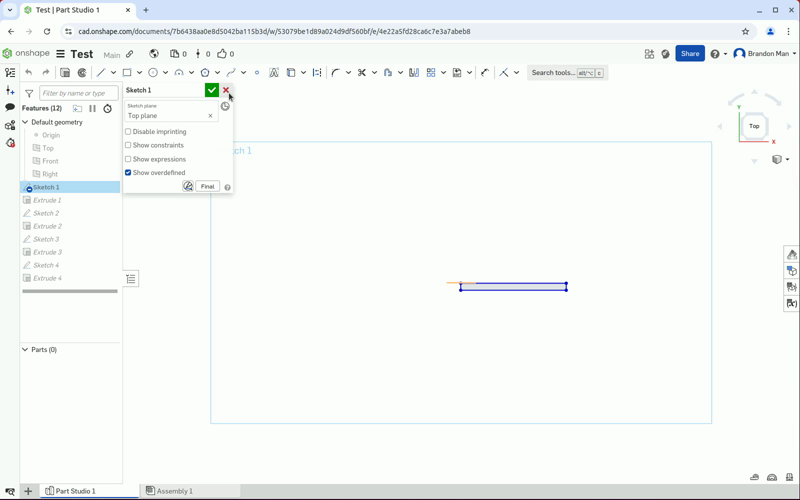
key(shift+s)
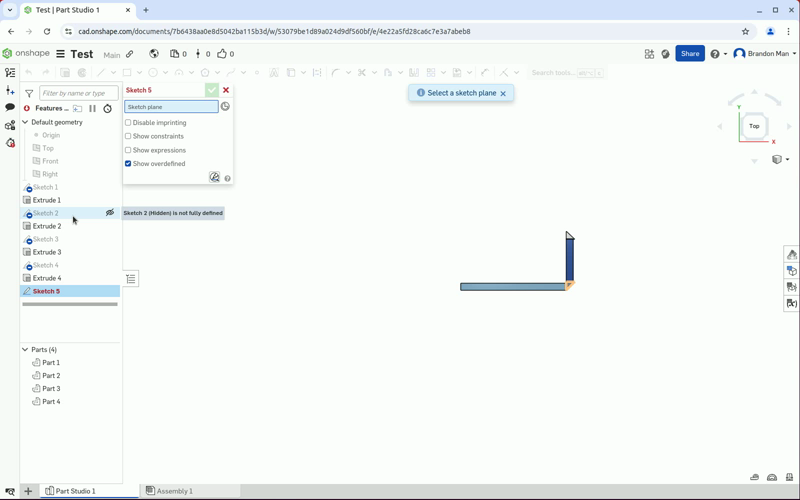
scroll(3)
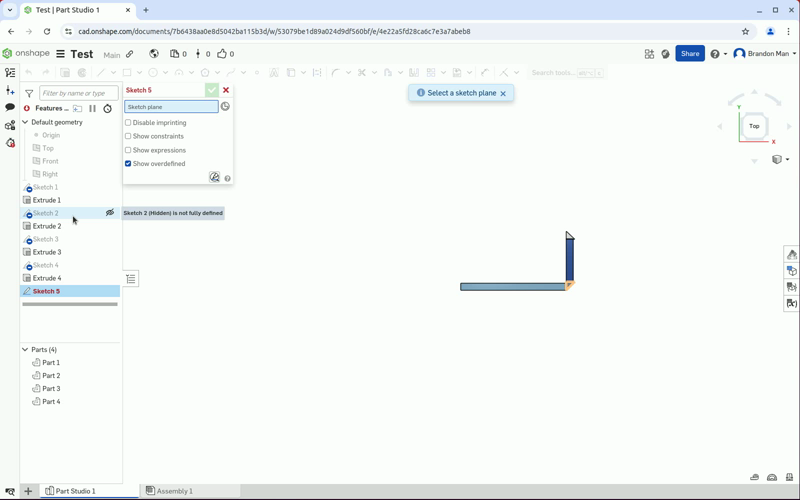
mouse_move(73, 150)
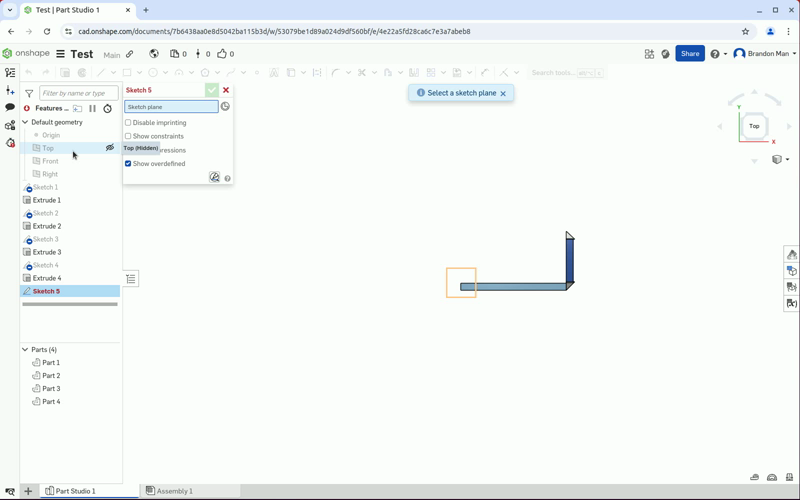
click(73, 150)
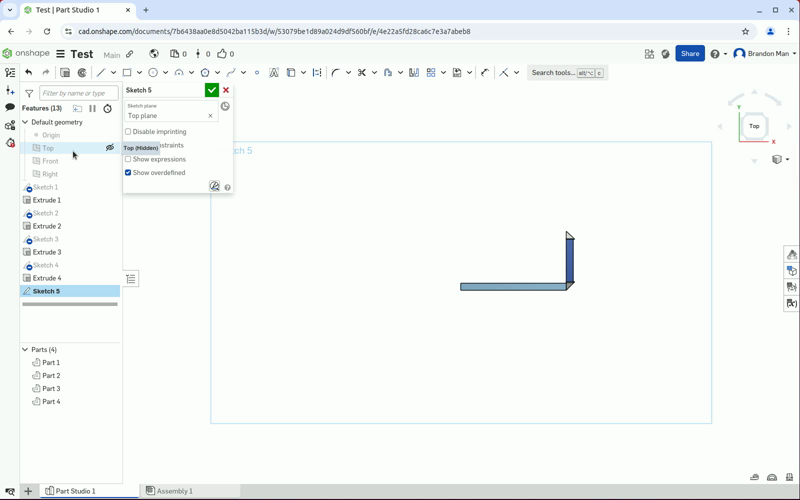
mouse_move(73, 352)
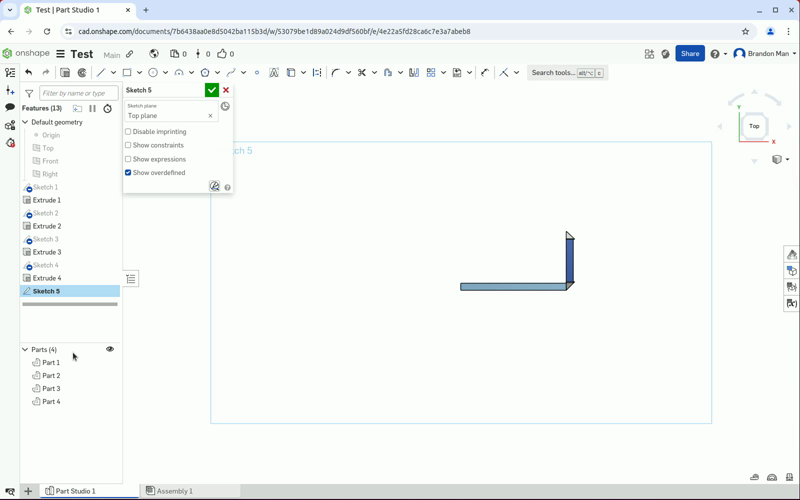
key(y)
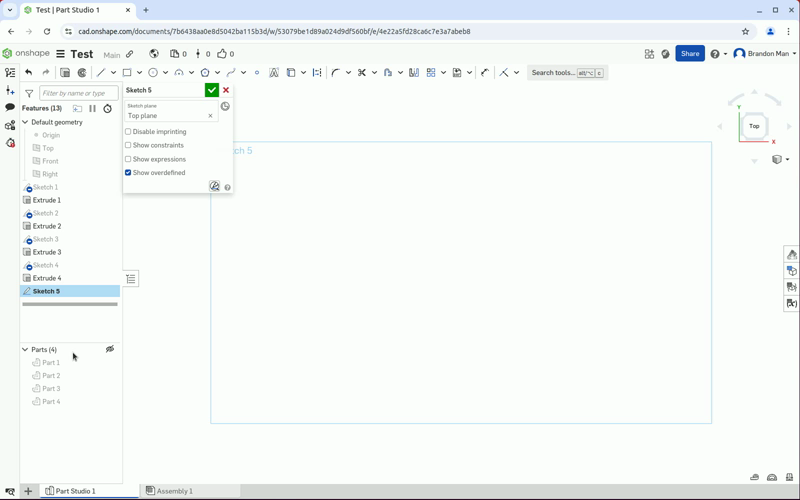
key(l)
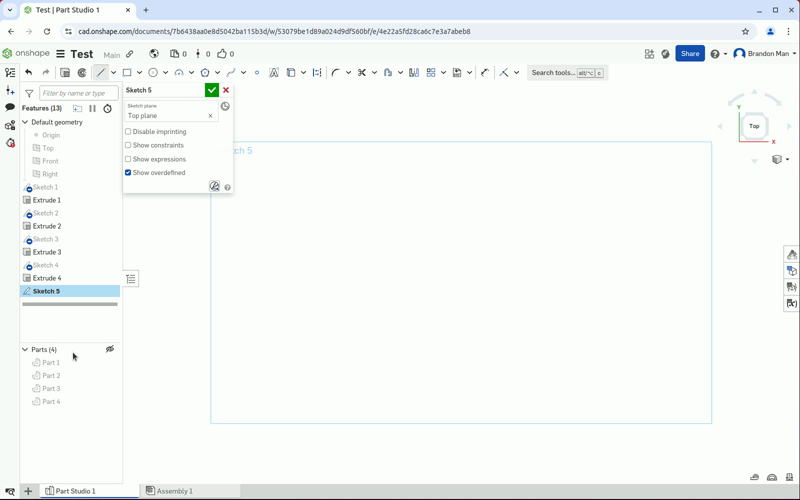
key_down(shift)
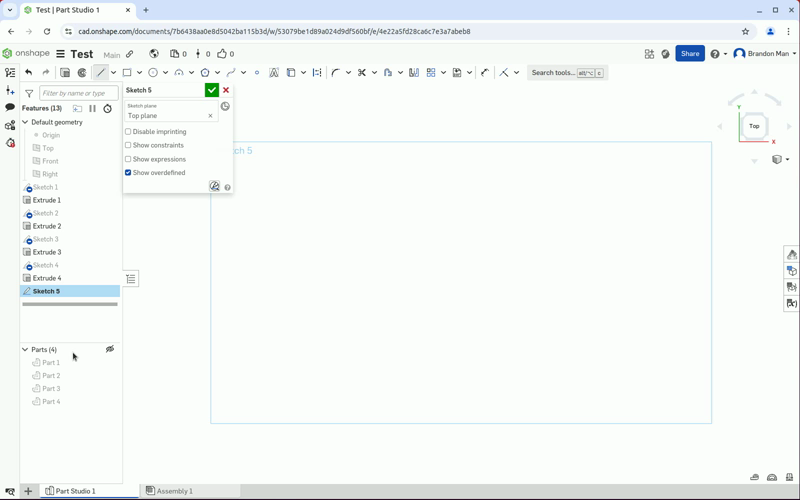
mouse_move(498, 239)
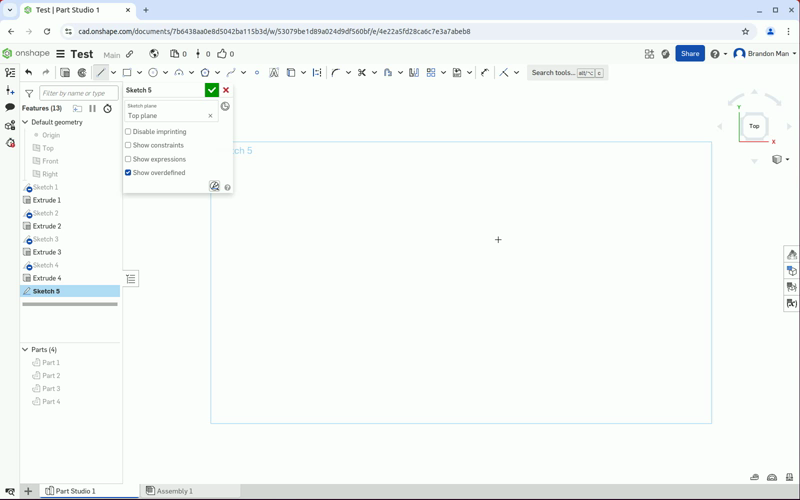
click(498, 239)
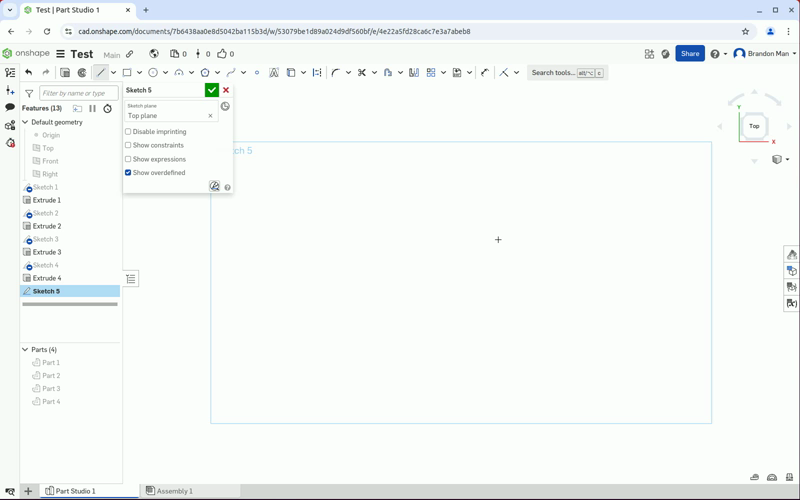
key_up(shift)
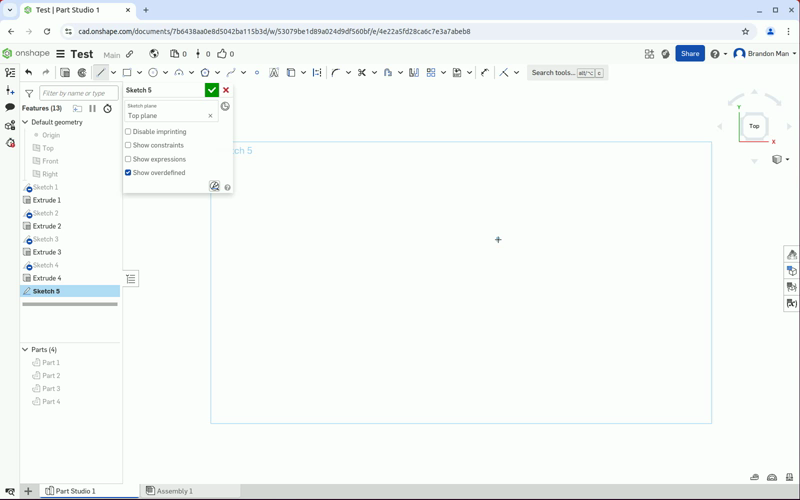
key_down(shift)
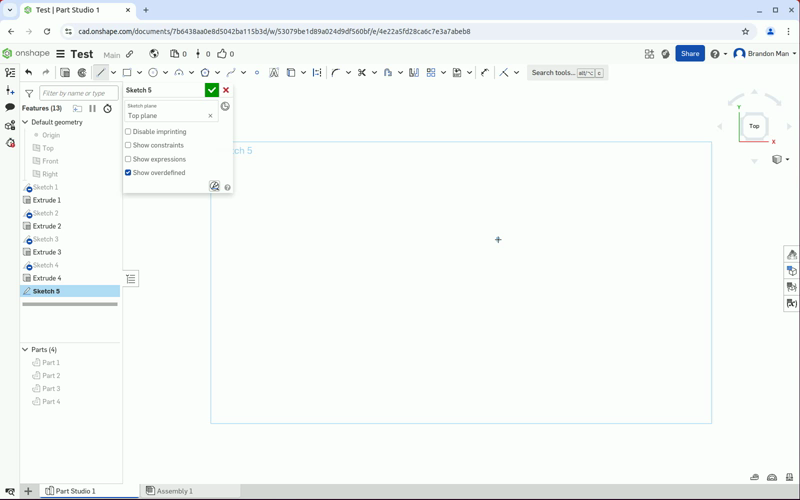
mouse_move(567, 239)
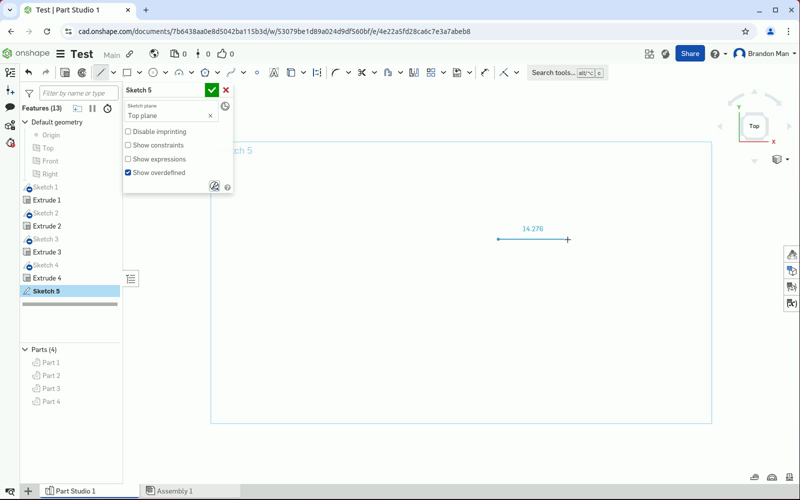
click(567, 239)
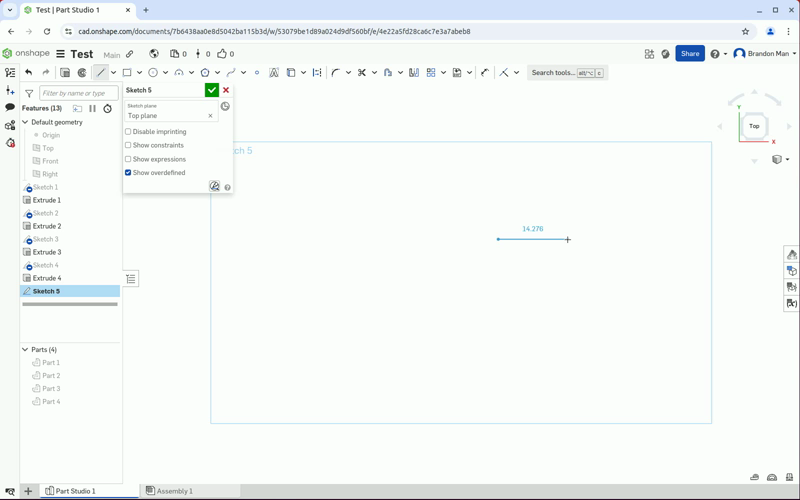
key_up(shift)
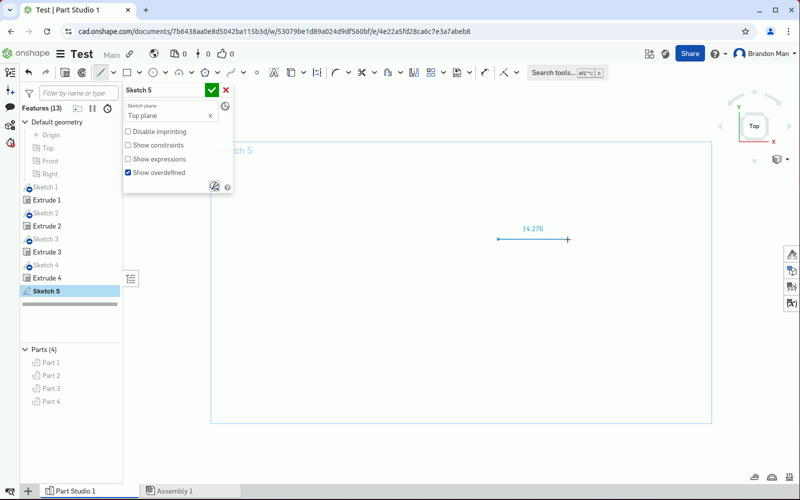
key_down(shift)
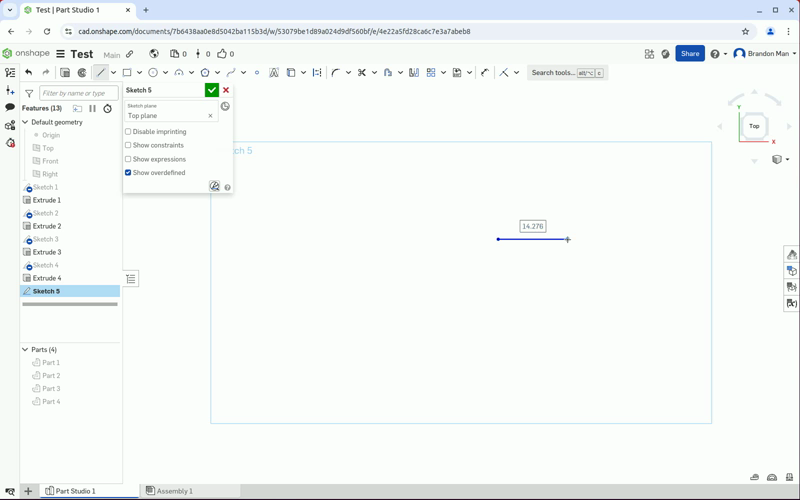
mouse_move(589, 239)
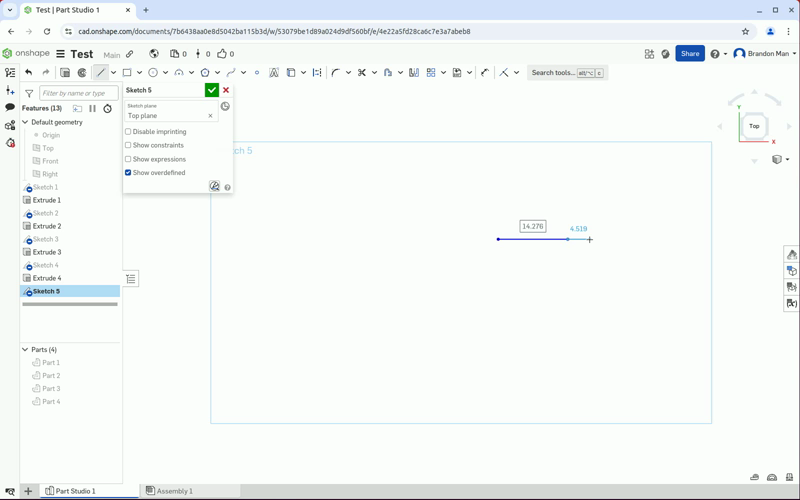
mouse_move(567, 232)
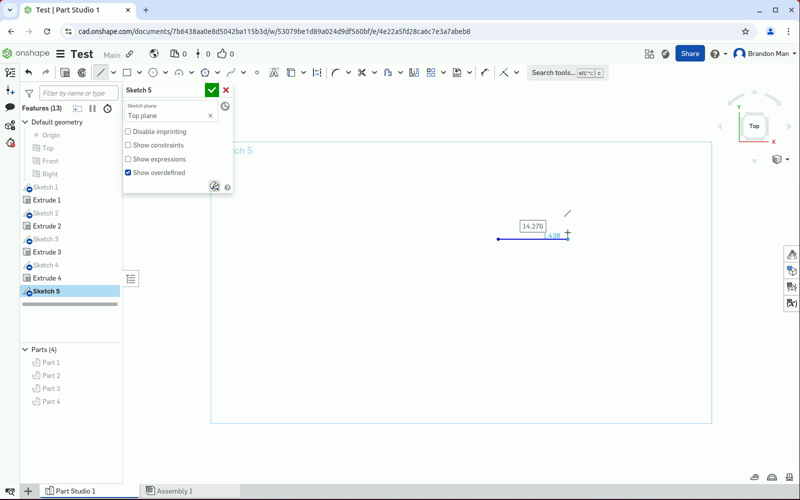
scroll(6)
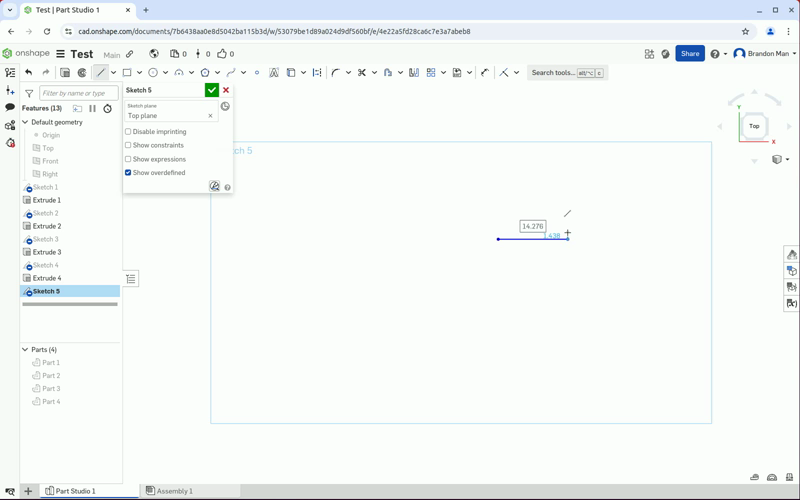
scroll(6)
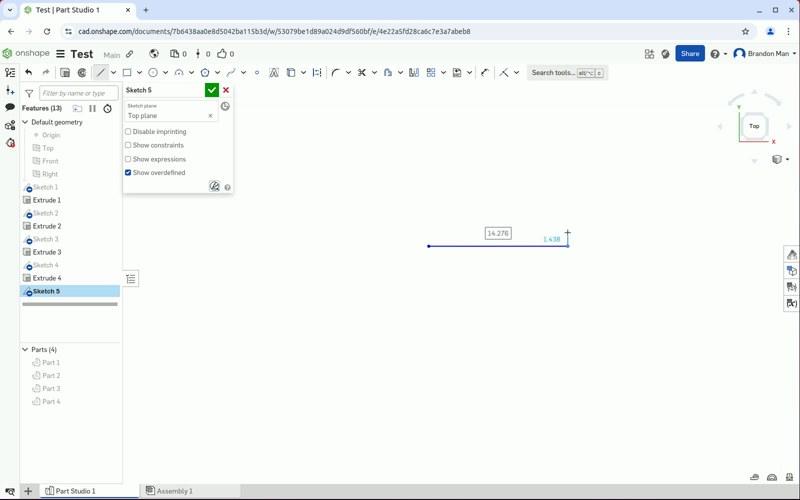
scroll(6)
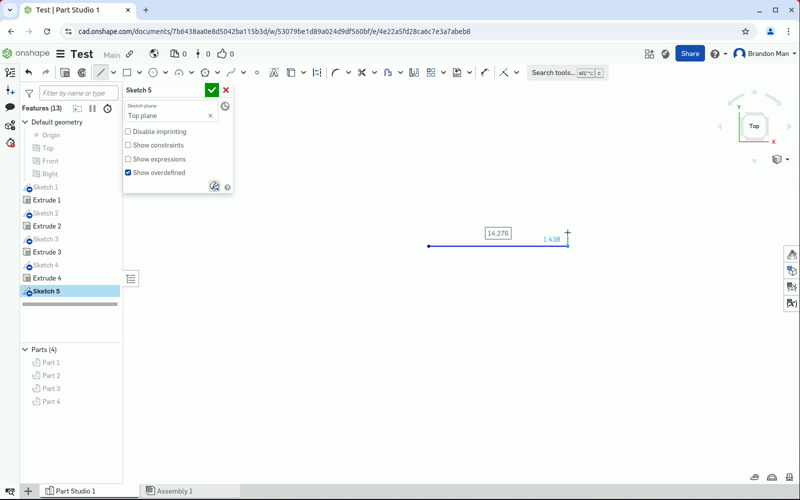
scroll(6)
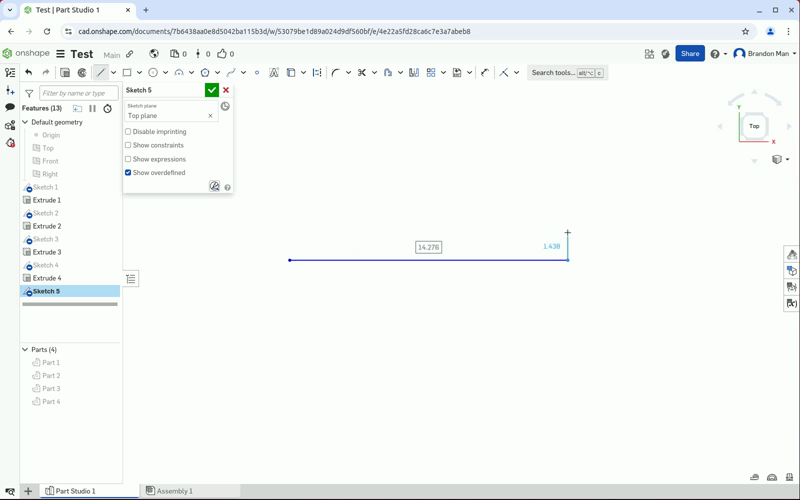
scroll(6)
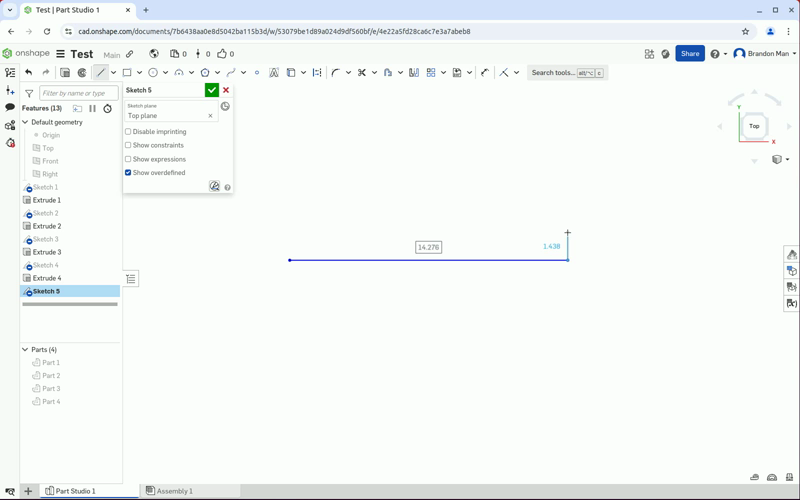
scroll(6)
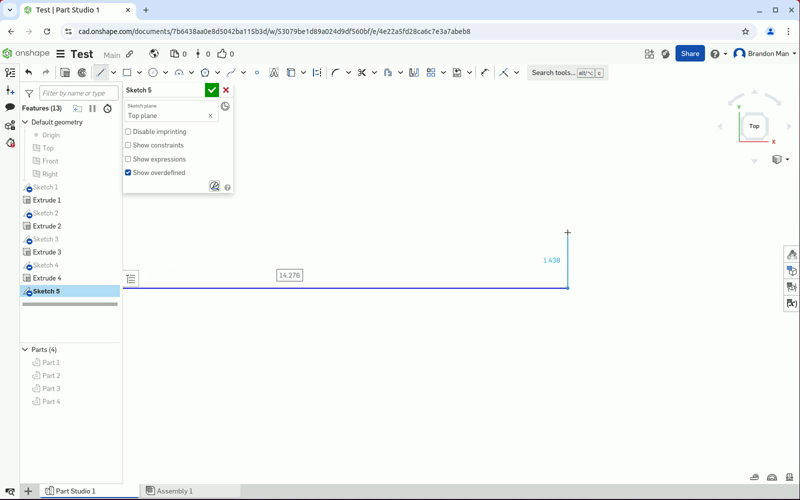
scroll(6)
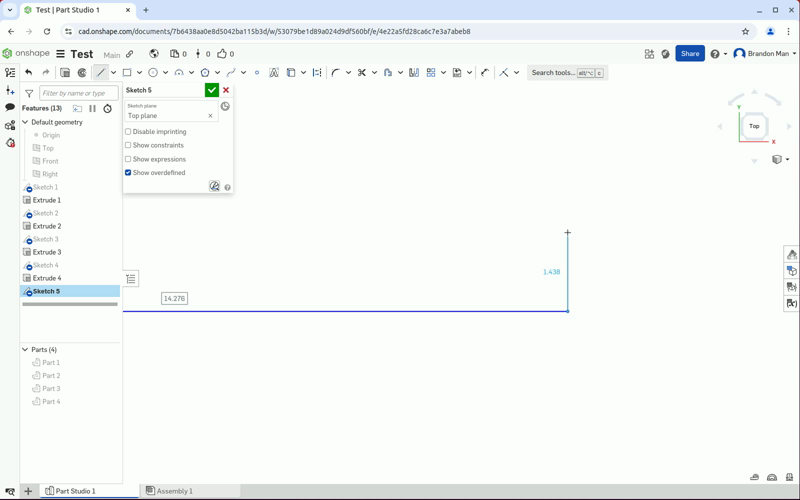
click(567, 232)
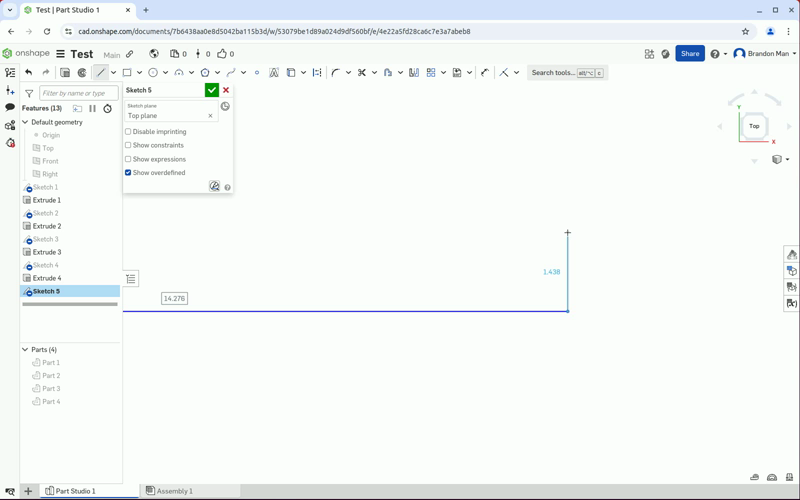
scroll(-6)
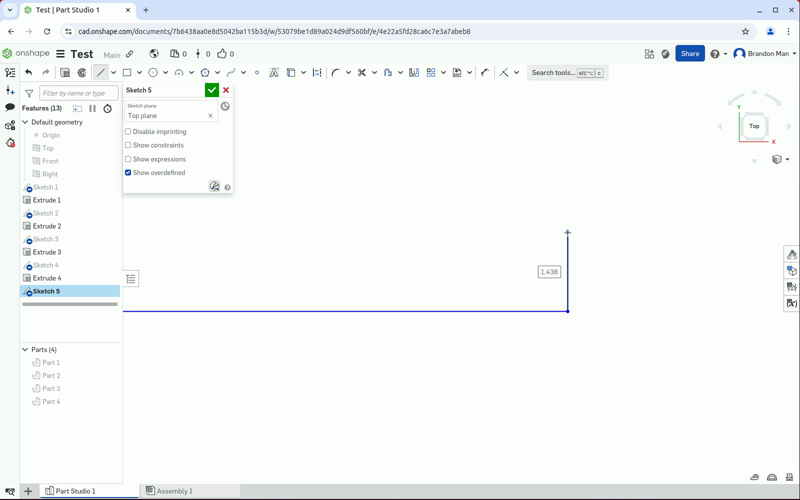
scroll(-6)
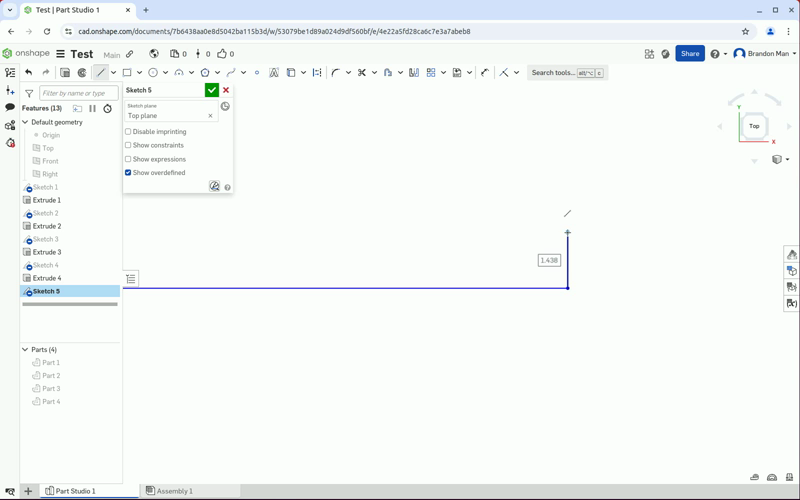
scroll(-6)
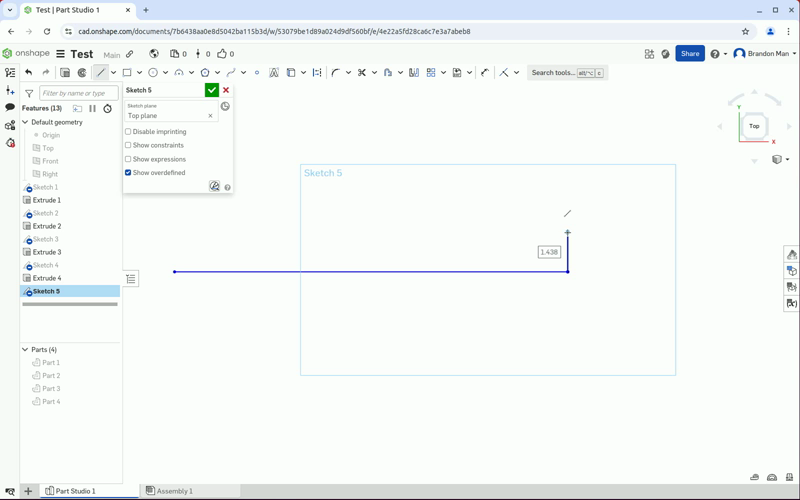
scroll(-6)
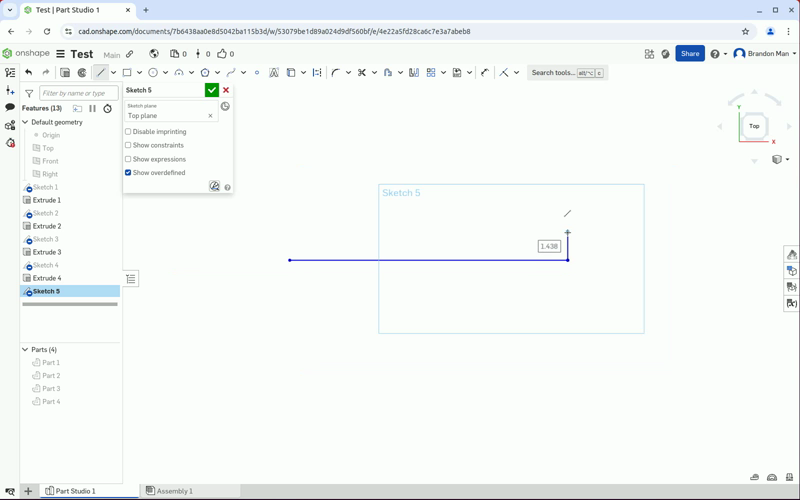
scroll(-6)
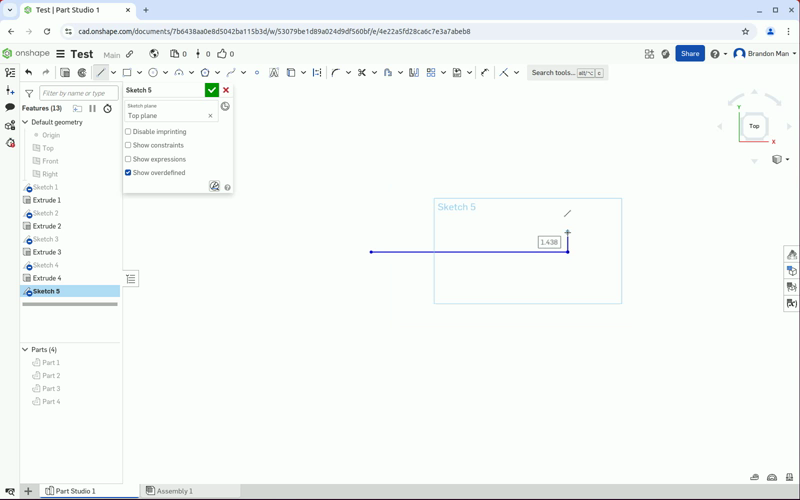
scroll(-6)
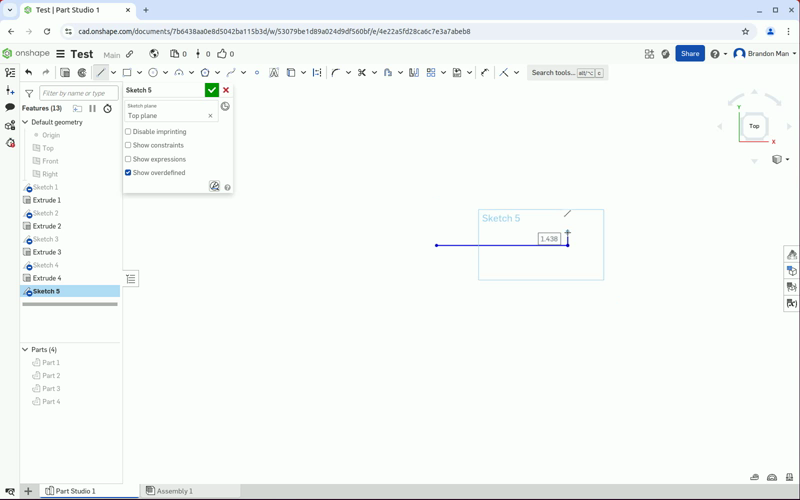
scroll(-6)
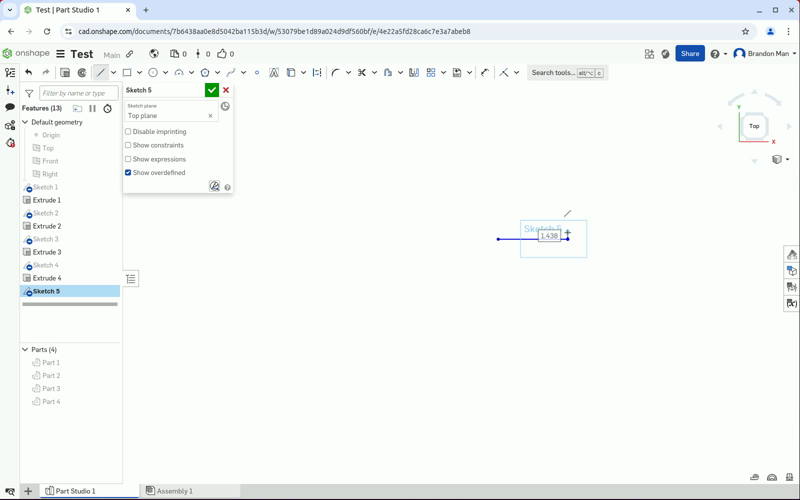
key_up(shift)
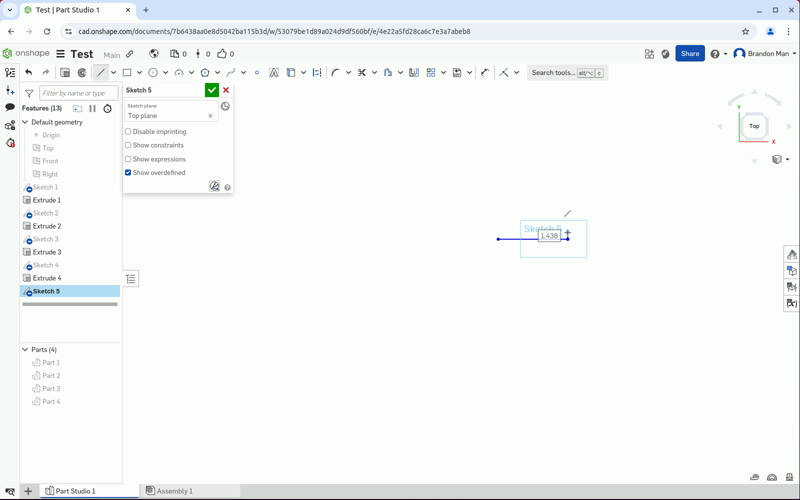
key_down(shift)
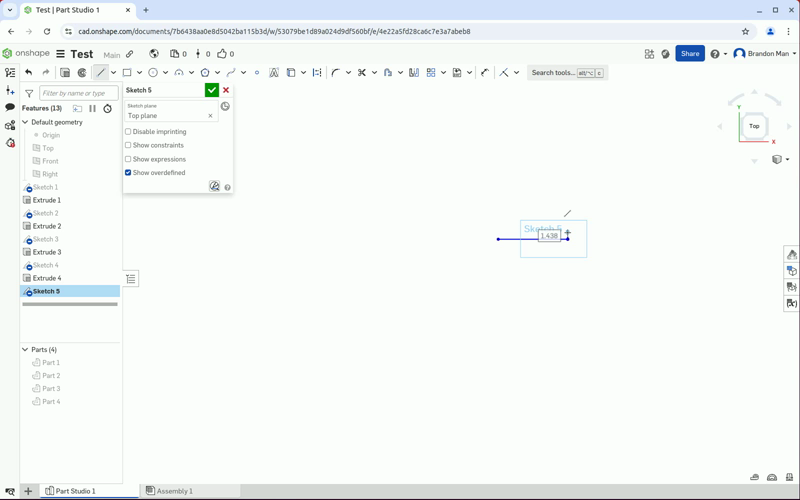
mouse_move(498, 232)
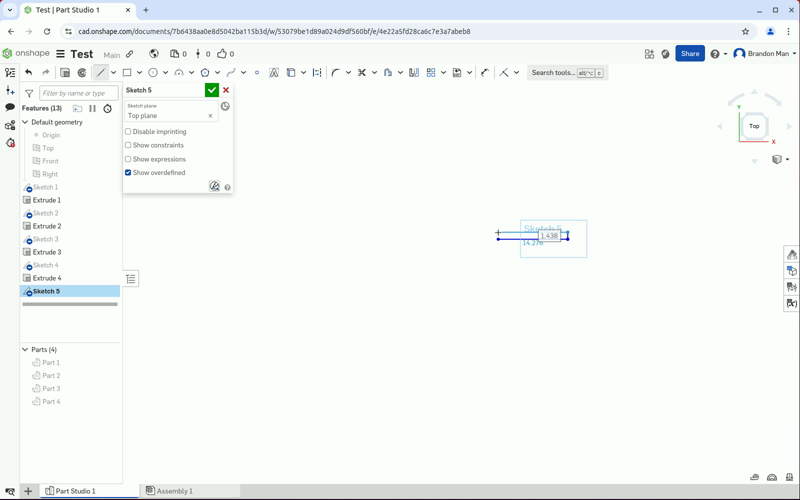
click(498, 232)
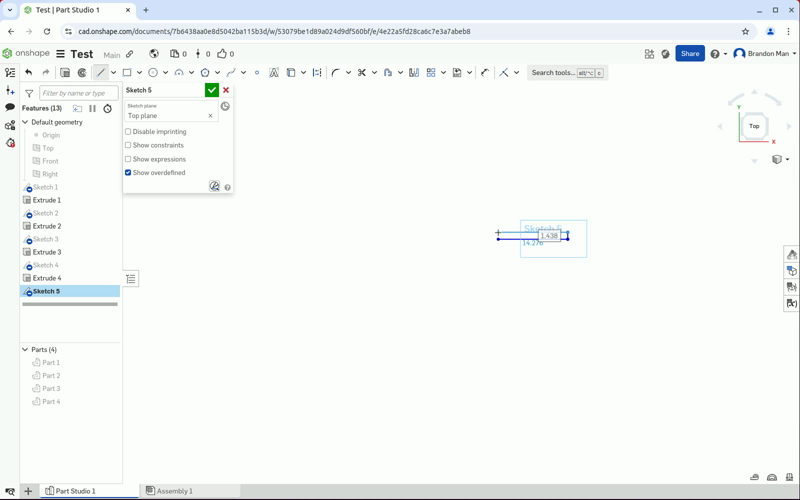
key_up(shift)
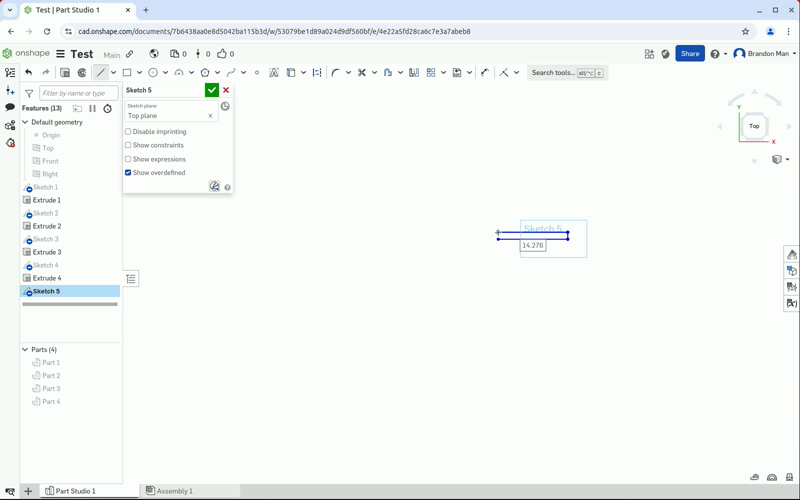
mouse_move(528, 232)
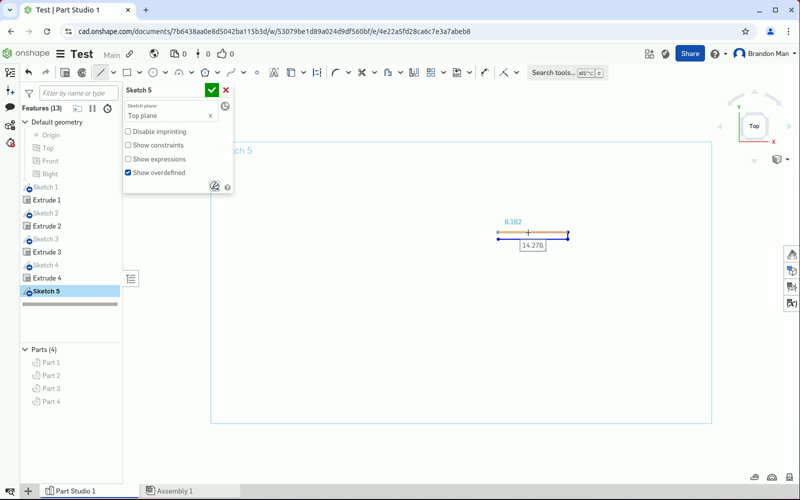
key_down(shift)
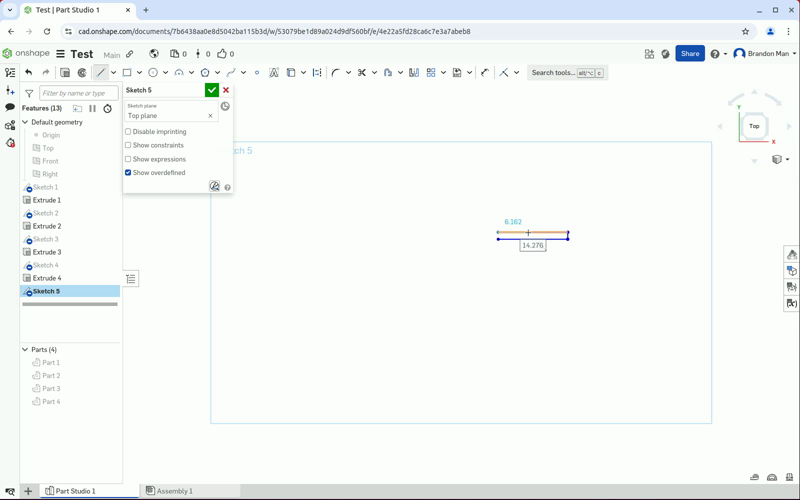
mouse_move(498, 239)
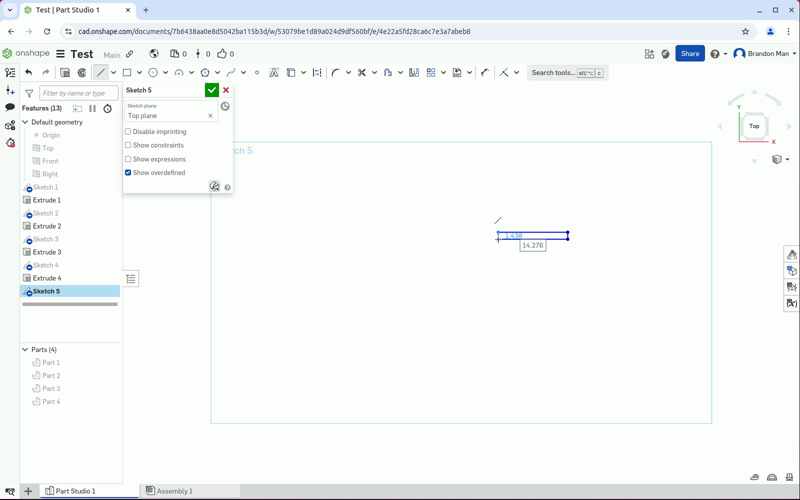
scroll(6)
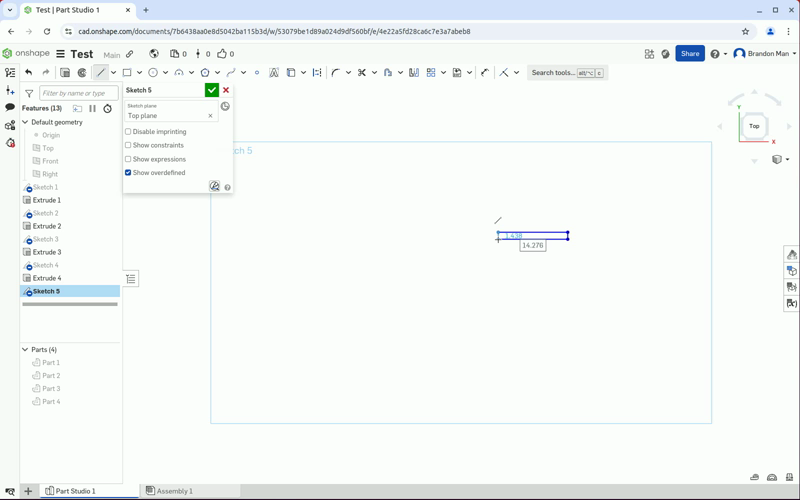
scroll(6)
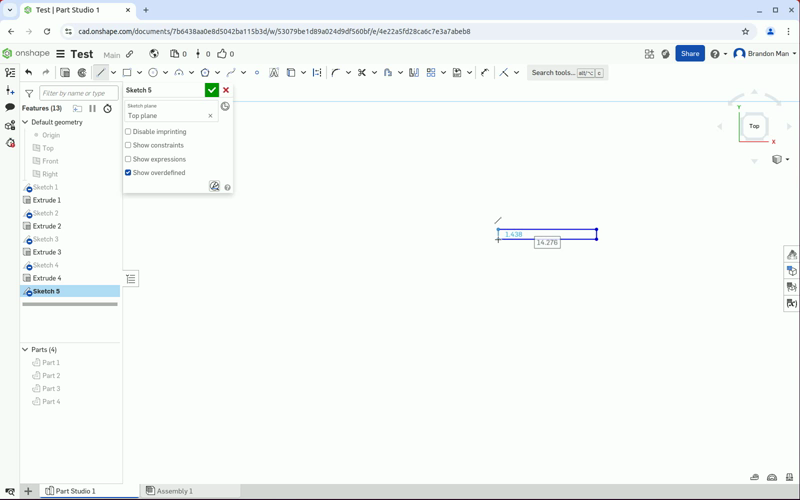
scroll(6)
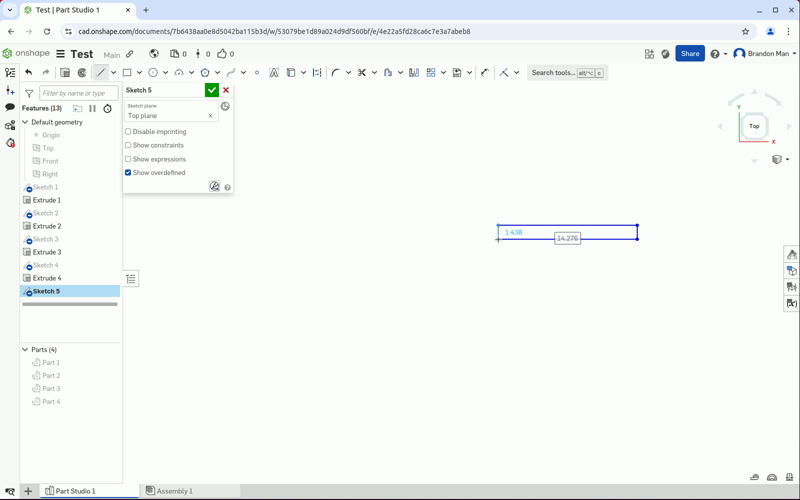
scroll(6)
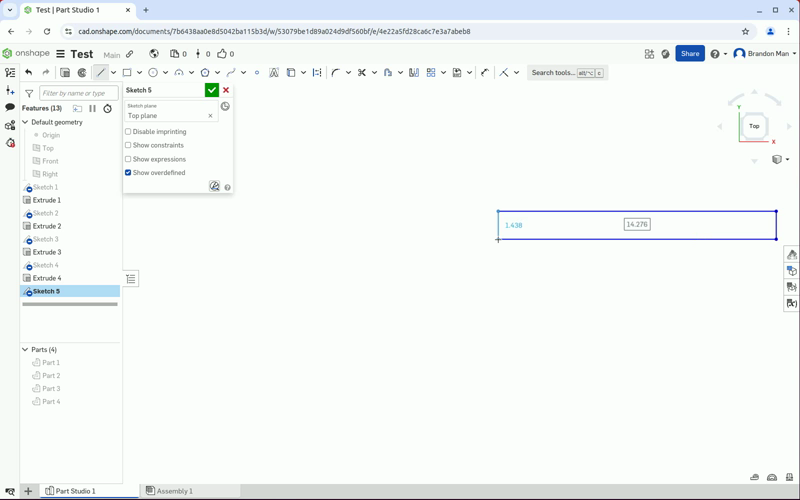
scroll(6)
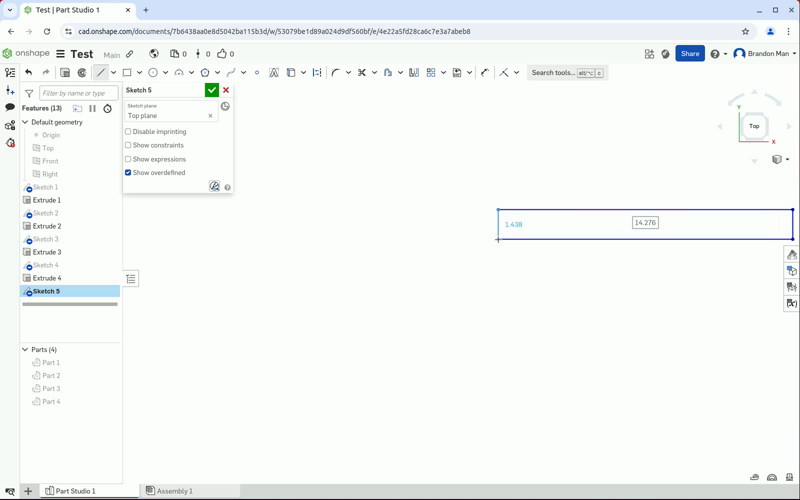
scroll(6)
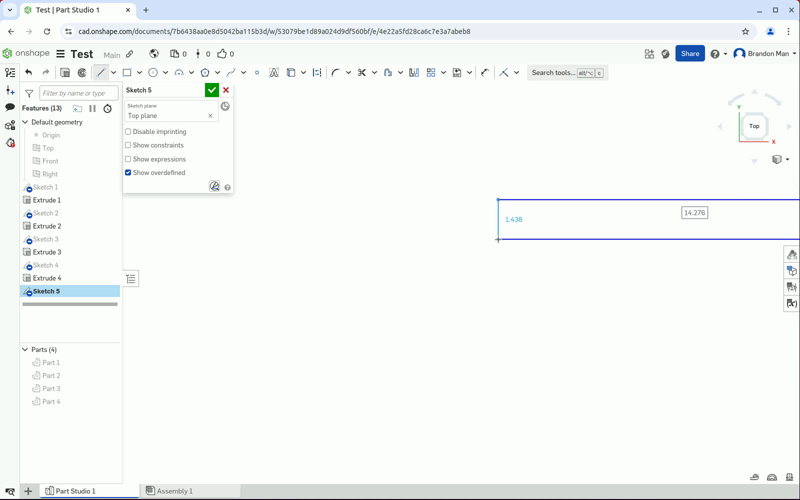
scroll(6)
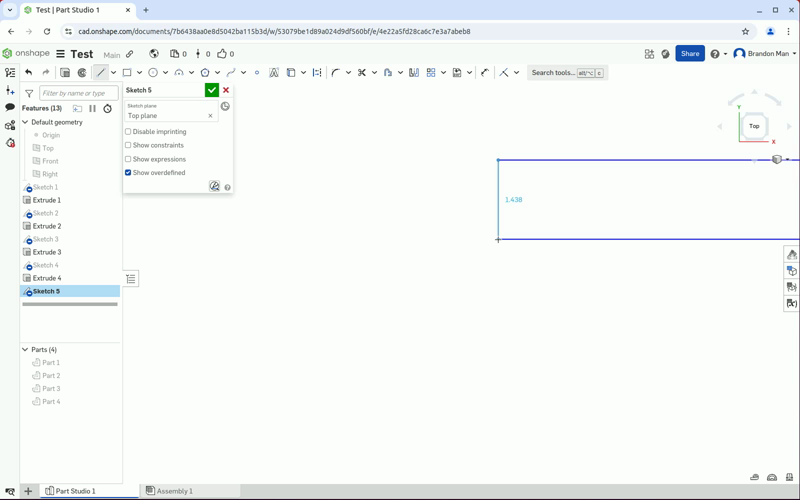
key_up(shift)
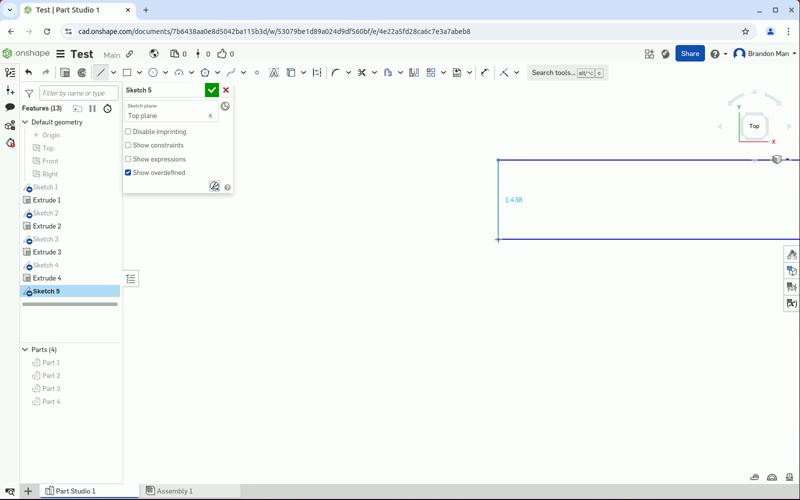
click(498, 239)
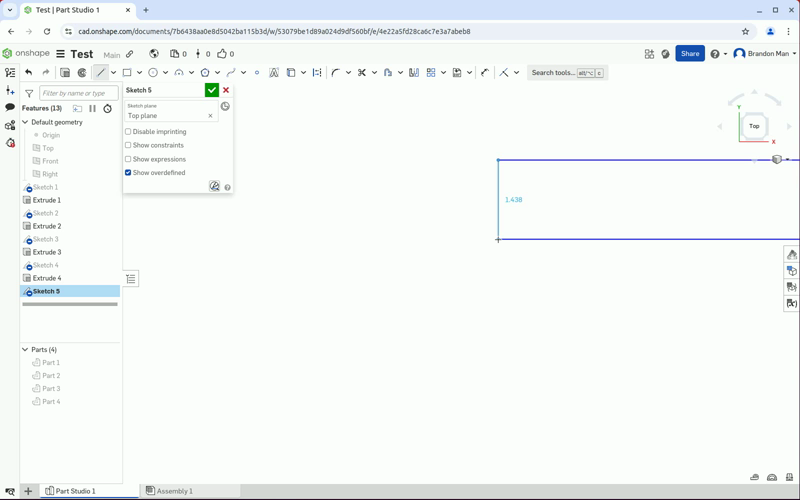
scroll(-6)
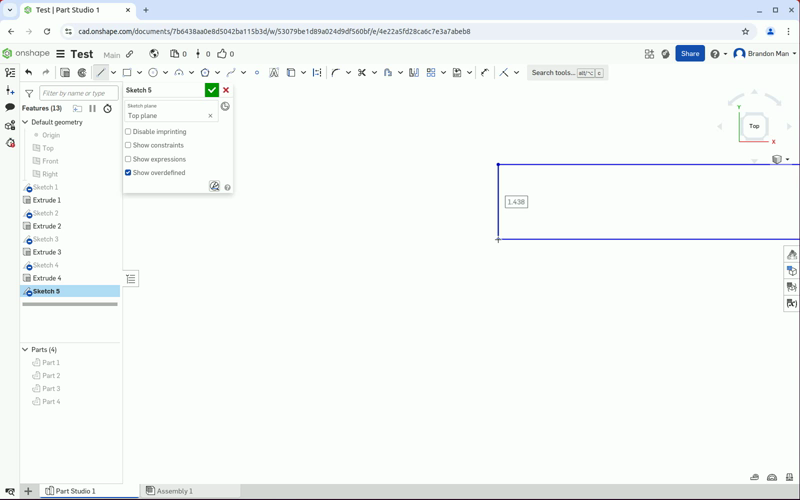
scroll(-6)
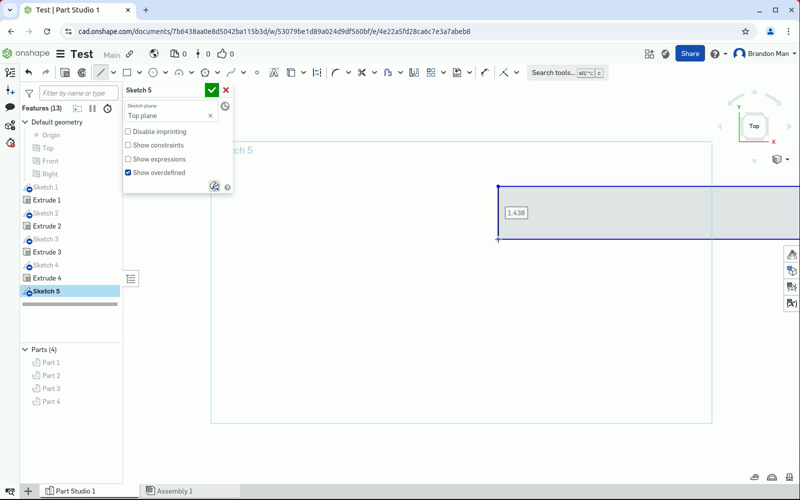
scroll(-6)
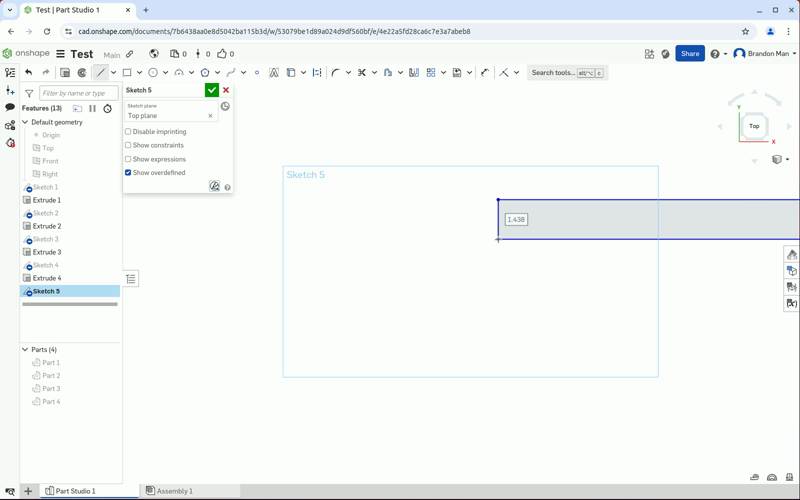
scroll(-6)
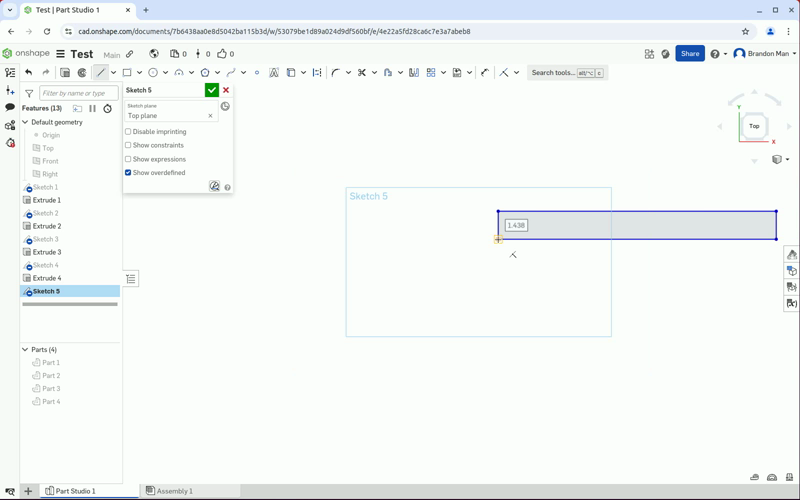
scroll(-6)
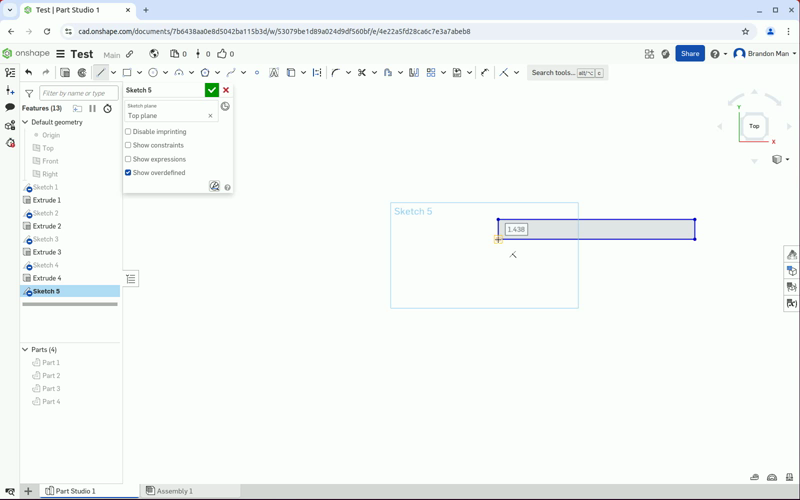
scroll(-6)
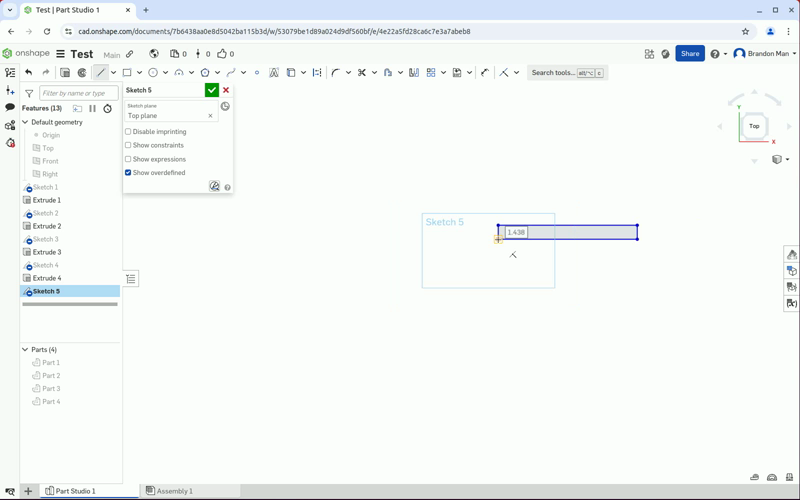
scroll(-6)
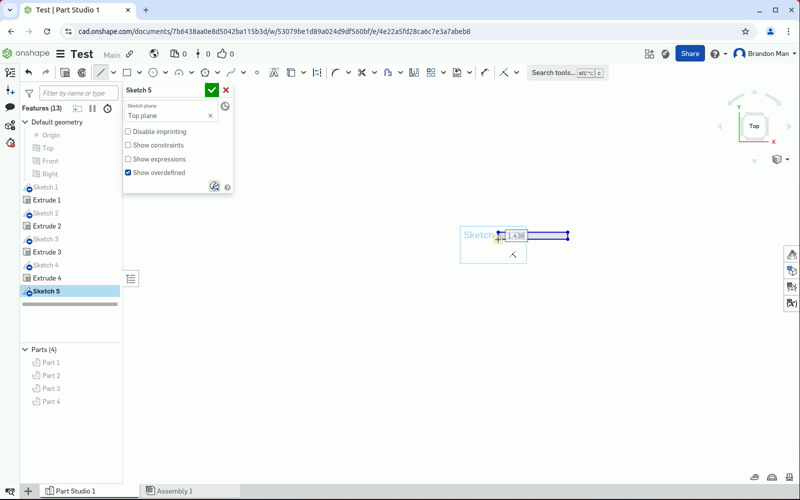
key(esc)
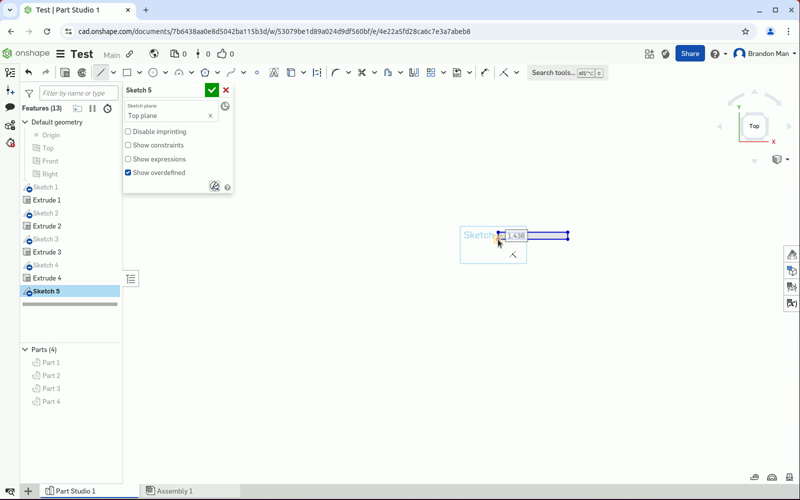
mouse_move(513, 237)
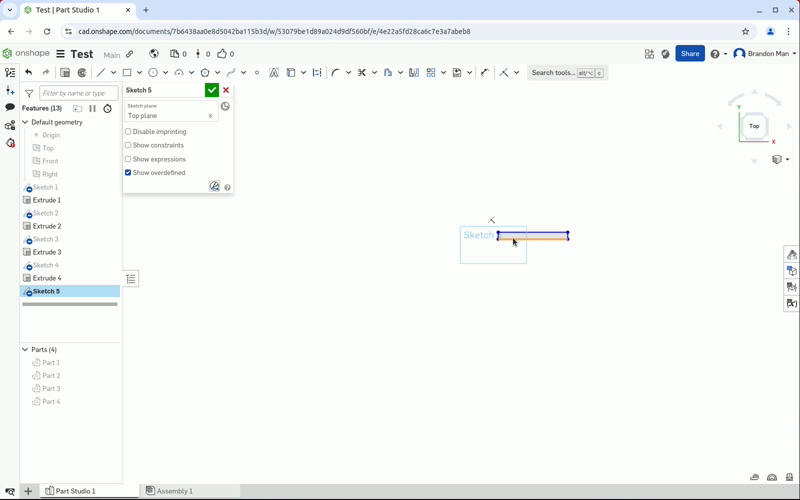
scroll(6)
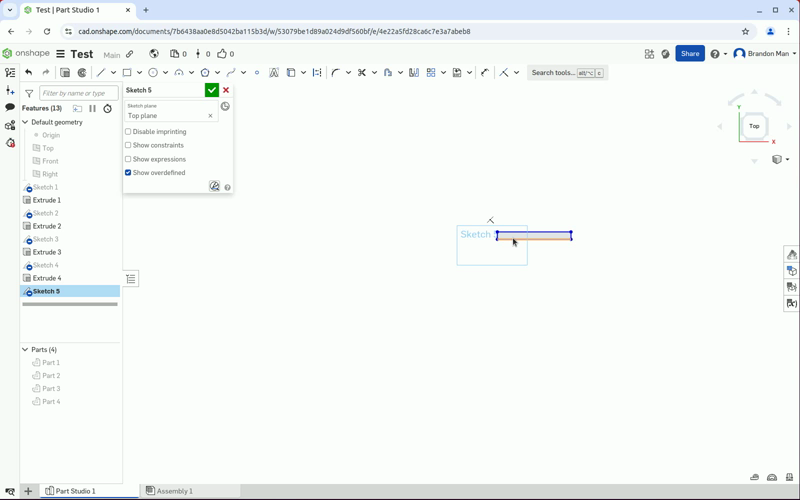
scroll(6)
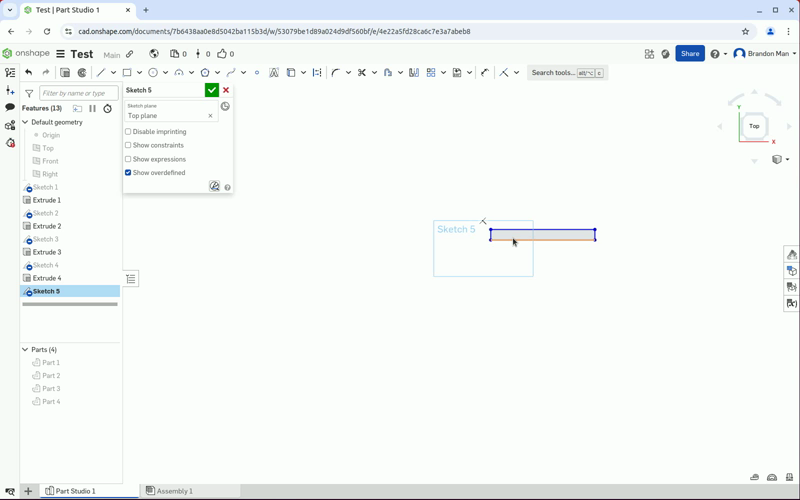
scroll(6)
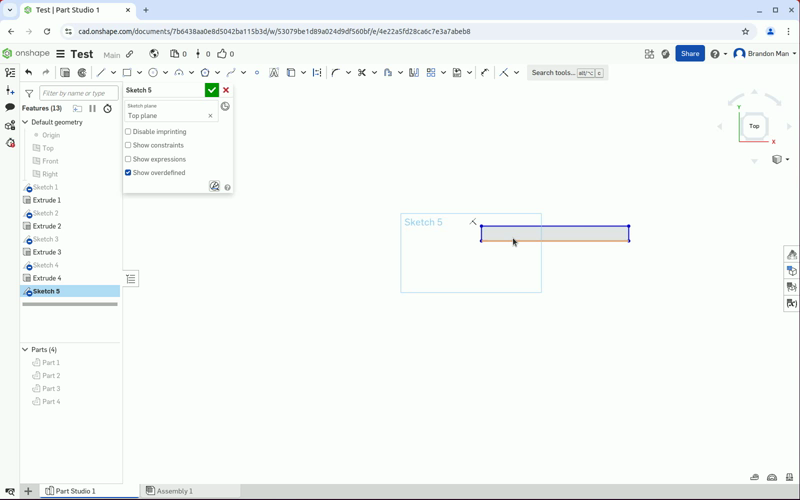
scroll(6)
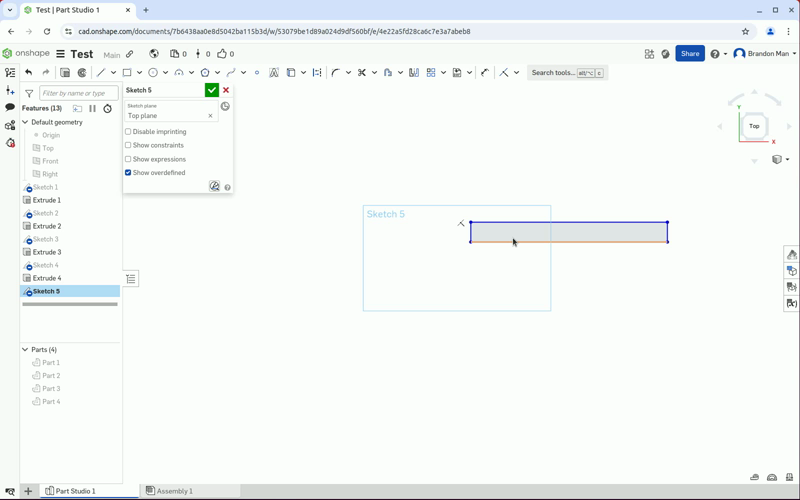
scroll(6)
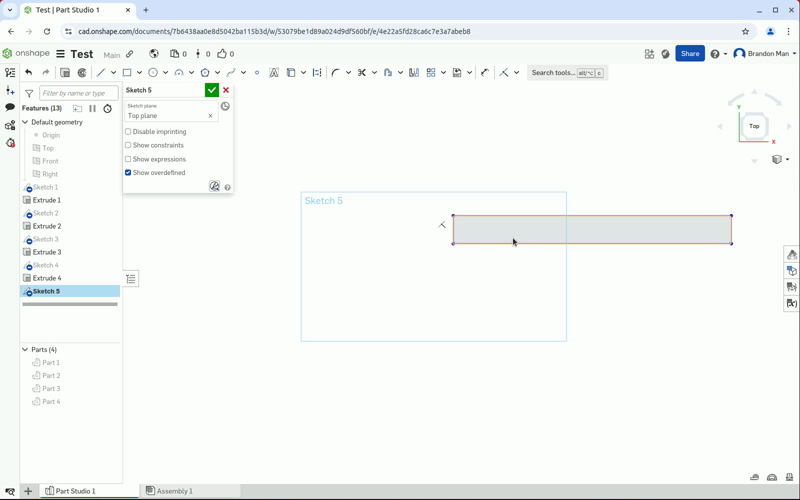
scroll(6)
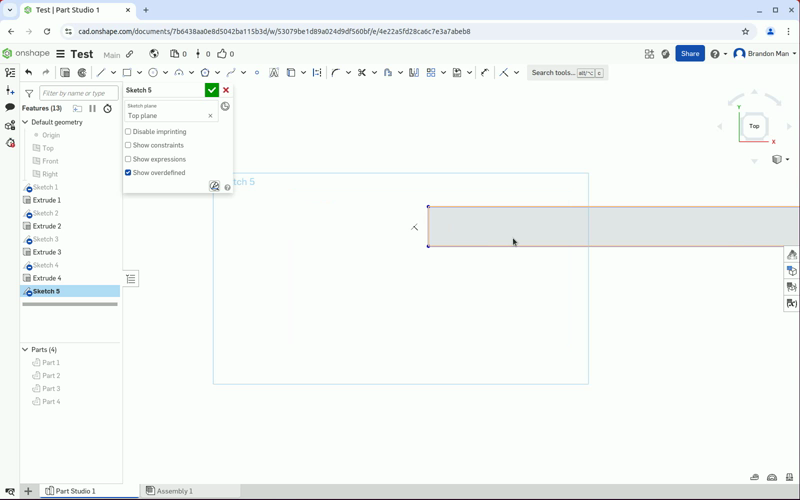
scroll(6)
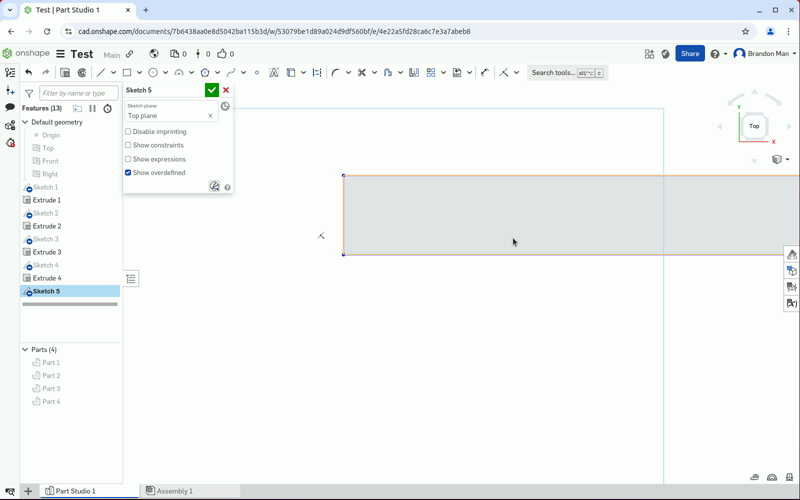
click(513, 237)
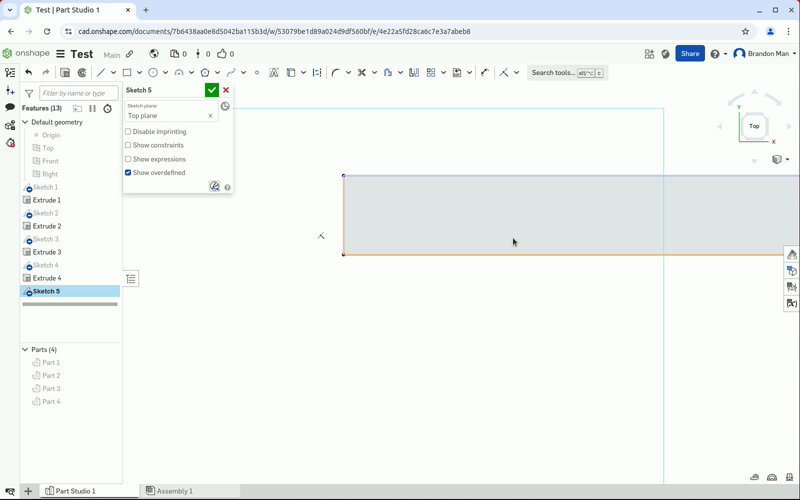
scroll(-6)
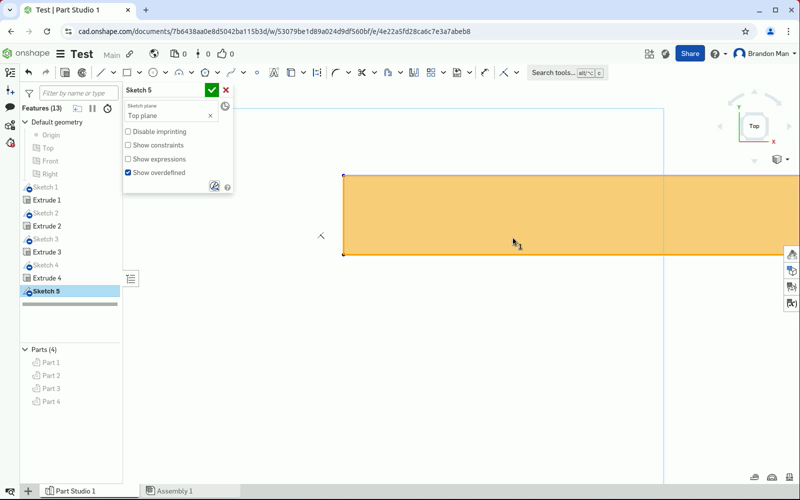
scroll(-6)
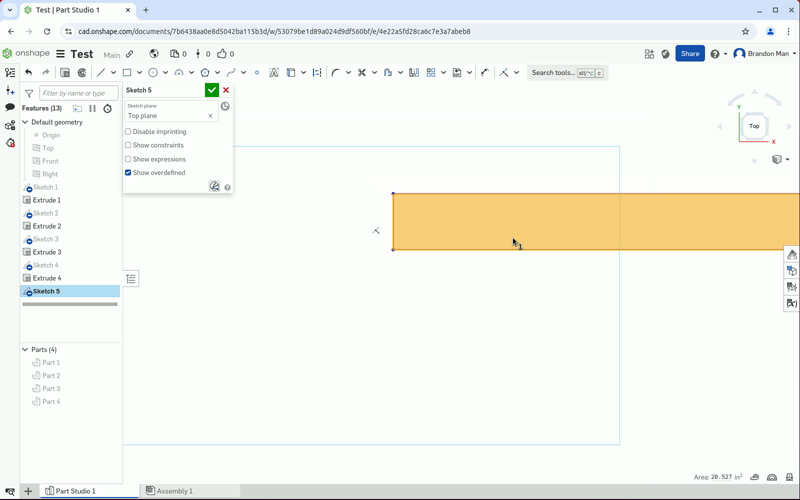
scroll(-6)
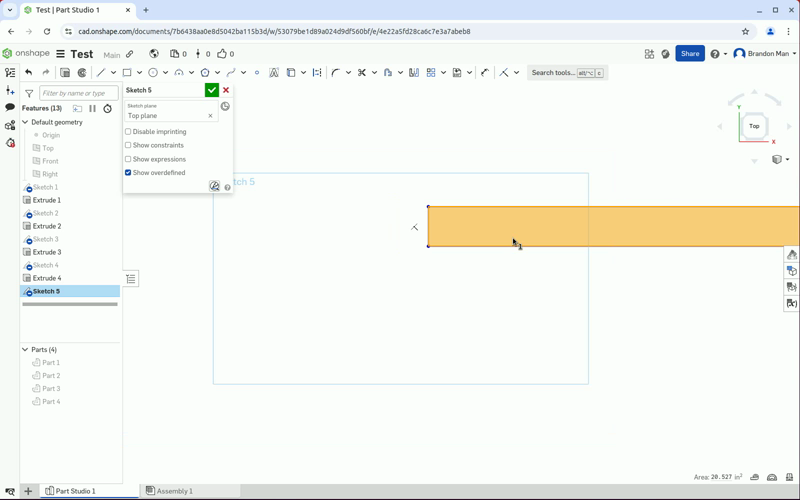
scroll(-6)
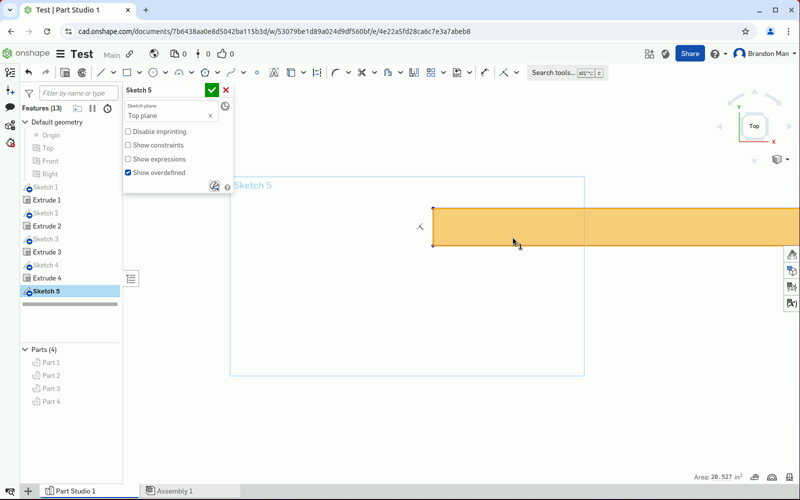
scroll(-6)
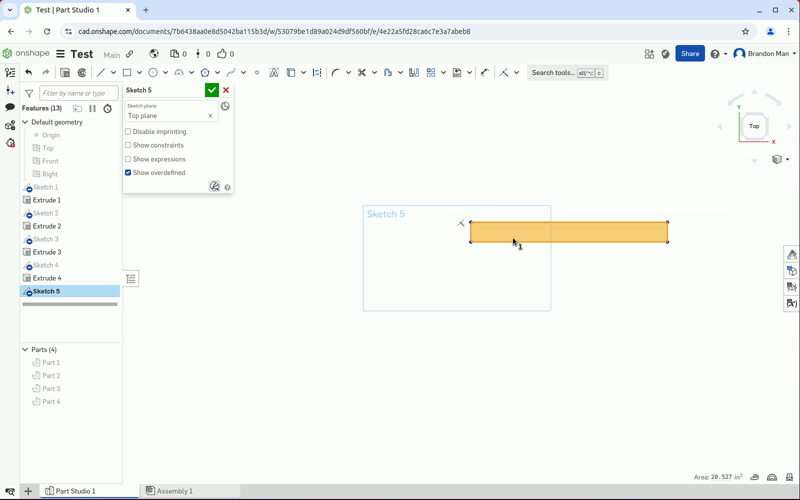
scroll(-6)
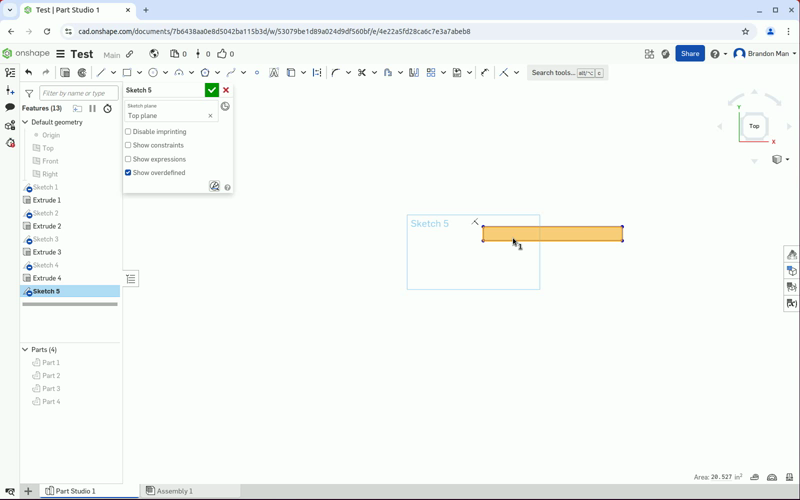
scroll(-6)
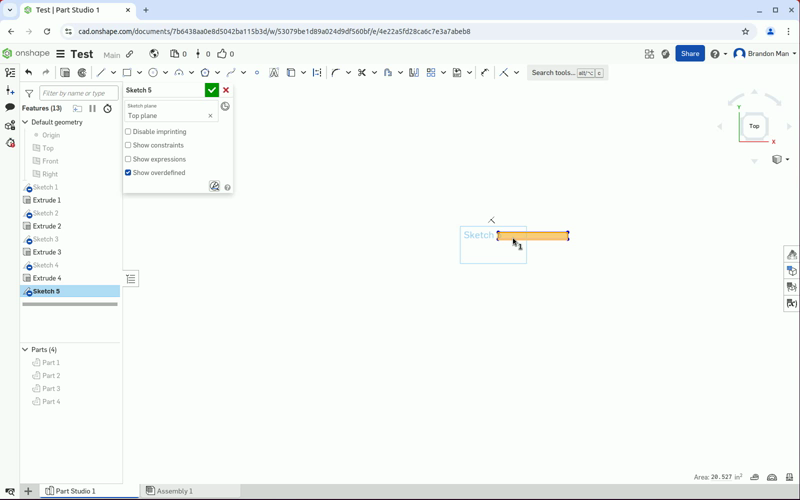
mouse_move(73, 352)
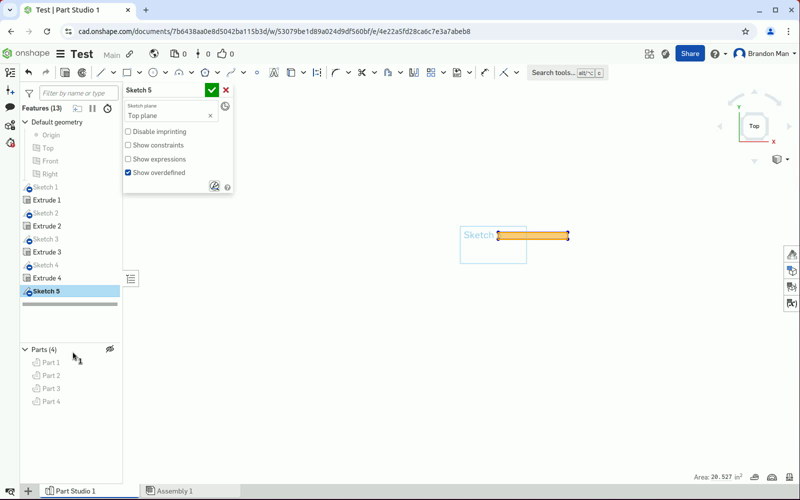
key(shift+y)
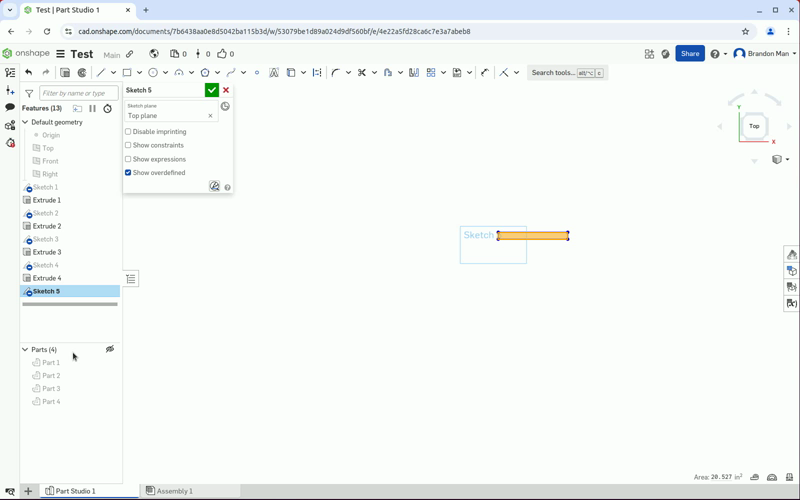
key(shift+e)
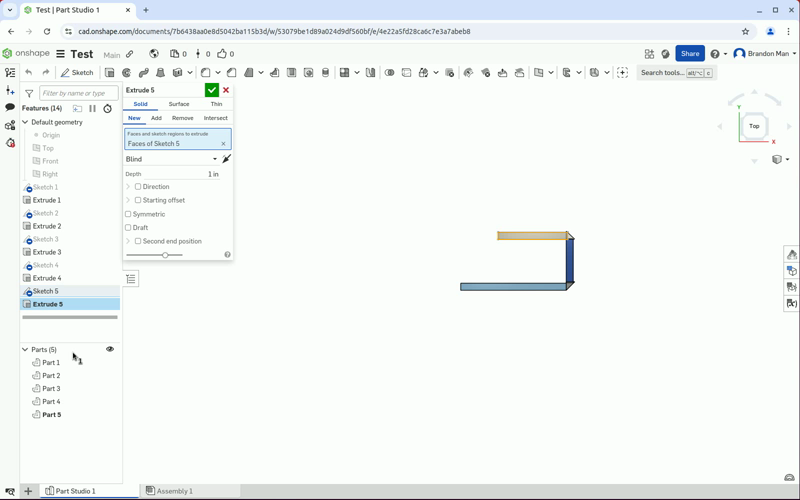
mouse_move(143, 106)
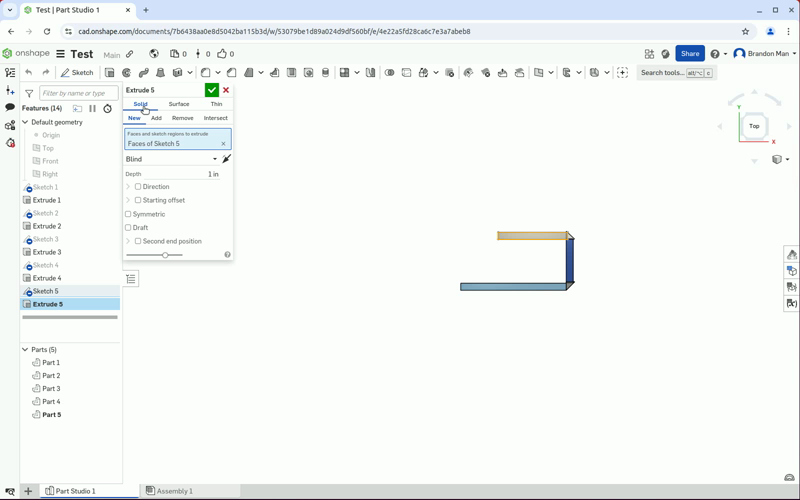
click(143, 106)
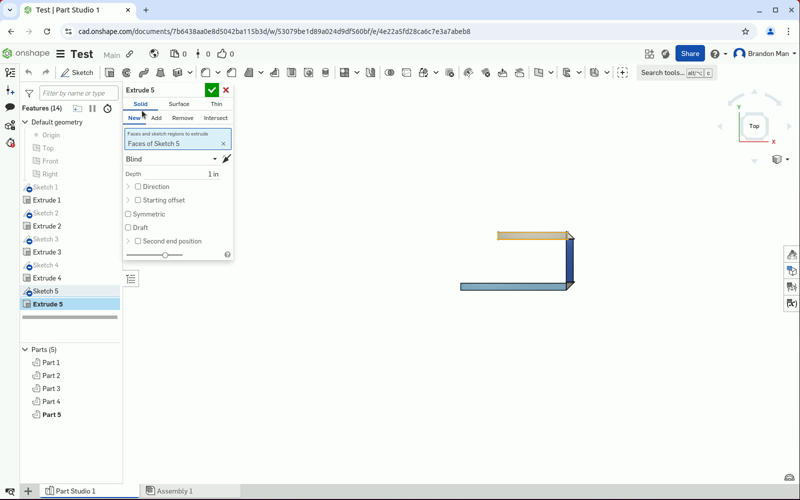
mouse_move(137, 120)
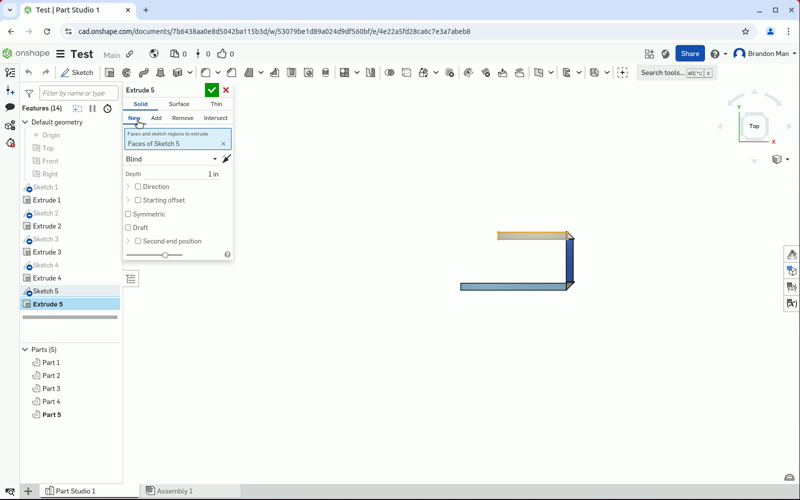
click(137, 120)
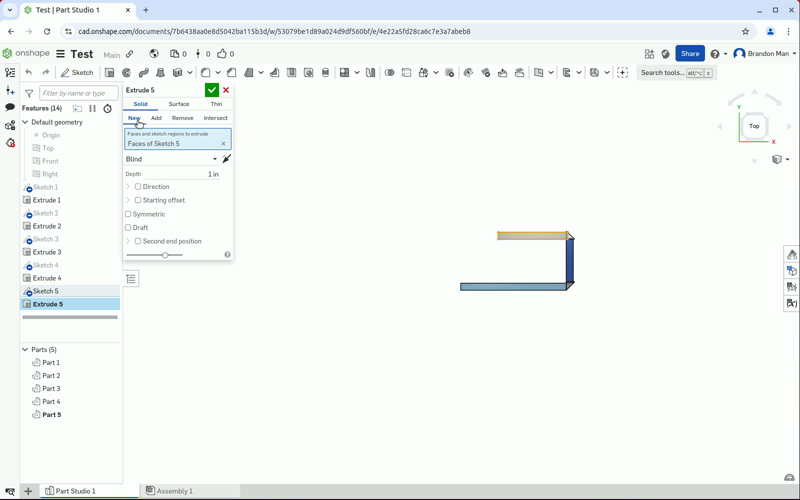
key(tab, 4)
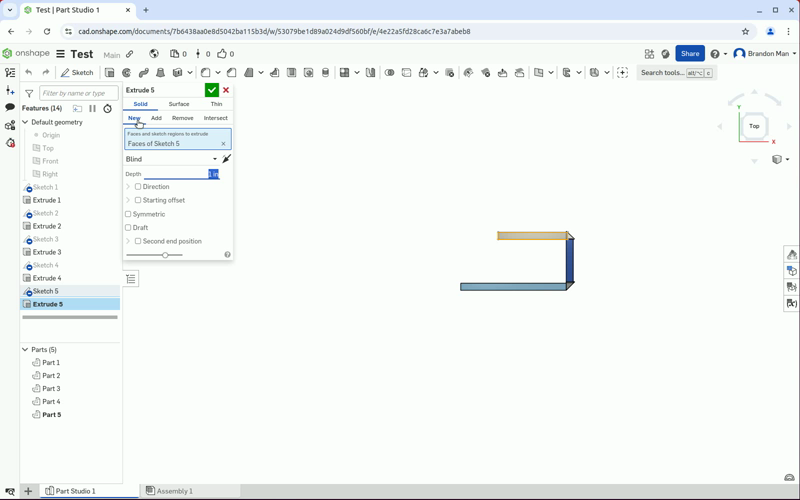
text(14.202)
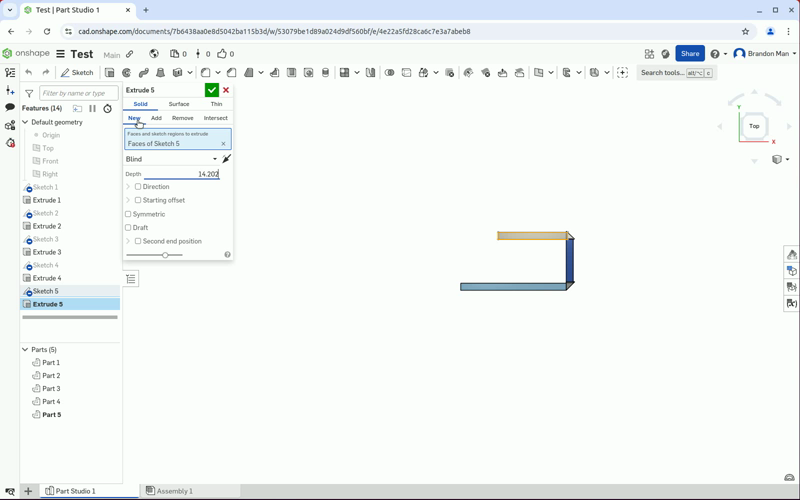
key(enter)
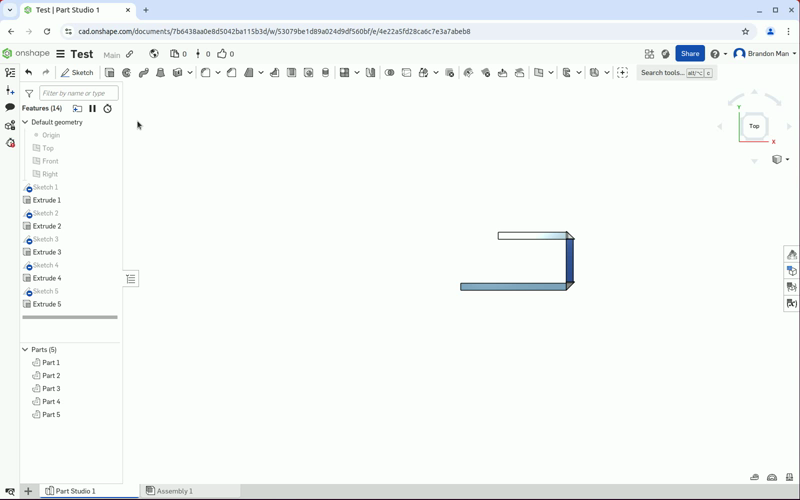
key(shift+h)
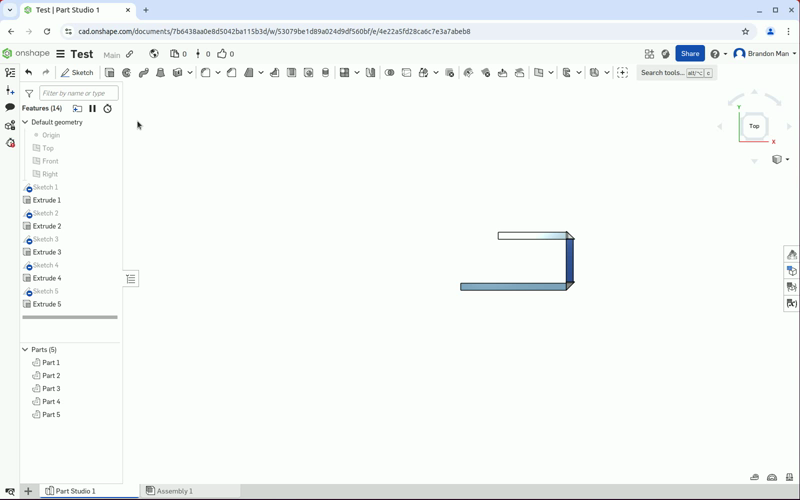
key(shift+h)
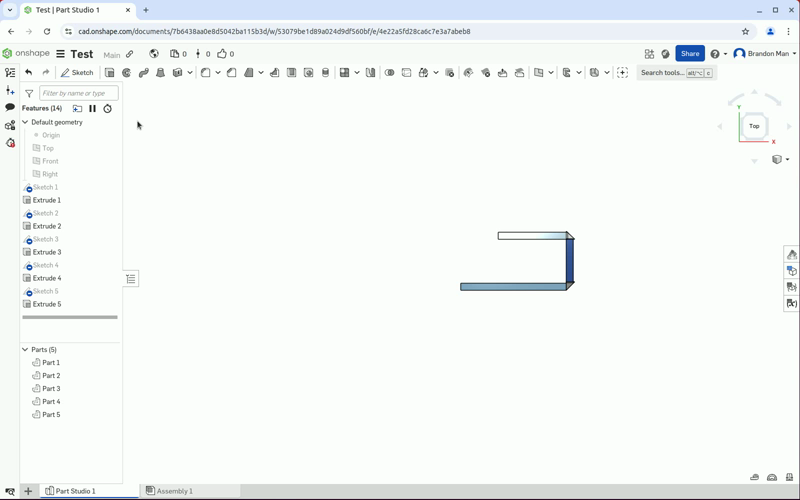
mouse_move(73, 189)
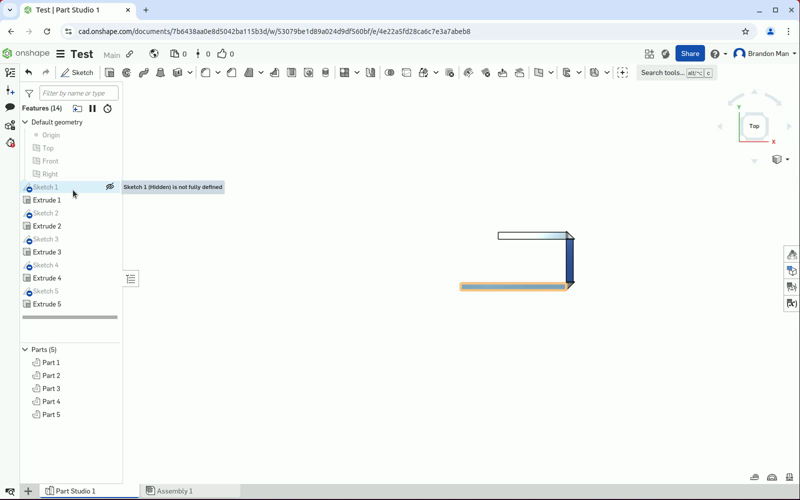
click(73, 189)
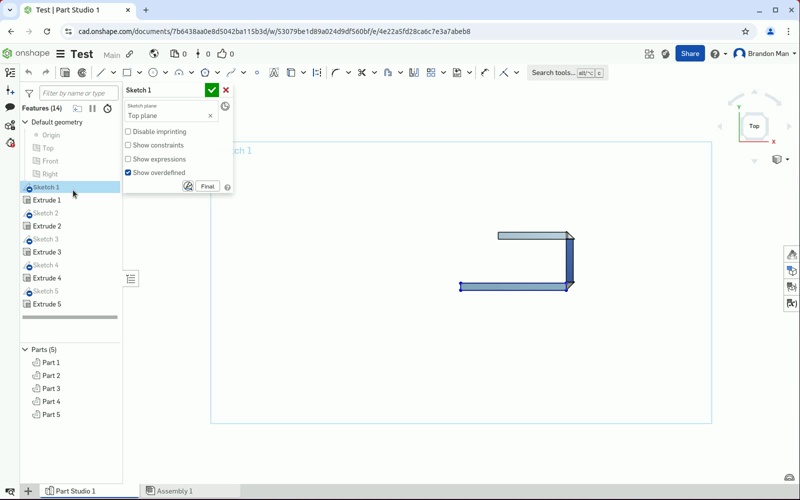
mouse_move(229, 92)
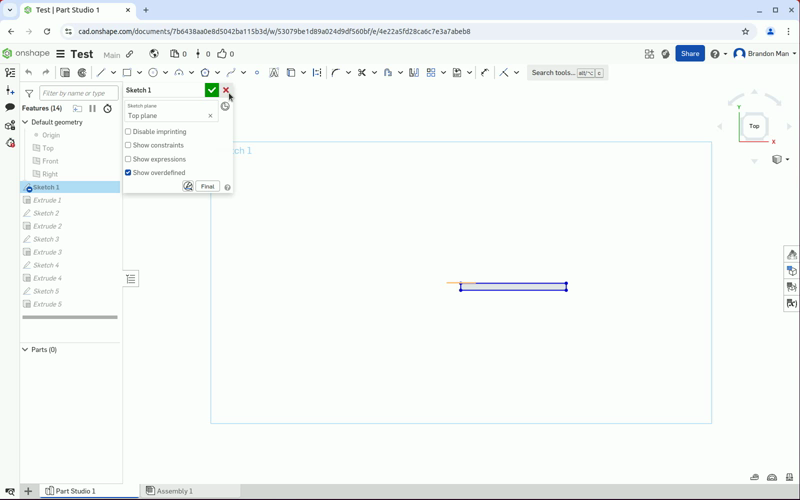
click(229, 92)
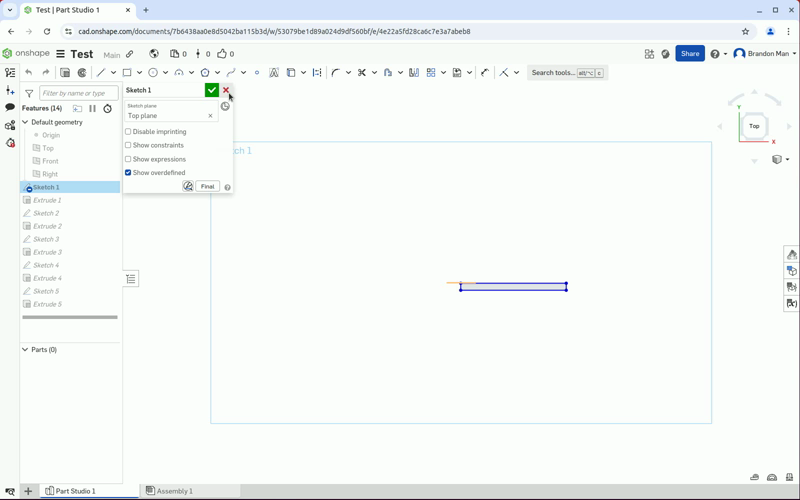
key(shift+s)
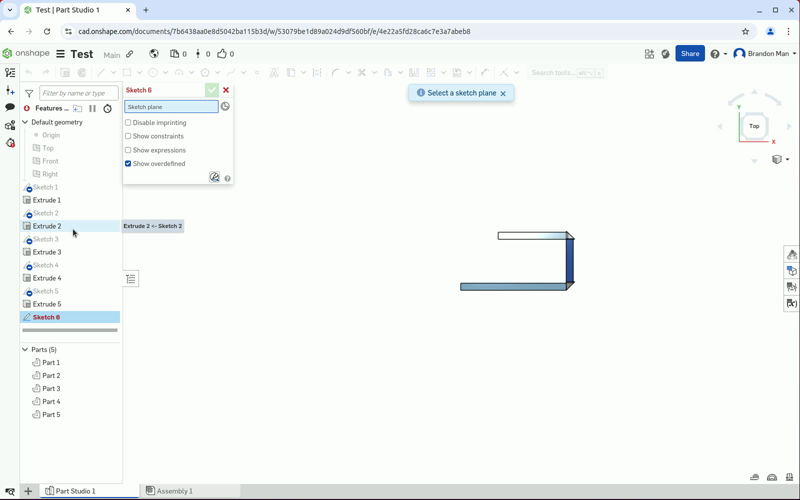
scroll(3)
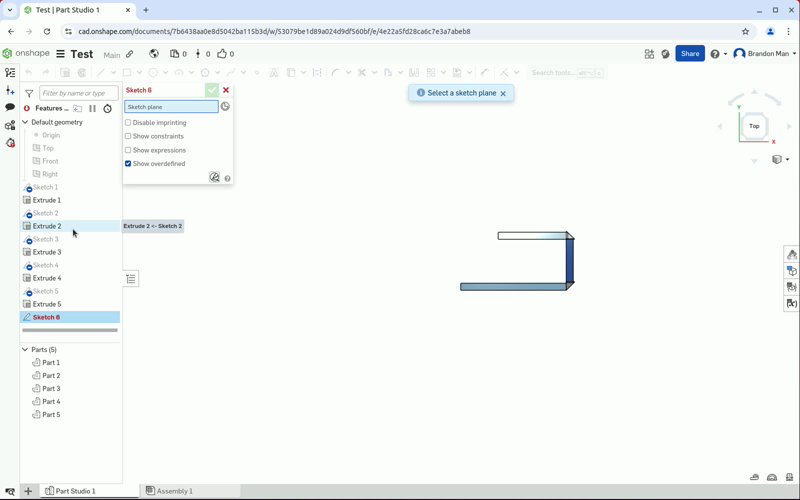
mouse_move(73, 150)
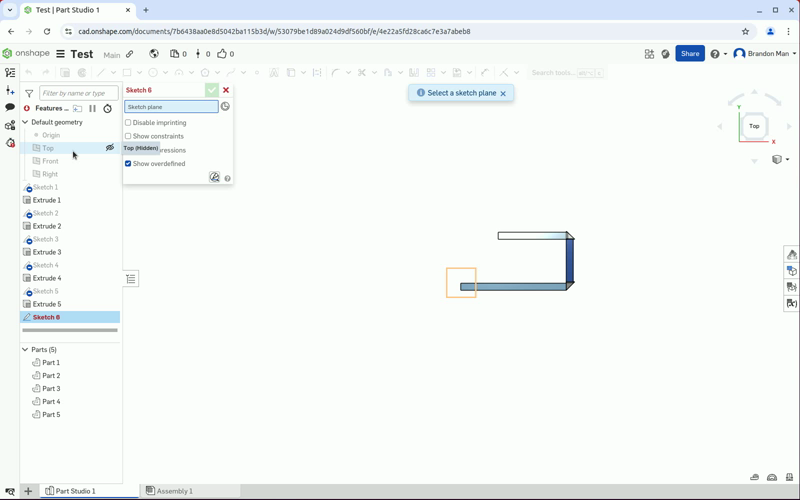
click(73, 150)
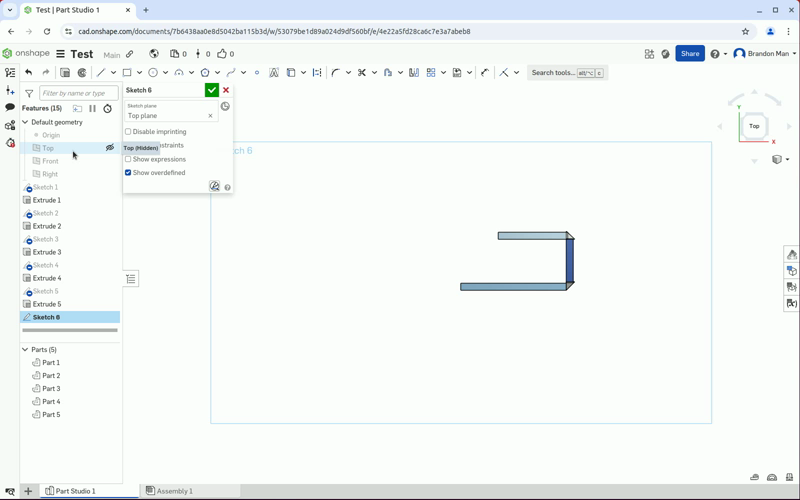
mouse_move(73, 352)
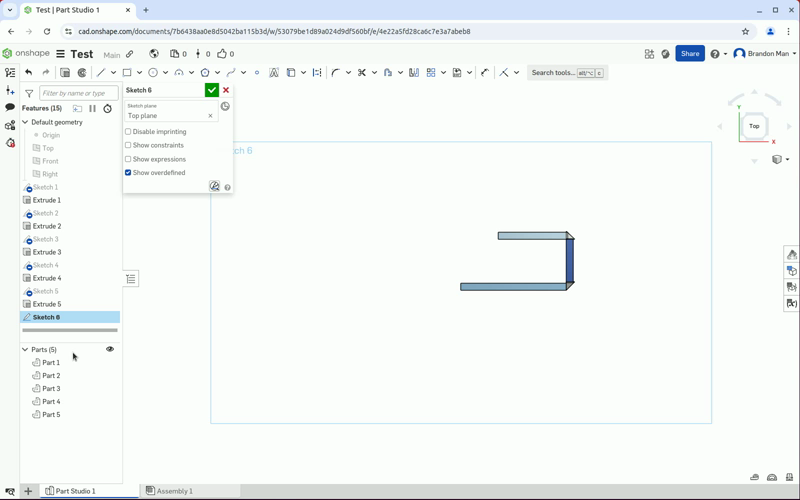
key(y)
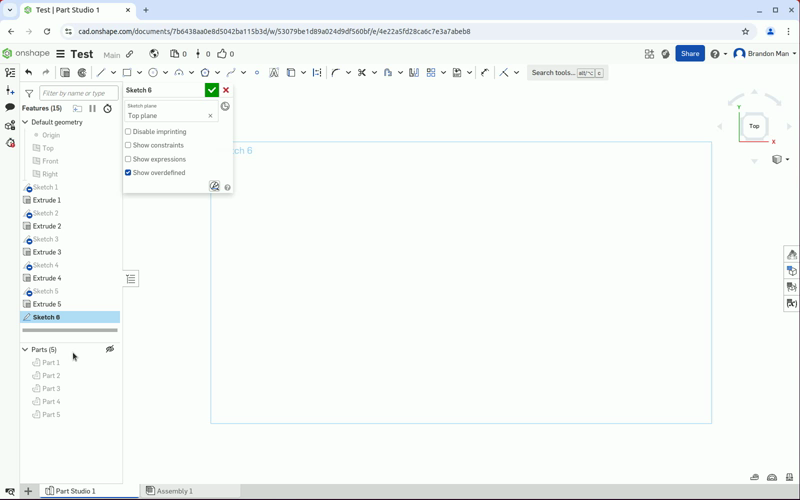
key(l)
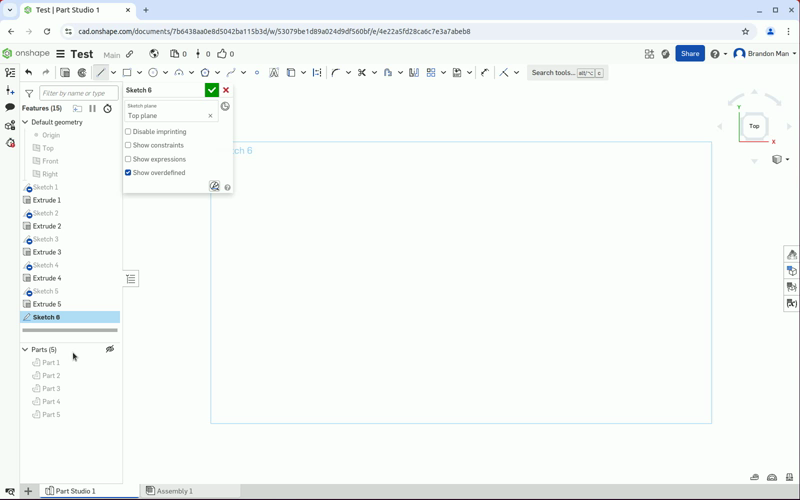
key_down(shift)
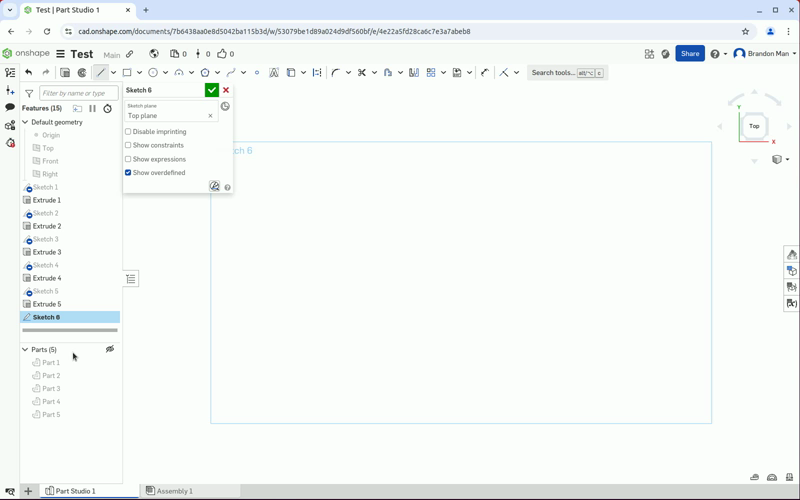
mouse_move(460, 239)
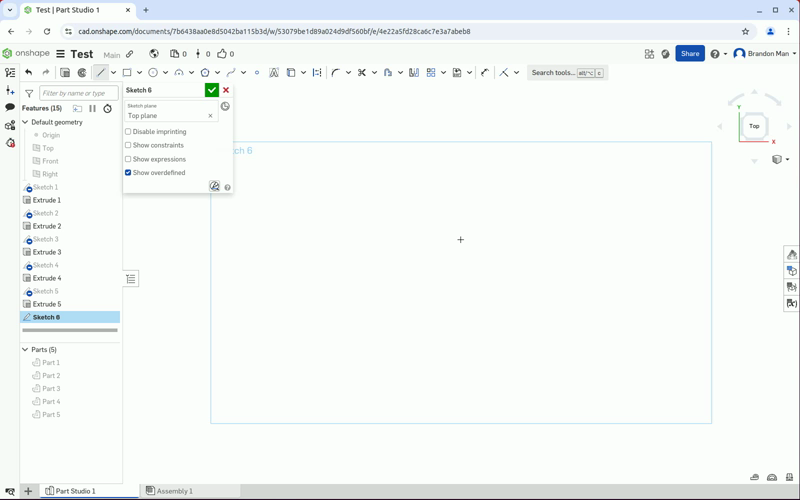
click(460, 239)
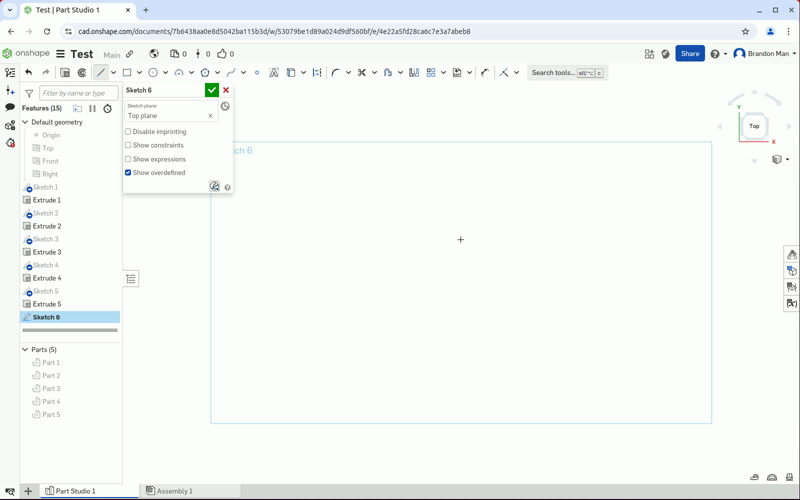
key_up(shift)
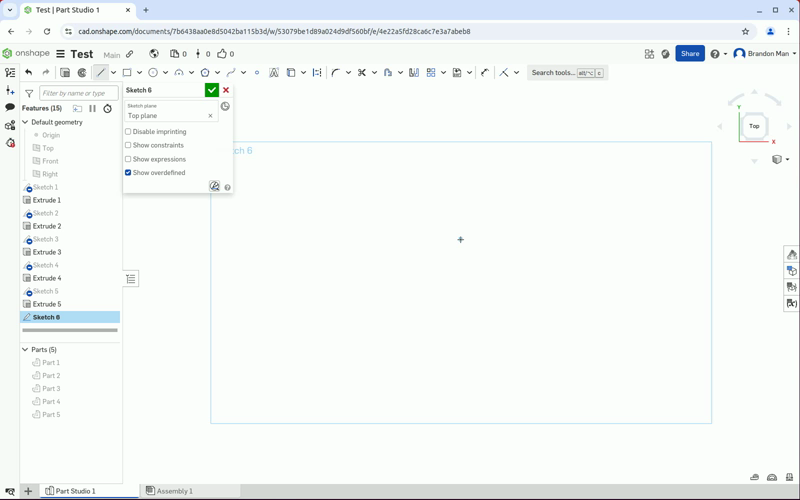
key_down(shift)
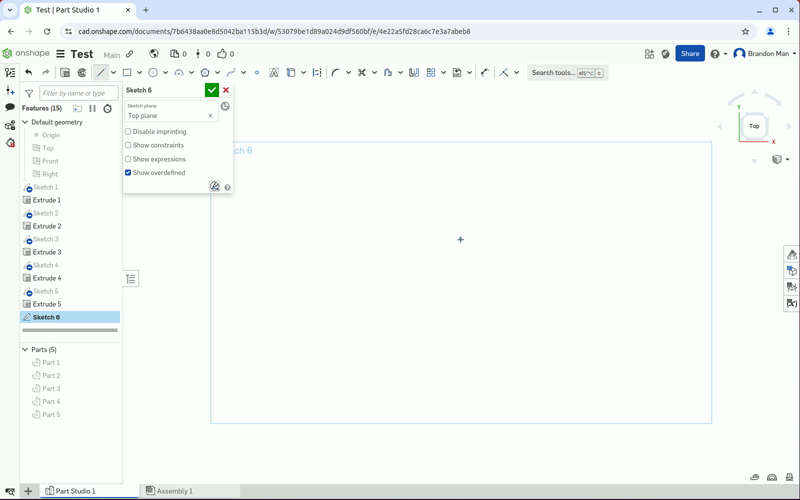
mouse_move(490, 239)
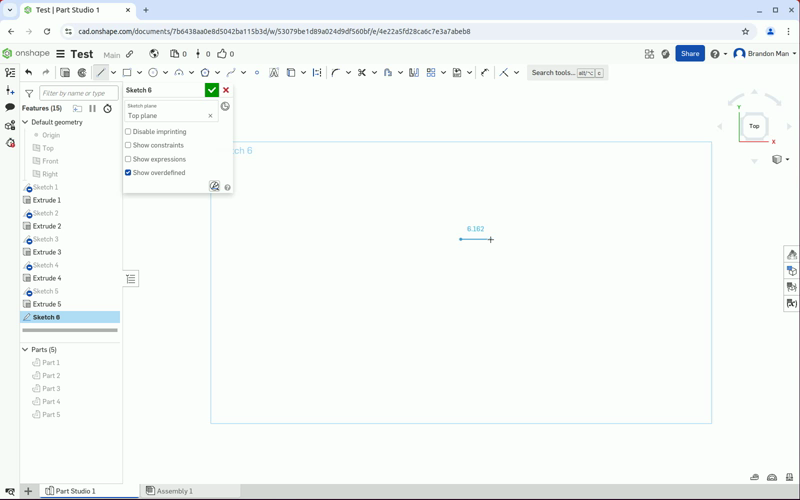
mouse_move(499, 239)
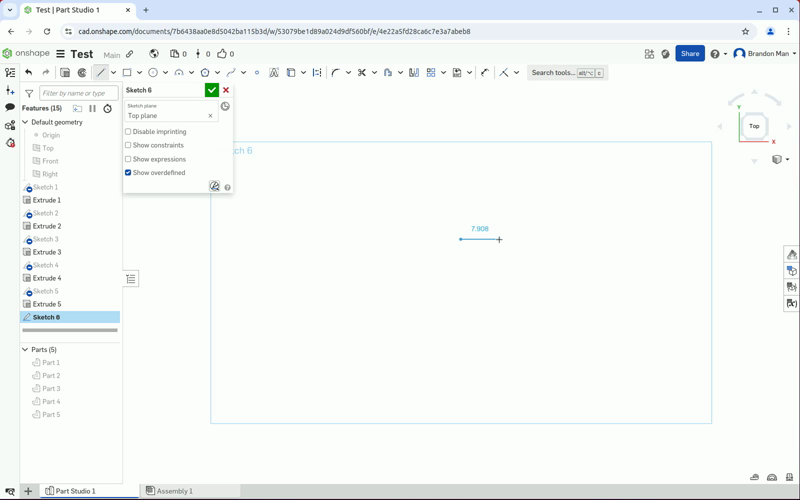
click(499, 239)
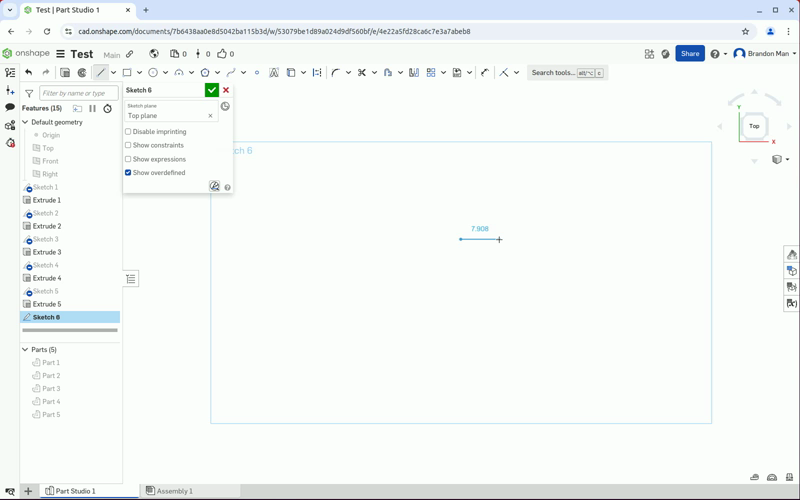
key_up(shift)
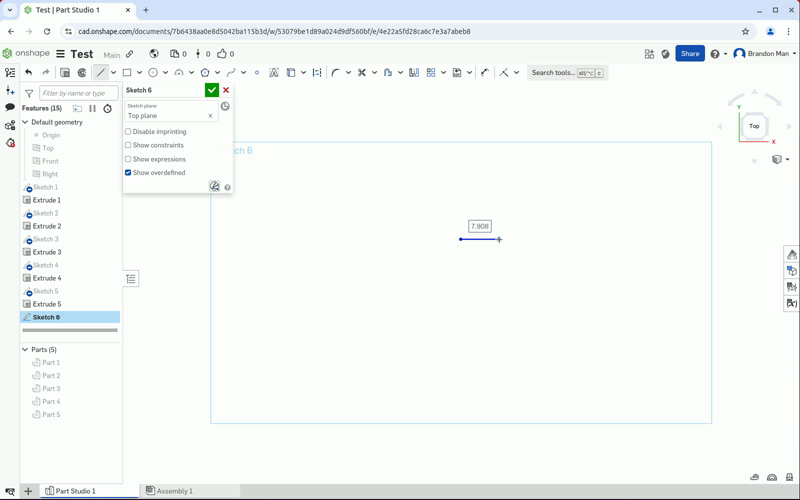
key_down(shift)
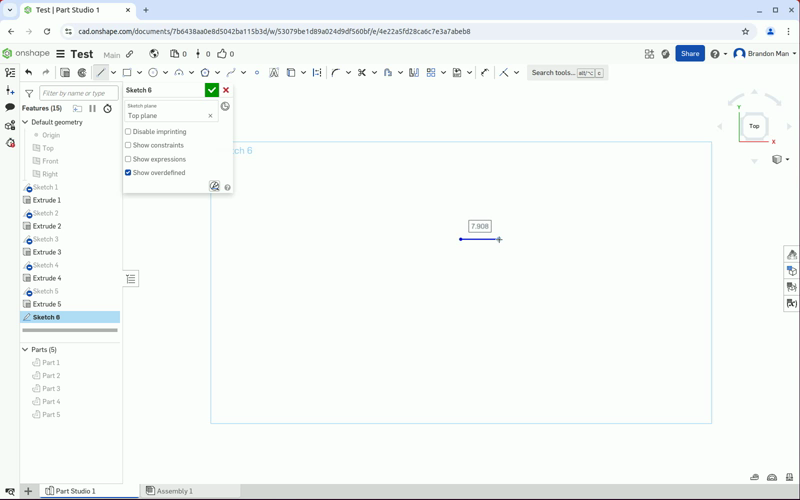
mouse_move(529, 239)
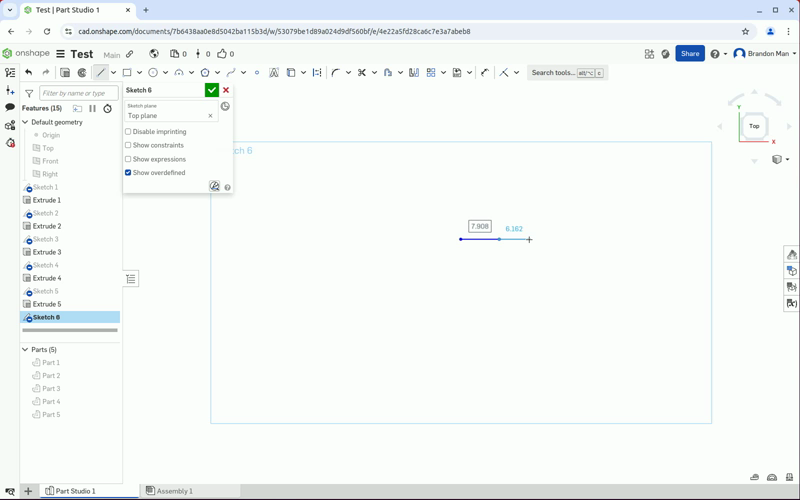
mouse_move(499, 232)
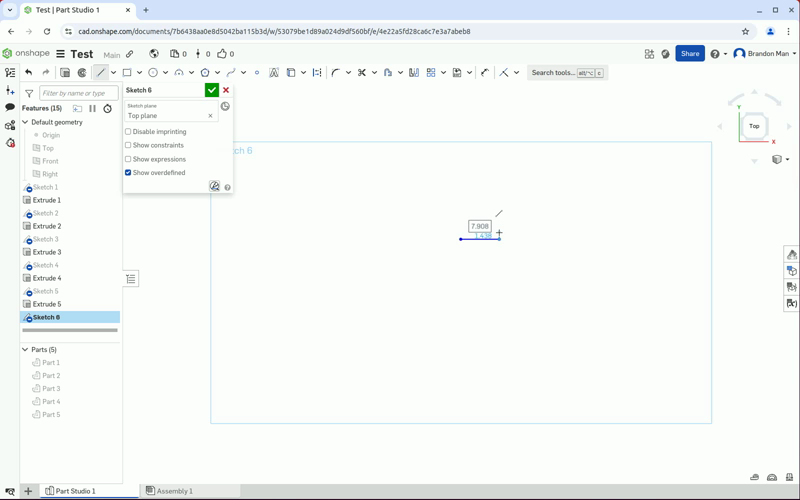
scroll(6)
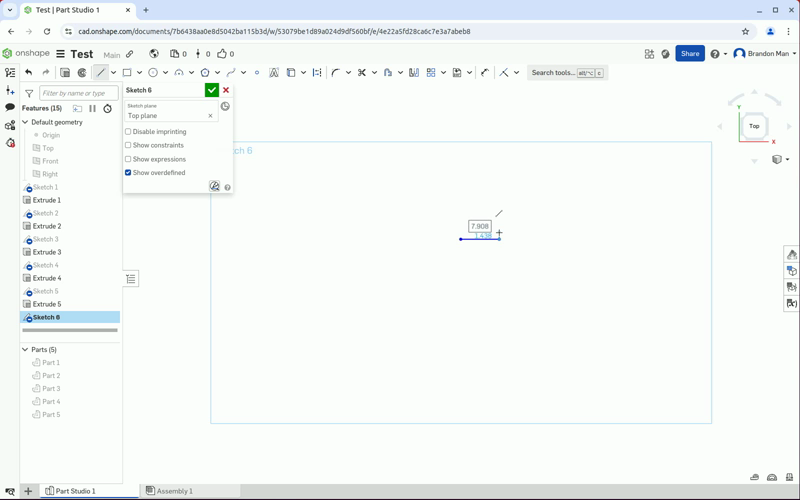
scroll(6)
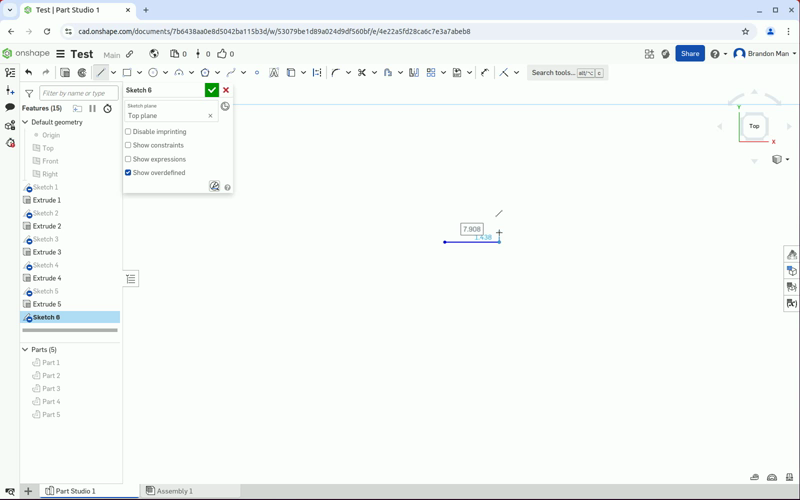
scroll(6)
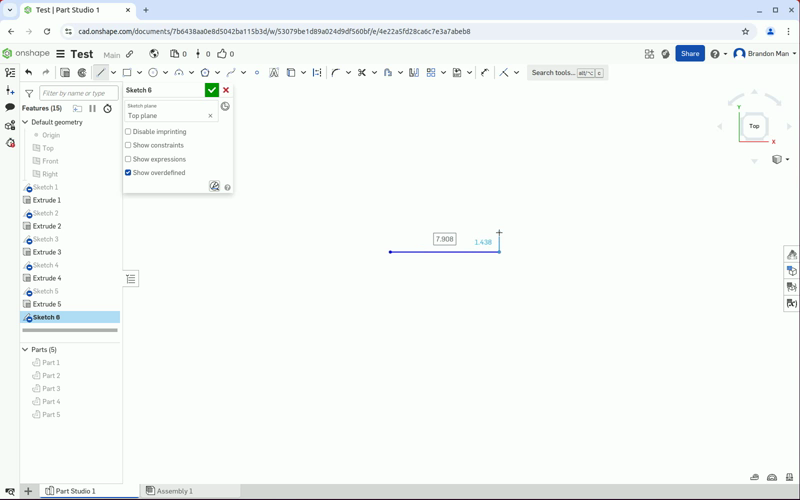
scroll(6)
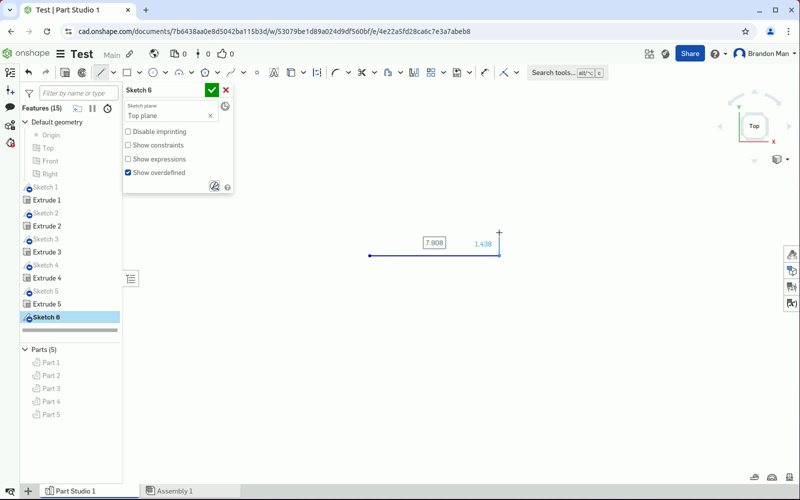
scroll(6)
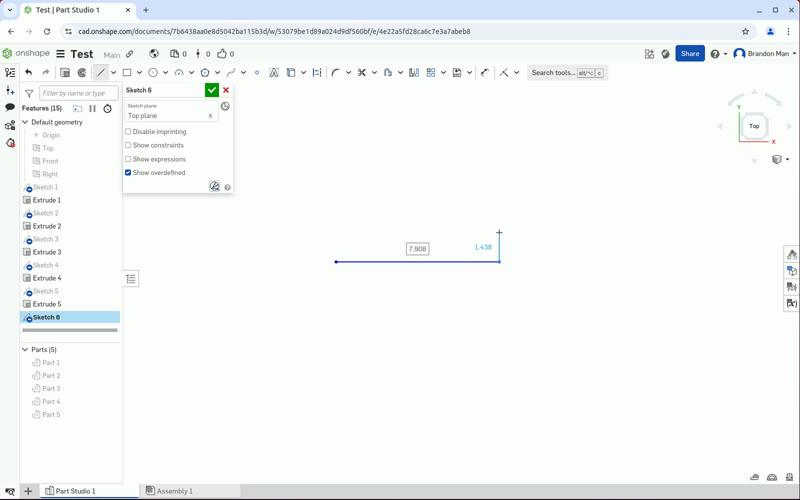
scroll(6)
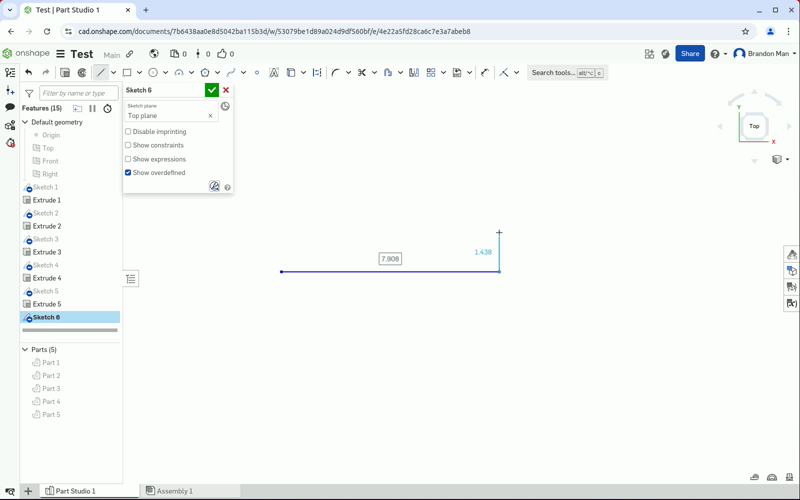
scroll(6)
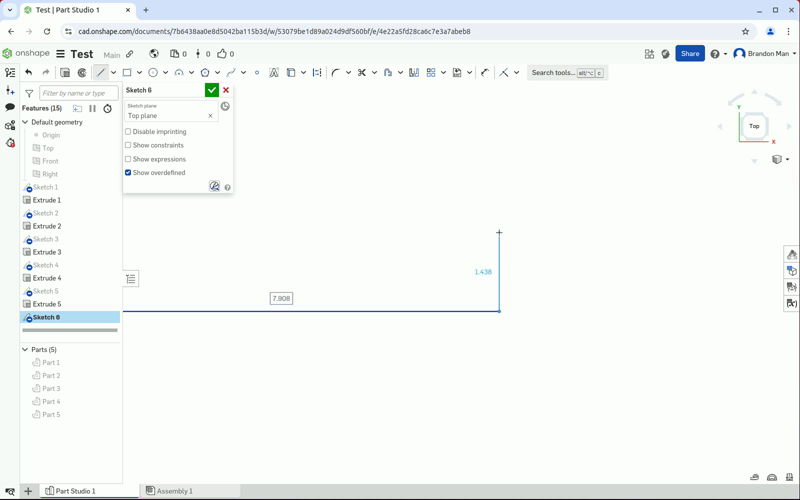
click(499, 232)
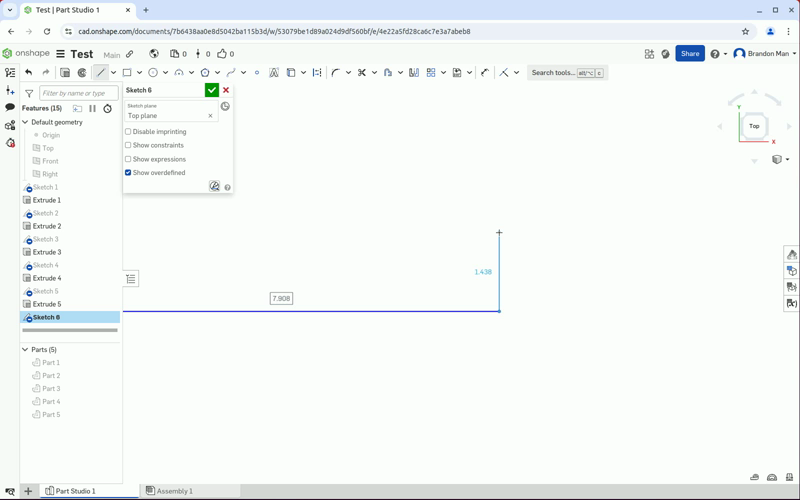
scroll(-6)
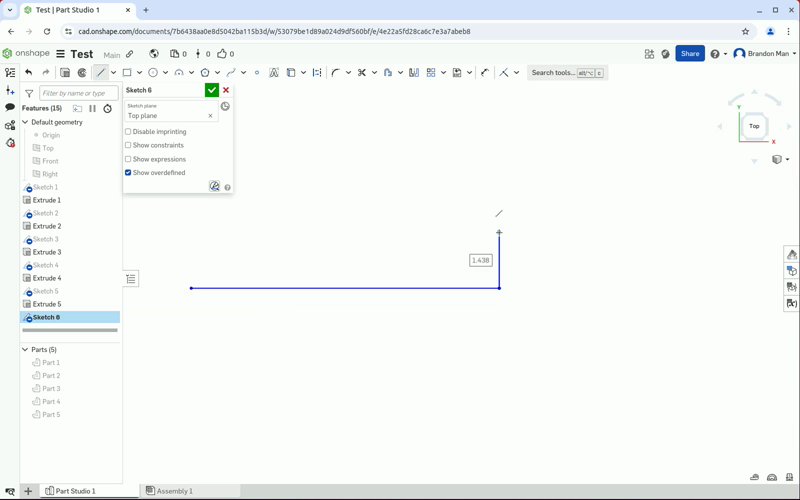
scroll(-6)
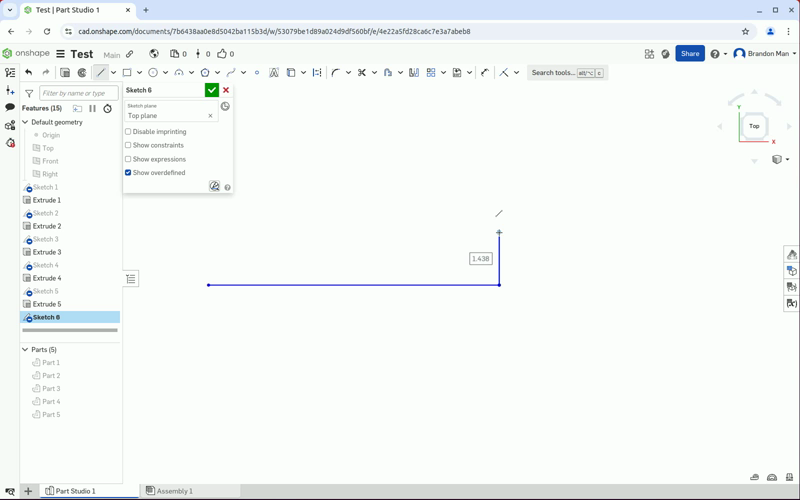
scroll(-6)
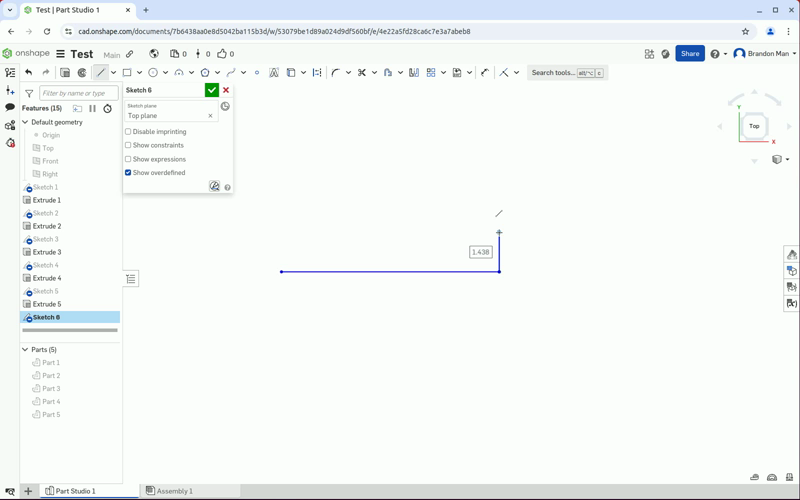
scroll(-6)
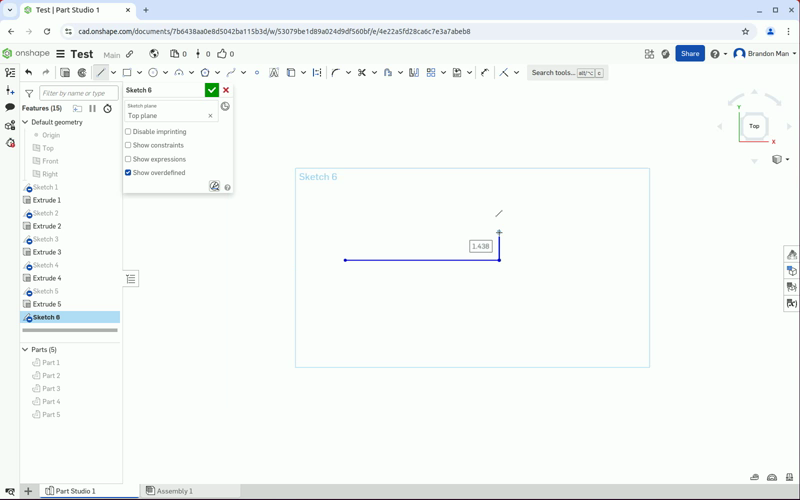
scroll(-6)
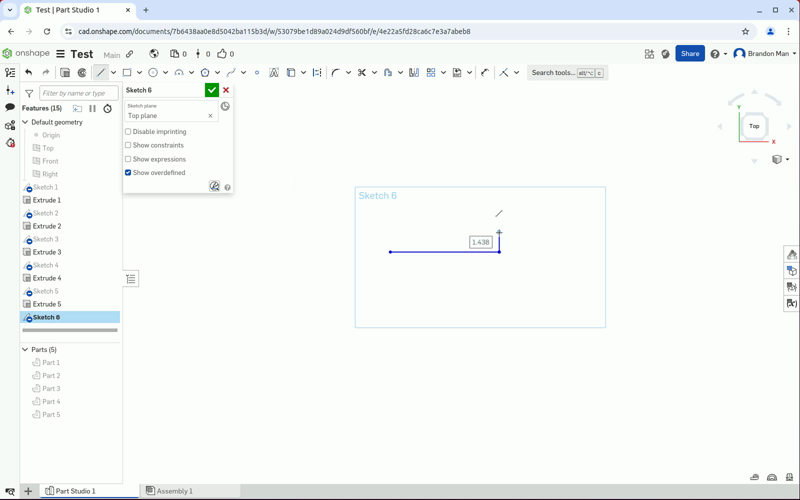
scroll(-6)
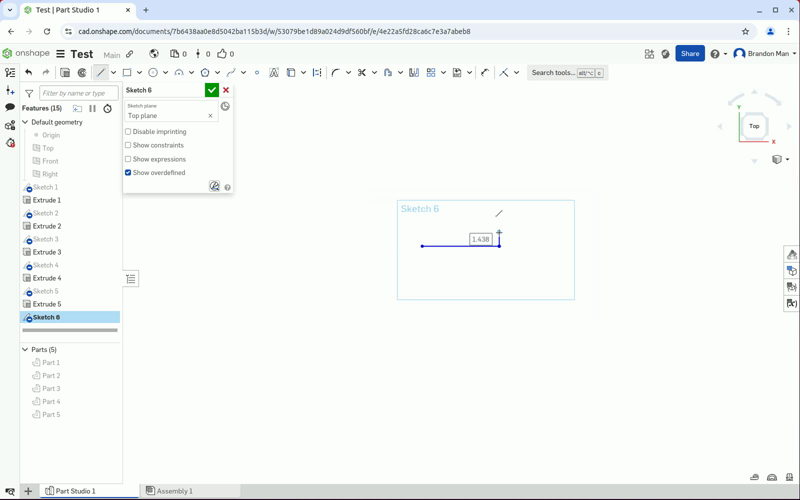
scroll(-6)
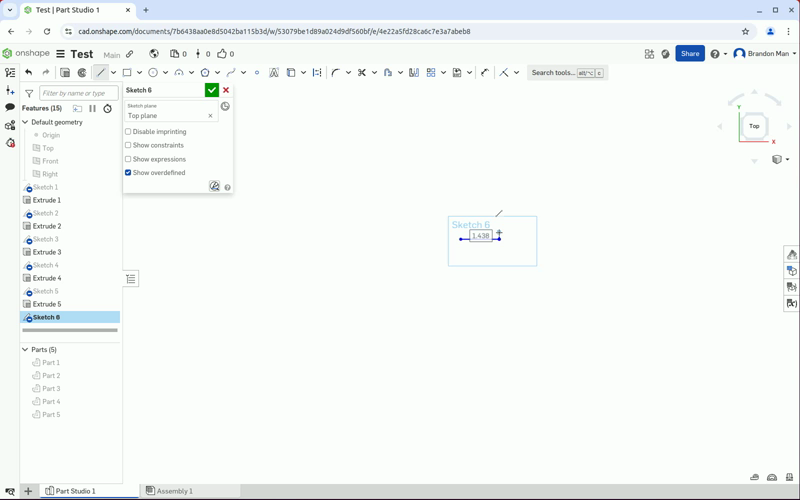
key_up(shift)
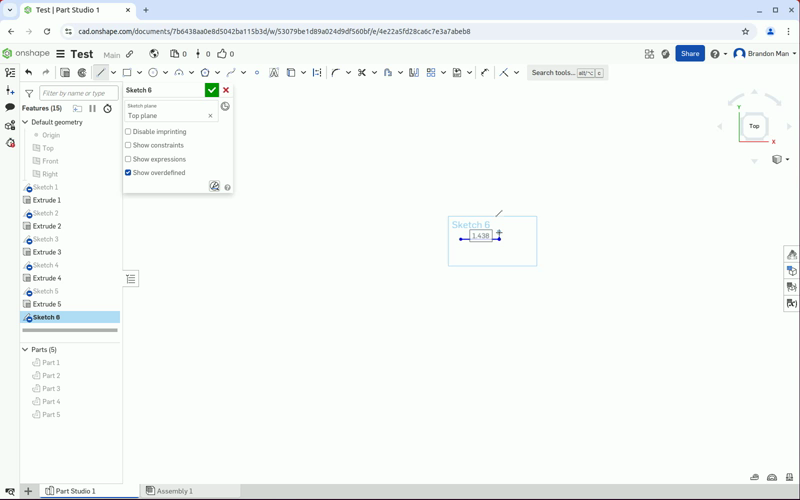
key_down(shift)
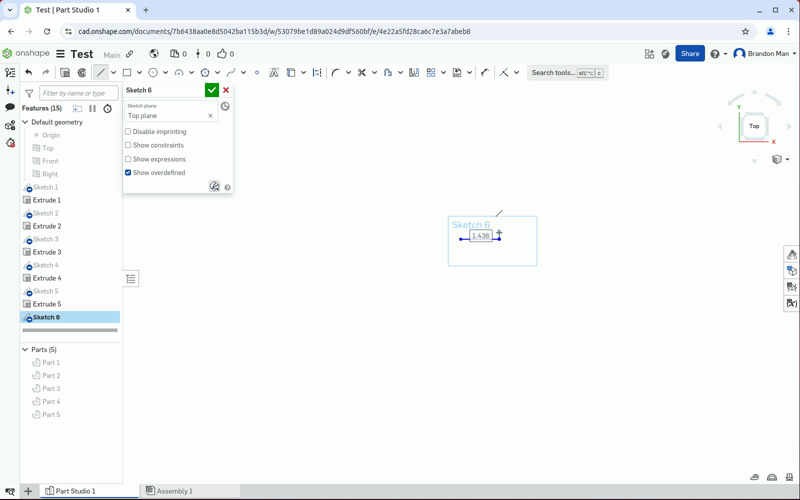
mouse_move(529, 232)
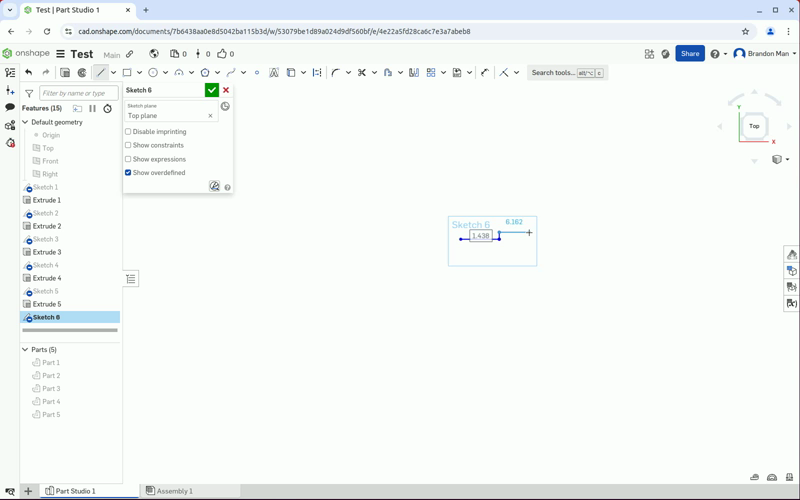
mouse_move(460, 232)
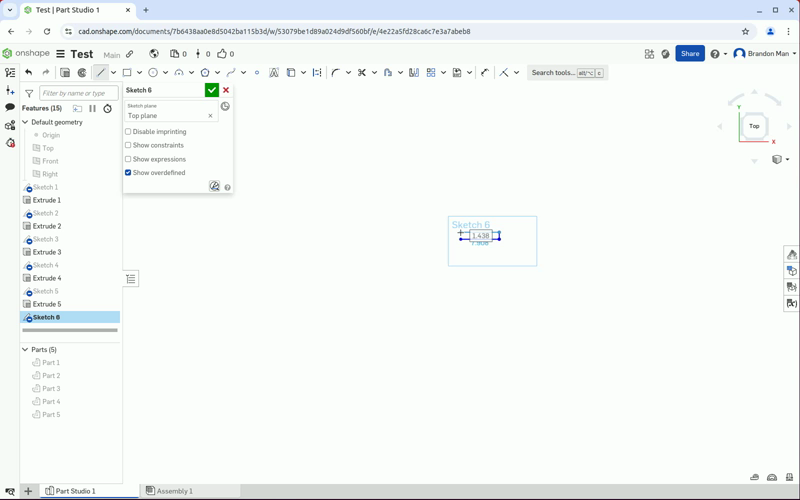
click(460, 232)
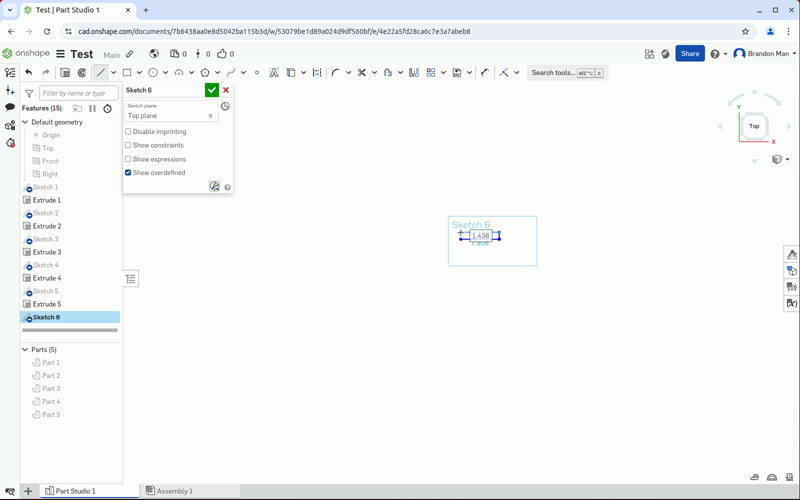
key_up(shift)
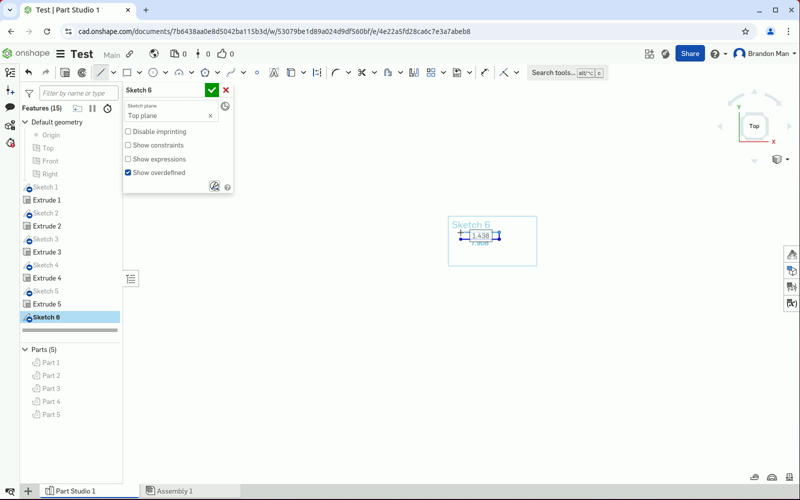
mouse_move(490, 232)
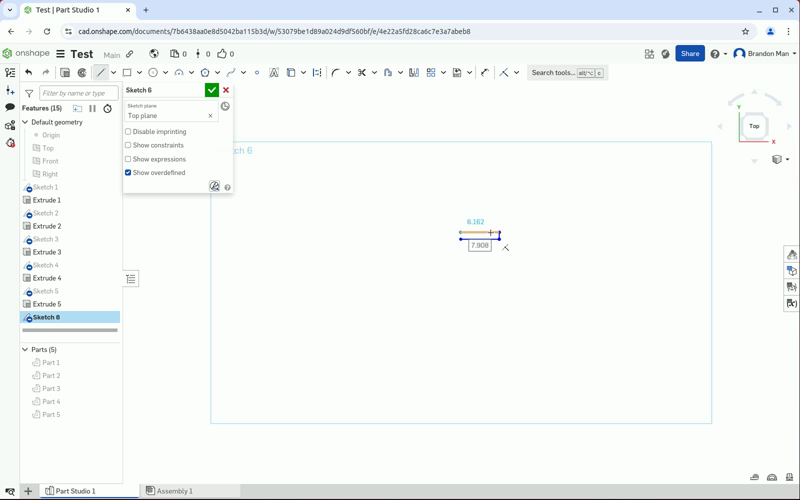
key_down(shift)
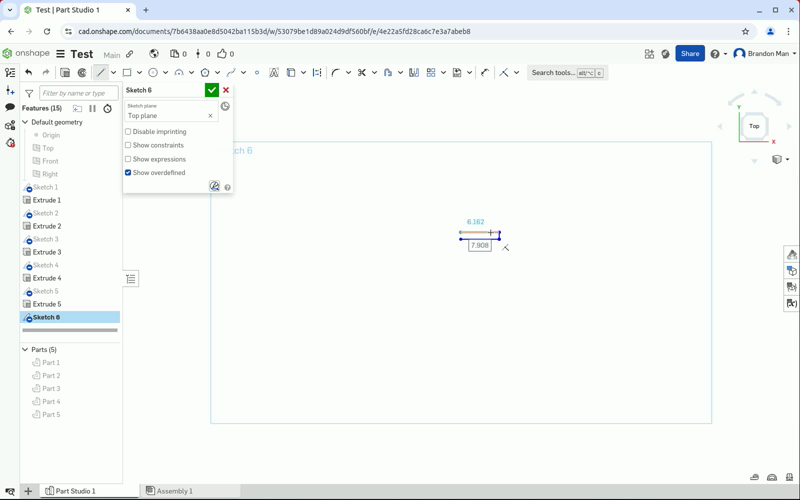
mouse_move(460, 239)
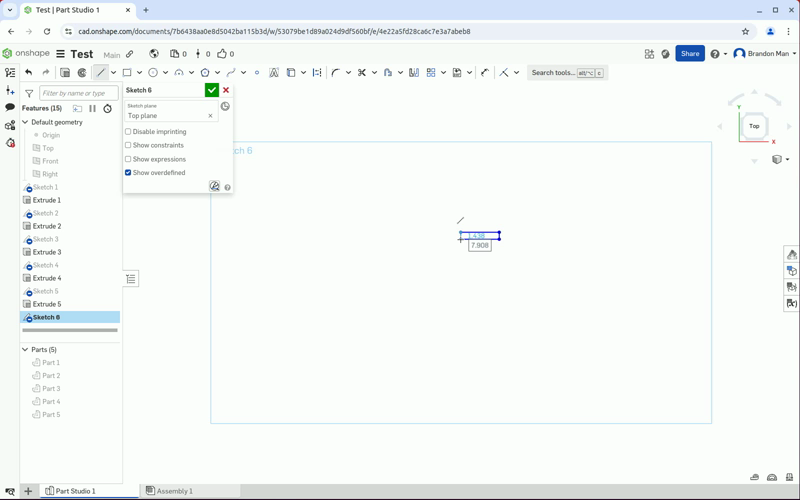
scroll(6)
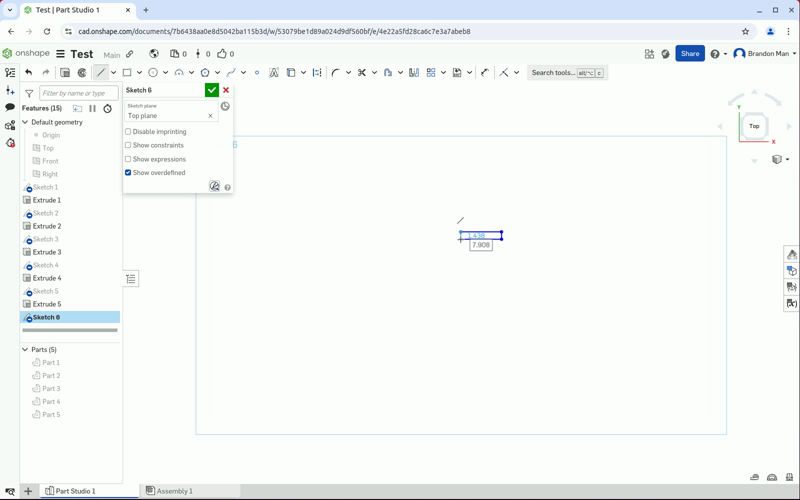
scroll(6)
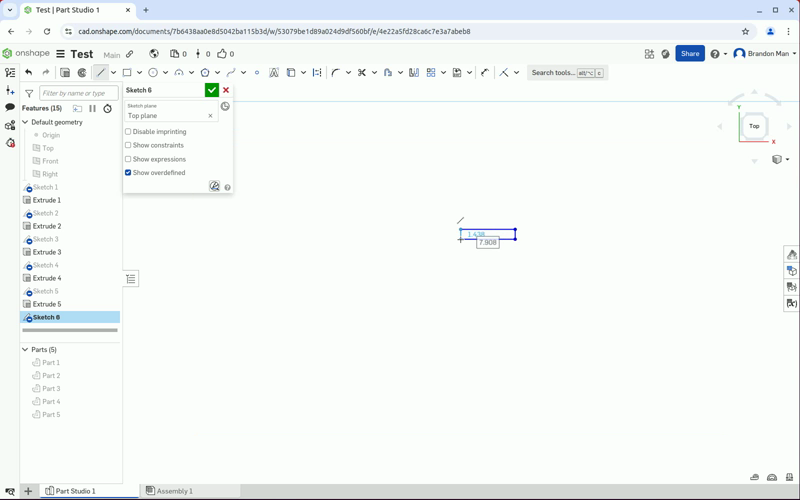
scroll(6)
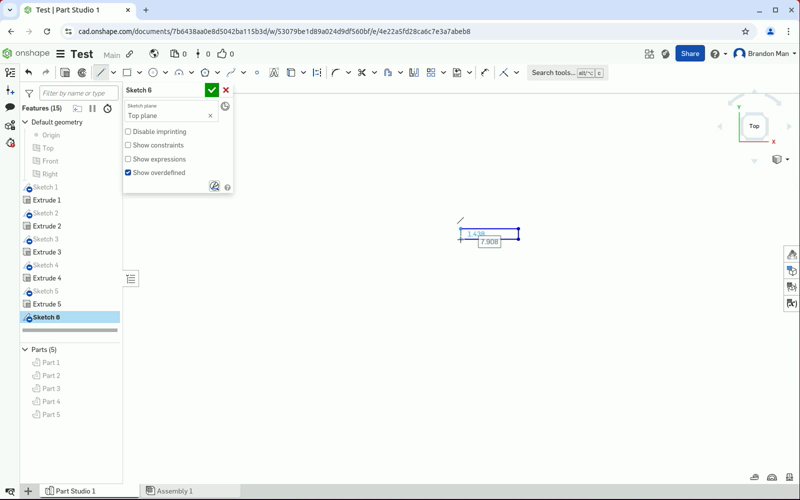
scroll(6)
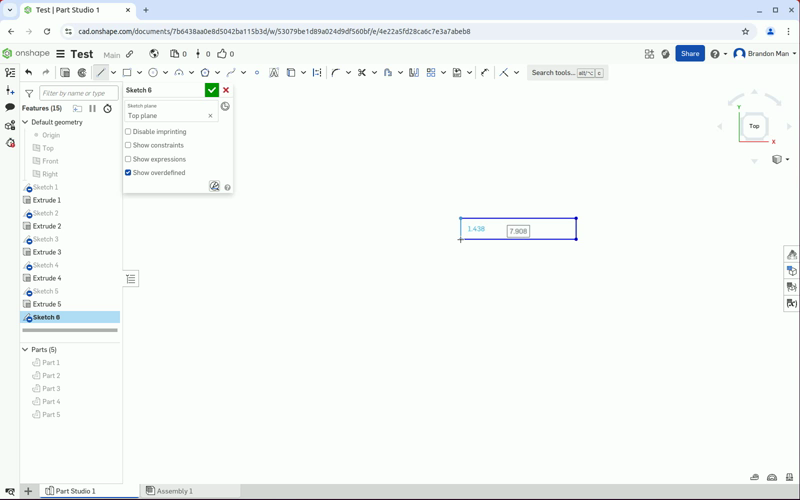
scroll(6)
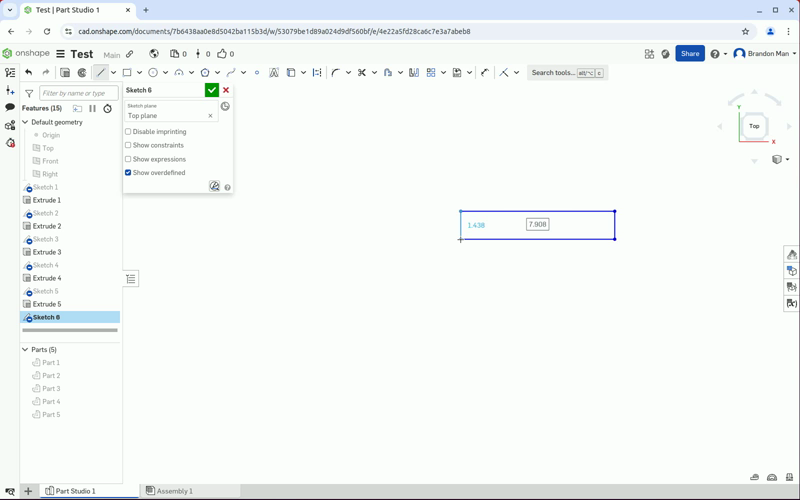
scroll(6)
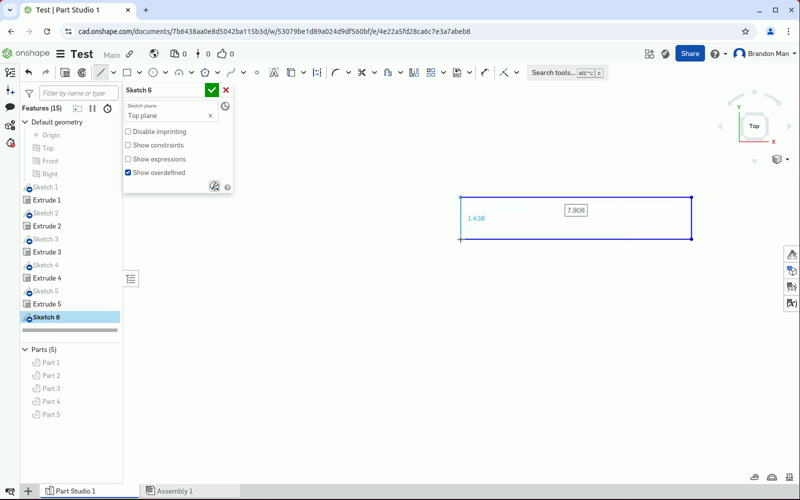
scroll(6)
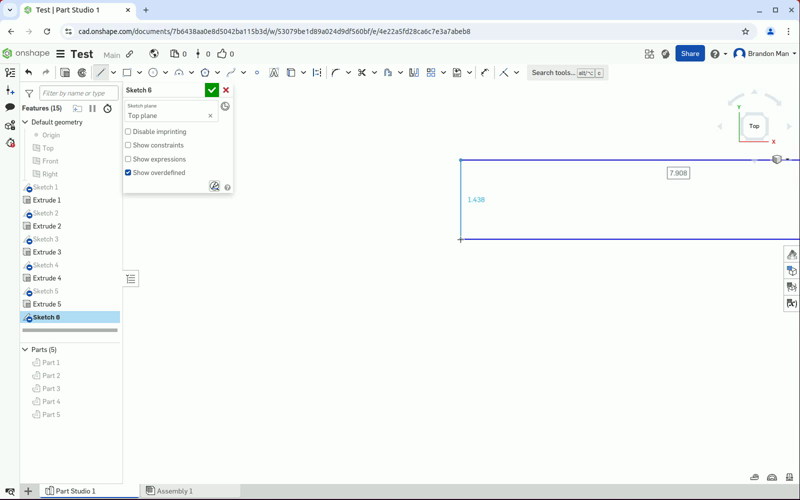
key_up(shift)
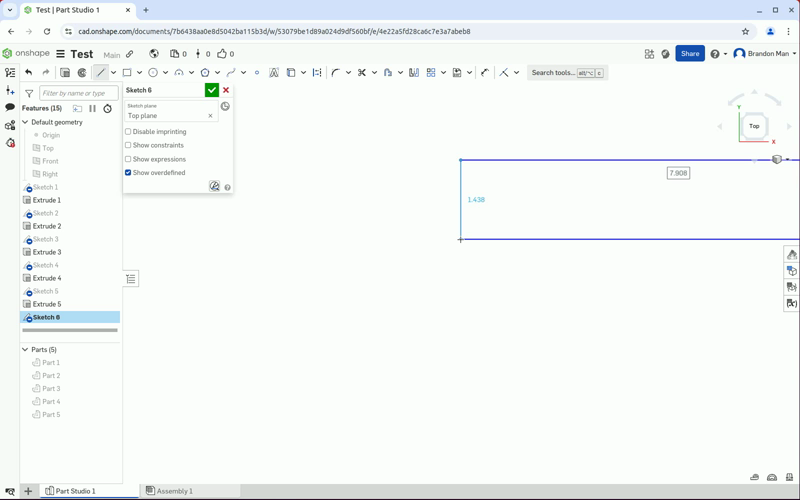
click(460, 239)
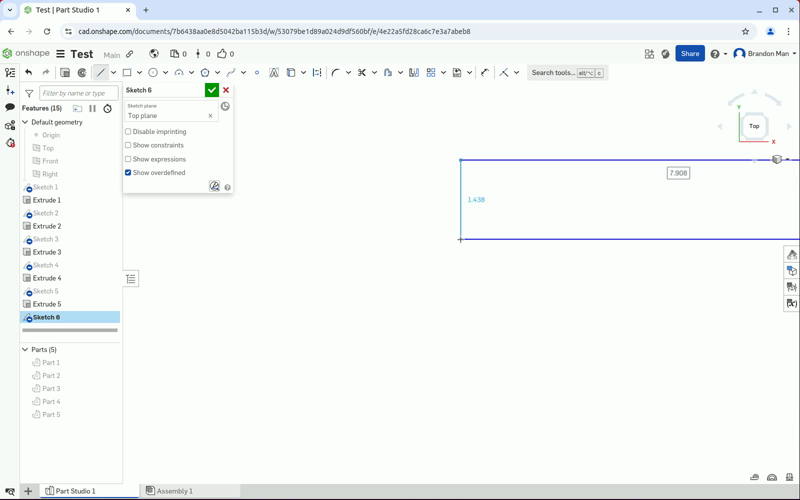
scroll(-6)
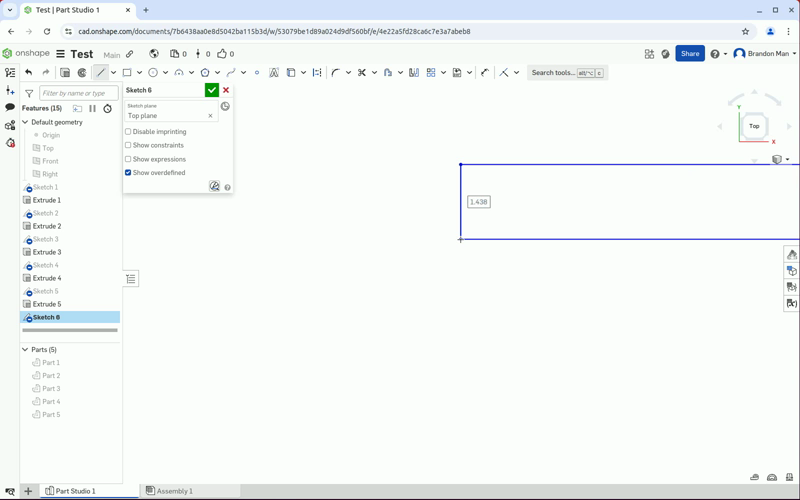
scroll(-6)
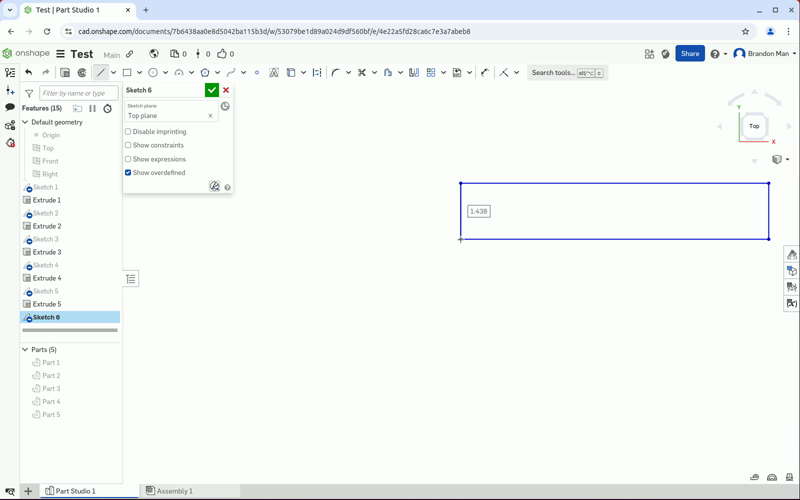
scroll(-6)
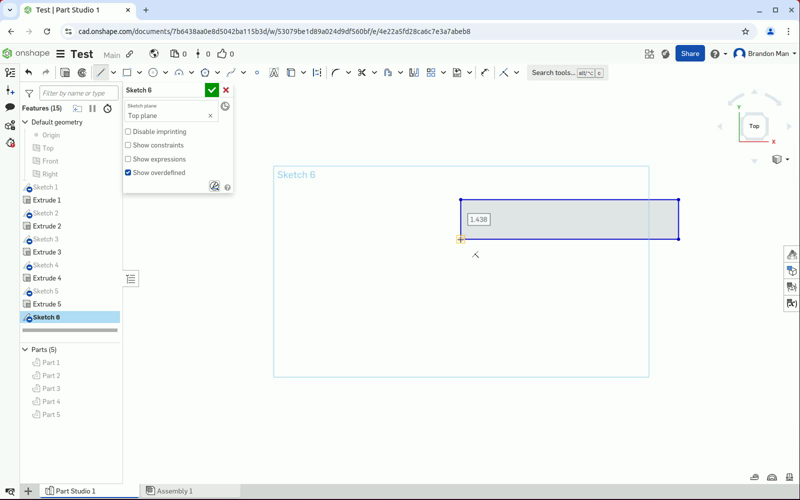
scroll(-6)
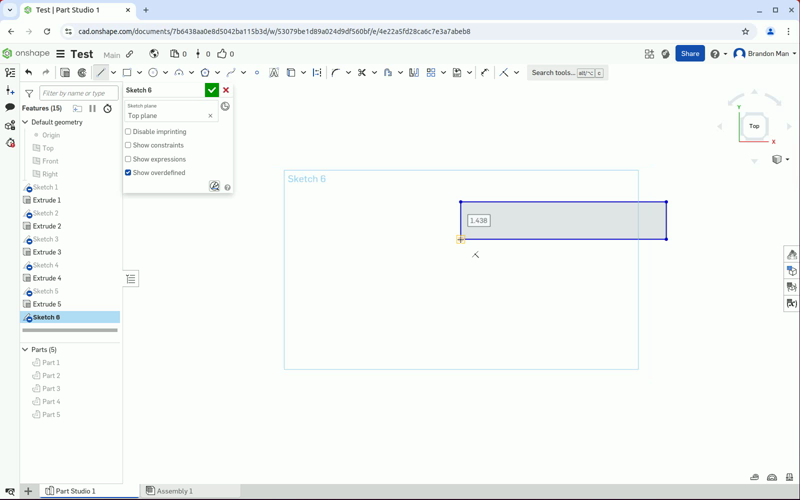
scroll(-6)
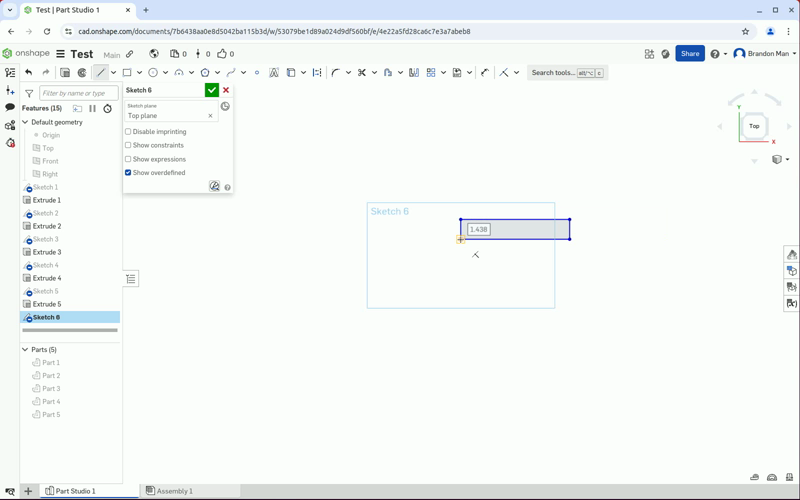
scroll(-6)
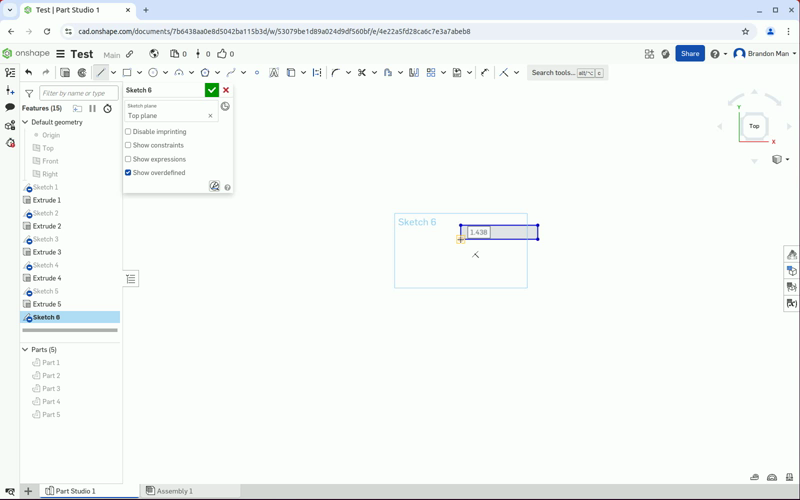
scroll(-6)
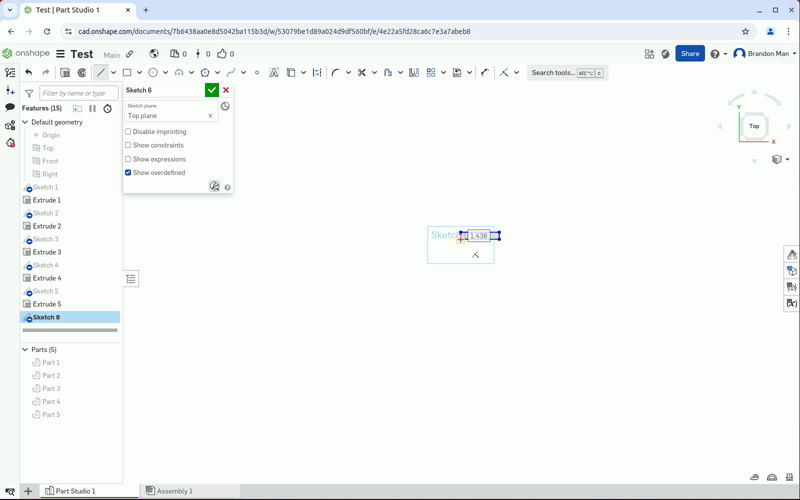
key(esc)
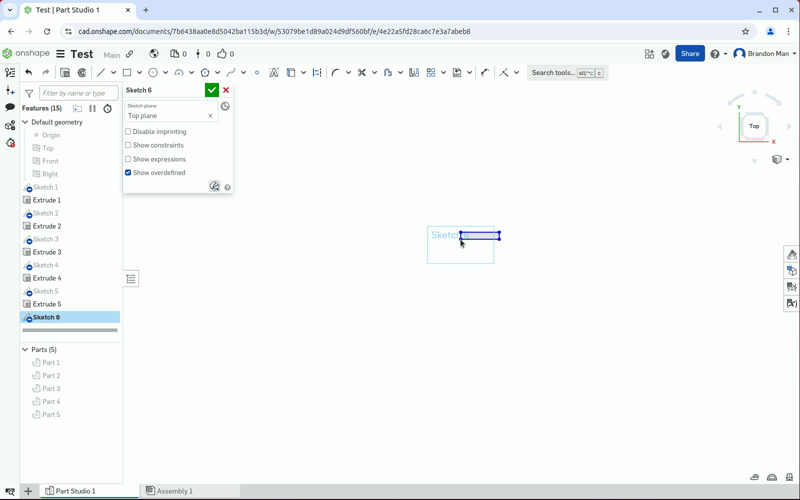
mouse_move(493, 237)
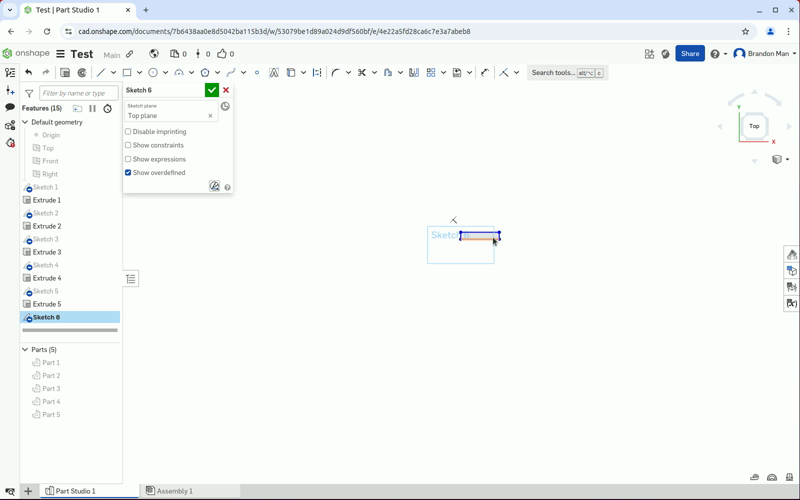
scroll(6)
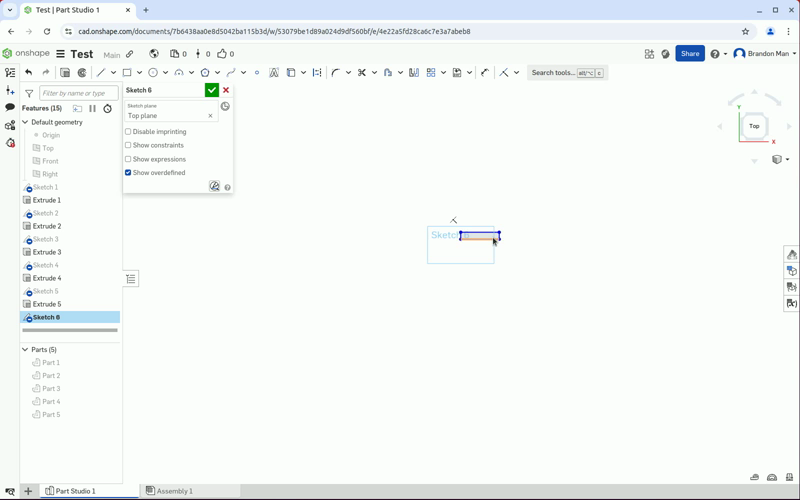
scroll(6)
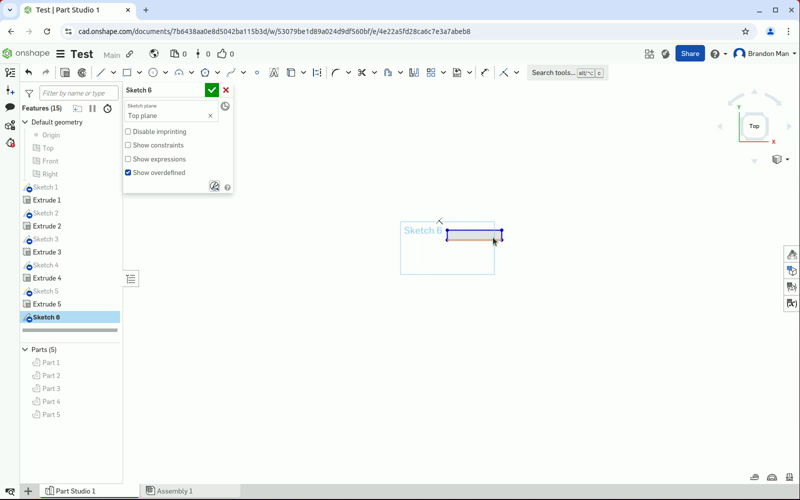
scroll(6)
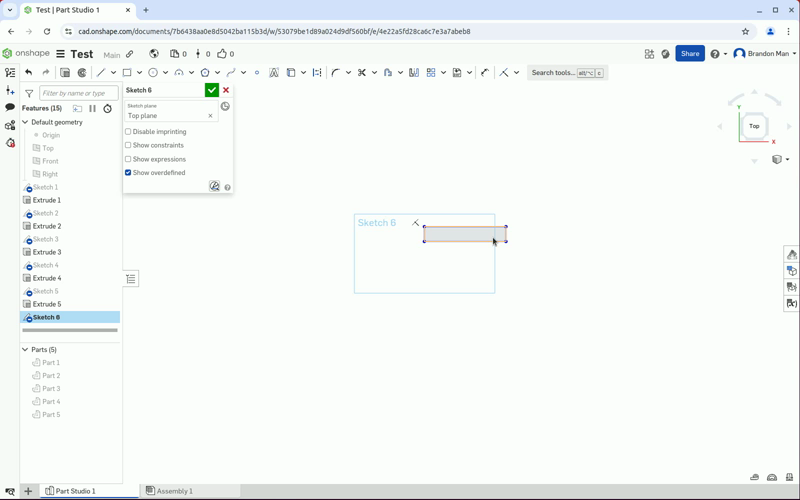
scroll(6)
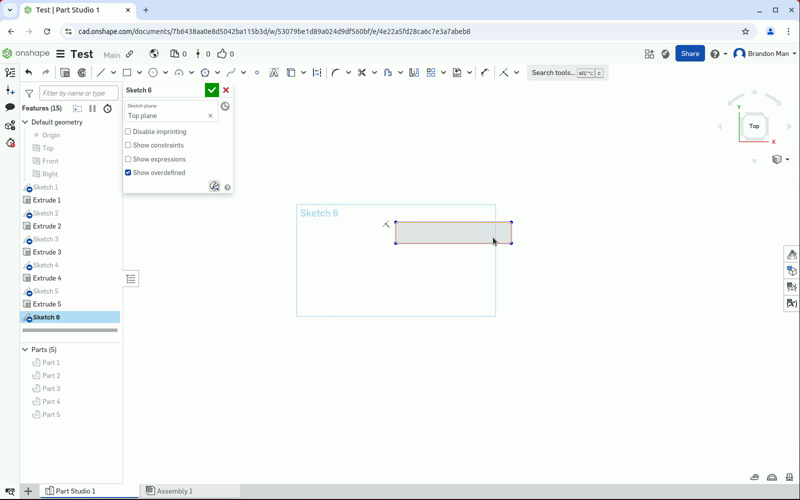
scroll(6)
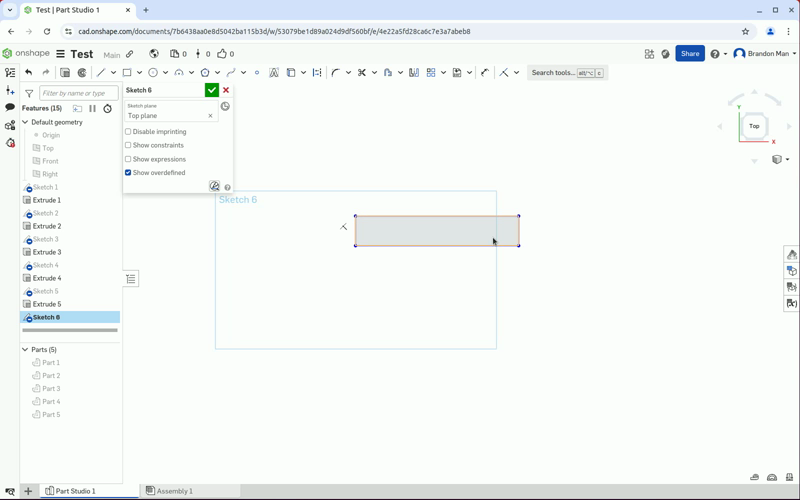
scroll(6)
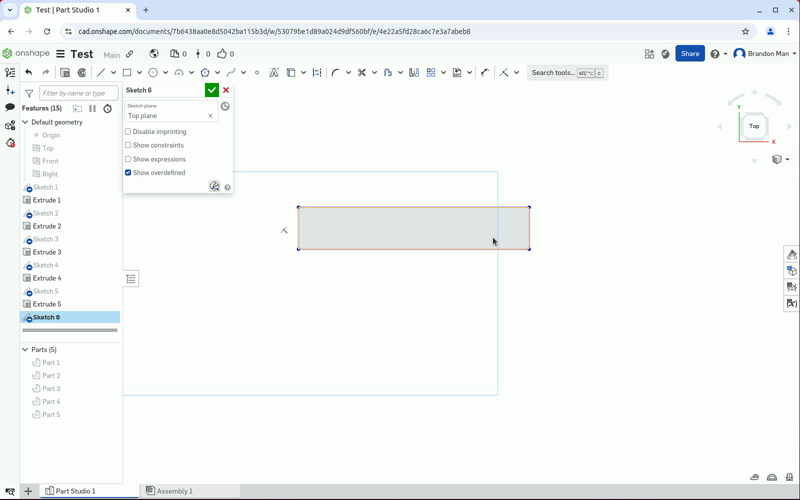
scroll(6)
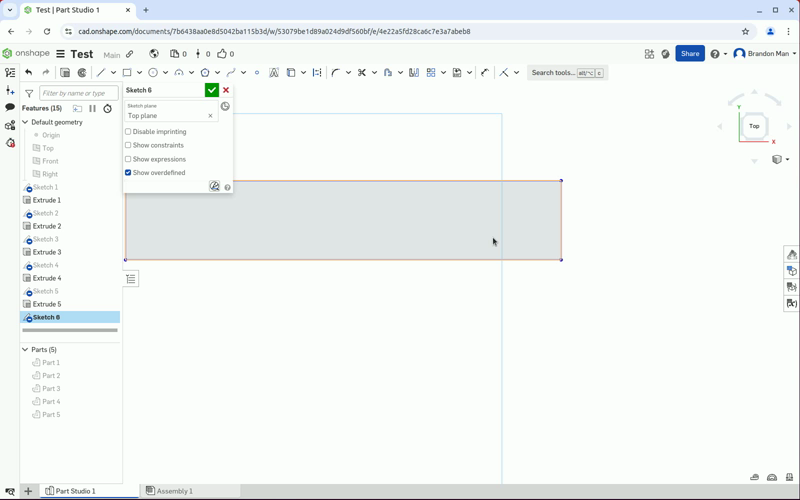
click(493, 237)
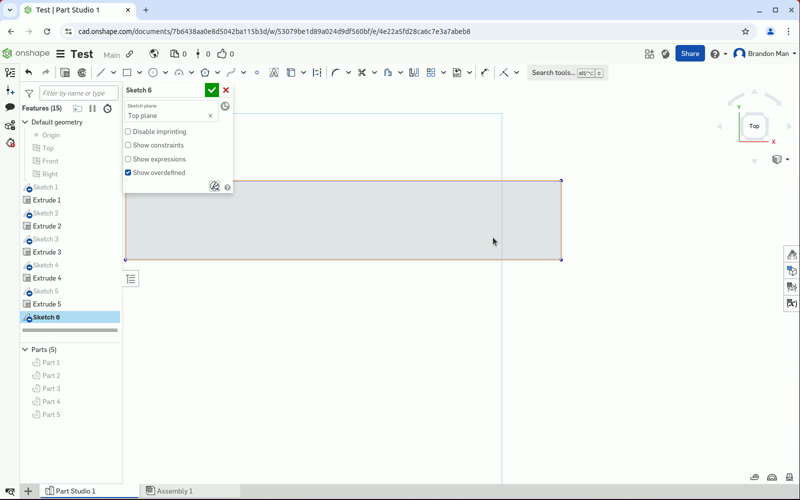
scroll(-6)
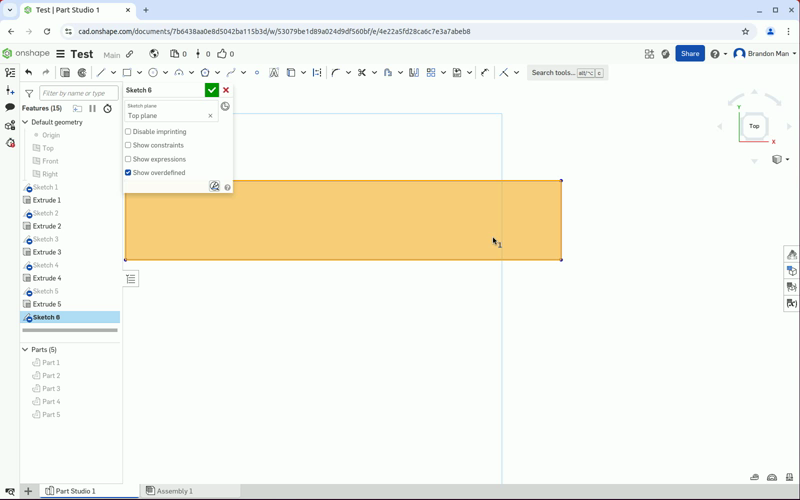
scroll(-6)
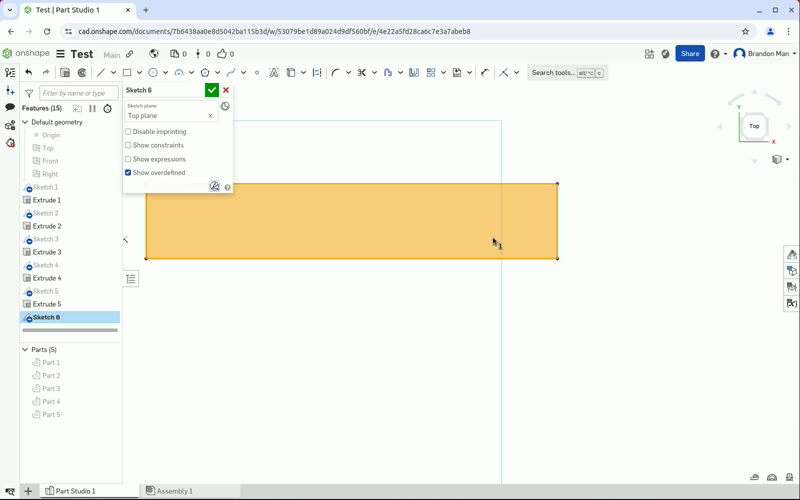
scroll(-6)
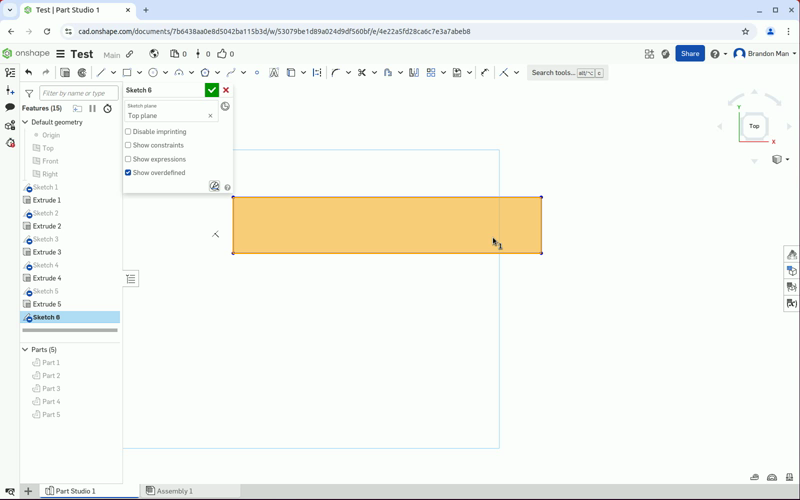
scroll(-6)
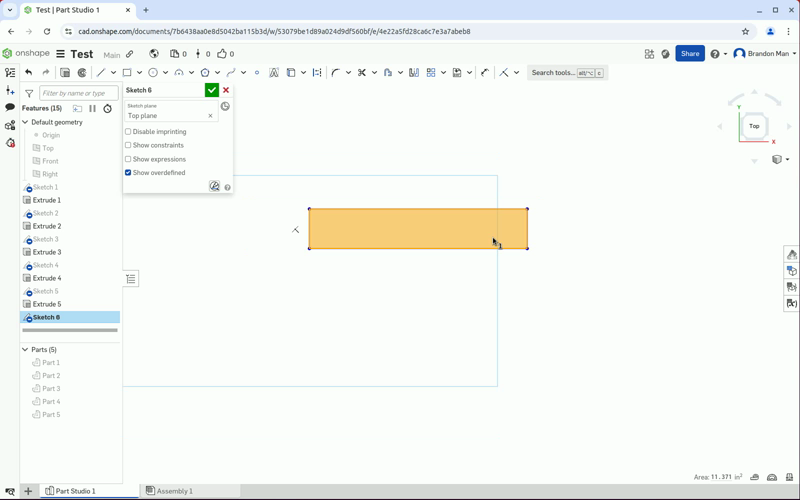
scroll(-6)
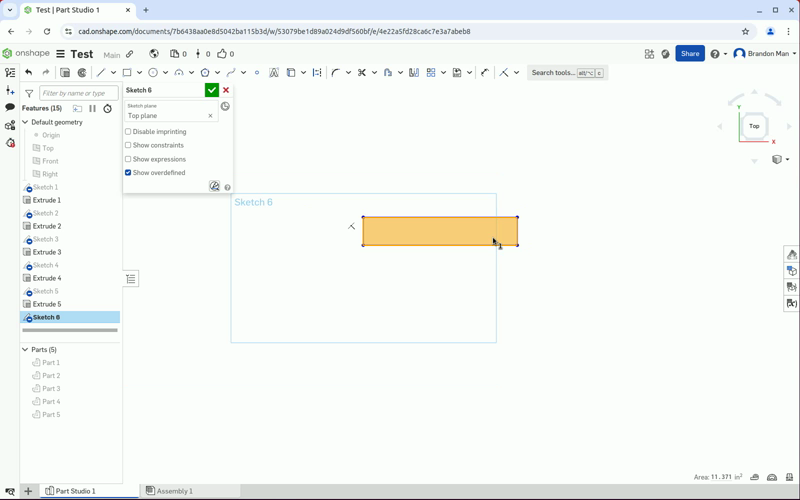
scroll(-6)
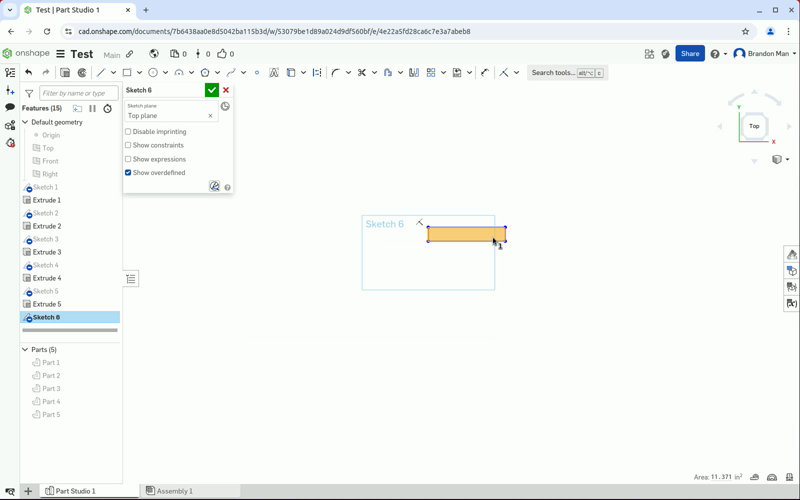
scroll(-6)
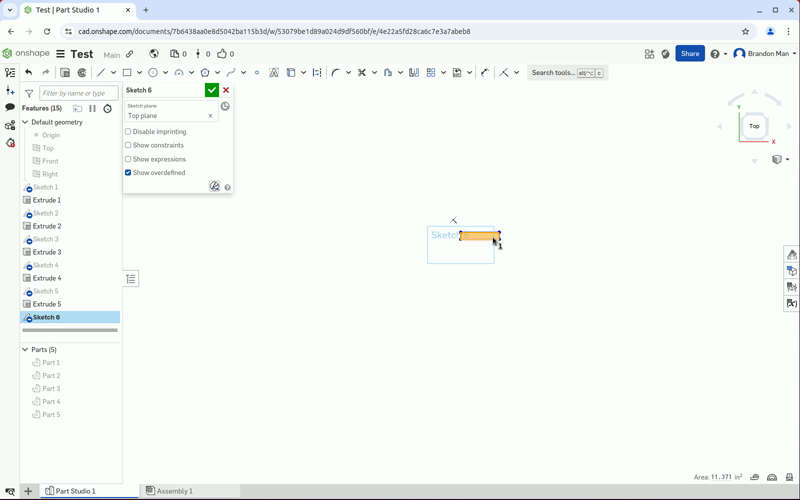
mouse_move(73, 352)
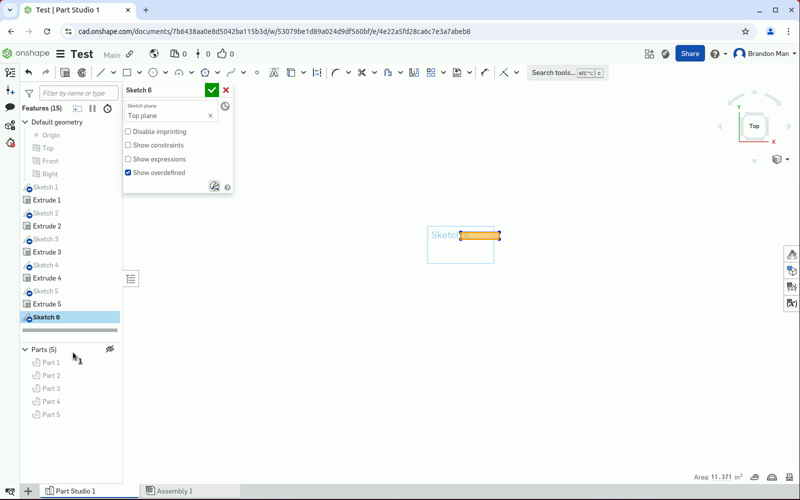
key(shift+y)
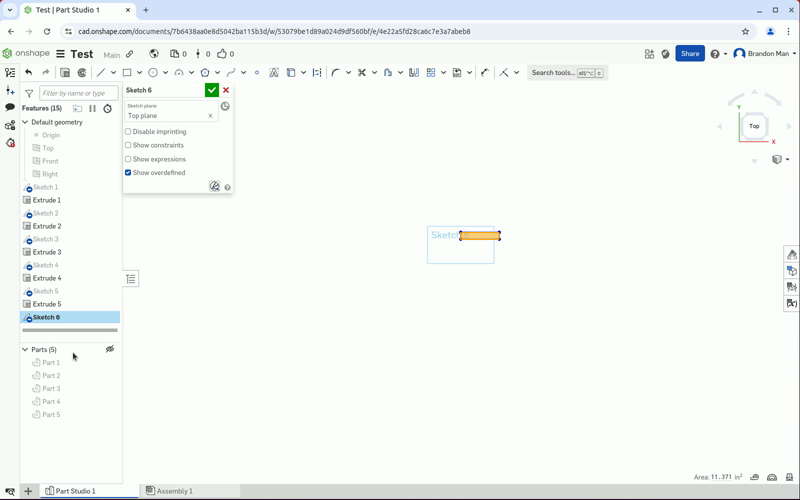
key(shift+e)
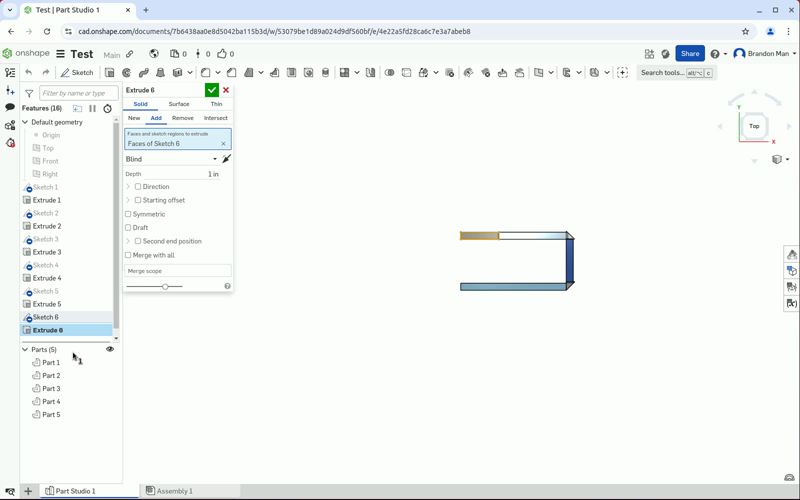
mouse_move(143, 106)
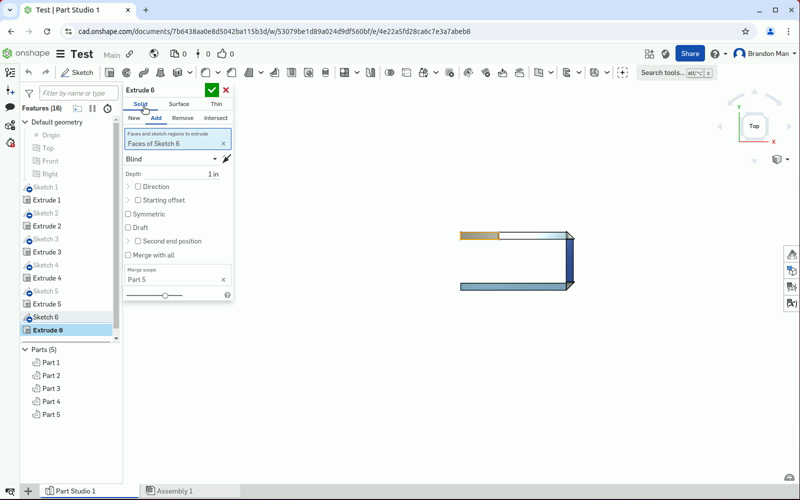
click(143, 106)
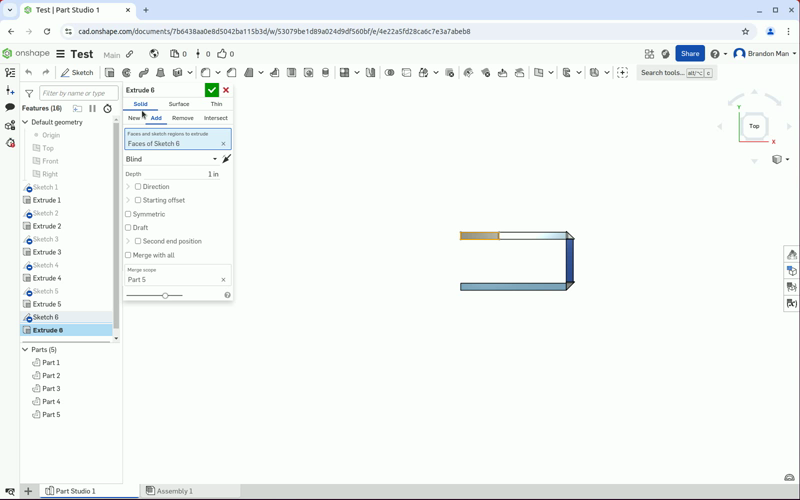
mouse_move(137, 120)
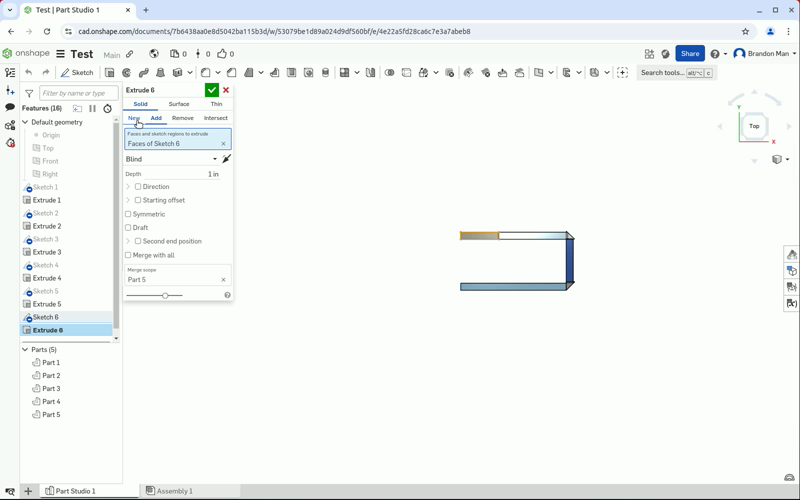
click(137, 120)
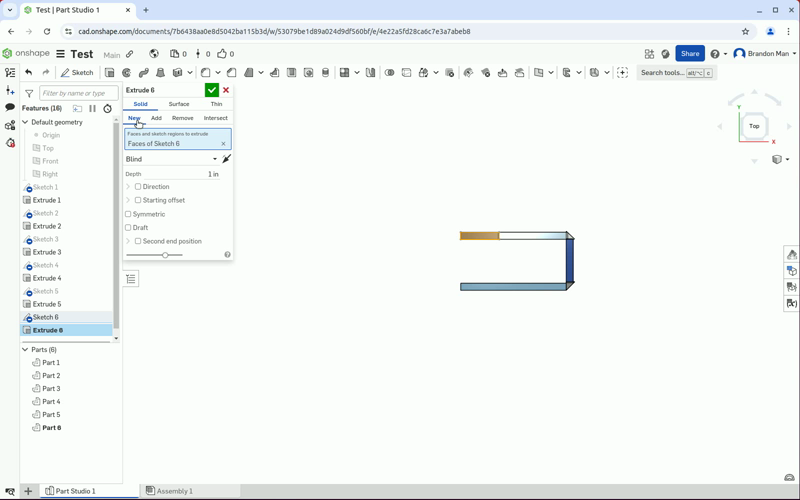
key(tab, 4)
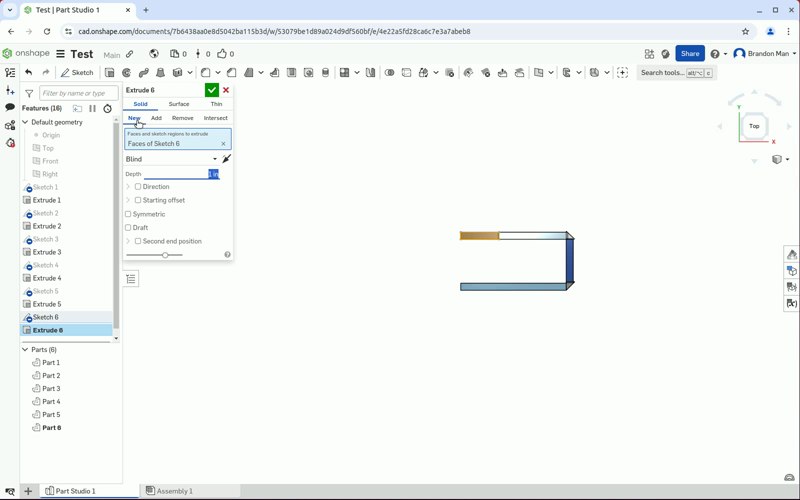
text(14.202)
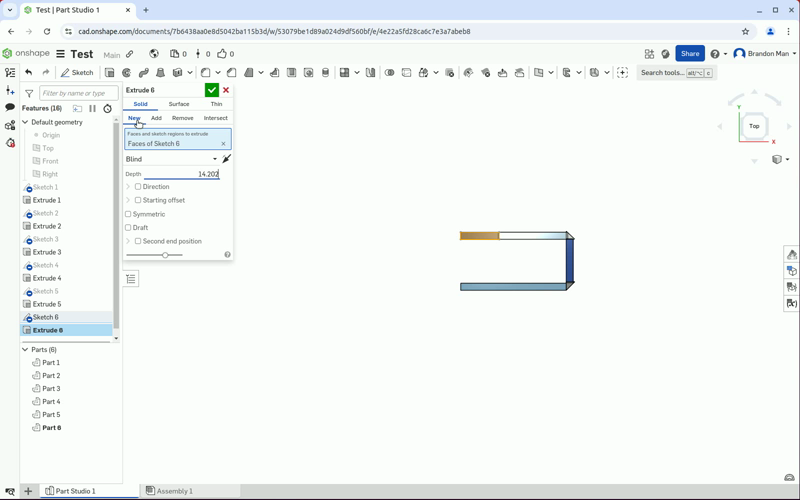
key(enter)
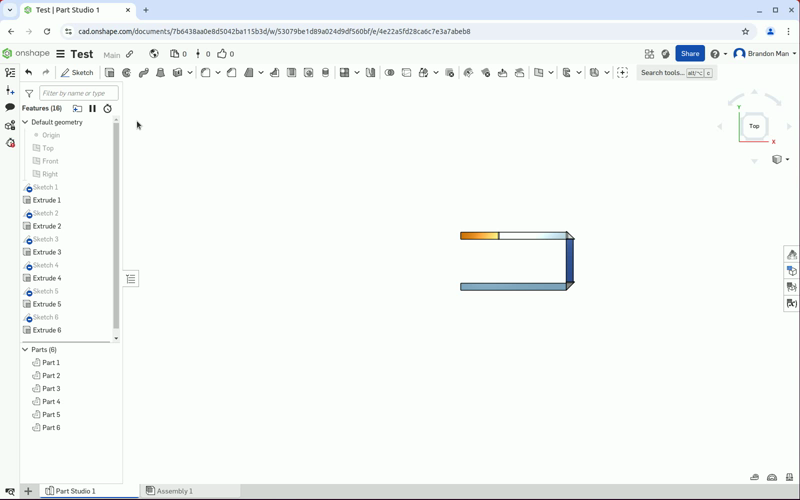
key(shift+h)
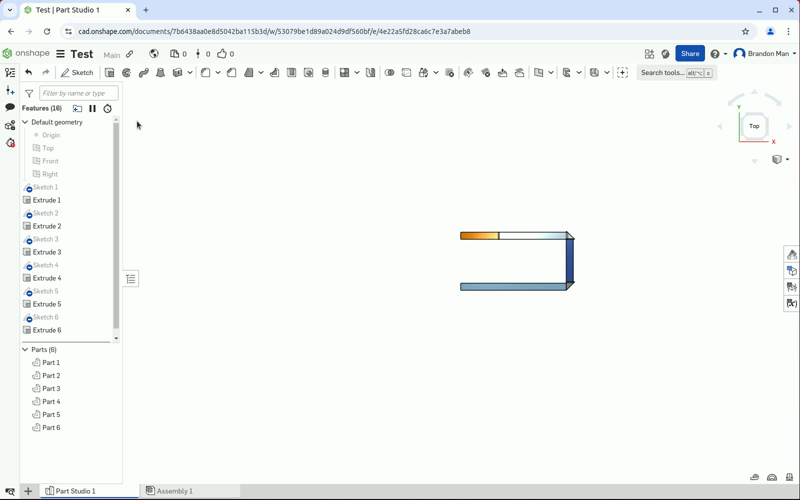
key(shift+h)
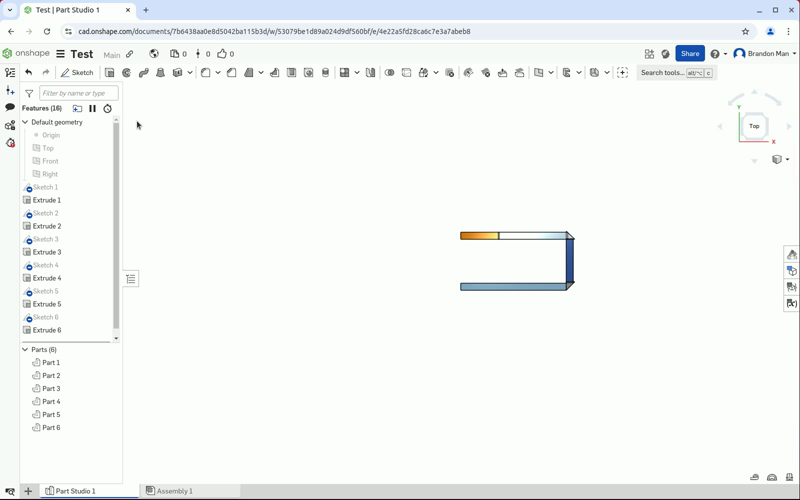
mouse_move(69, 189)
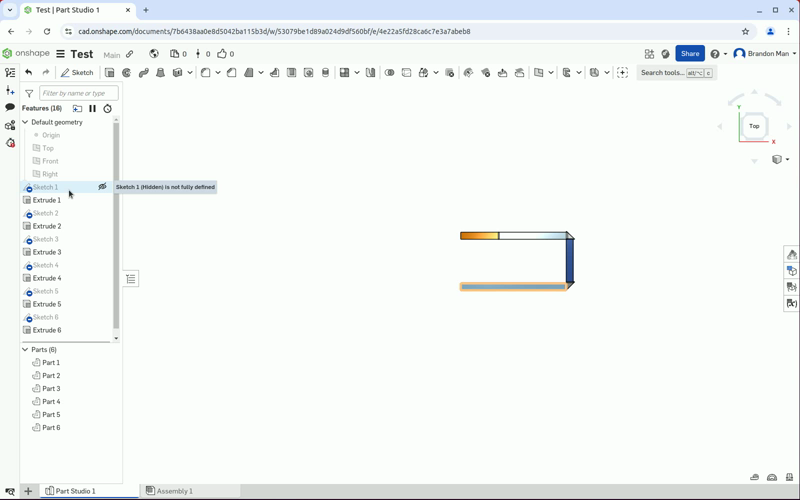
click(69, 189)
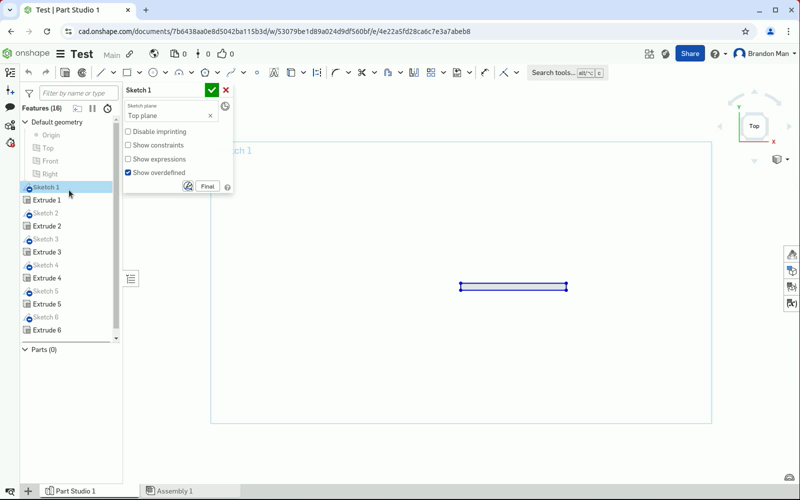
mouse_move(229, 92)
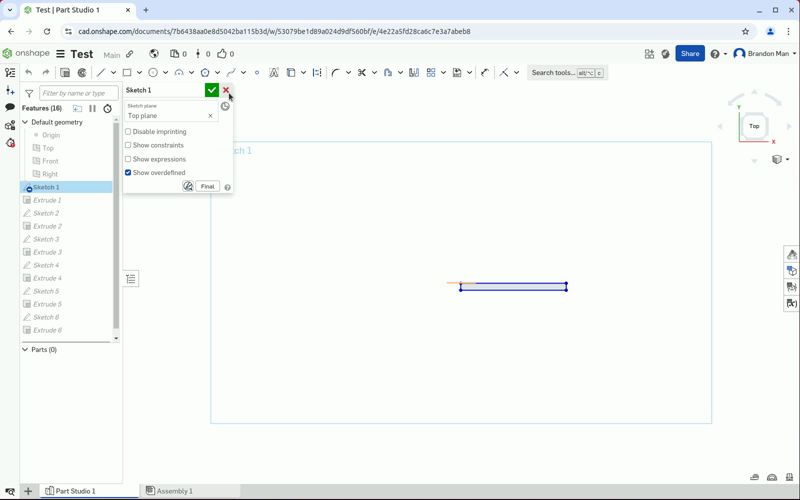
click(229, 92)
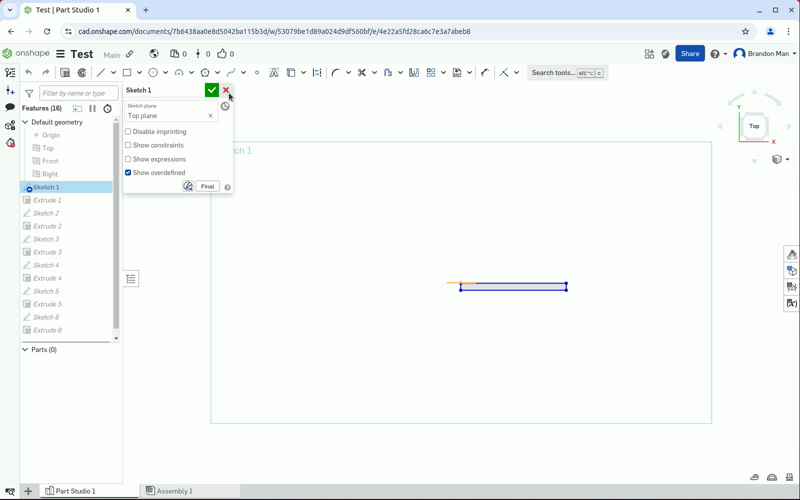
key(shift+s)
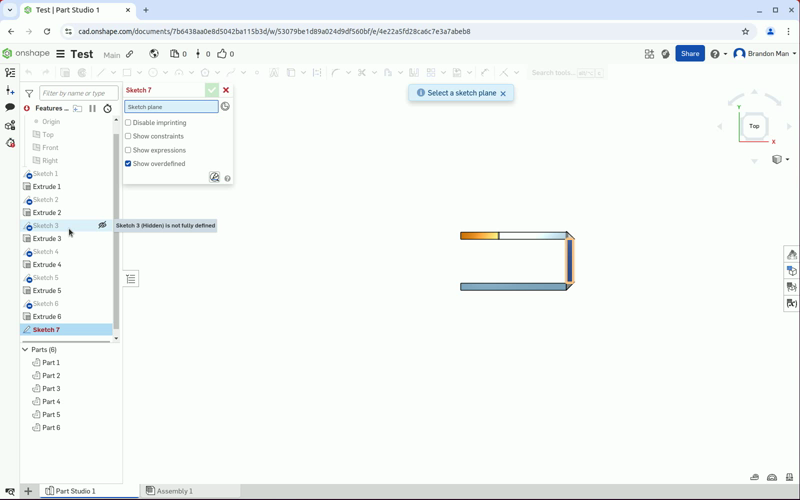
scroll(3)
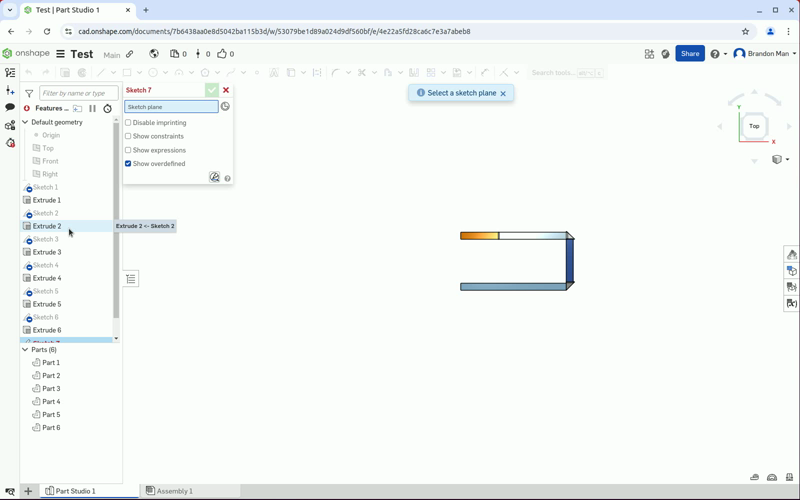
mouse_move(69, 150)
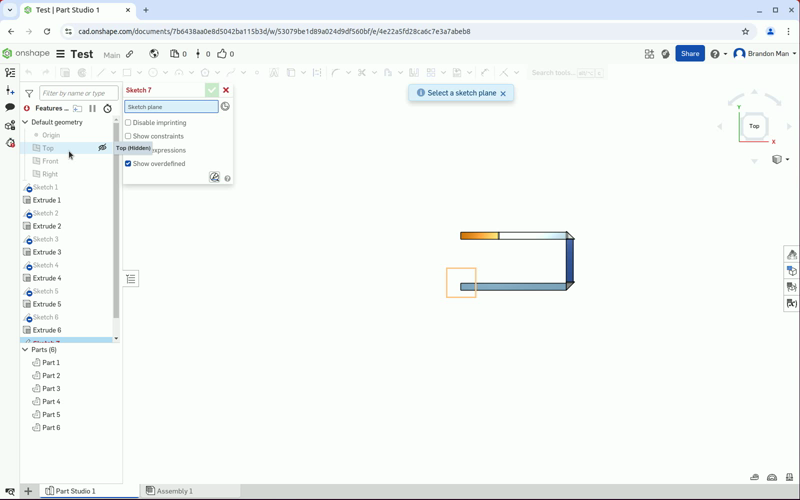
click(69, 150)
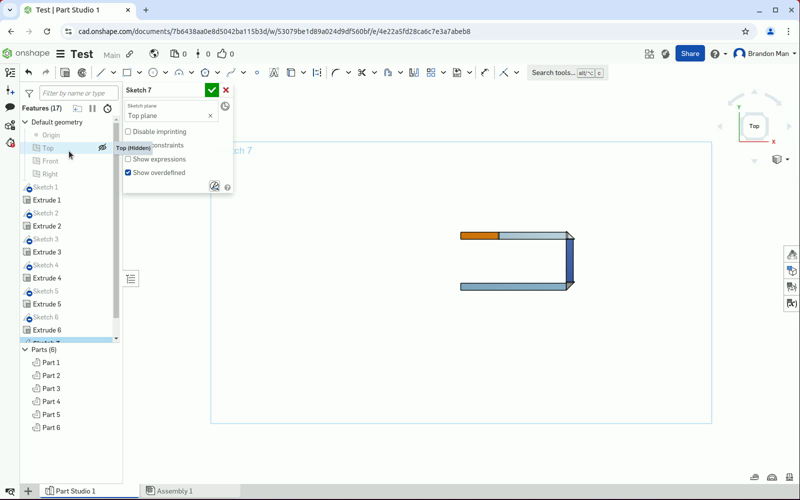
mouse_move(73, 352)
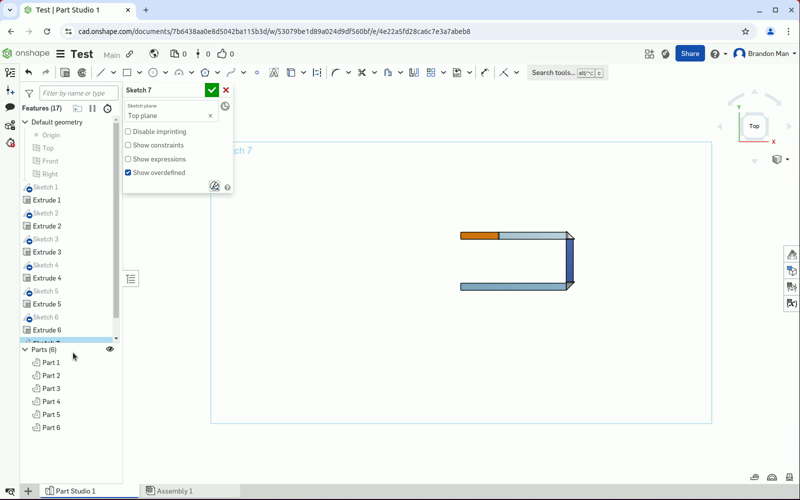
key(y)
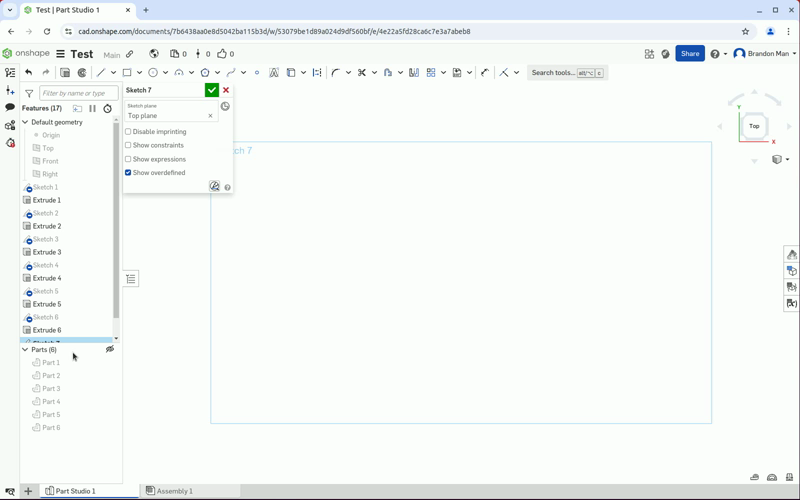
key(l)
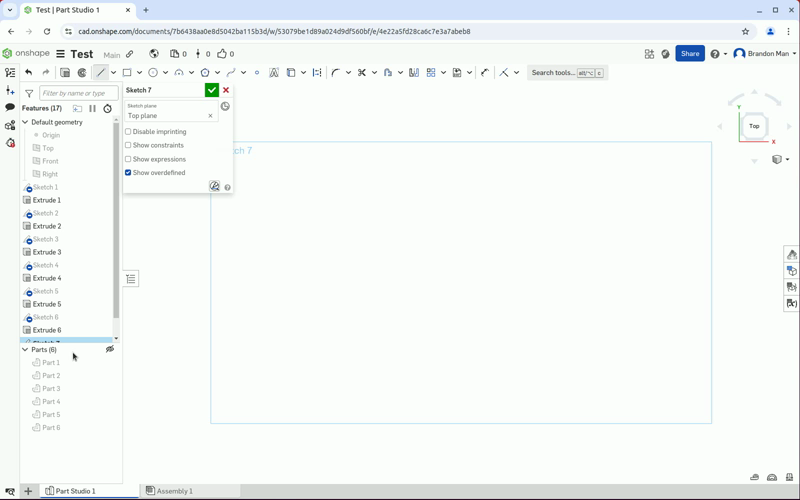
key_down(shift)
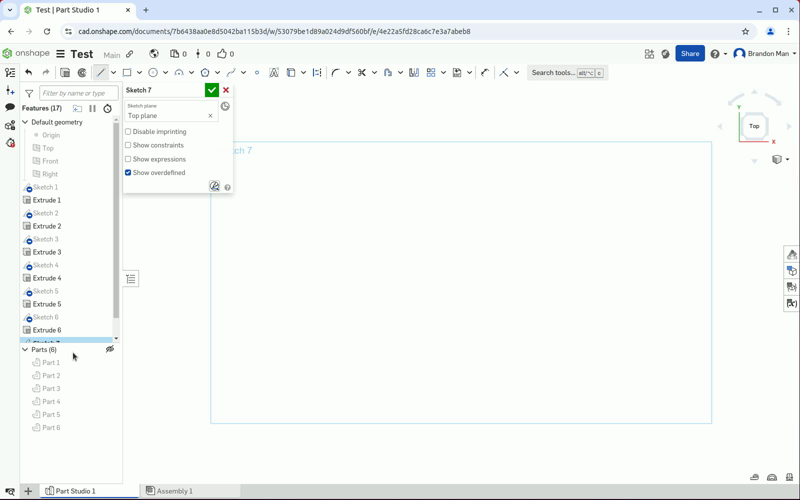
mouse_move(453, 239)
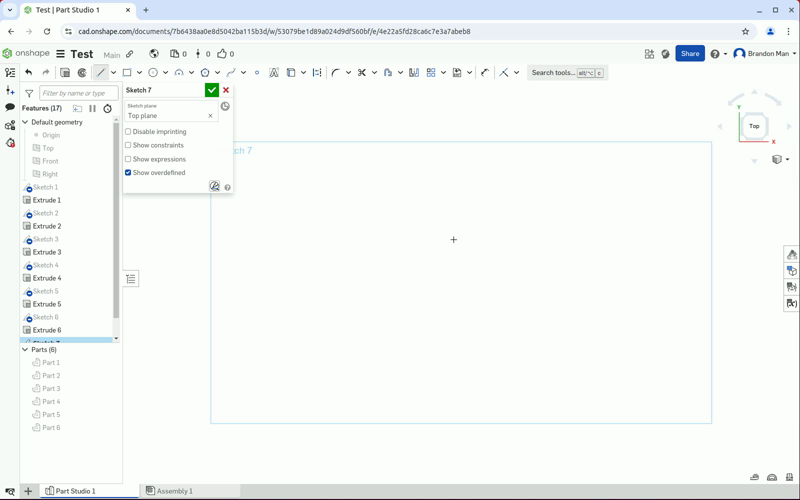
click(453, 239)
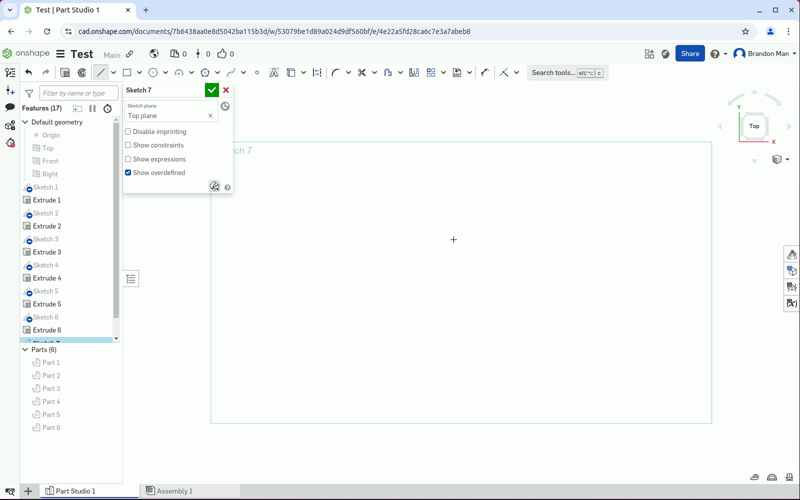
key_up(shift)
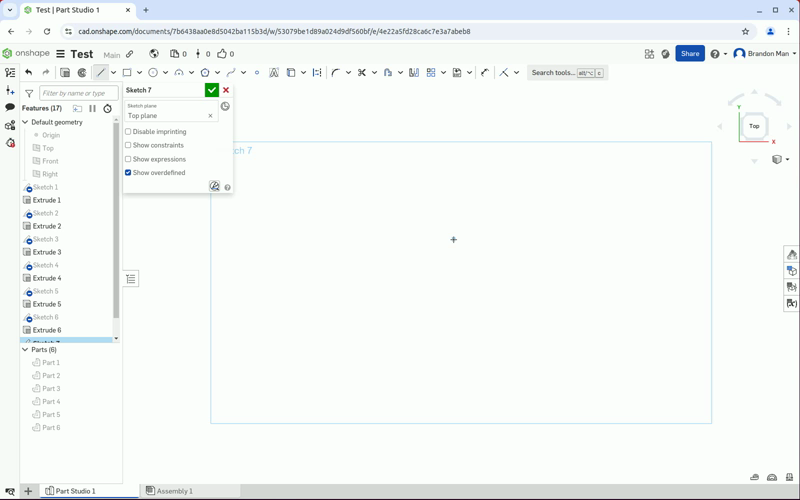
key_down(shift)
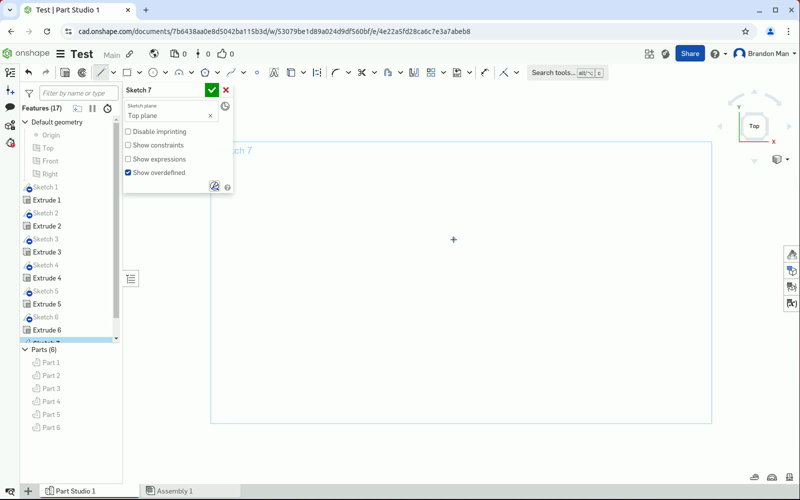
mouse_move(483, 239)
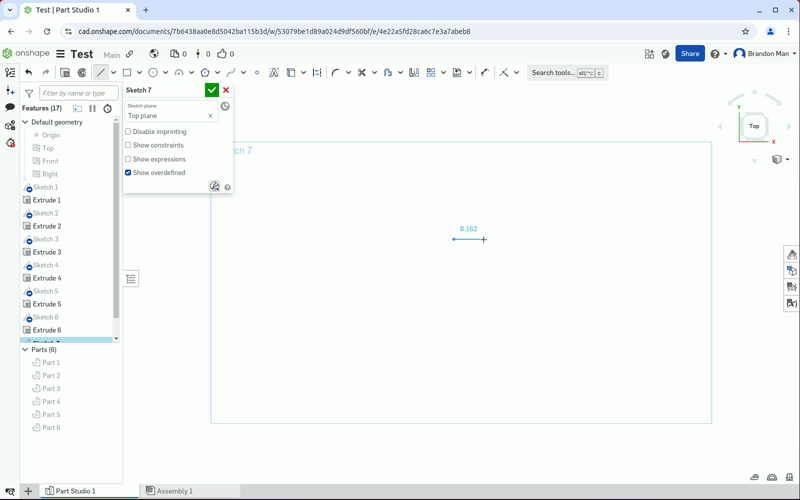
mouse_move(461, 239)
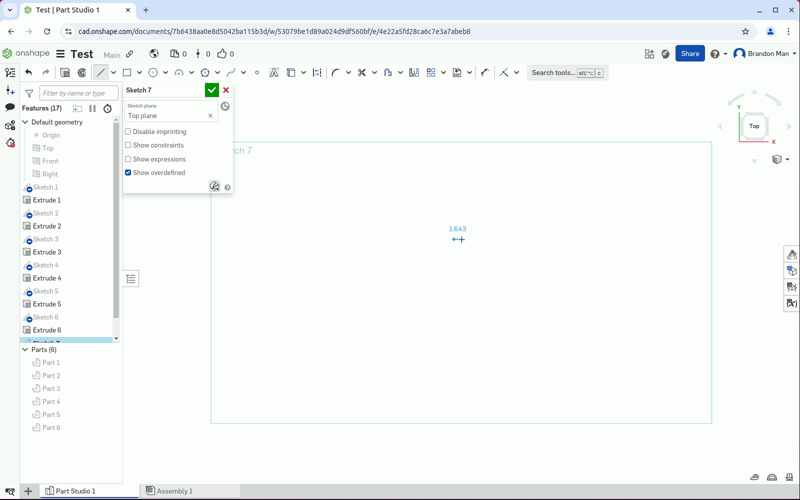
click(461, 239)
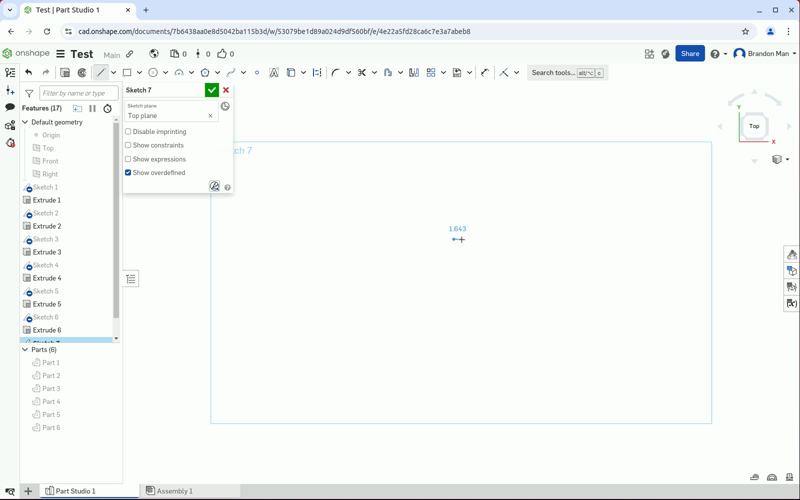
key_up(shift)
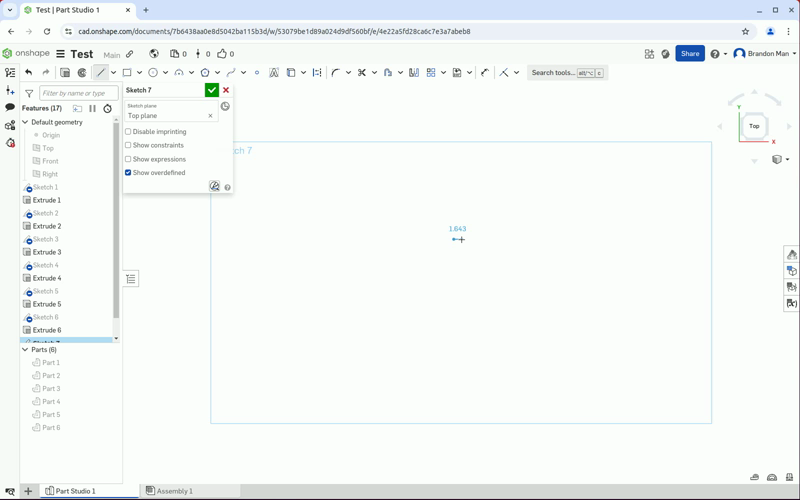
key_down(shift)
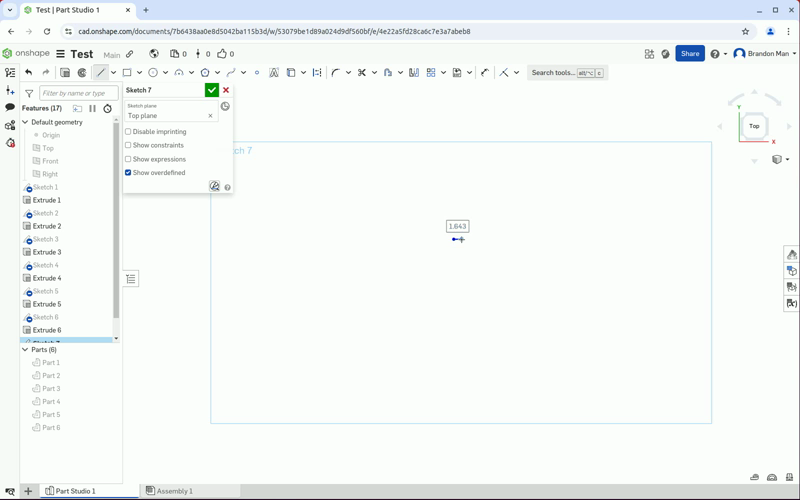
mouse_move(492, 239)
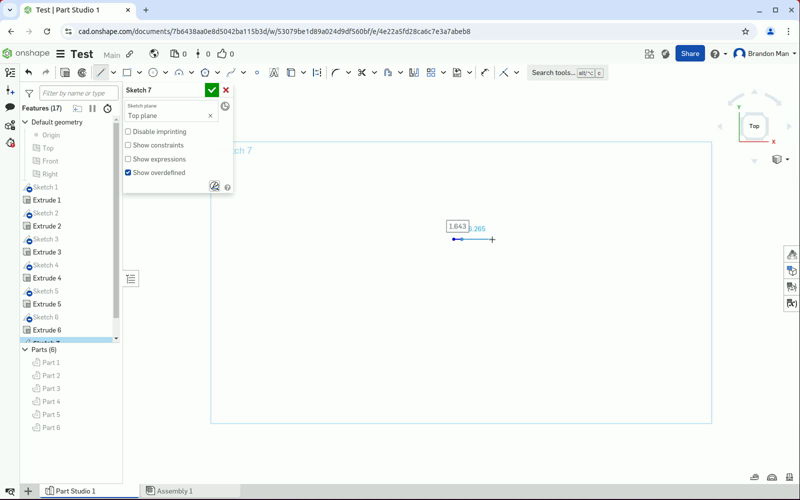
mouse_move(461, 231)
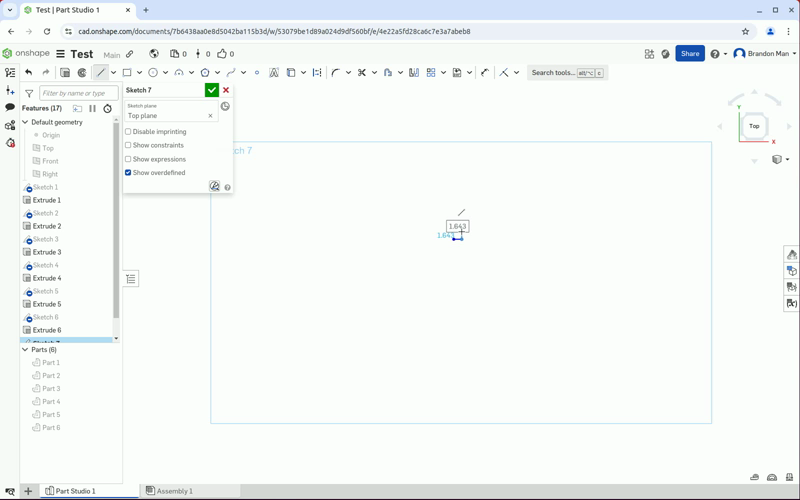
click(461, 231)
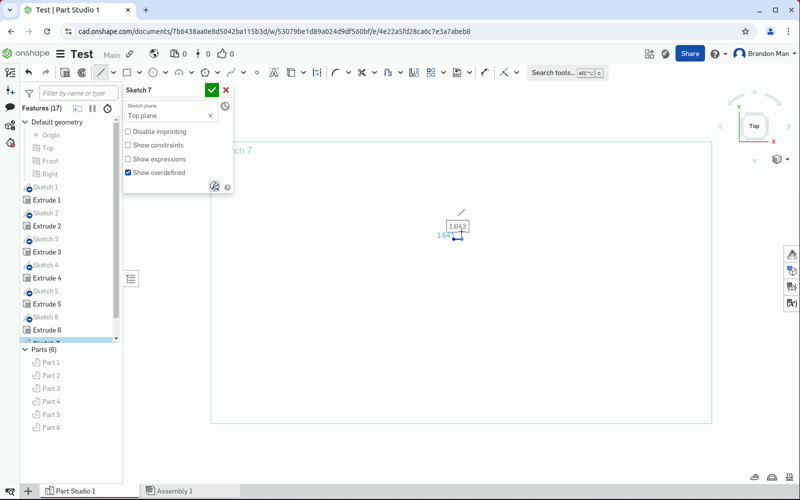
key_up(shift)
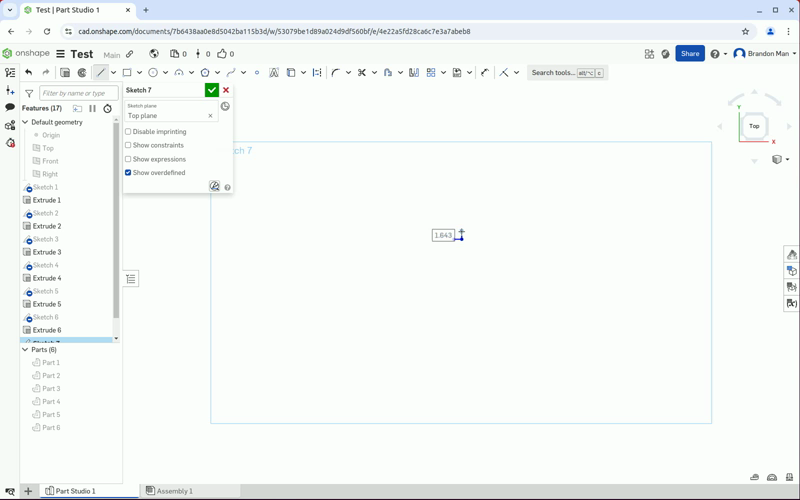
mouse_move(492, 231)
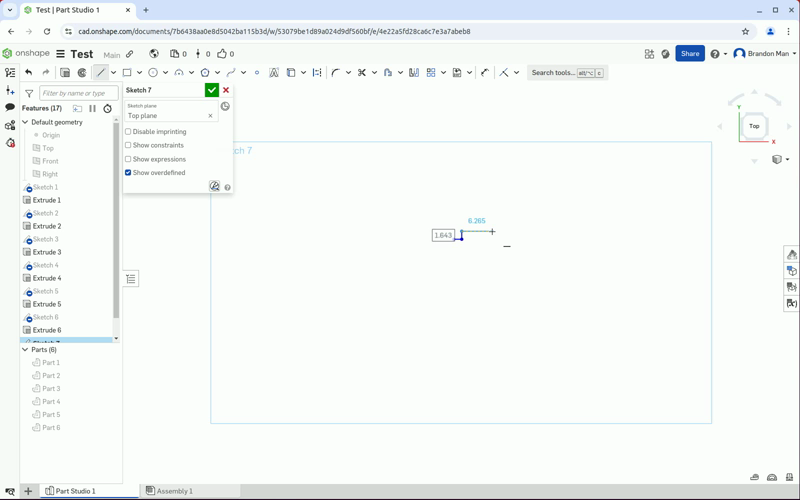
key_down(shift)
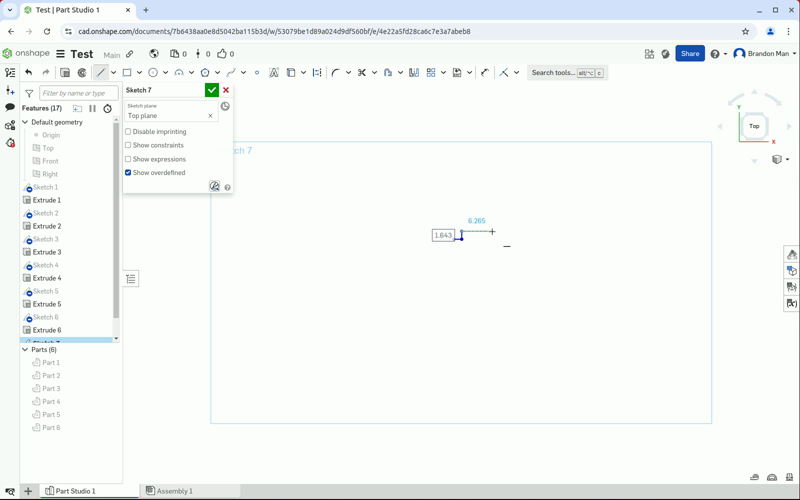
mouse_move(453, 239)
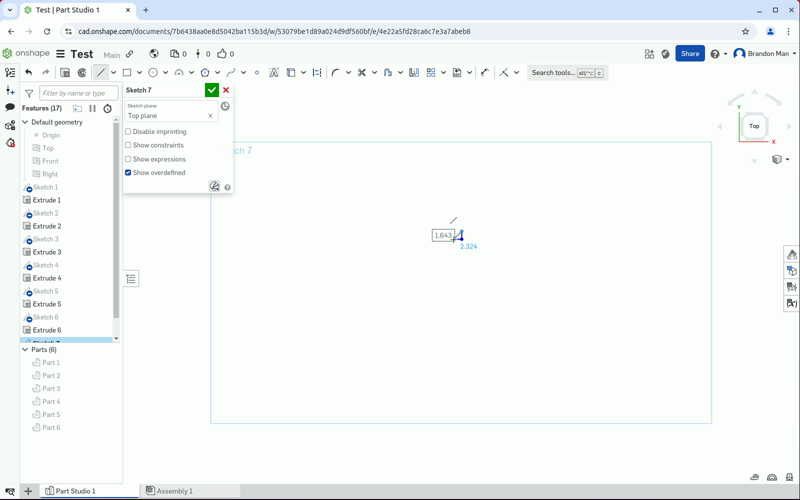
key_up(shift)
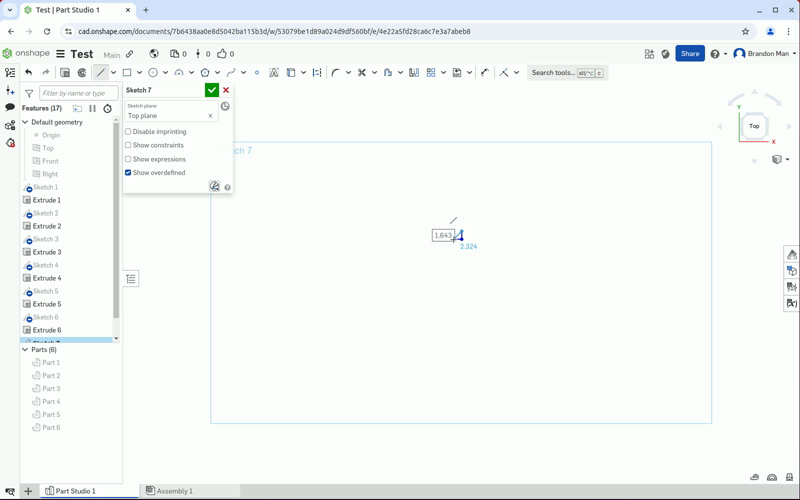
click(453, 239)
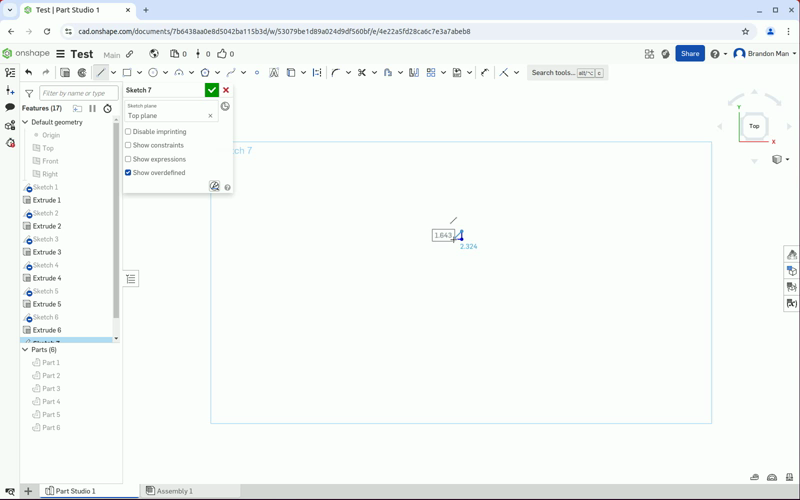
key(esc)
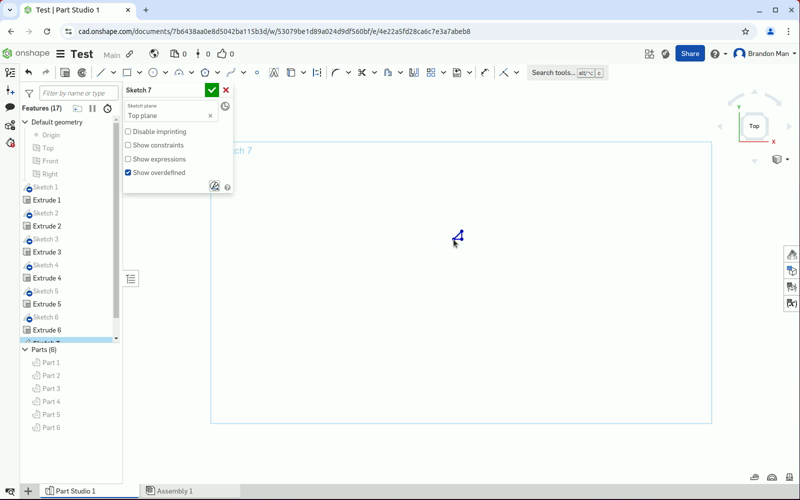
mouse_move(461, 233)
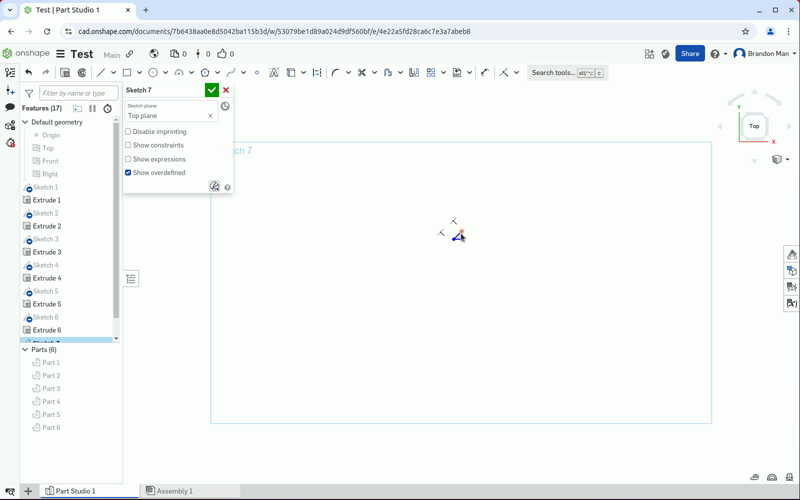
scroll(6)
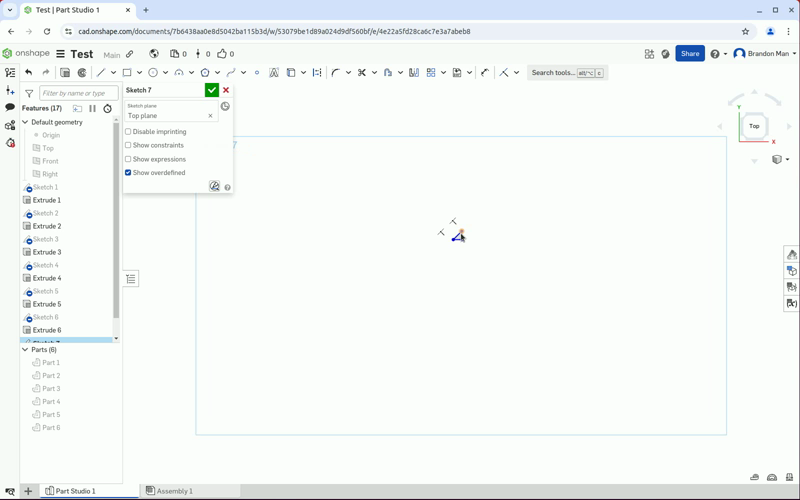
scroll(6)
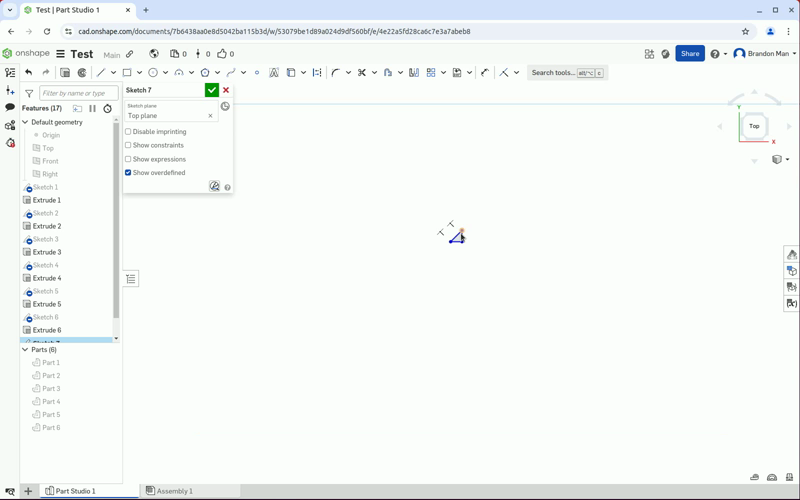
scroll(6)
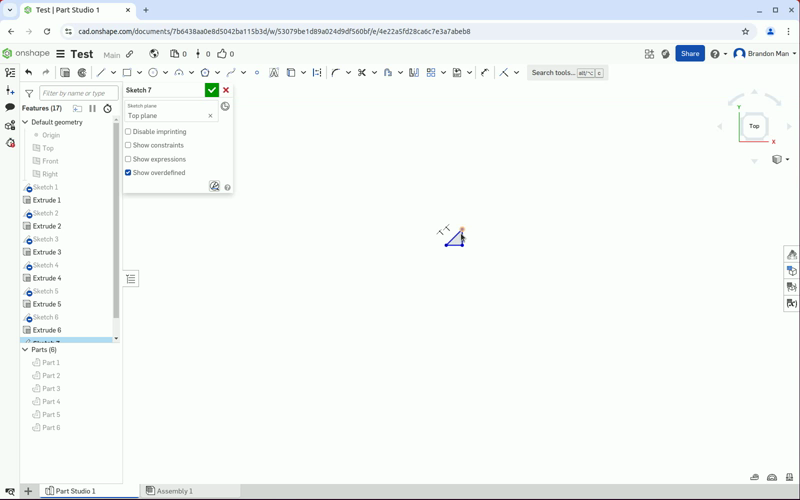
scroll(6)
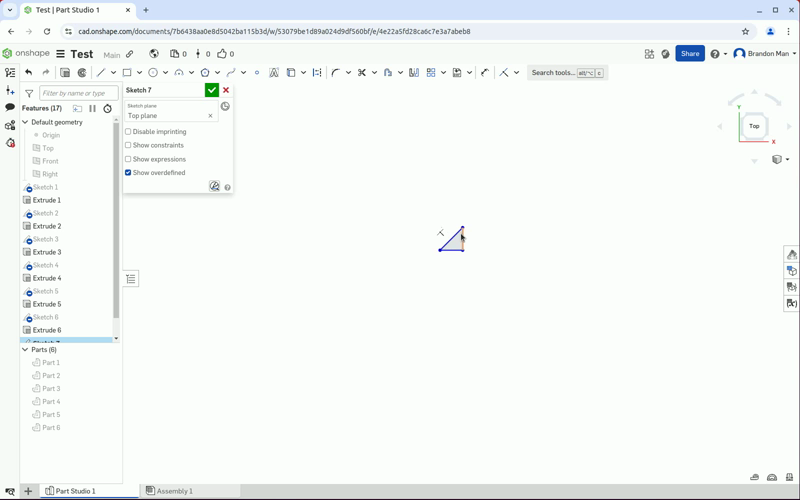
scroll(6)
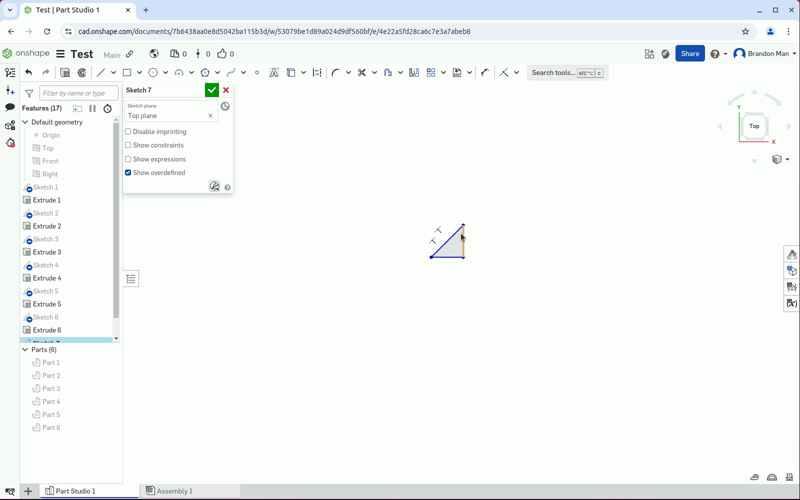
scroll(6)
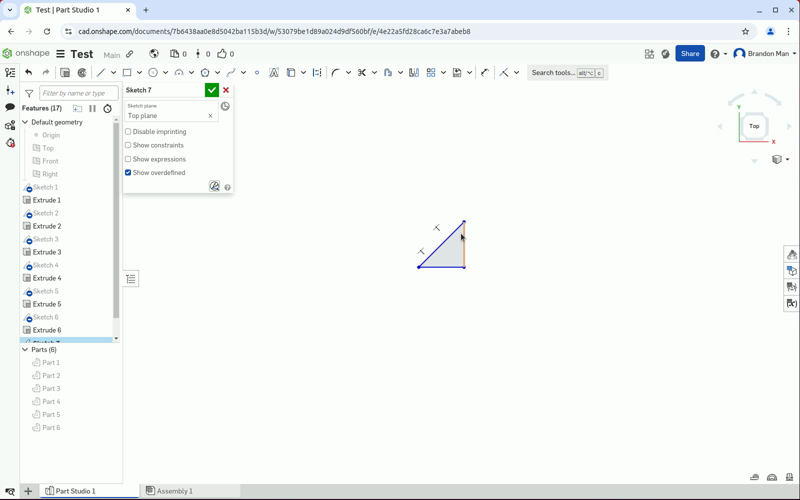
scroll(6)
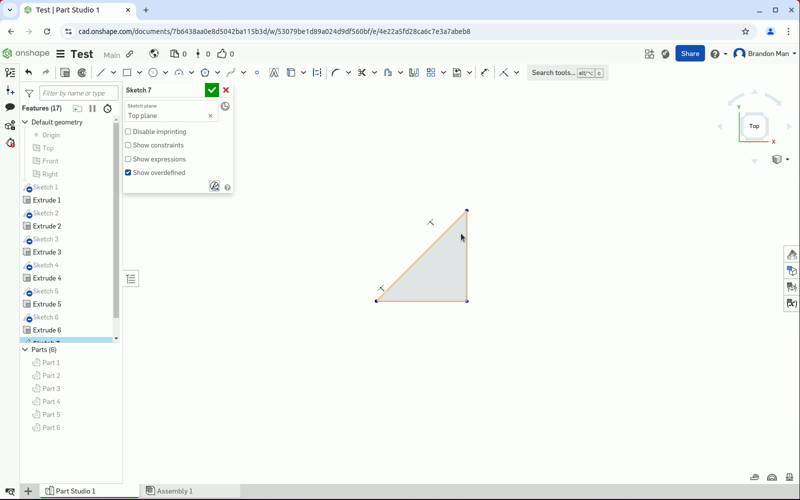
click(461, 233)
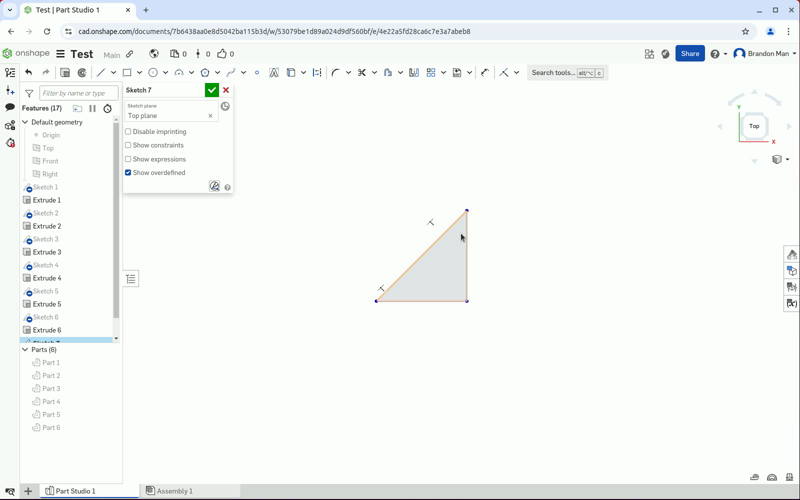
scroll(-6)
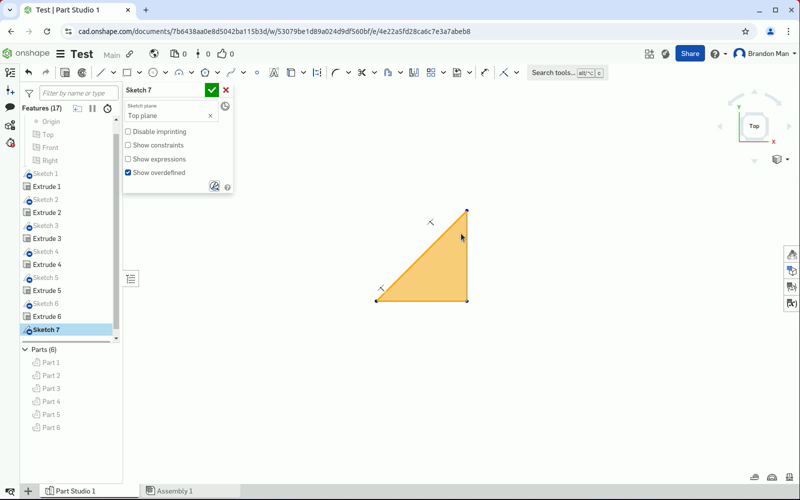
scroll(-6)
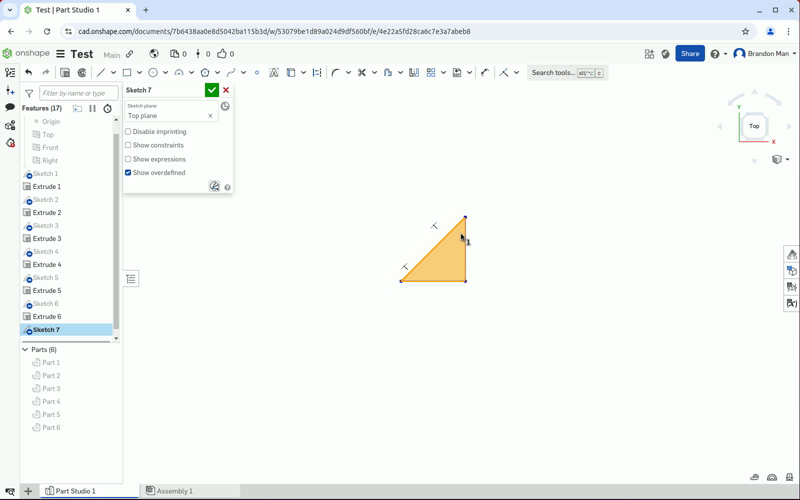
scroll(-6)
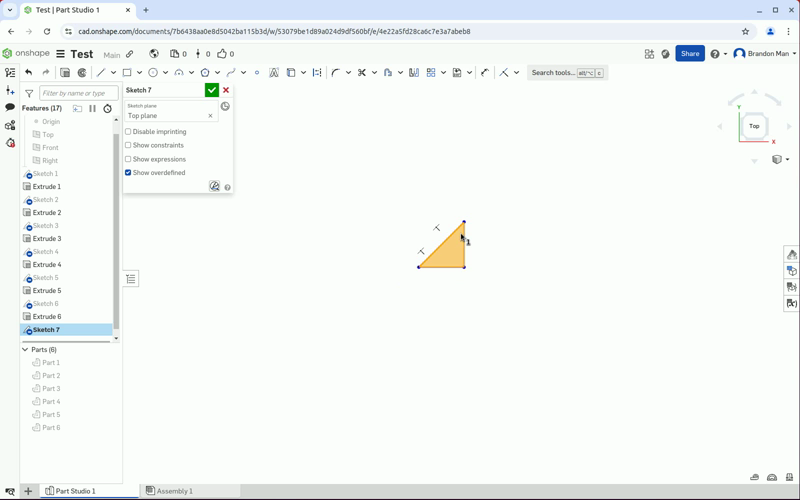
scroll(-6)
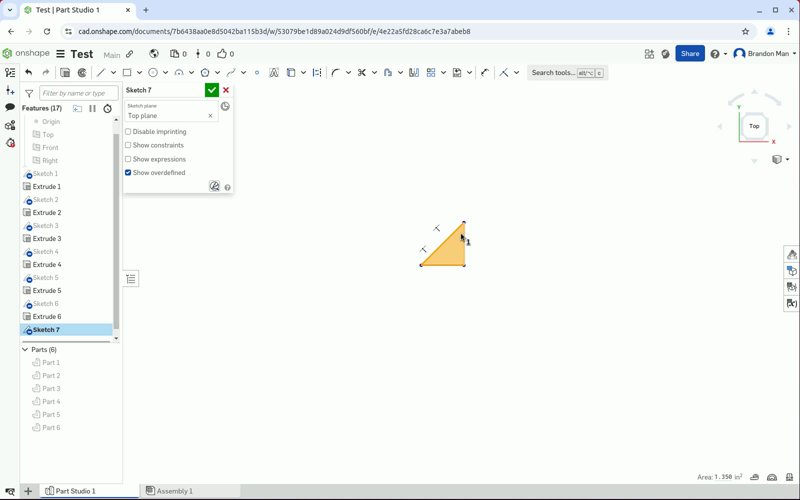
scroll(-6)
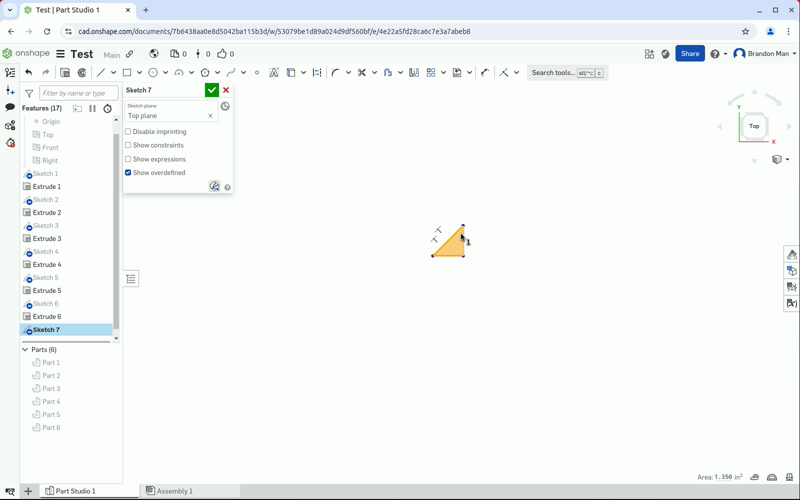
scroll(-6)
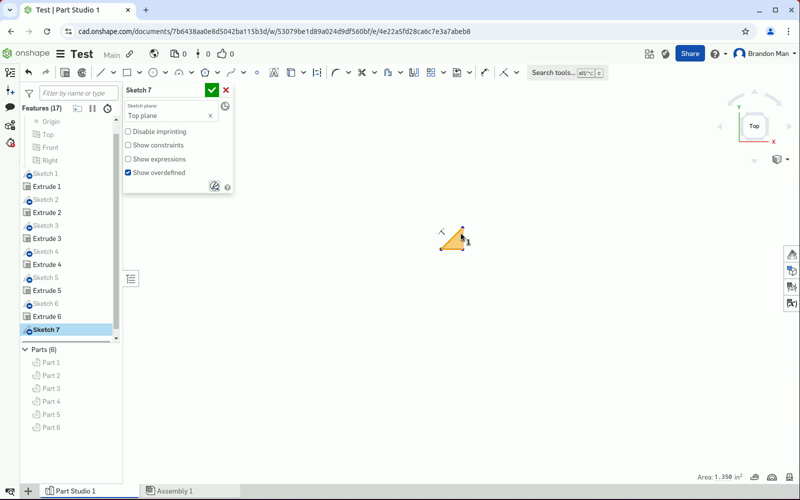
scroll(-6)
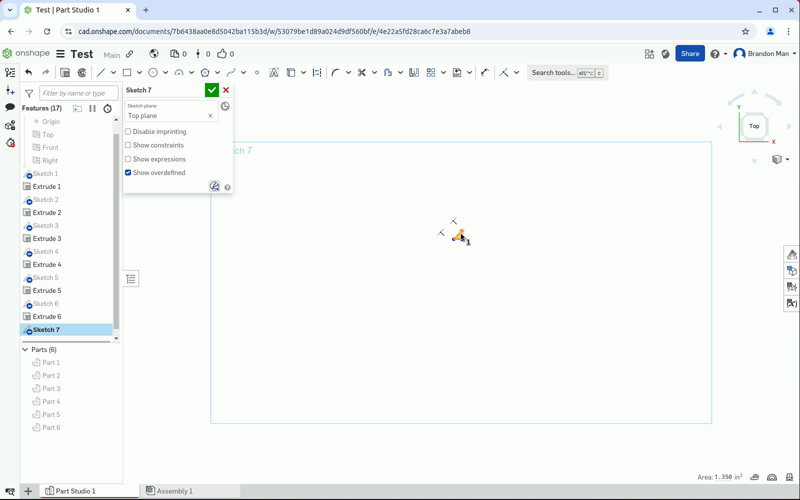
mouse_move(73, 352)
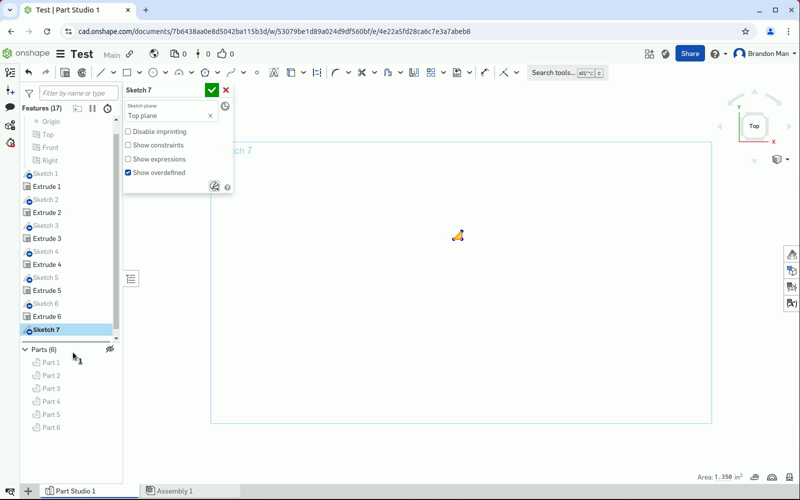
key(shift+y)
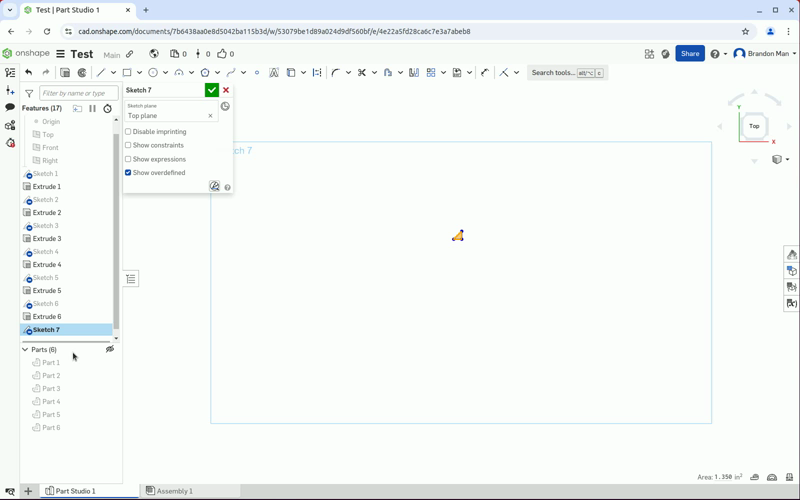
key(shift+e)
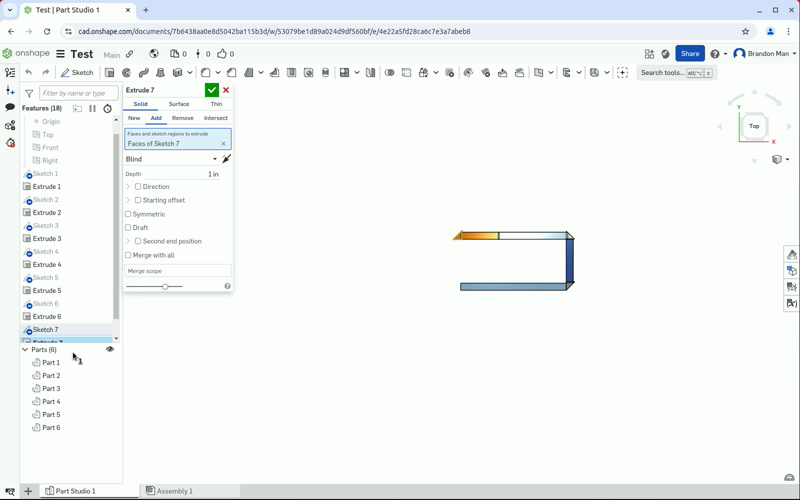
mouse_move(143, 106)
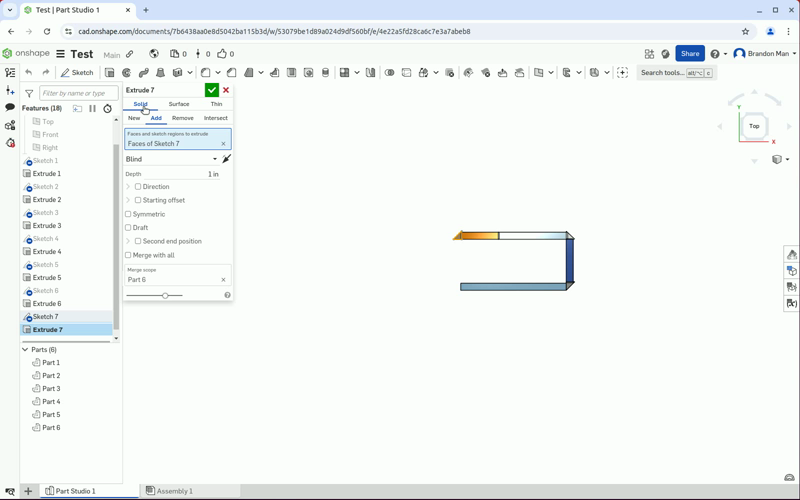
click(143, 106)
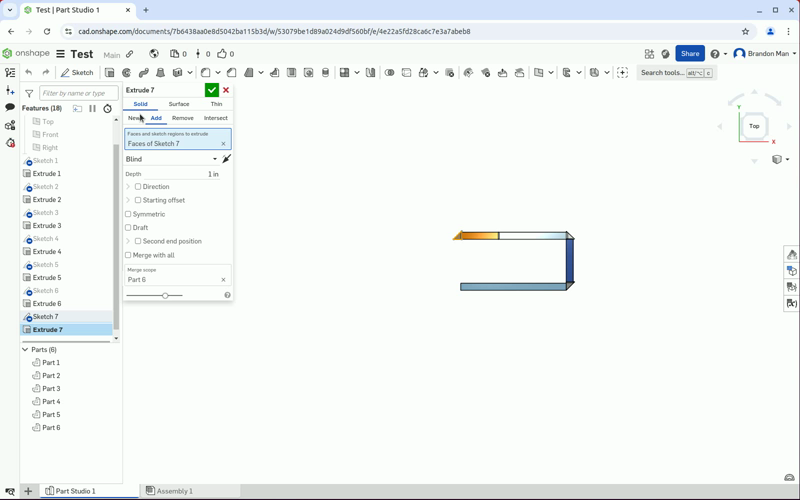
mouse_move(137, 120)
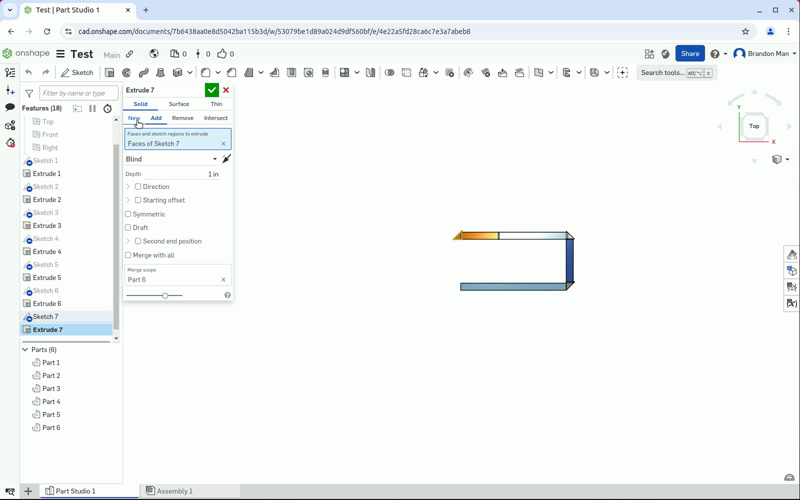
click(137, 120)
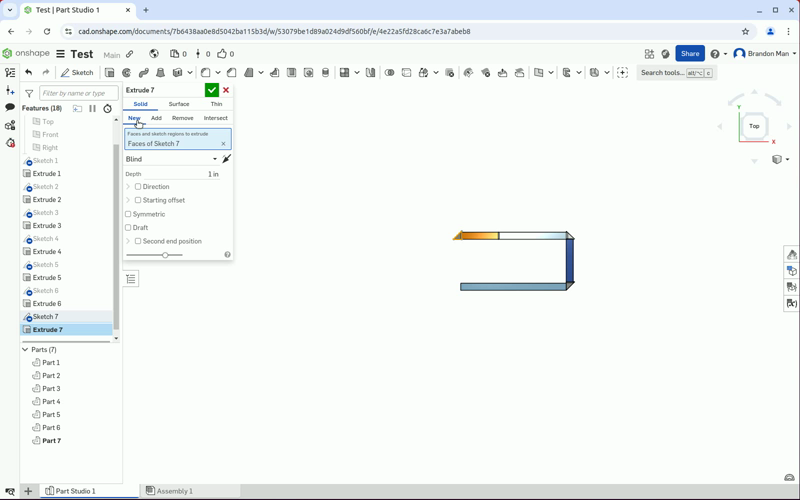
key(tab, 4)
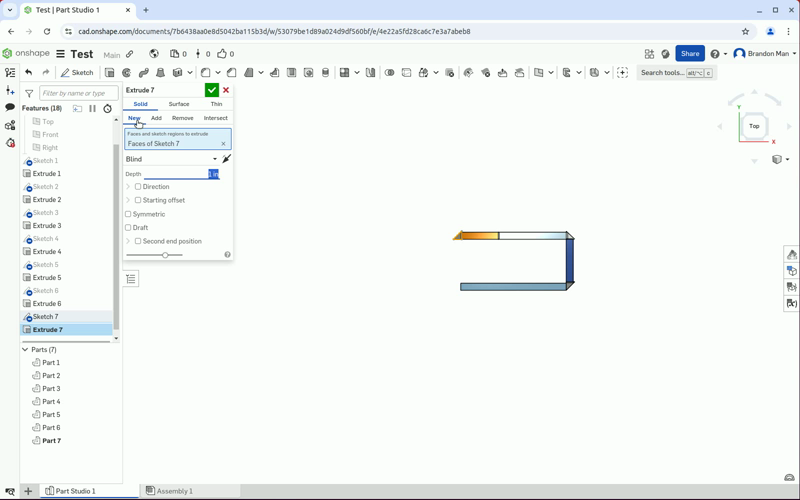
text(14.202)
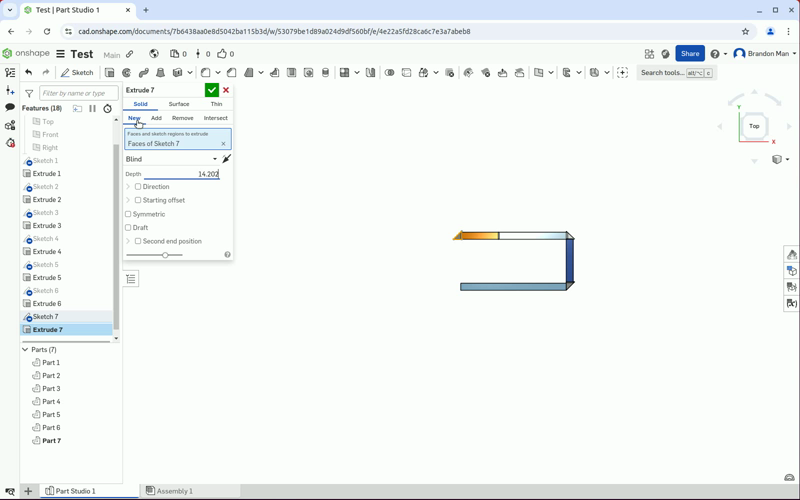
key(enter)
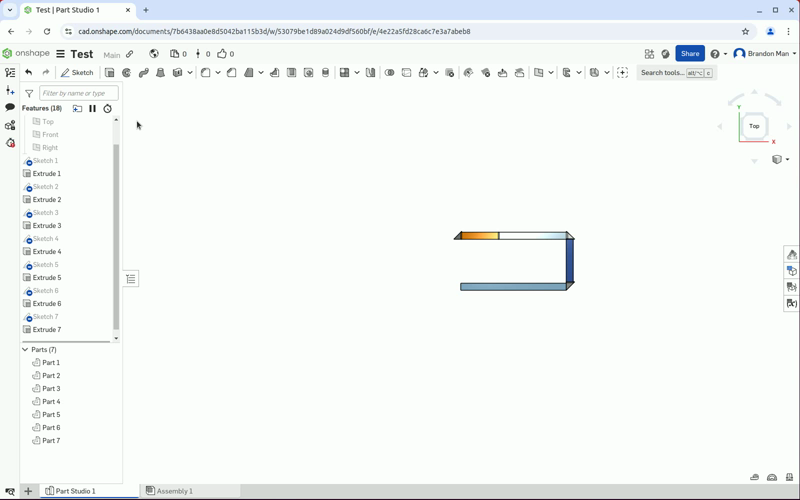
key(shift+h)
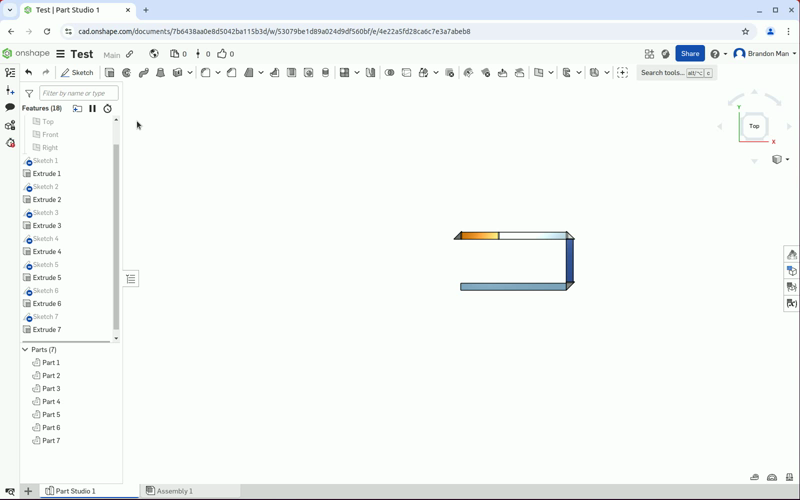
key(shift+h)
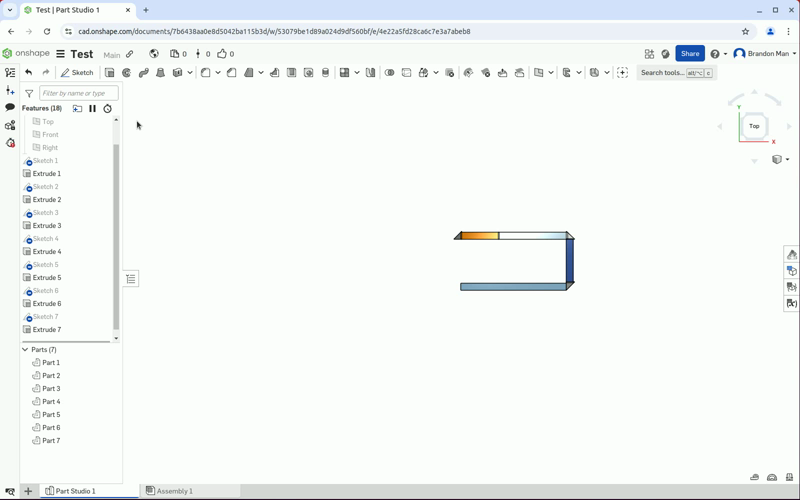
mouse_move(69, 163)
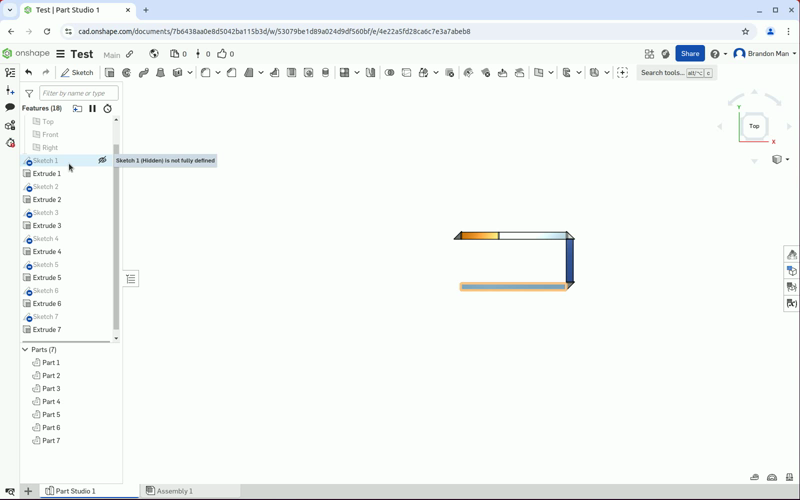
click(69, 163)
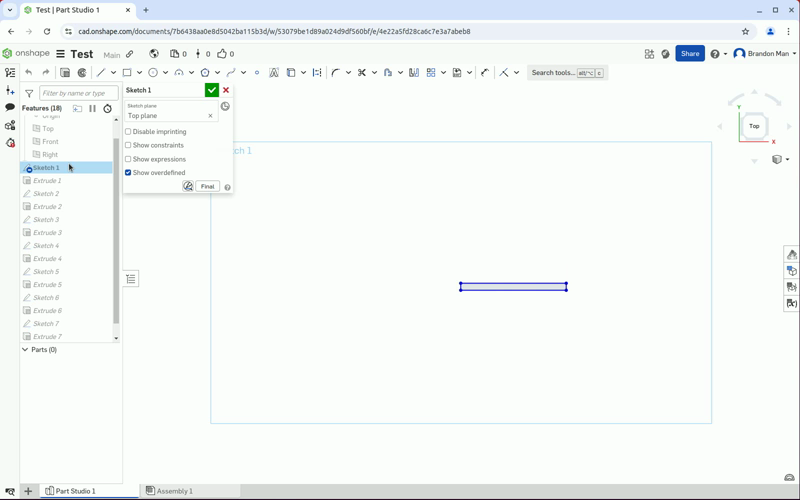
mouse_move(229, 92)
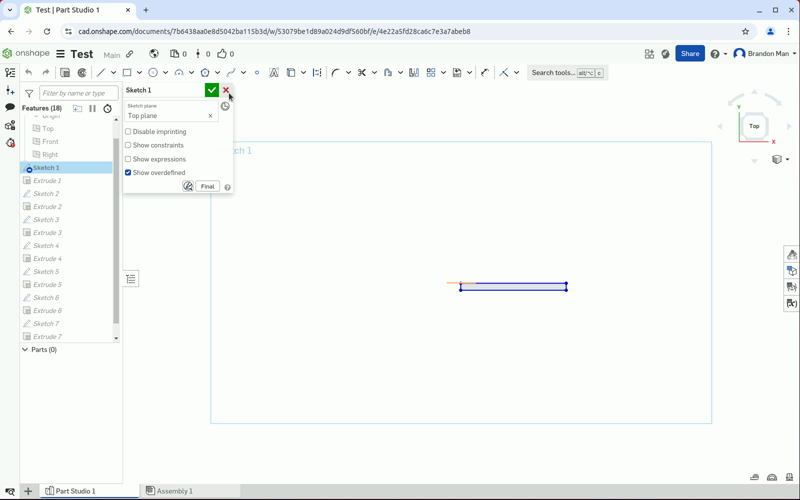
click(229, 92)
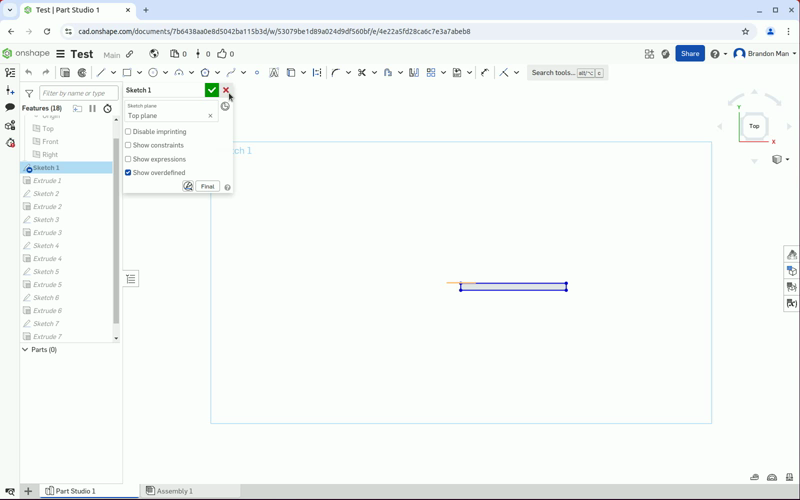
key(shift+s)
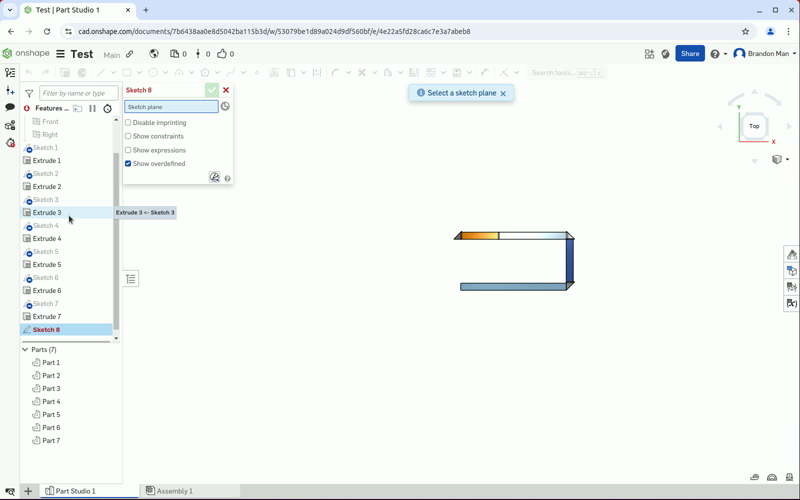
scroll(3)
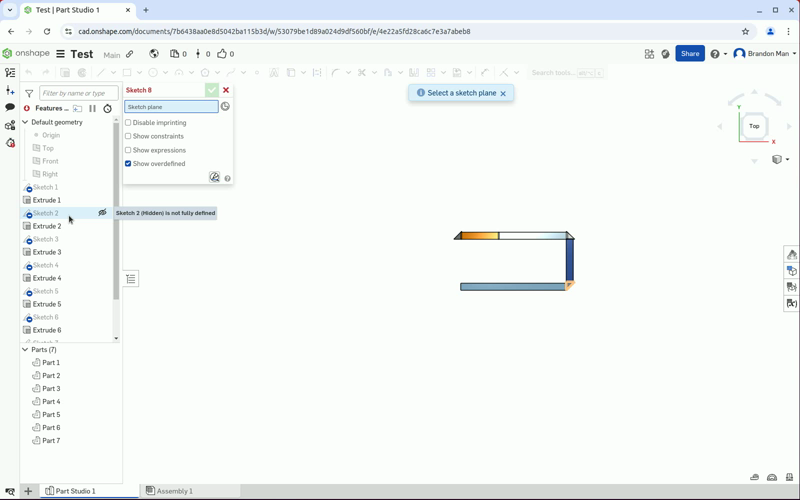
mouse_move(69, 150)
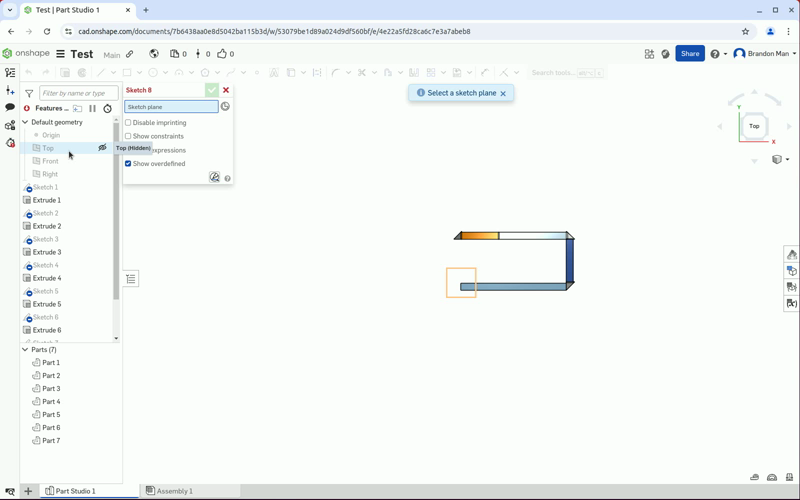
click(69, 150)
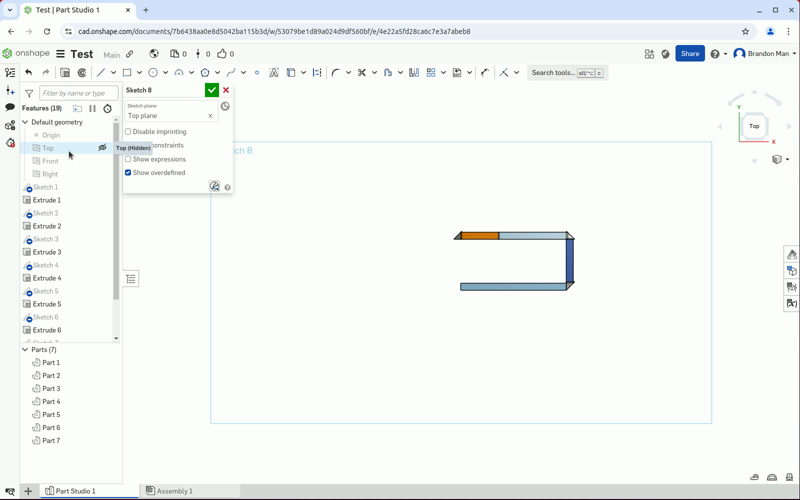
mouse_move(73, 352)
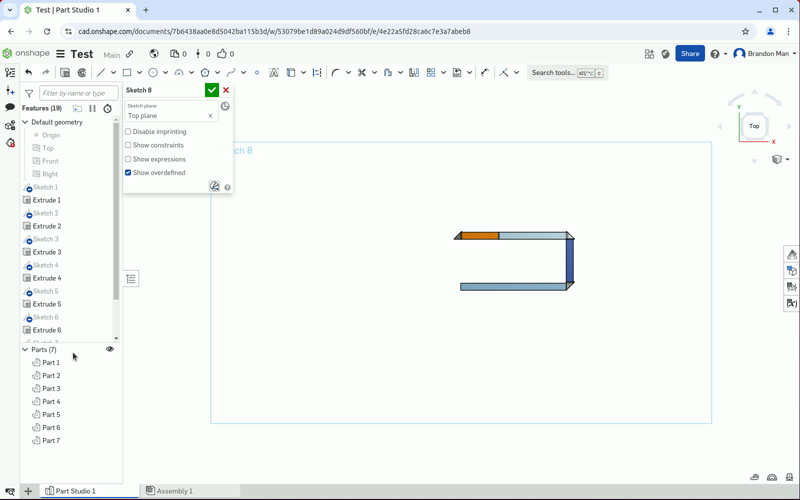
key(y)
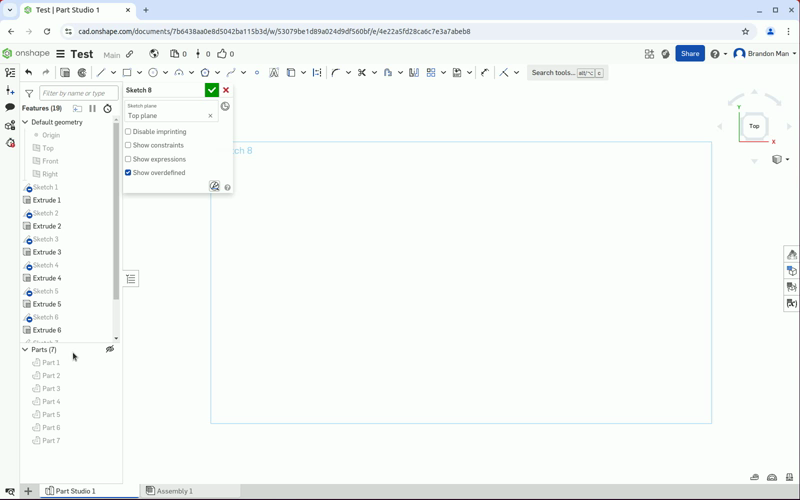
key(l)
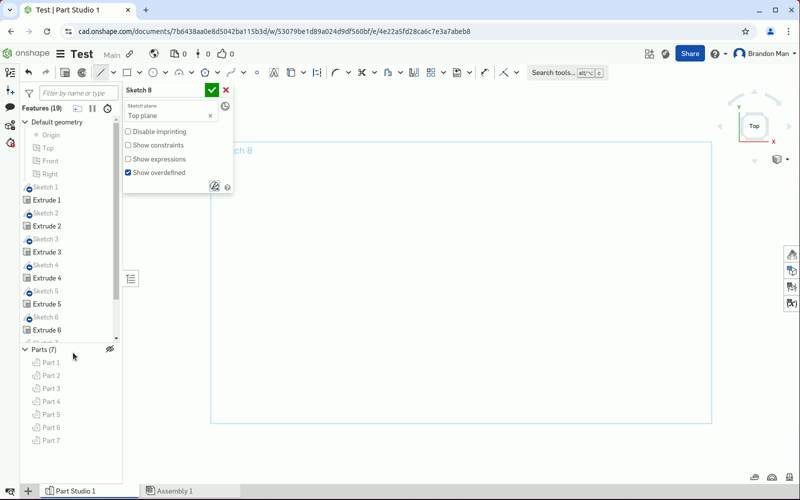
key_down(shift)
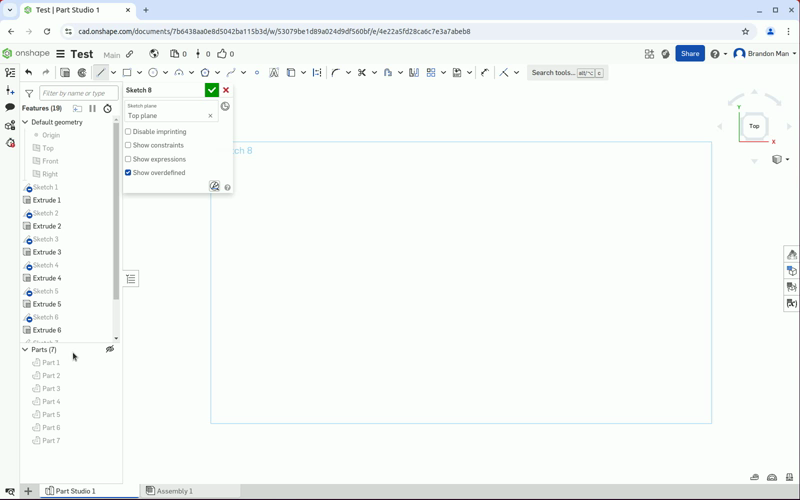
mouse_move(453, 282)
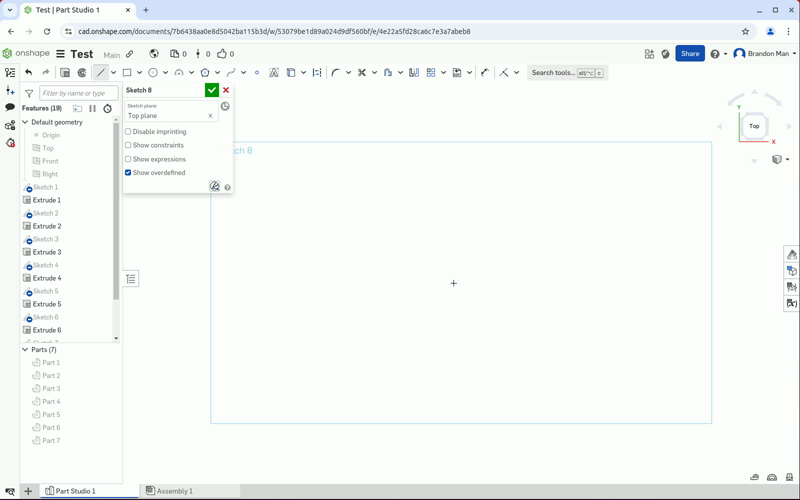
click(453, 282)
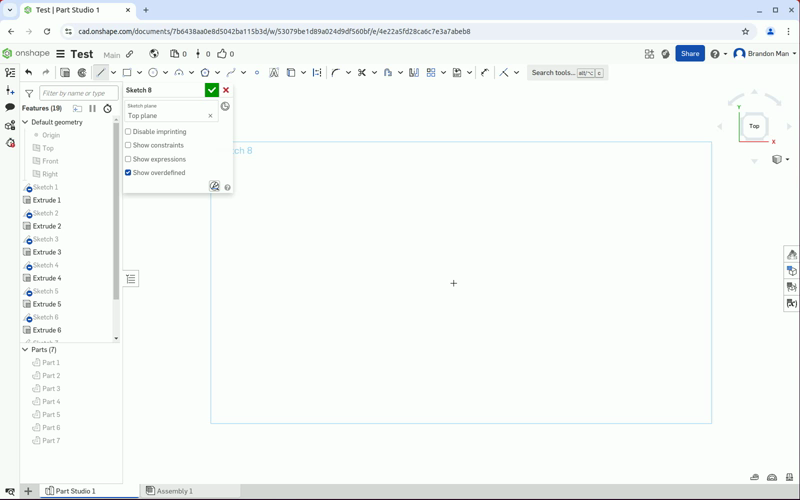
key_up(shift)
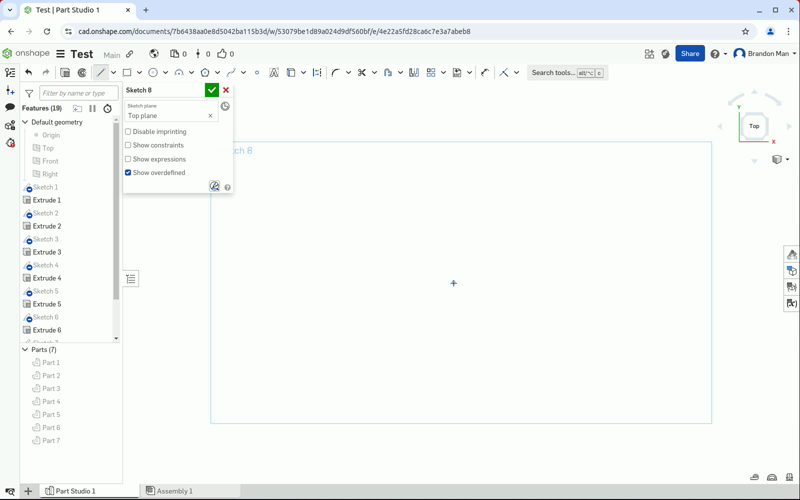
key_down(shift)
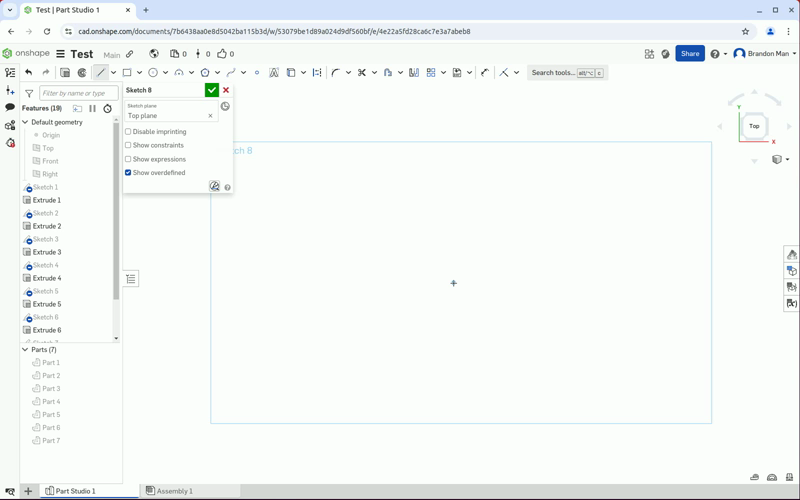
mouse_move(483, 282)
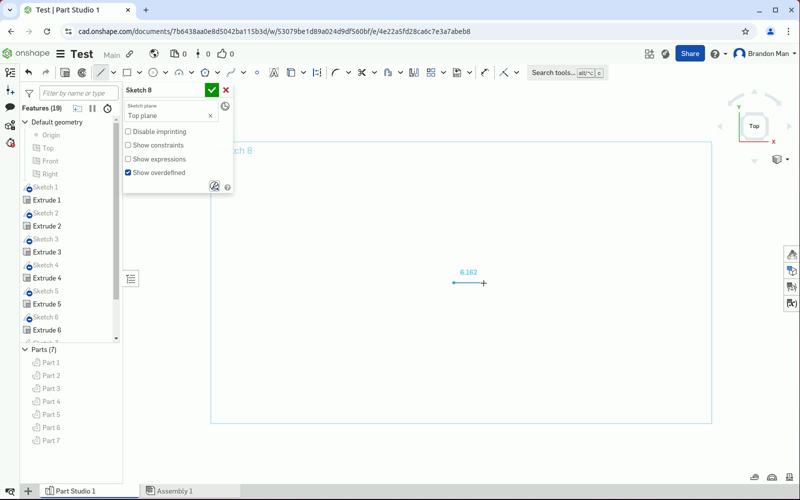
mouse_move(460, 282)
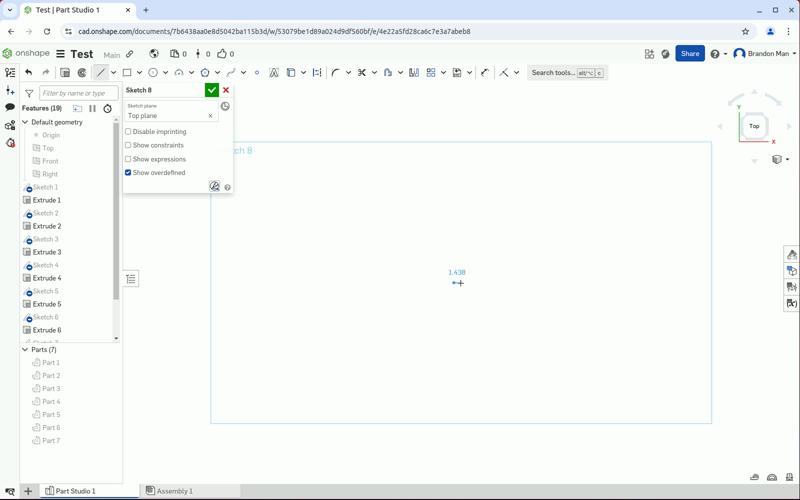
scroll(6)
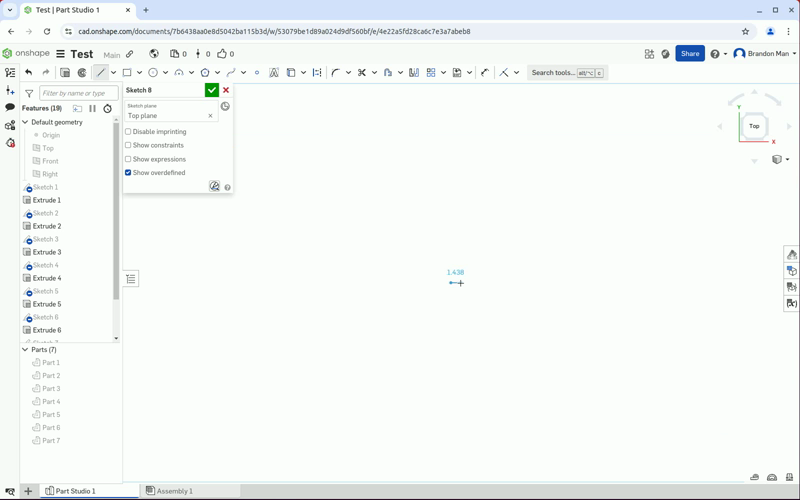
scroll(6)
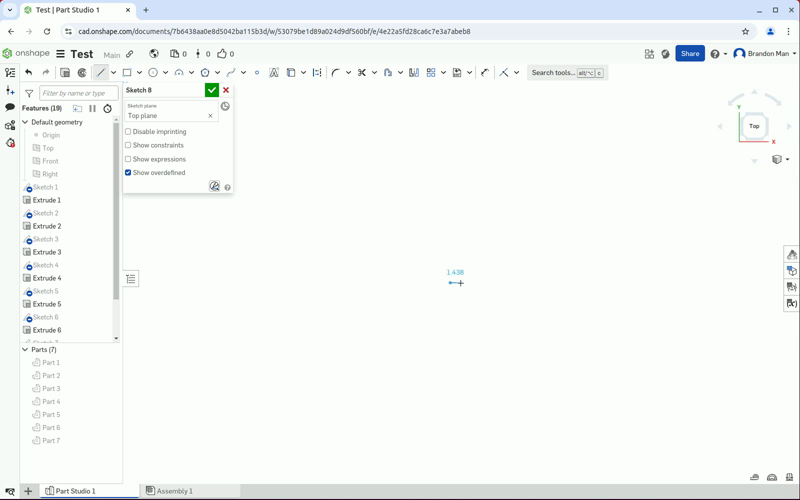
scroll(6)
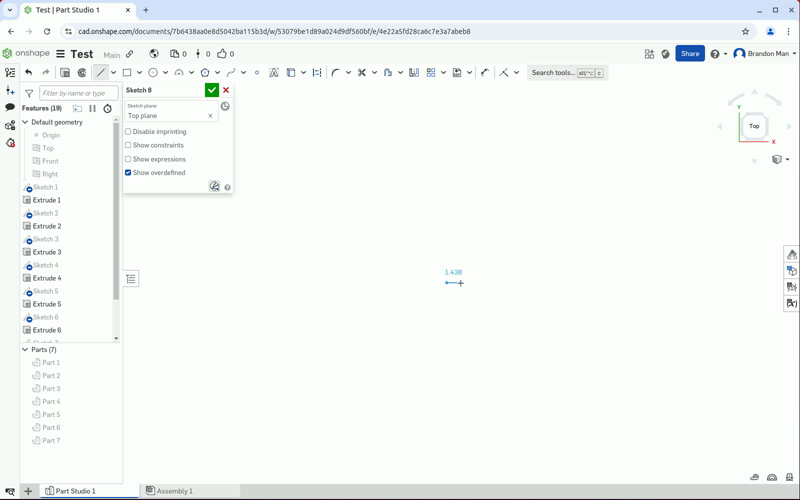
scroll(6)
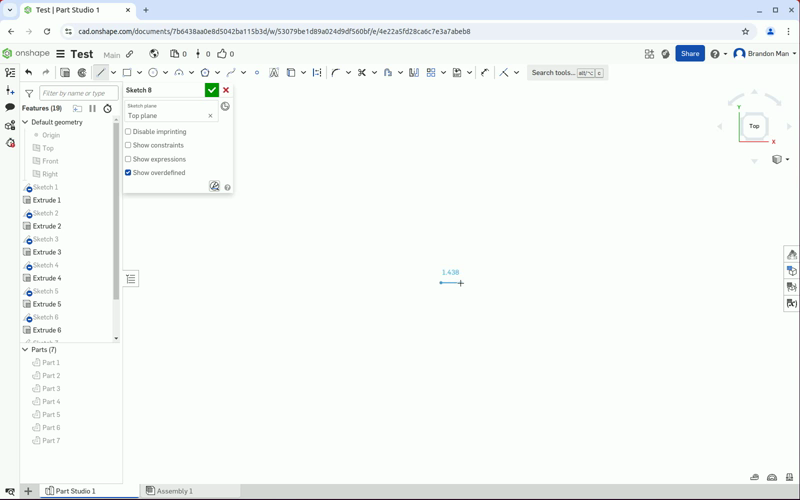
scroll(6)
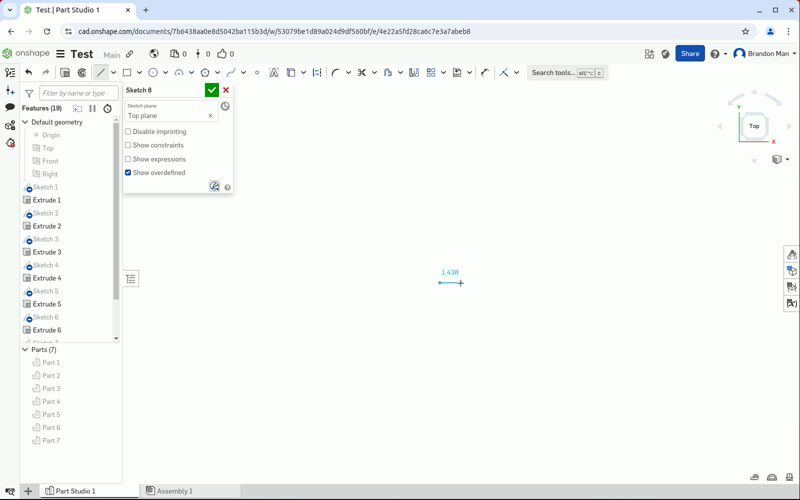
scroll(6)
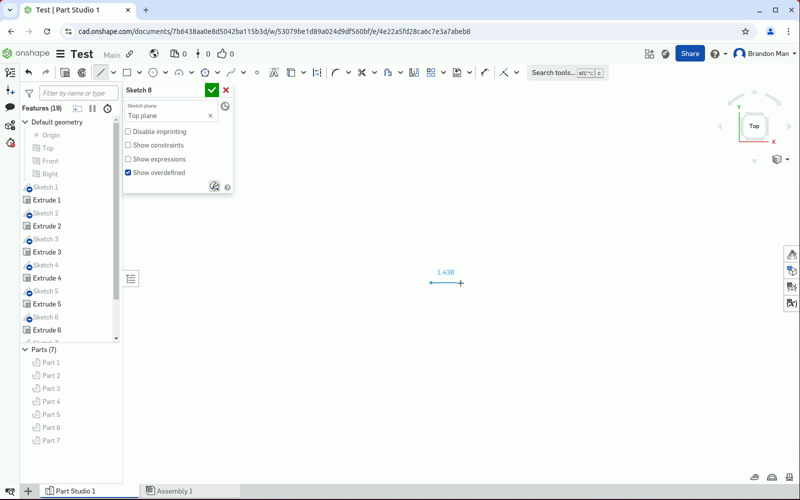
scroll(6)
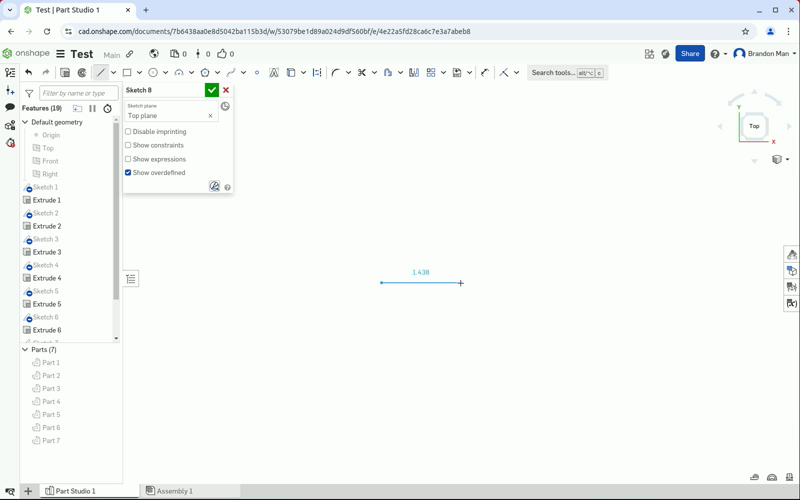
click(460, 282)
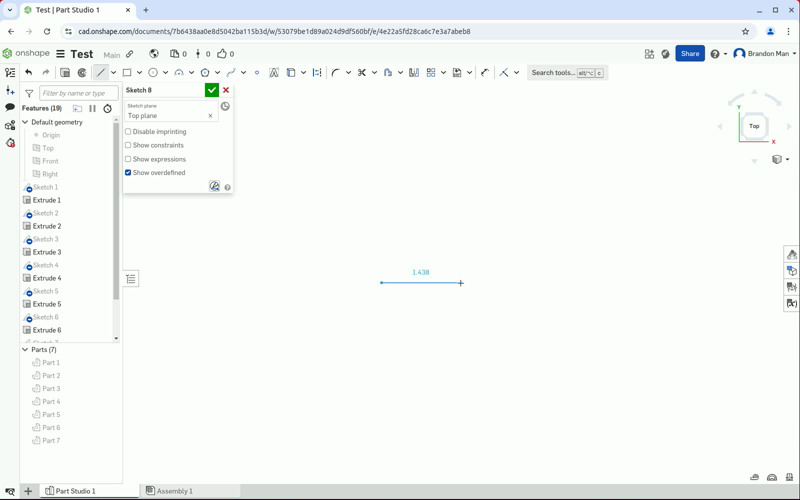
scroll(-6)
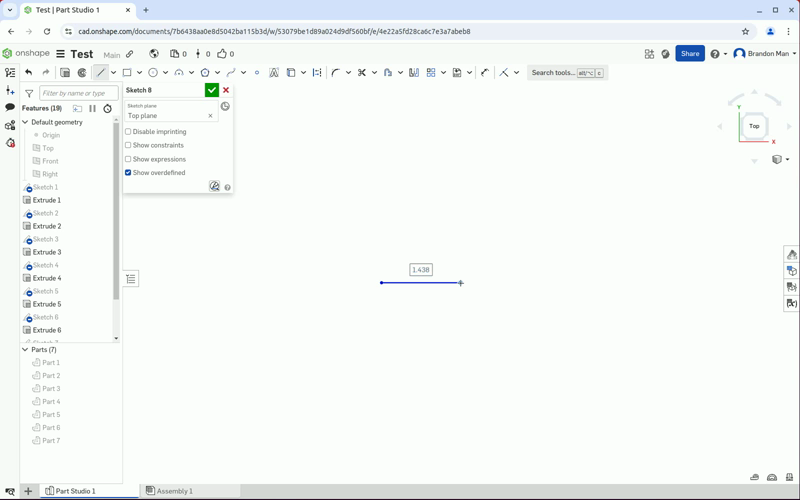
scroll(-6)
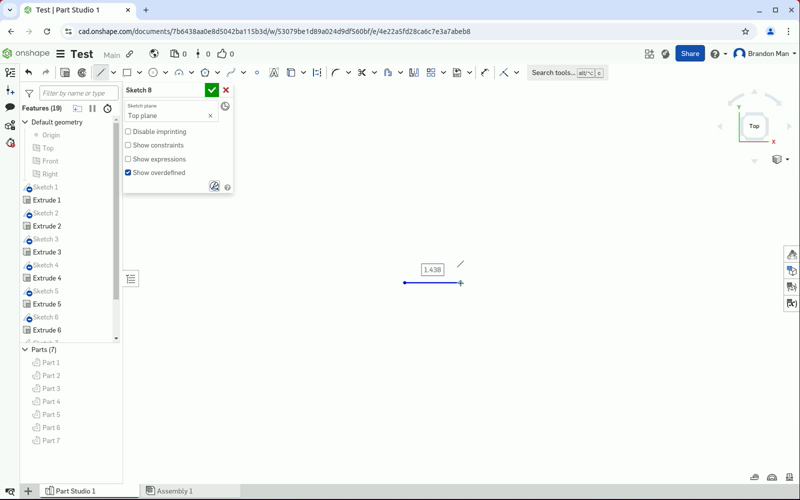
scroll(-6)
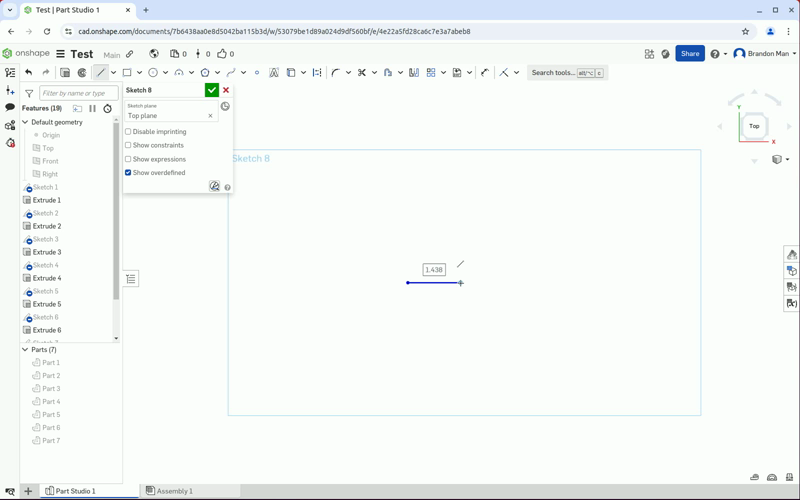
scroll(-6)
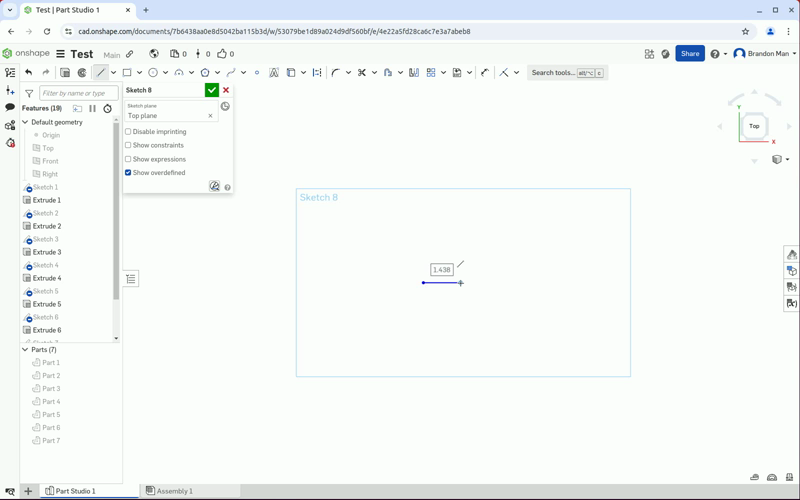
scroll(-6)
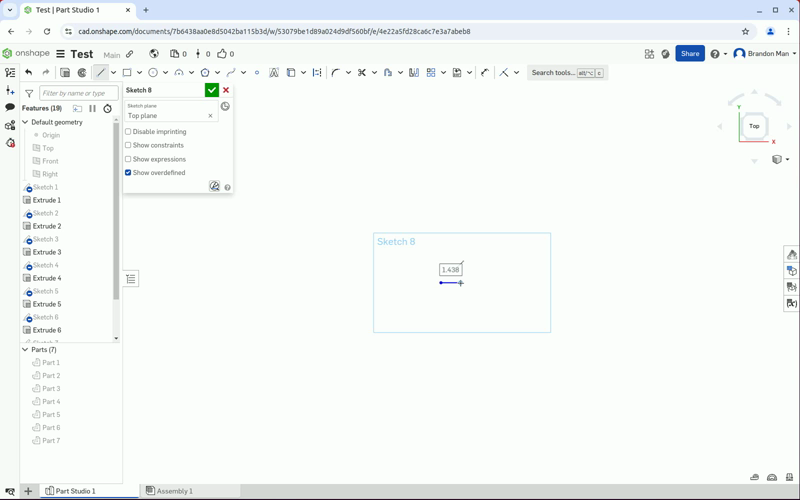
scroll(-6)
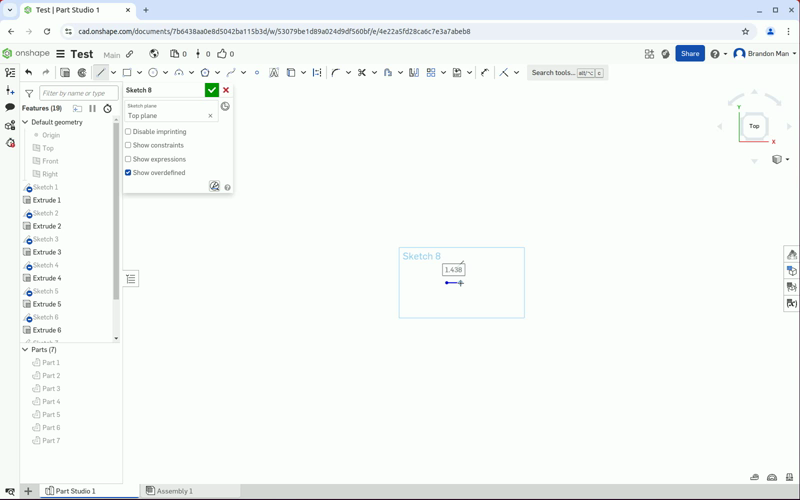
scroll(-6)
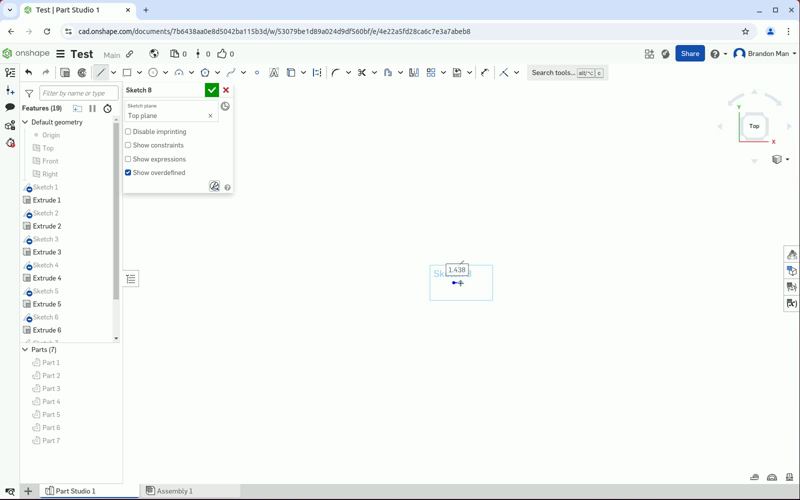
key_up(shift)
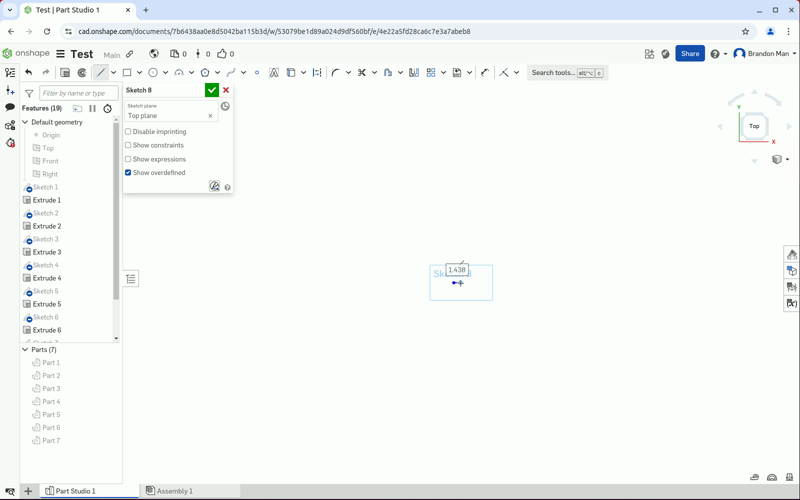
key_down(shift)
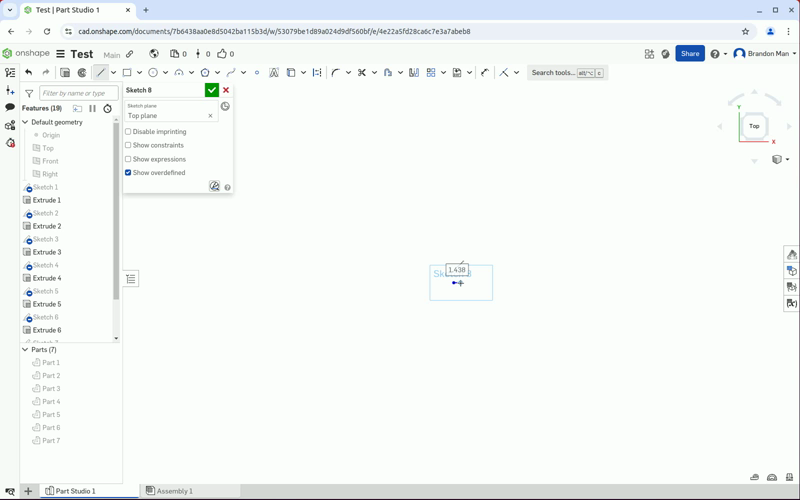
mouse_move(490, 282)
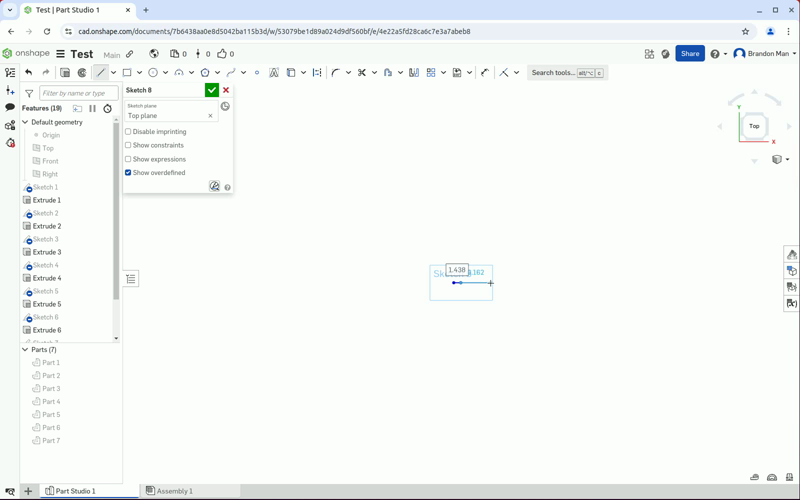
mouse_move(460, 238)
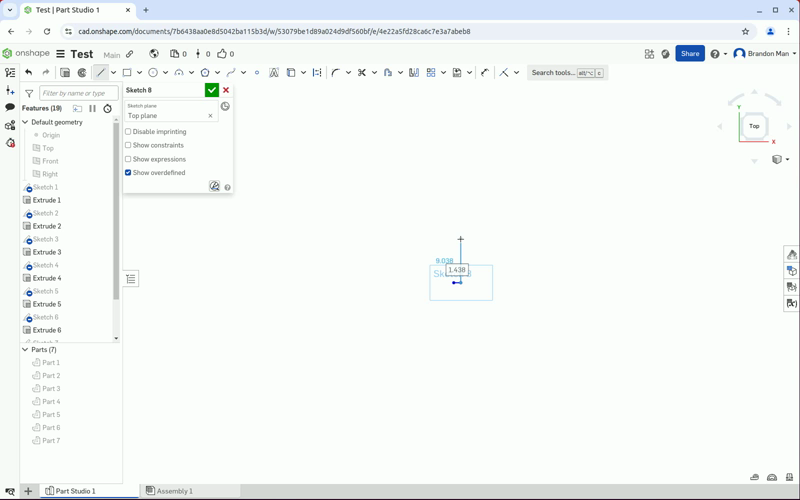
click(460, 238)
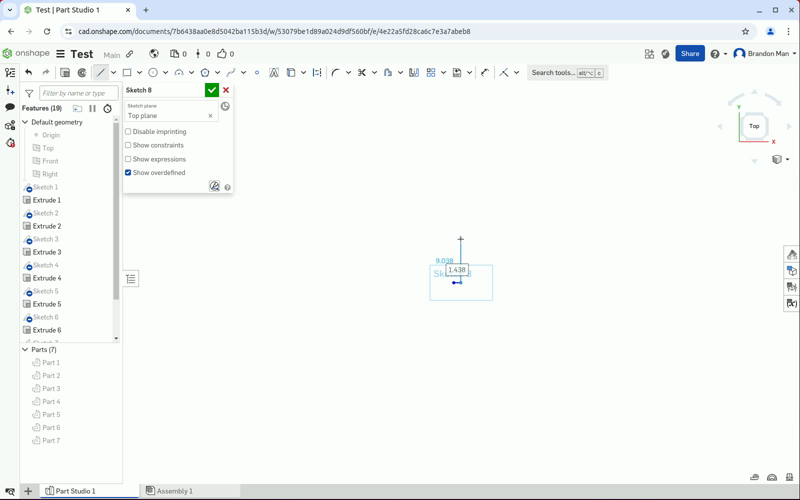
key_up(shift)
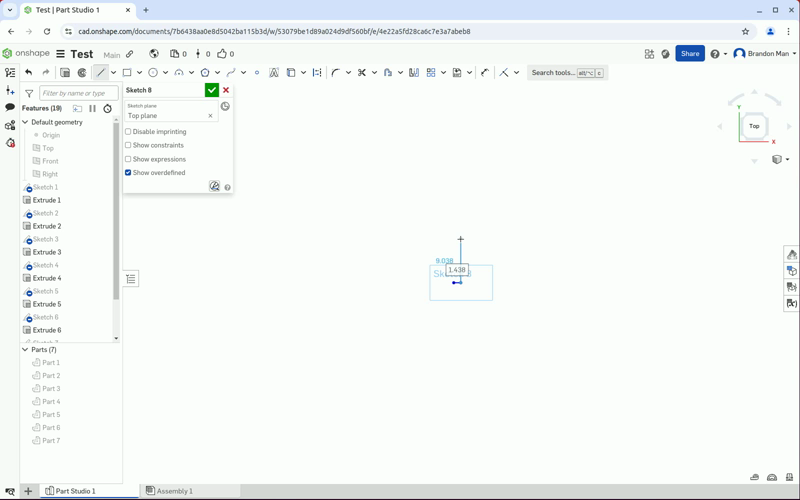
key_down(shift)
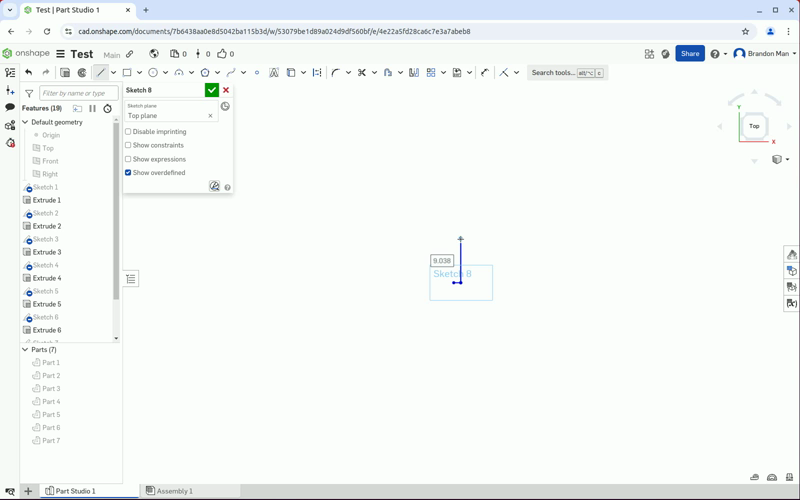
mouse_move(490, 238)
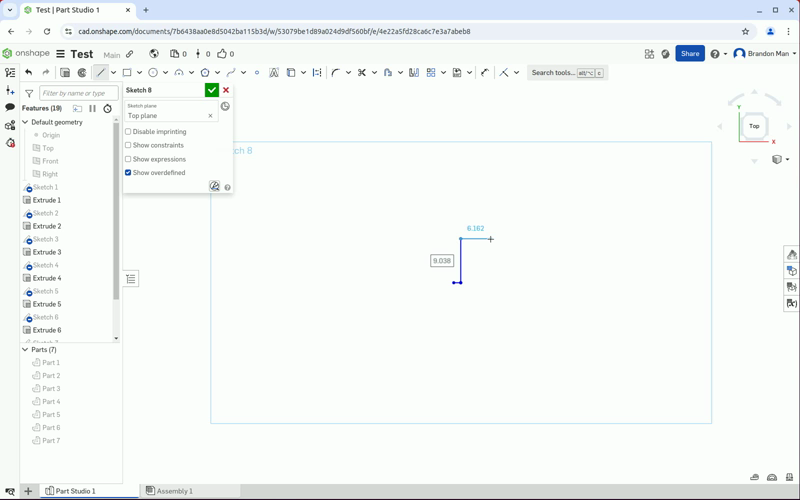
mouse_move(453, 238)
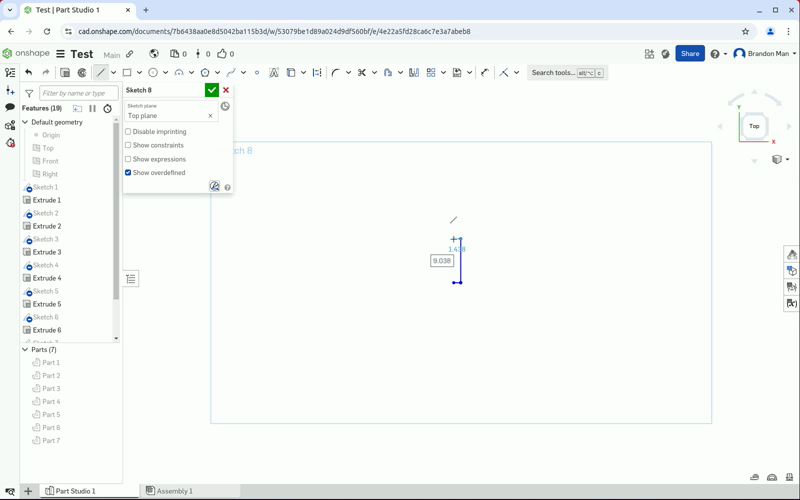
scroll(6)
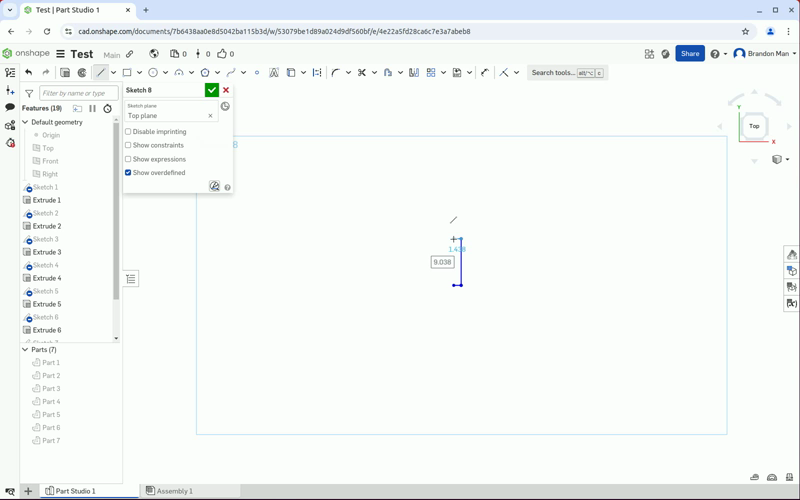
scroll(6)
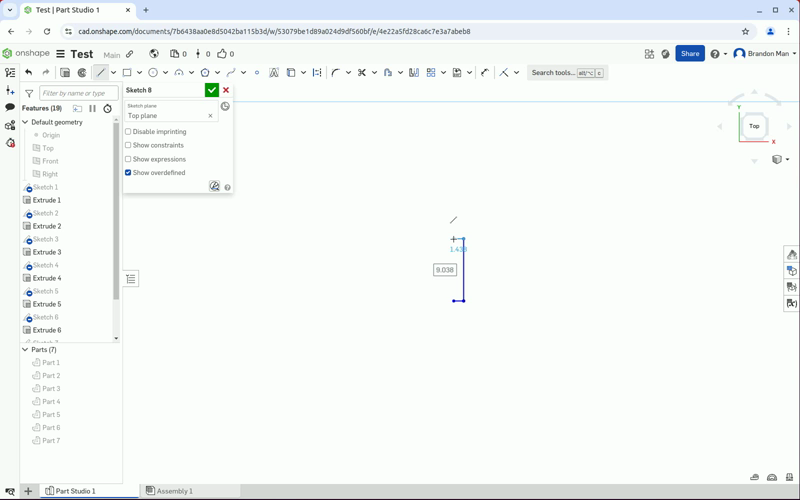
scroll(6)
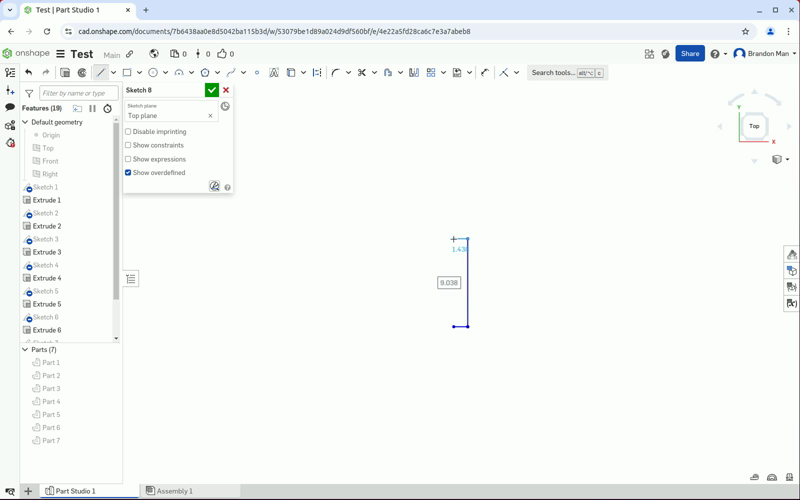
scroll(6)
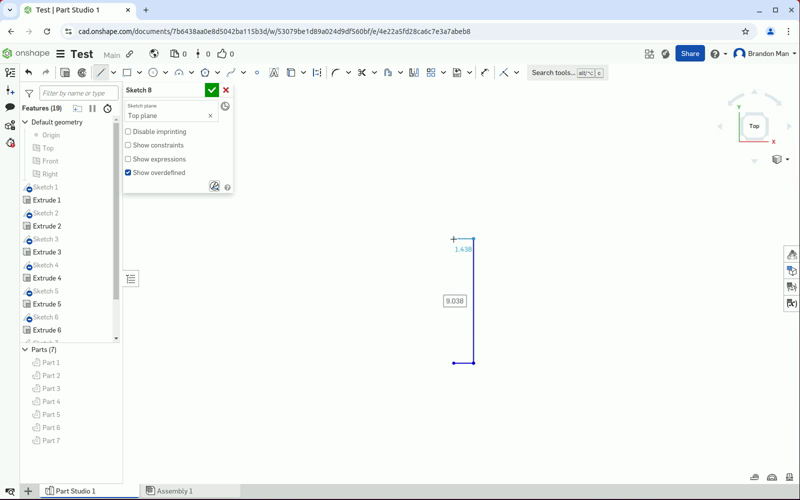
scroll(6)
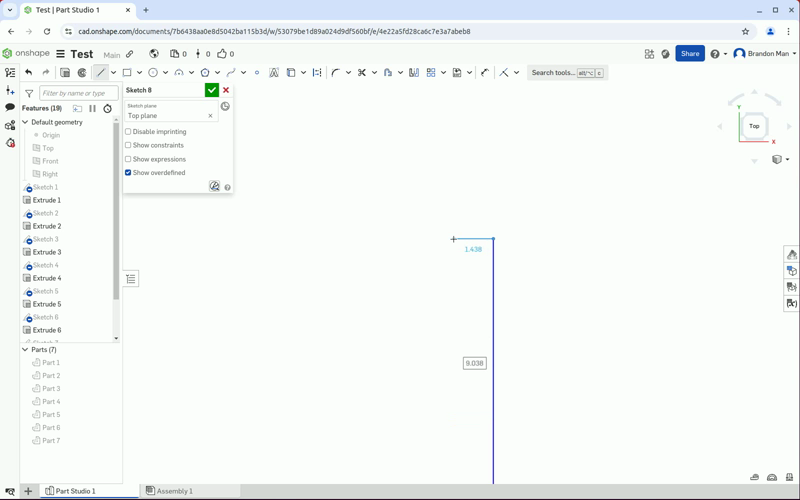
scroll(6)
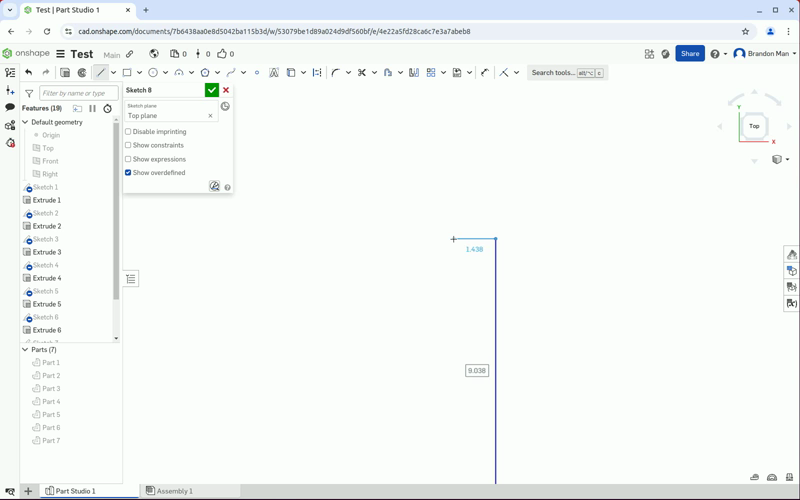
scroll(6)
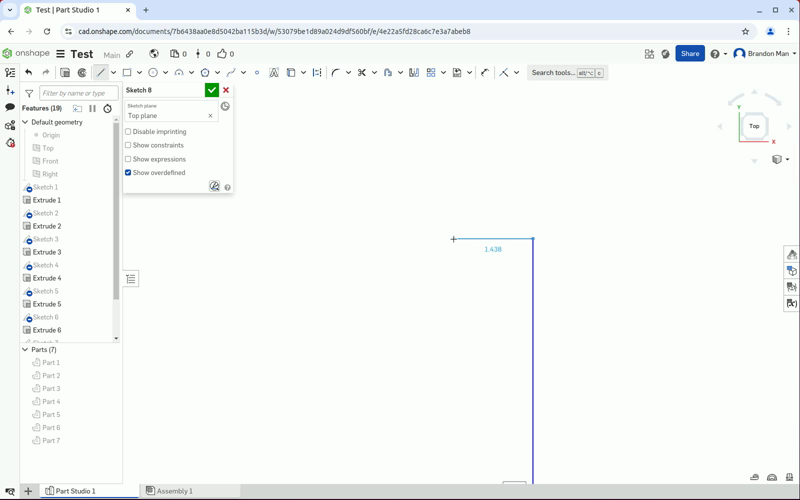
click(453, 238)
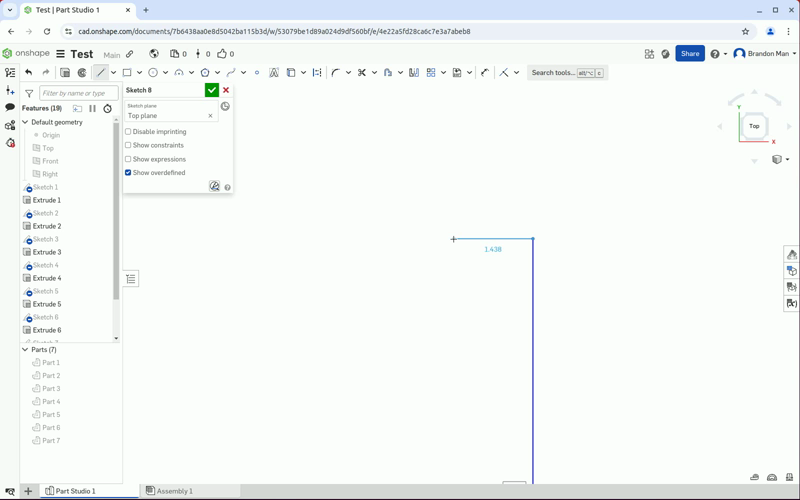
scroll(-6)
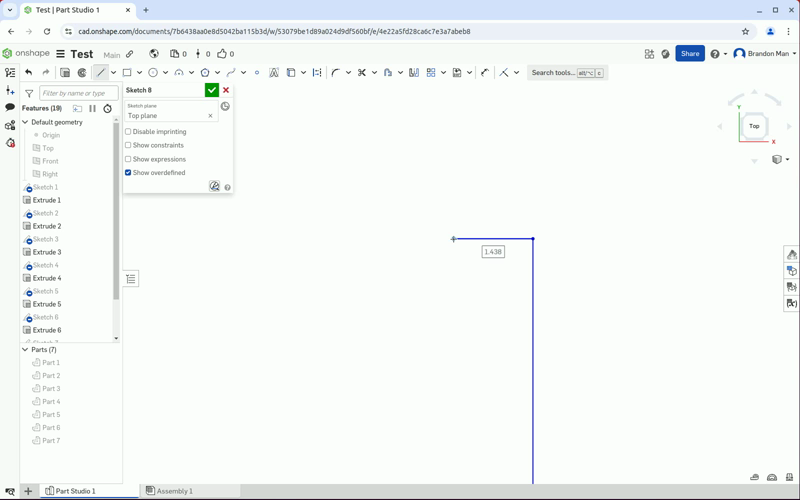
scroll(-6)
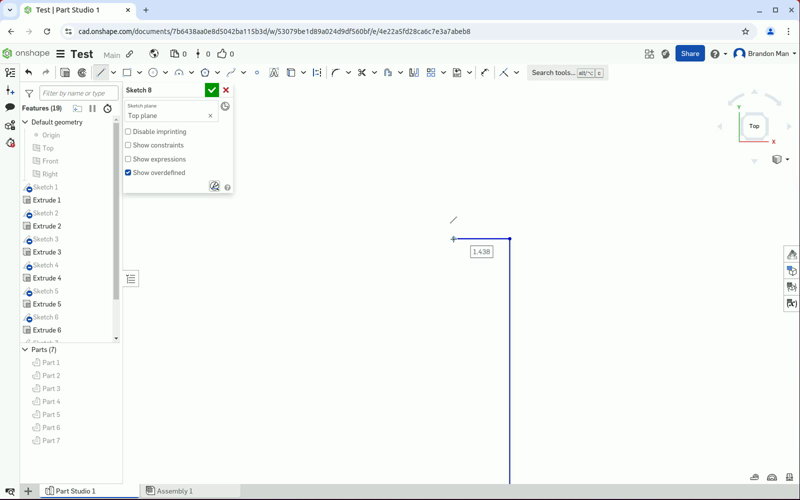
scroll(-6)
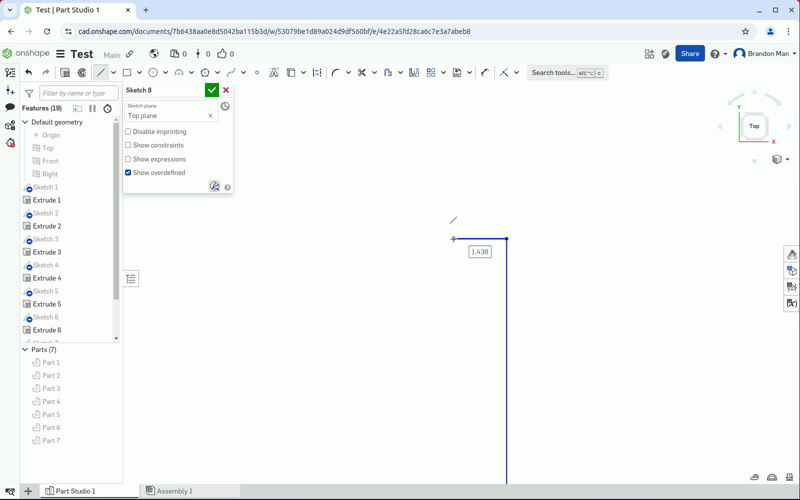
scroll(-6)
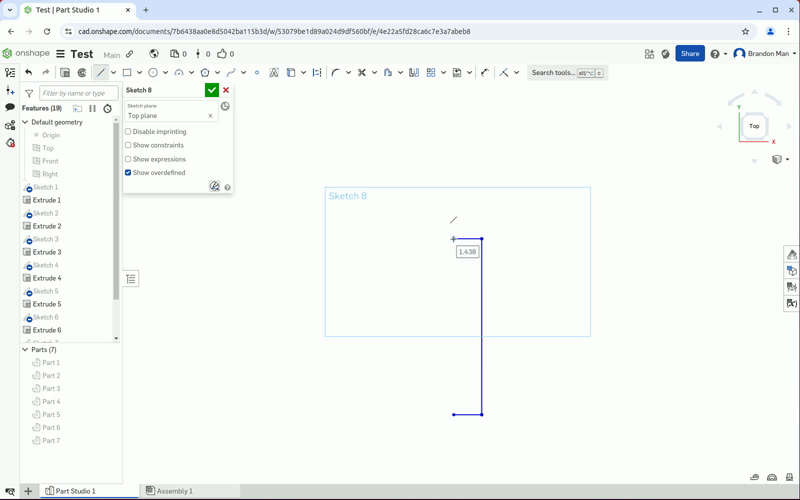
scroll(-6)
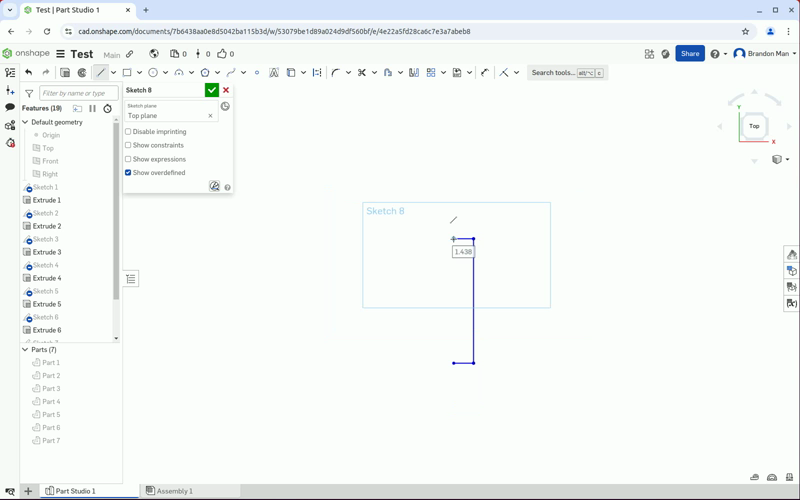
scroll(-6)
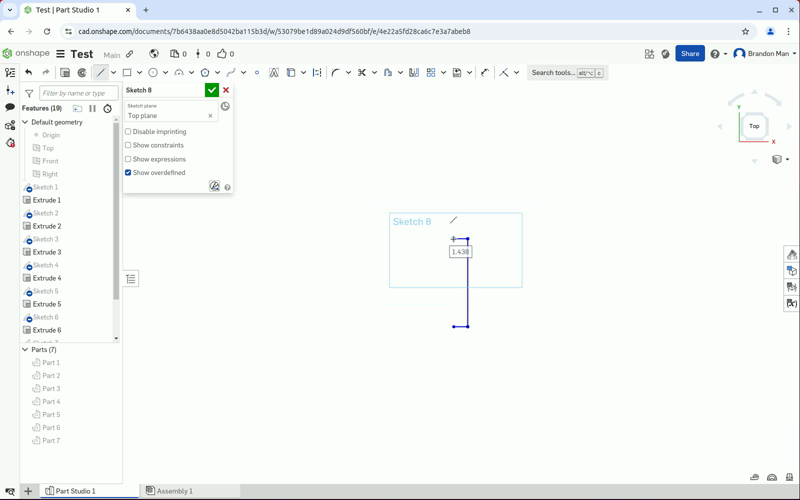
scroll(-6)
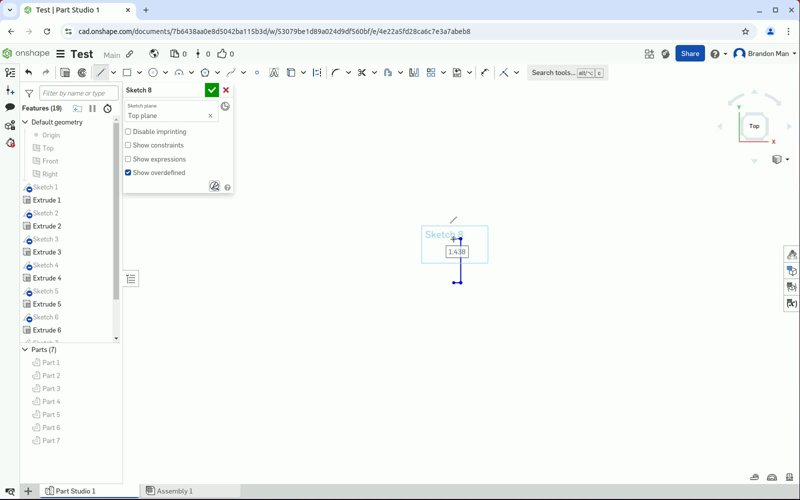
key_up(shift)
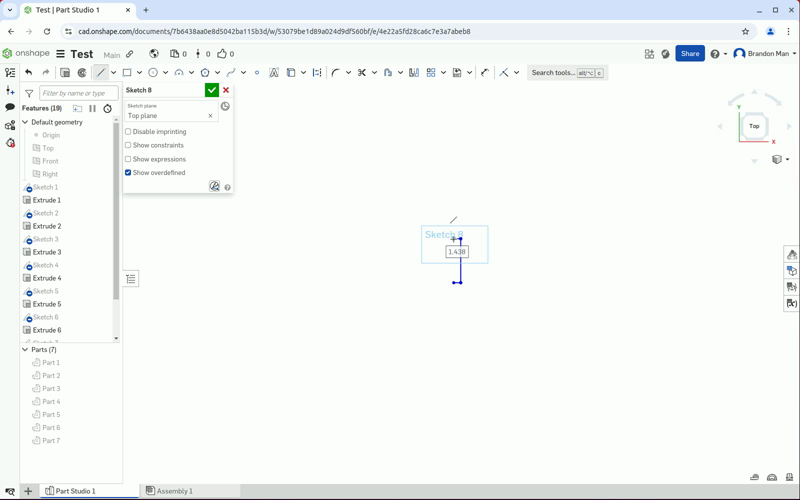
mouse_move(483, 238)
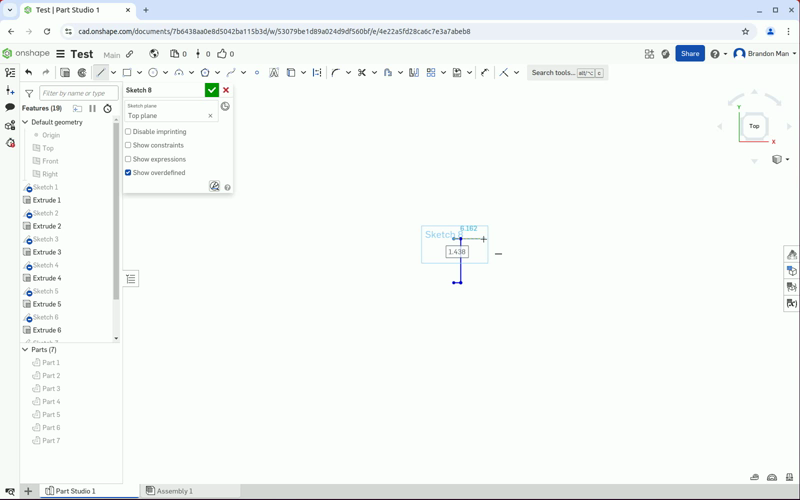
key_down(shift)
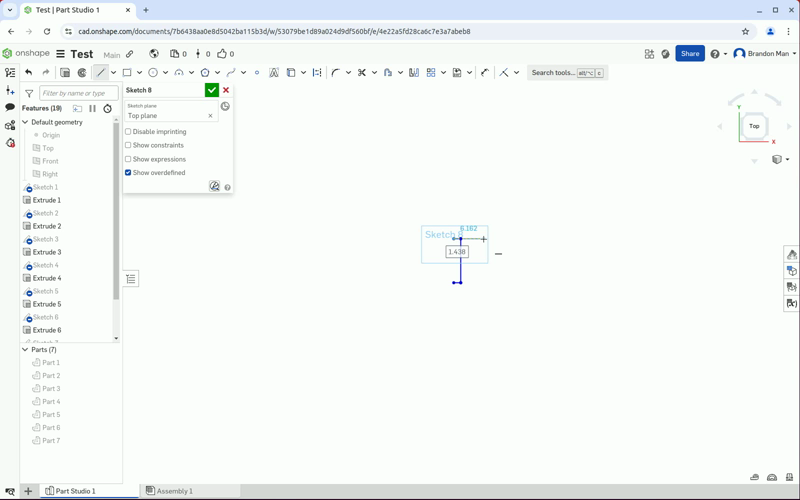
mouse_move(453, 282)
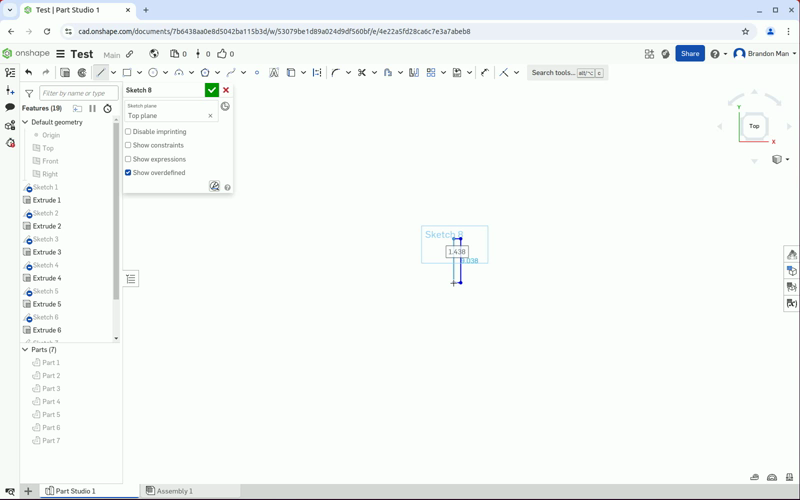
key_up(shift)
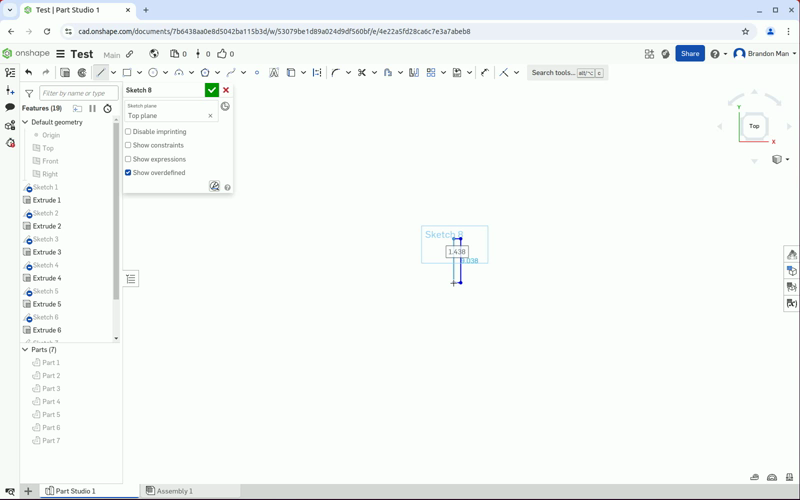
click(453, 282)
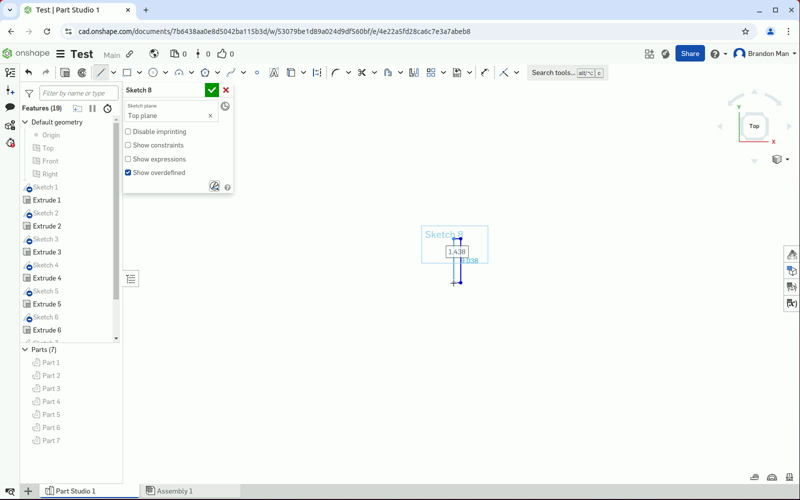
key(esc)
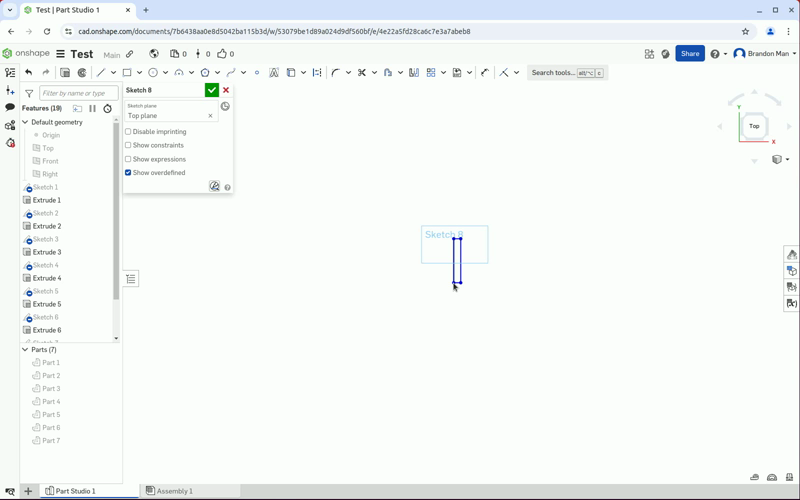
mouse_move(454, 269)
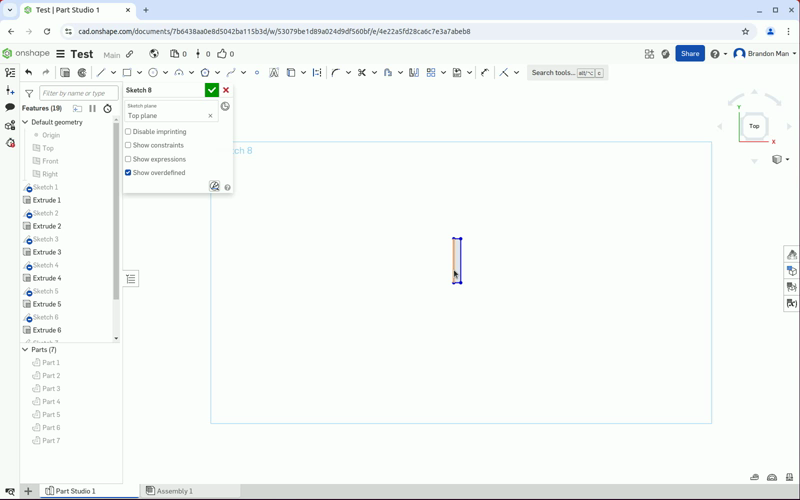
scroll(6)
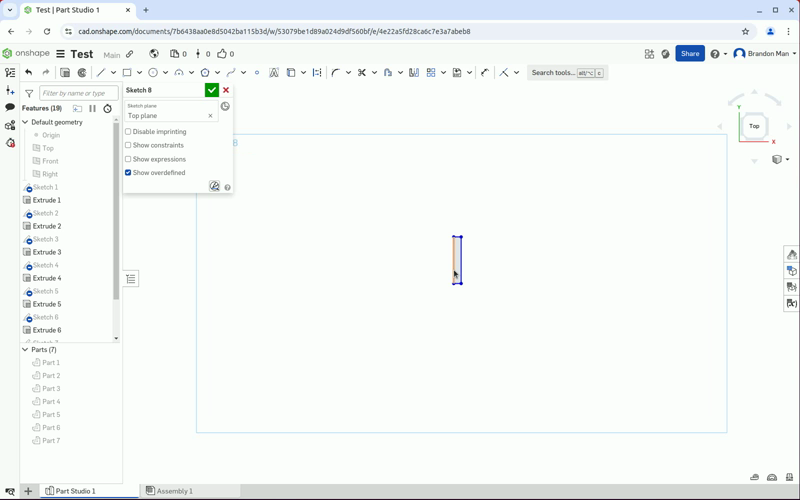
scroll(6)
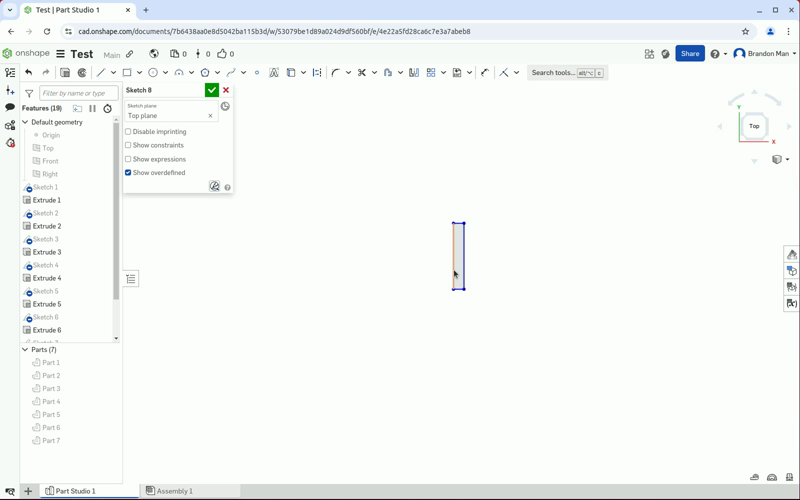
scroll(6)
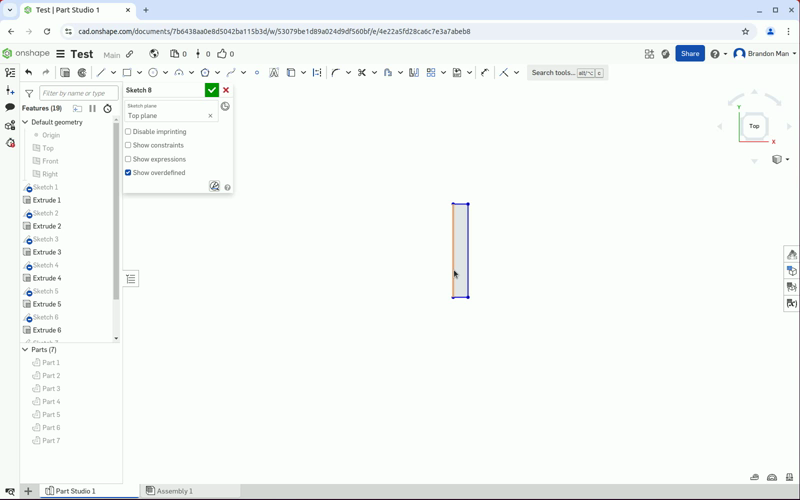
scroll(6)
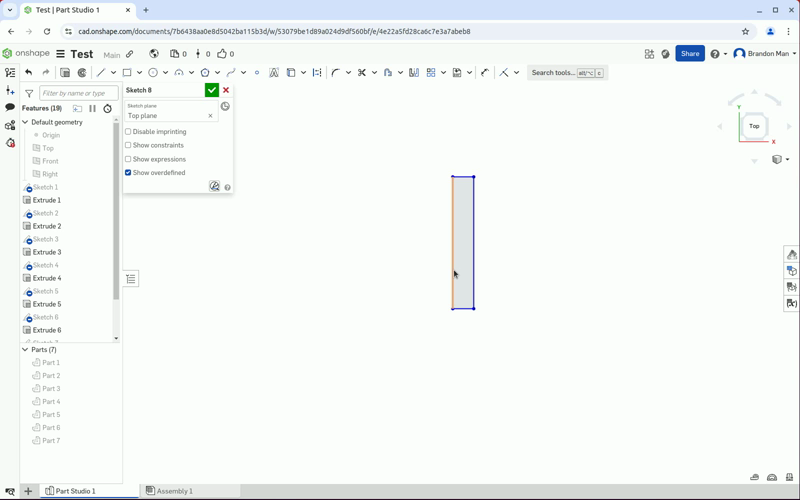
scroll(6)
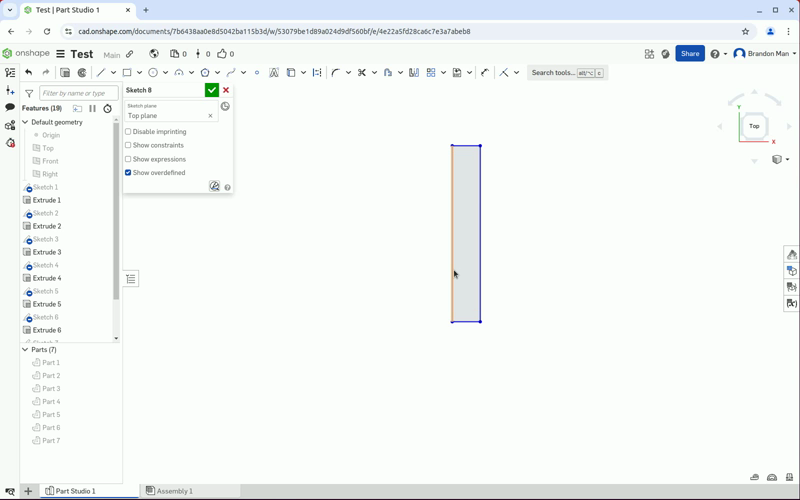
scroll(6)
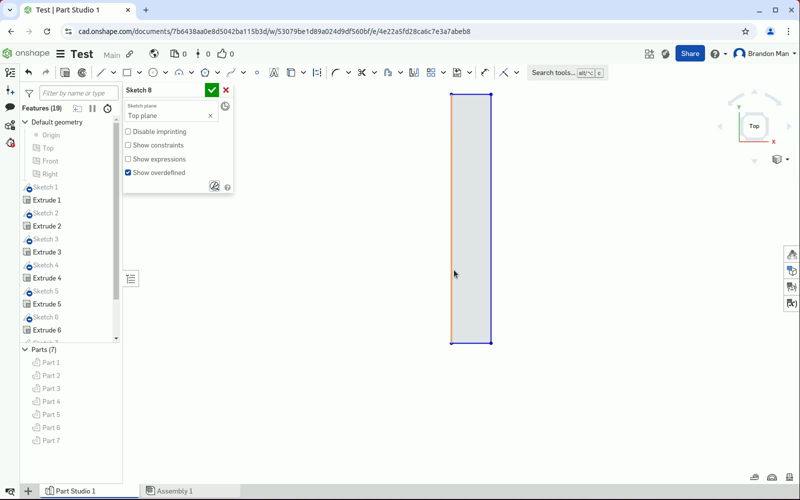
scroll(6)
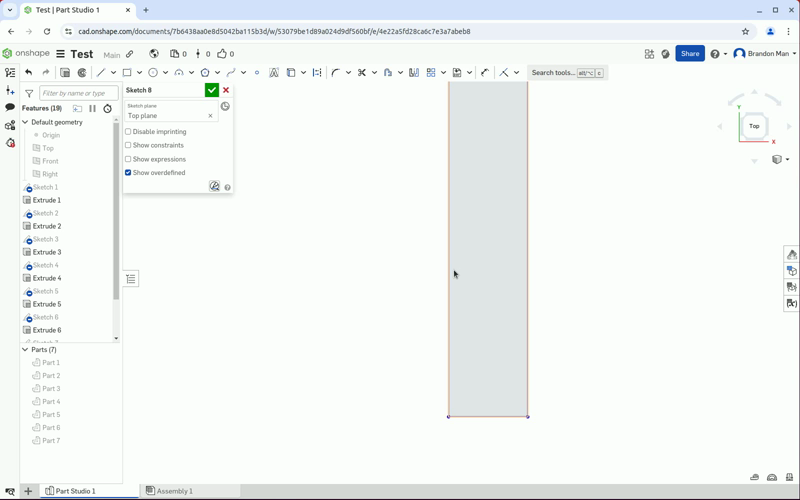
click(454, 269)
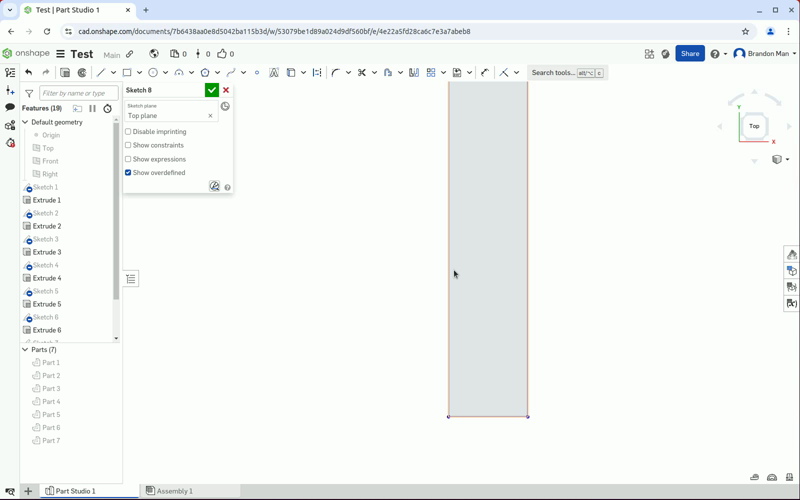
scroll(-6)
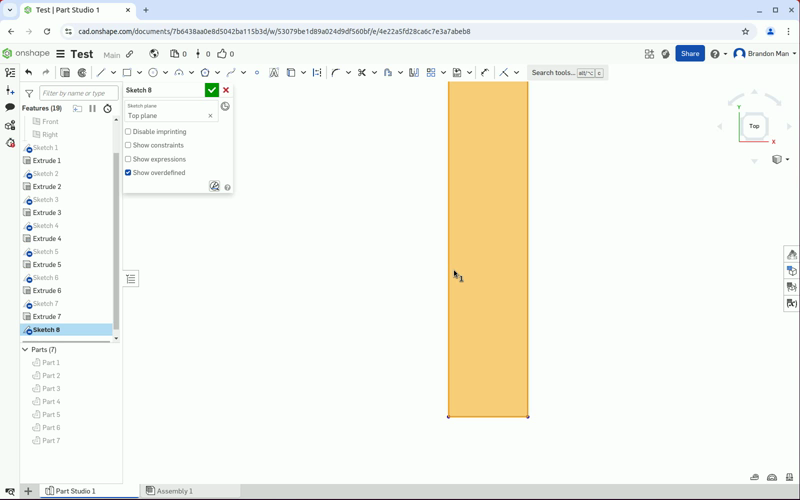
scroll(-6)
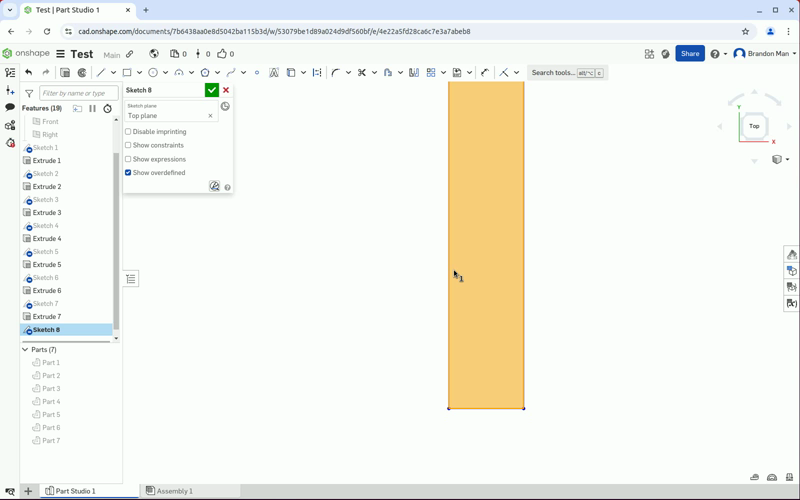
scroll(-6)
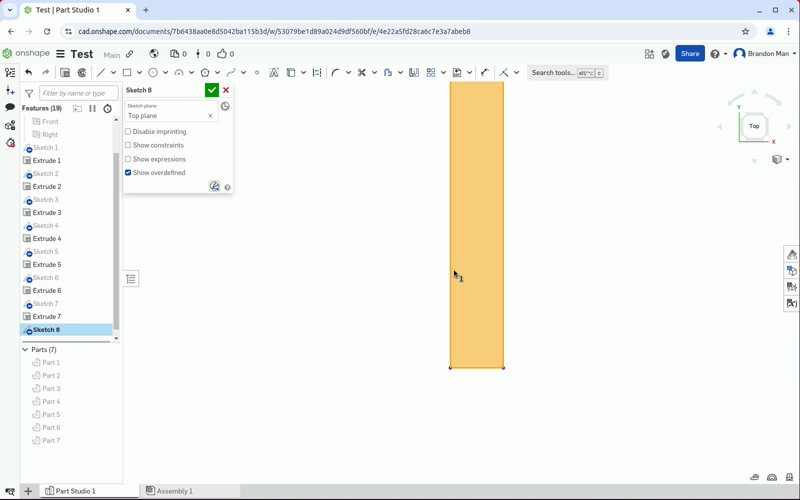
scroll(-6)
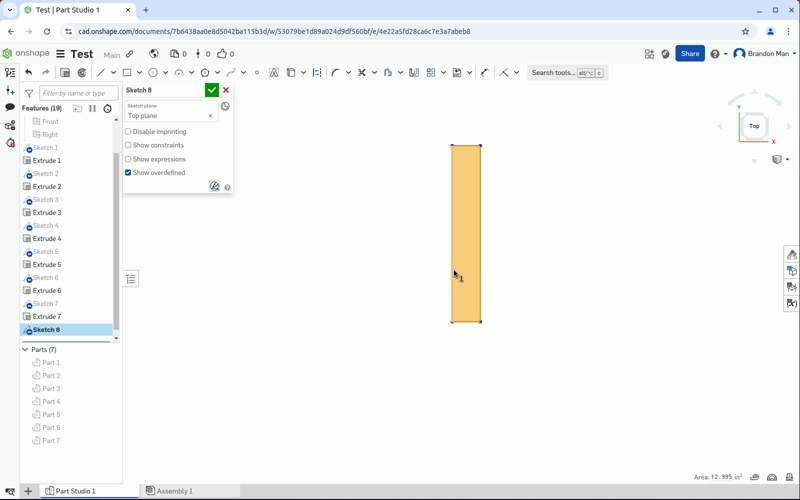
scroll(-6)
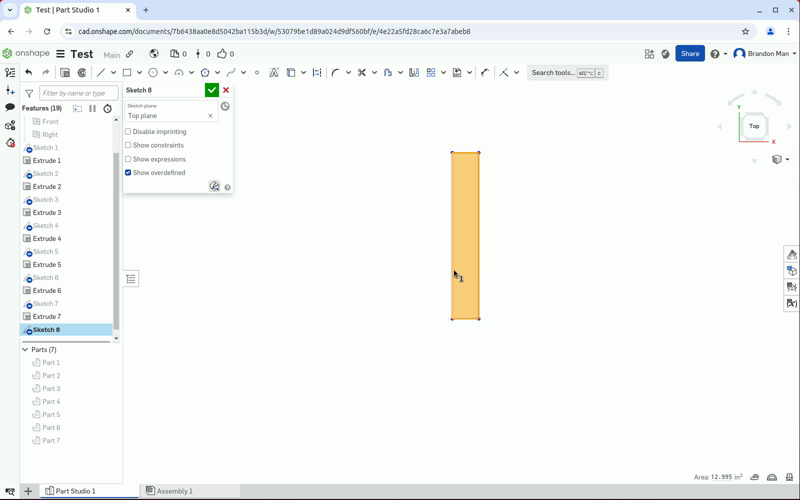
scroll(-6)
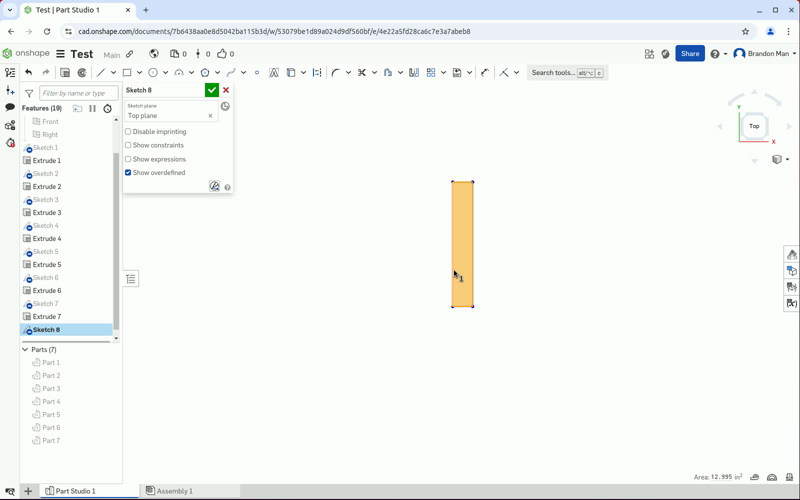
scroll(-6)
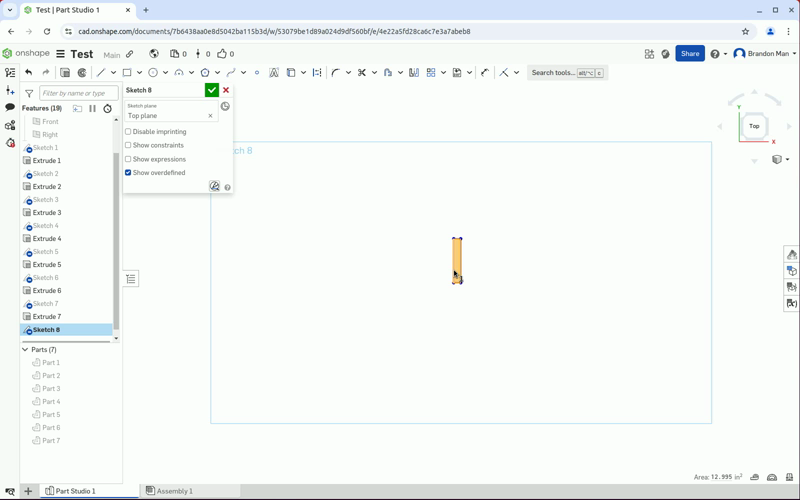
mouse_move(73, 352)
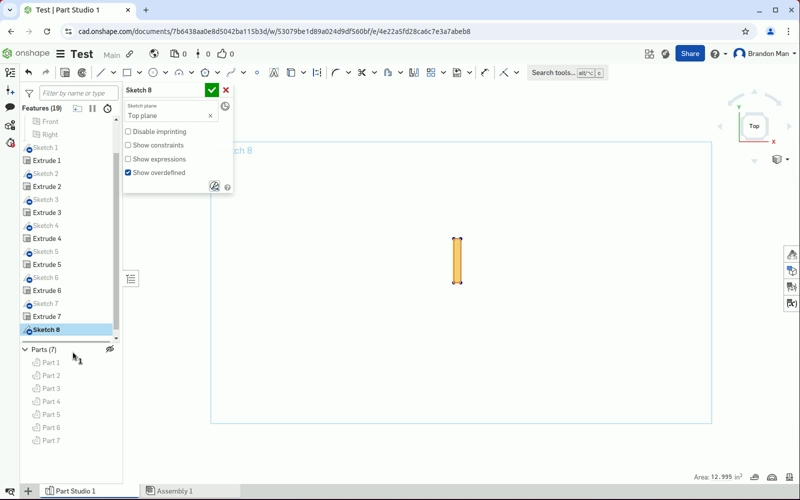
key(shift+y)
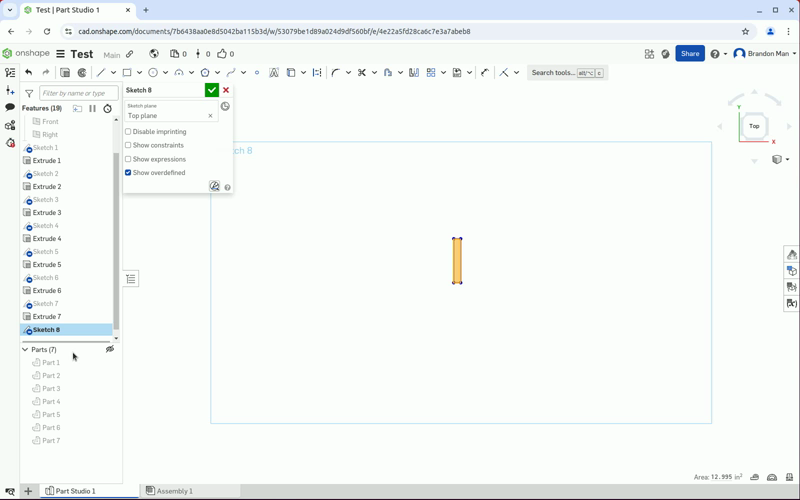
key(shift+e)
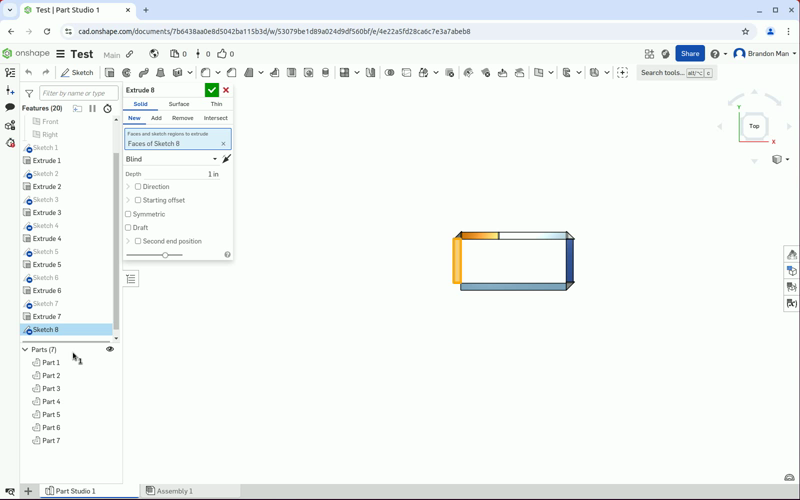
mouse_move(143, 106)
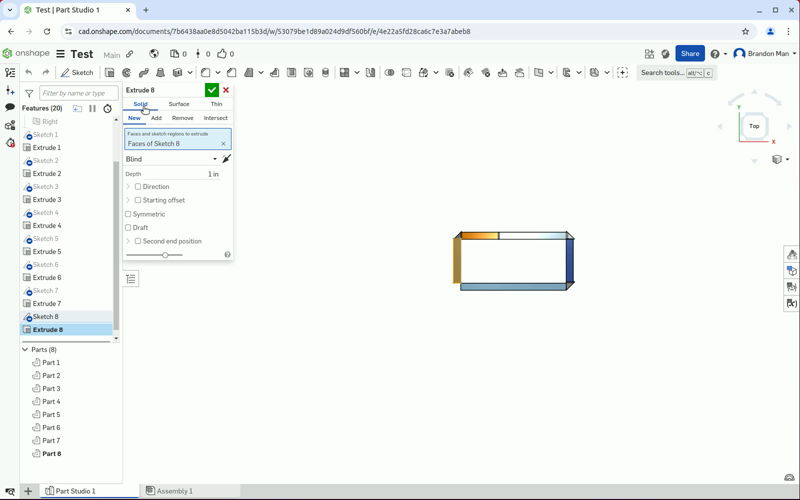
click(143, 106)
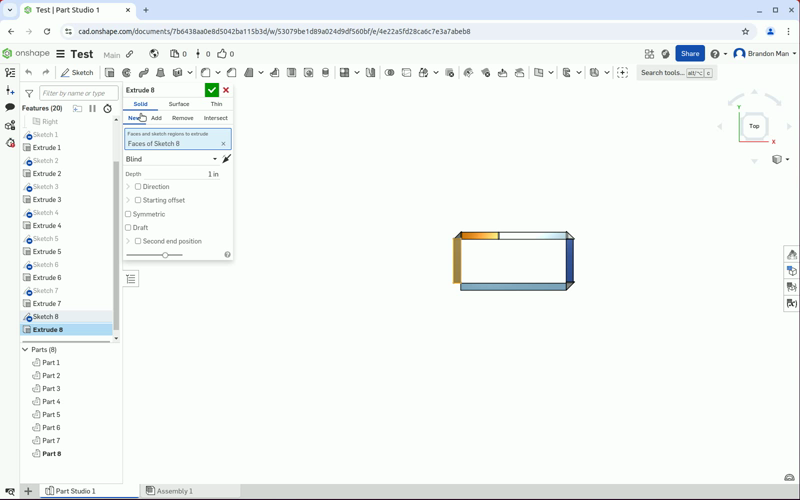
mouse_move(137, 120)
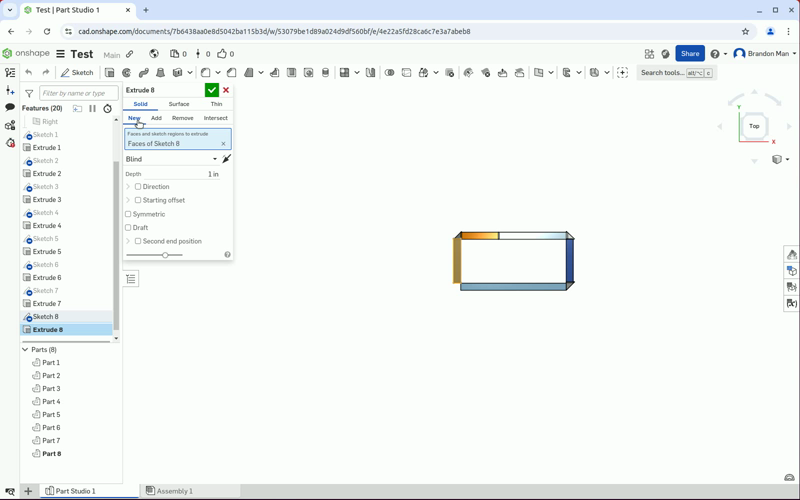
click(137, 120)
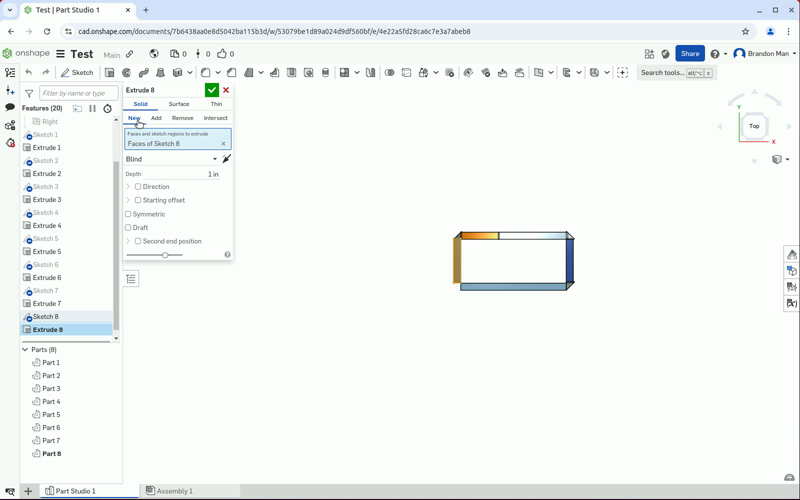
key(tab, 4)
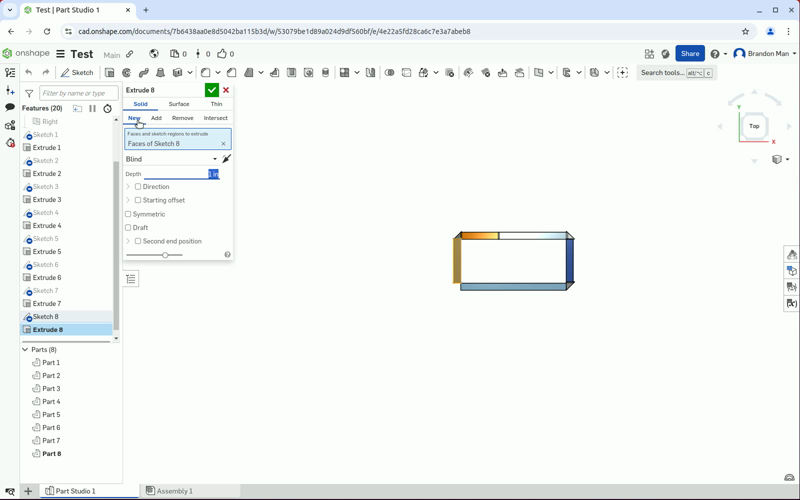
text(14.202)
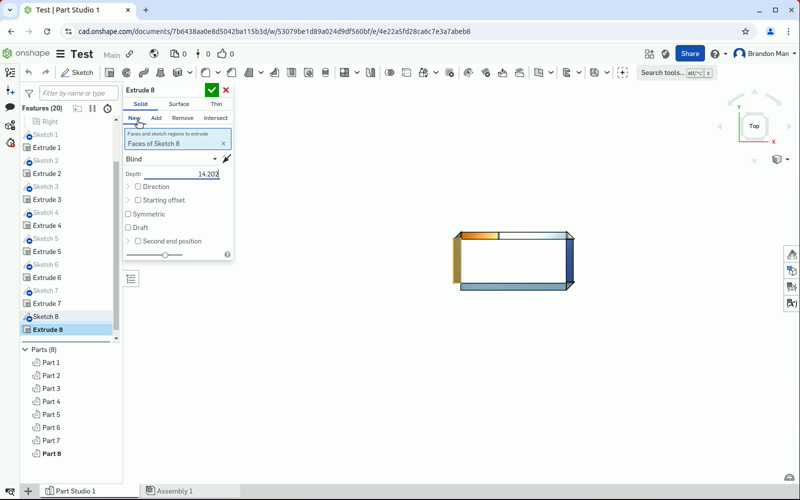
key(enter)
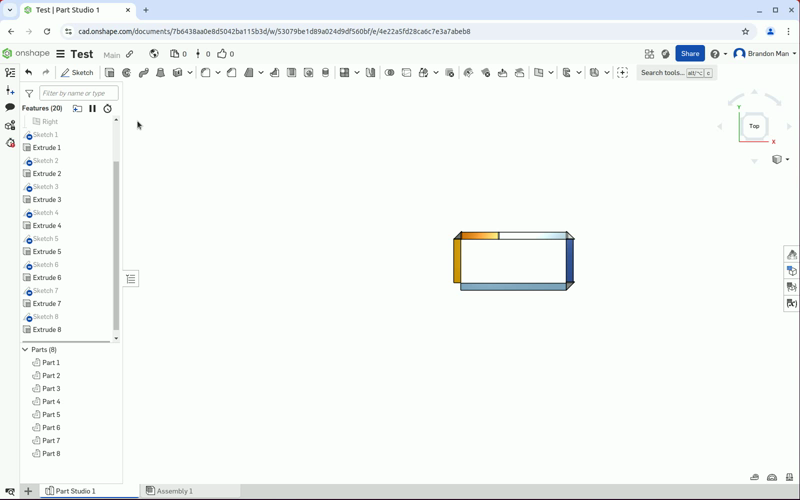
key(shift+h)
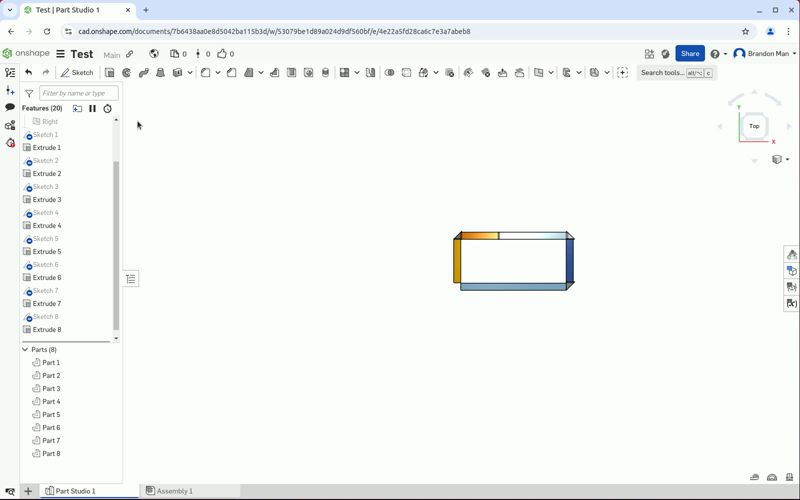
key(shift+h)
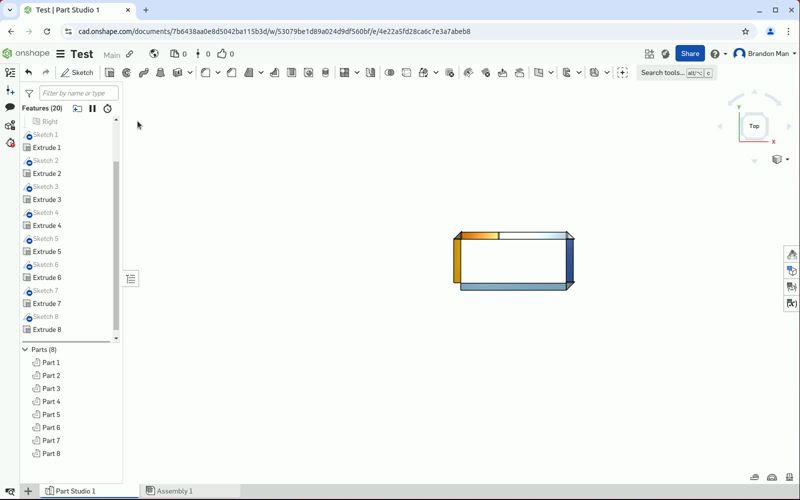
mouse_move(69, 137)
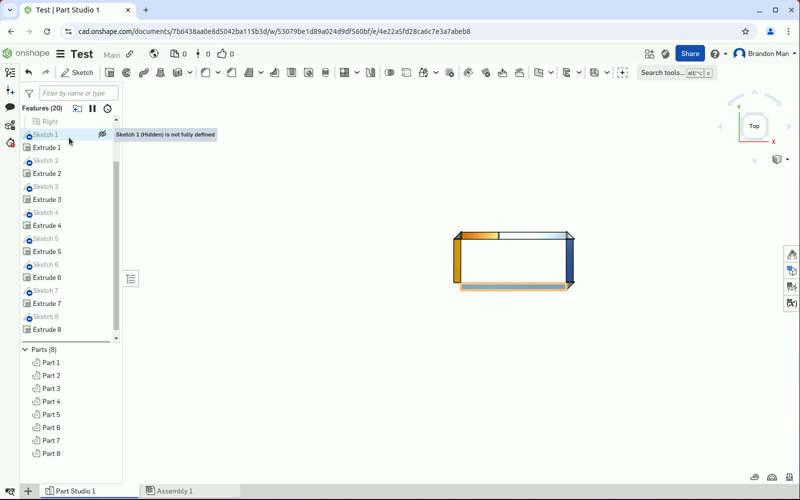
click(69, 137)
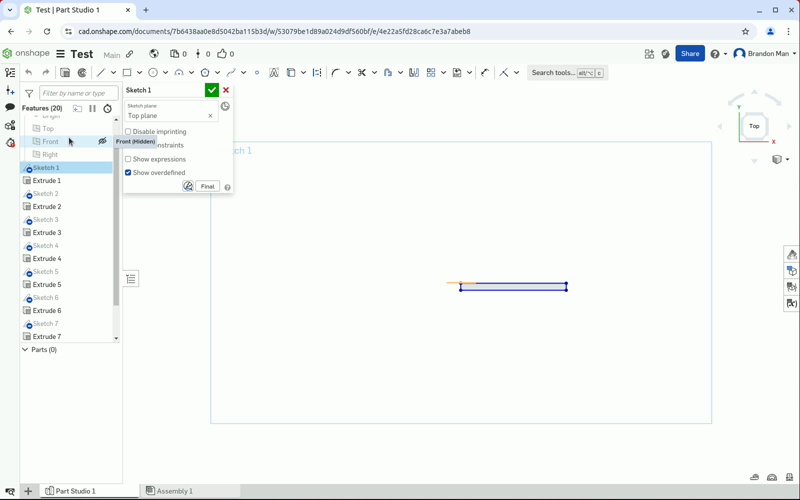
mouse_move(229, 92)
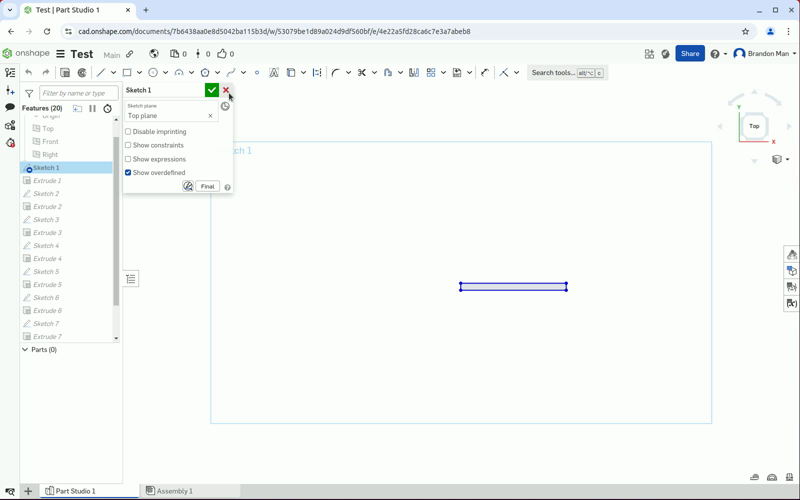
click(229, 92)
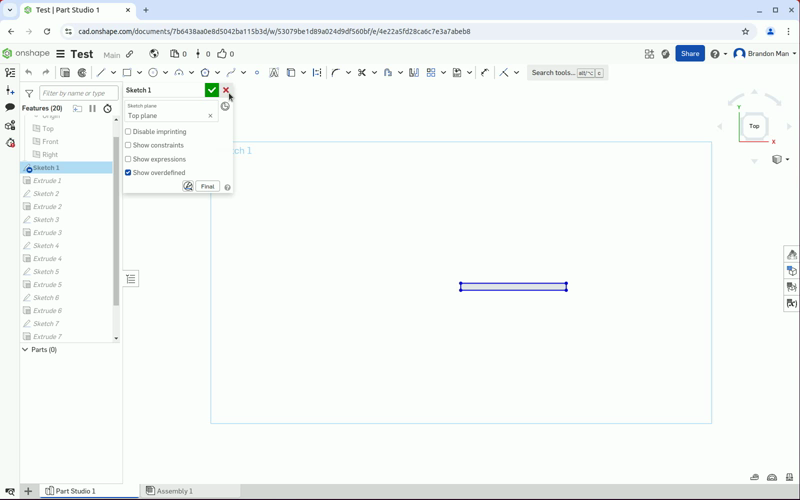
key(shift+s)
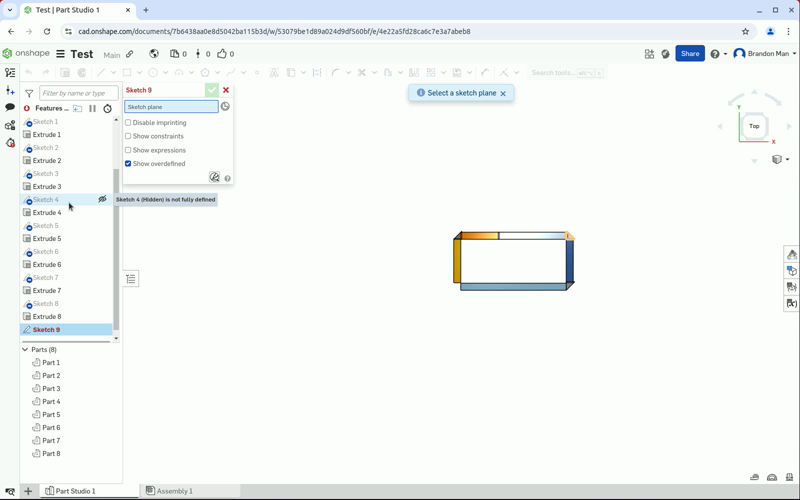
scroll(3)
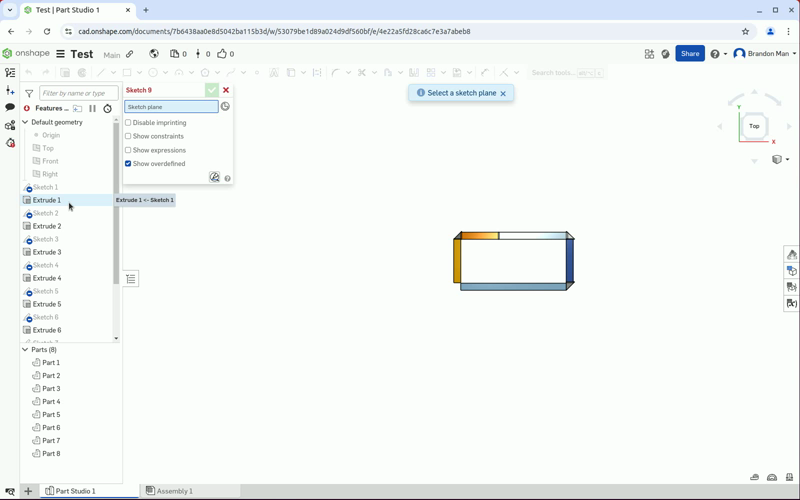
mouse_move(69, 150)
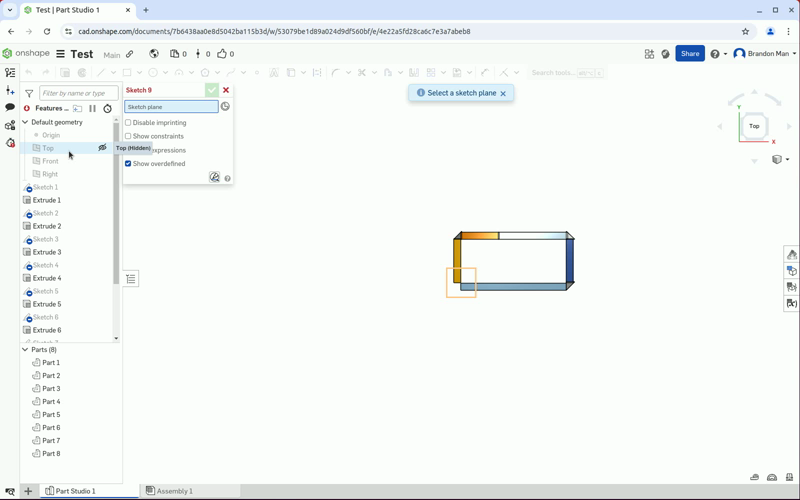
click(69, 150)
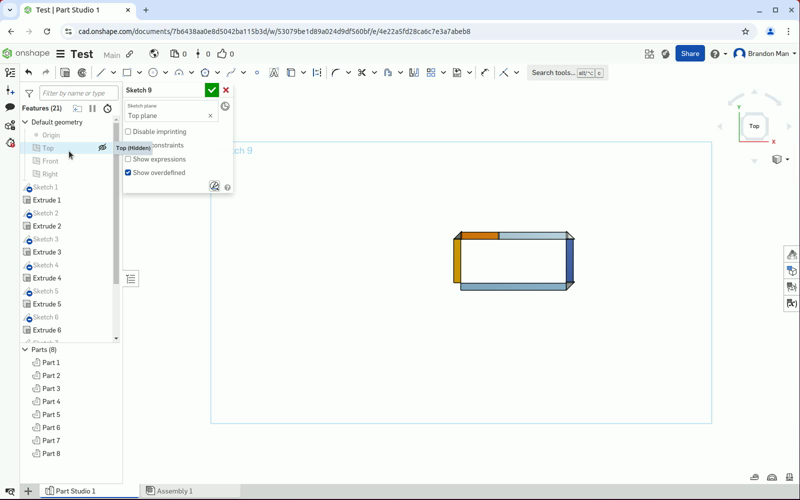
mouse_move(73, 352)
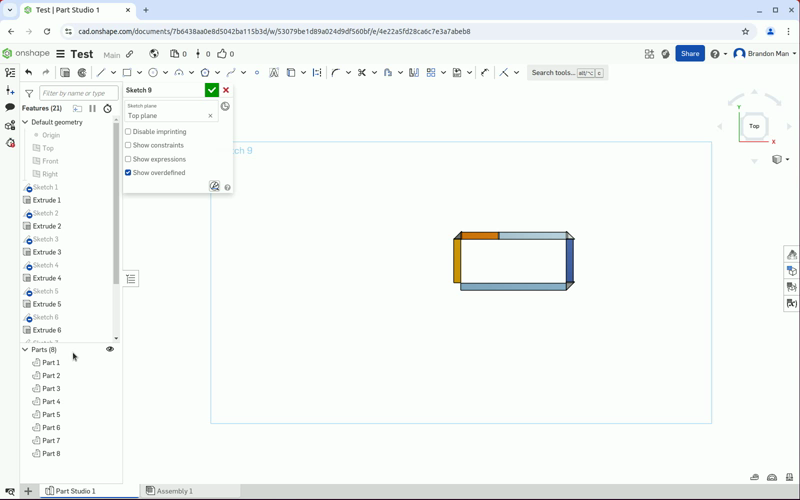
key(y)
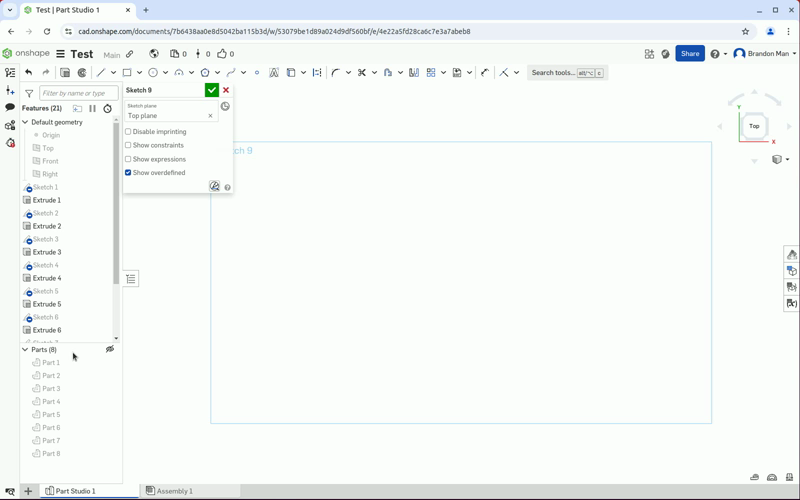
key(l)
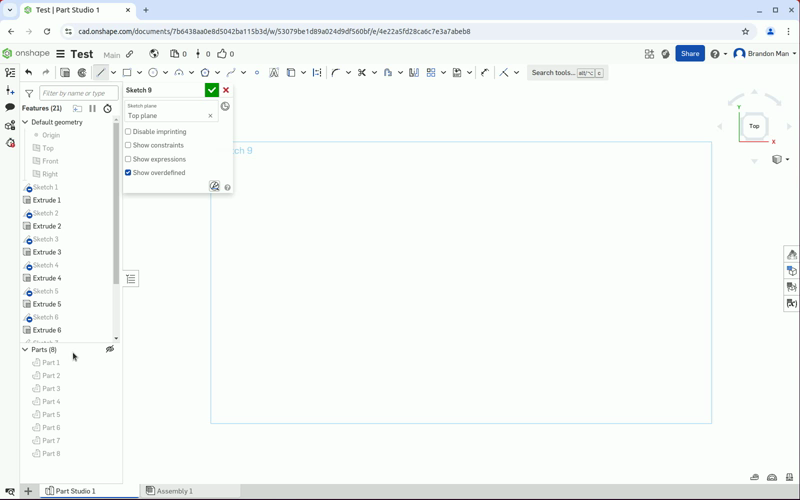
key_down(shift)
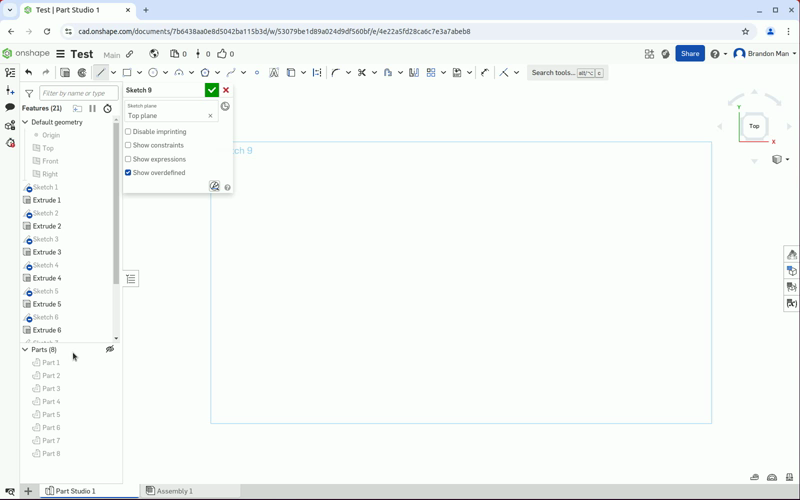
mouse_move(453, 282)
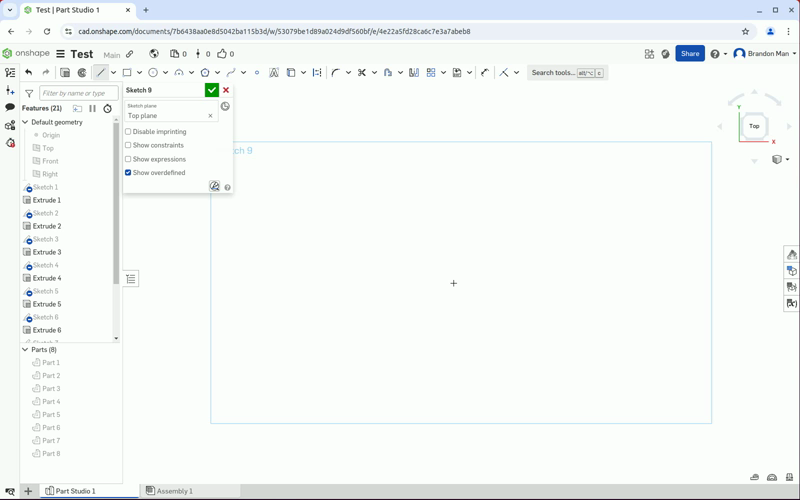
click(453, 282)
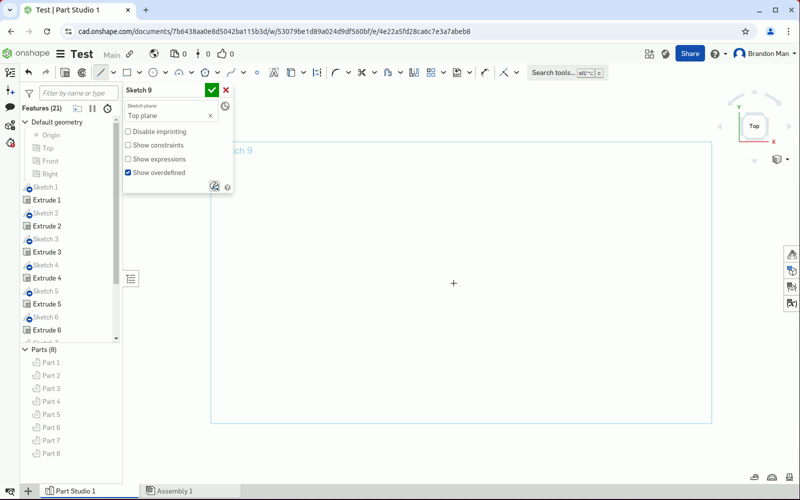
key_up(shift)
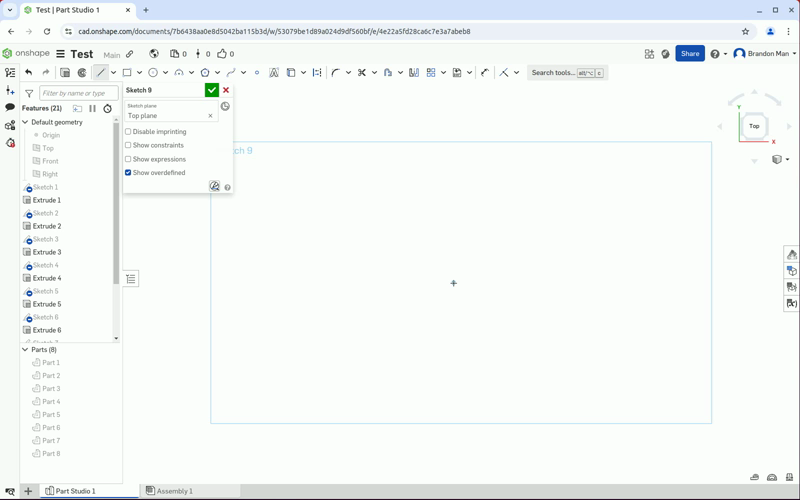
key_down(shift)
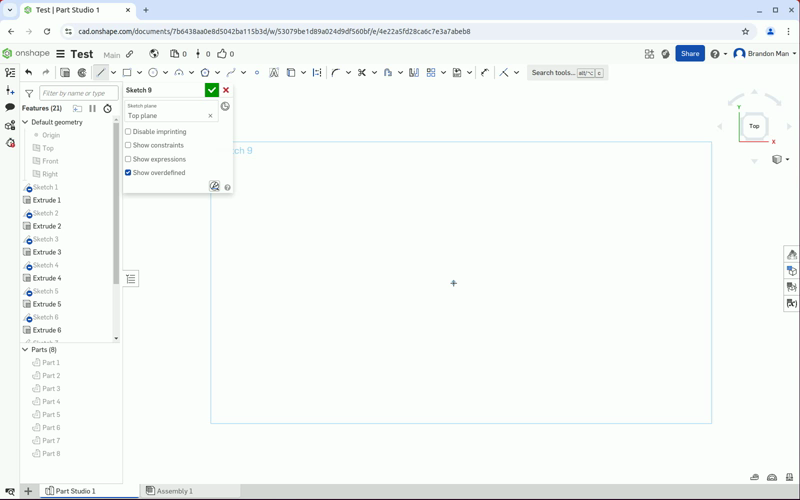
mouse_move(483, 282)
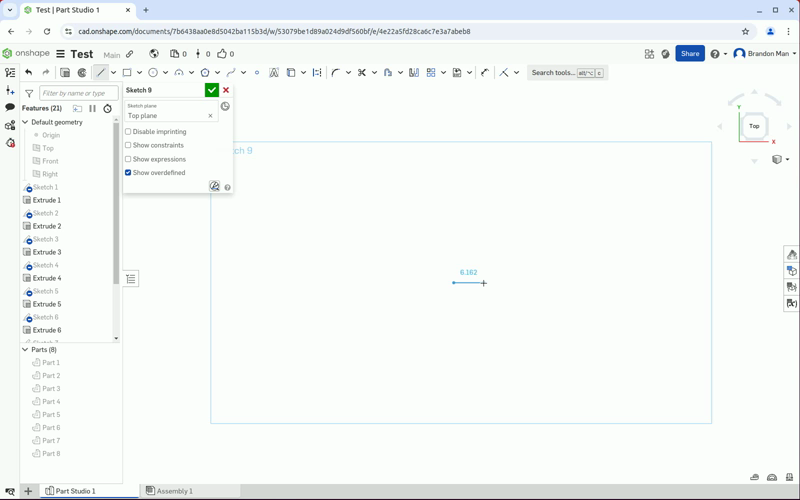
mouse_move(461, 291)
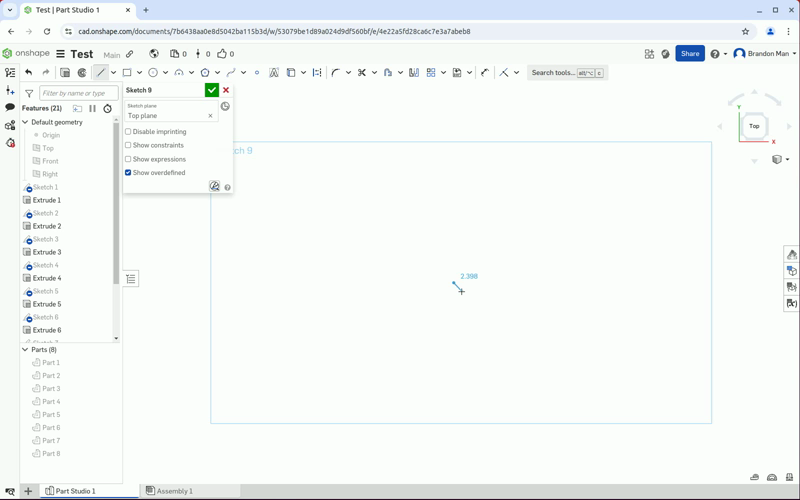
click(461, 291)
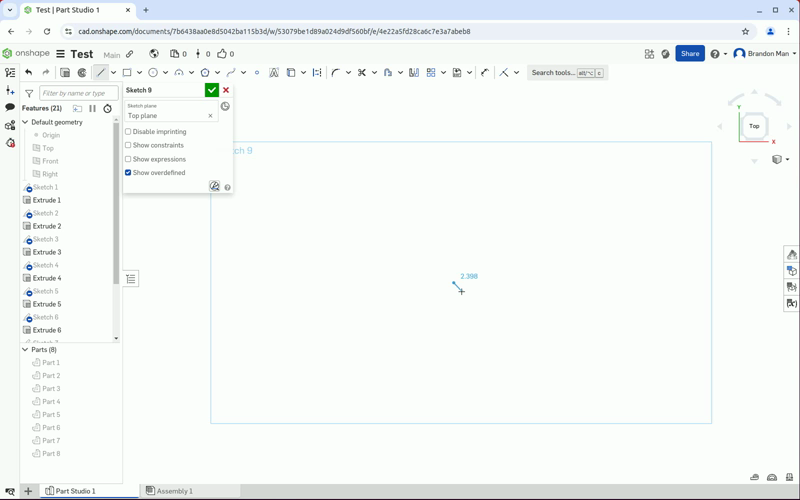
key_up(shift)
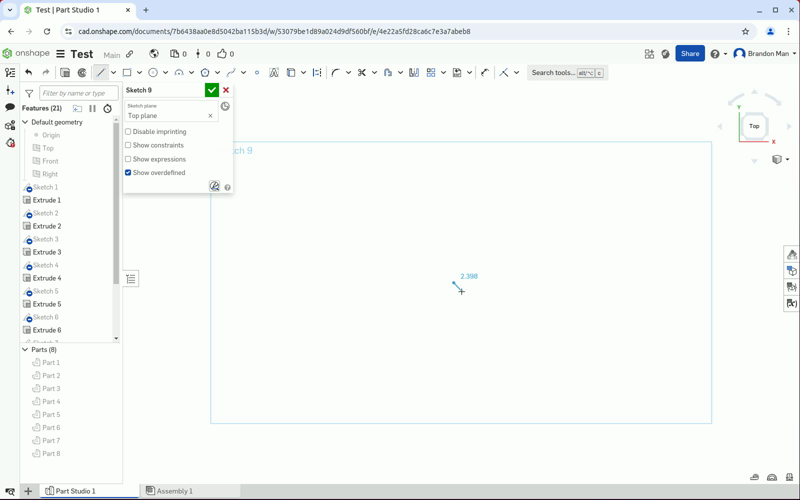
key_down(shift)
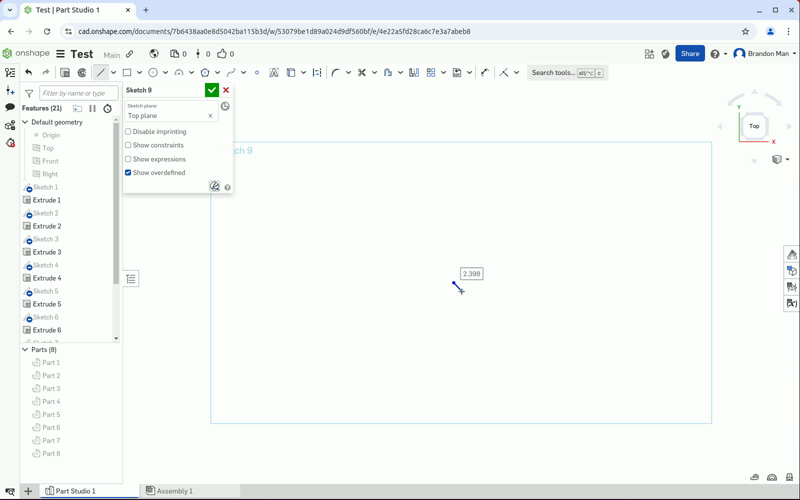
mouse_move(492, 291)
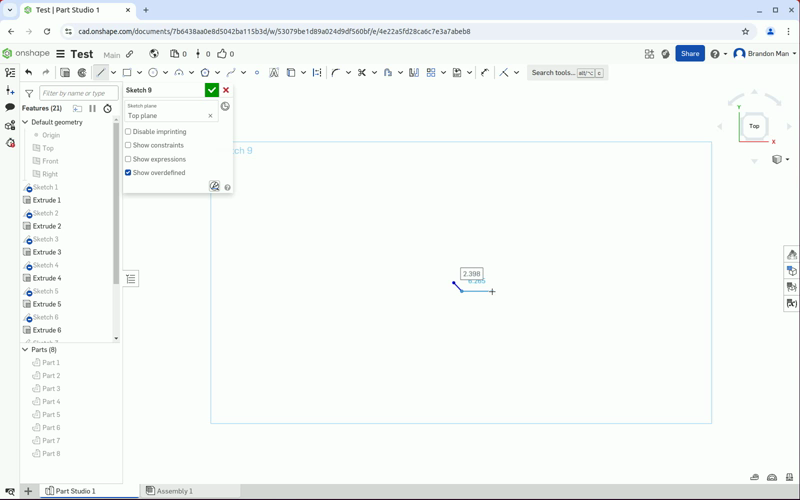
mouse_move(461, 282)
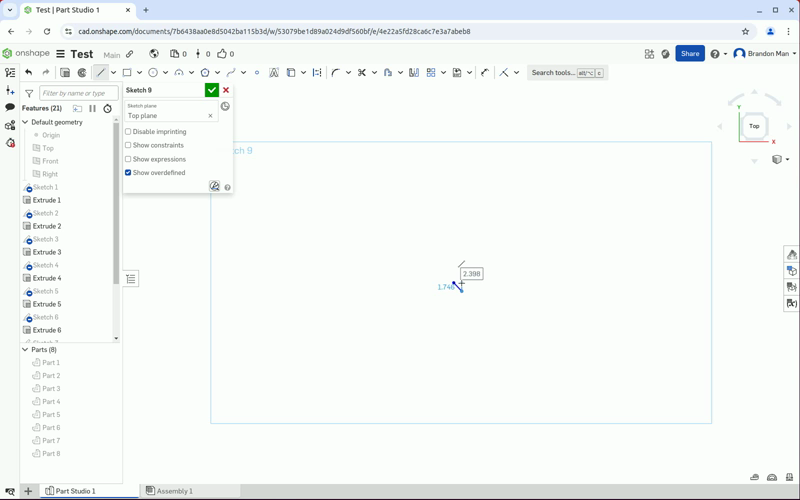
click(461, 282)
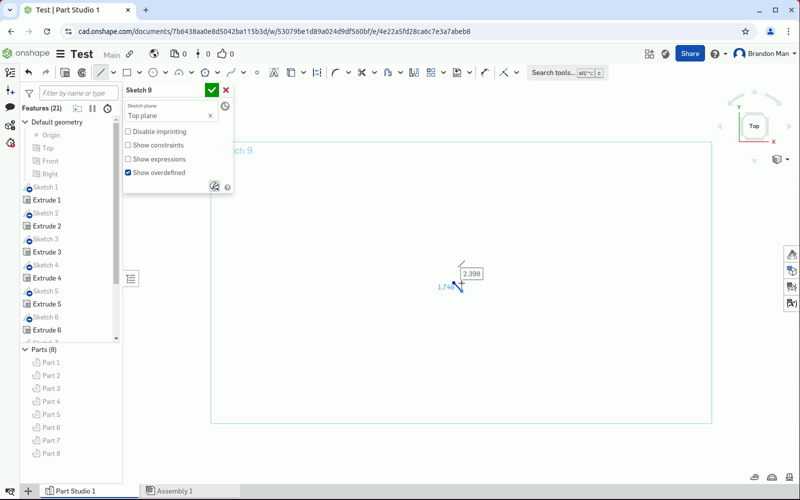
key_up(shift)
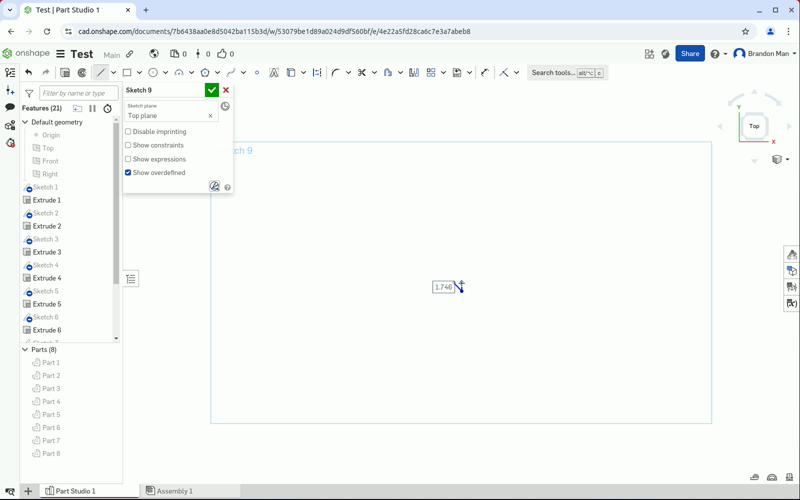
mouse_move(492, 282)
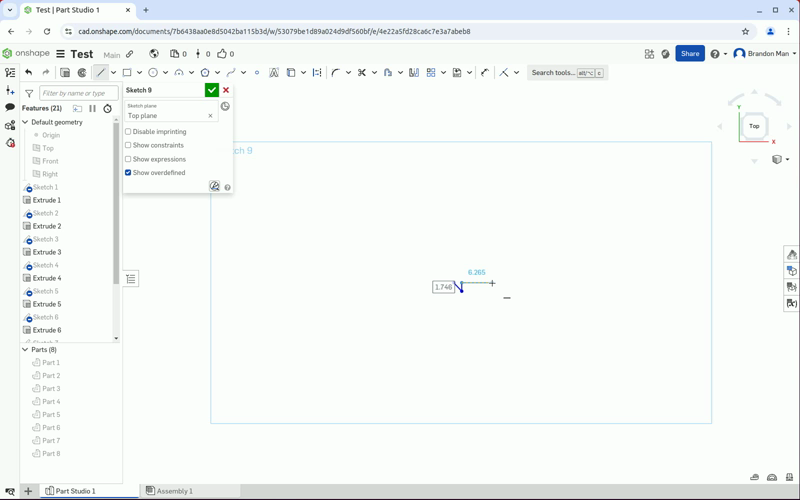
key_down(shift)
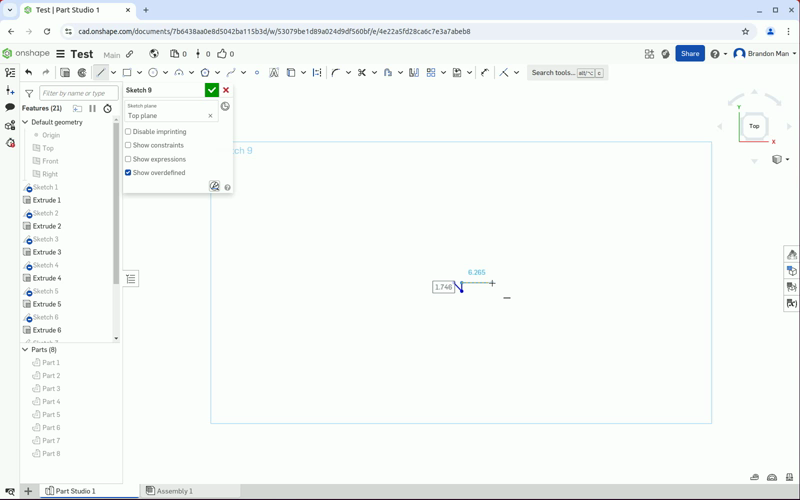
mouse_move(453, 282)
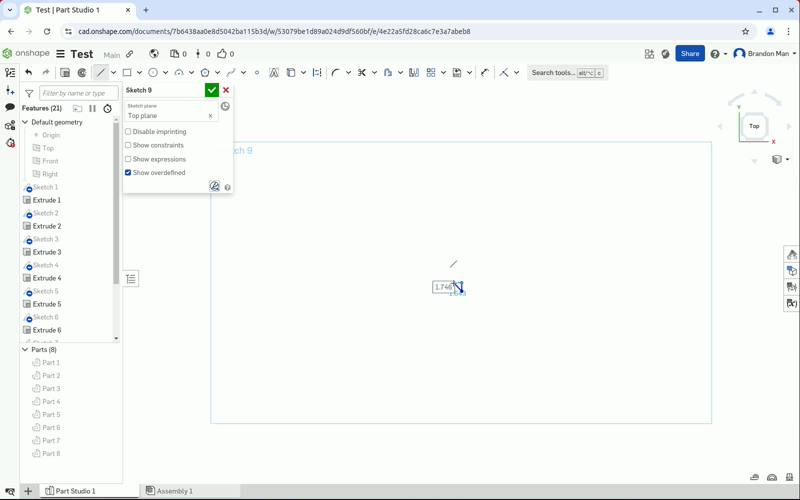
key_up(shift)
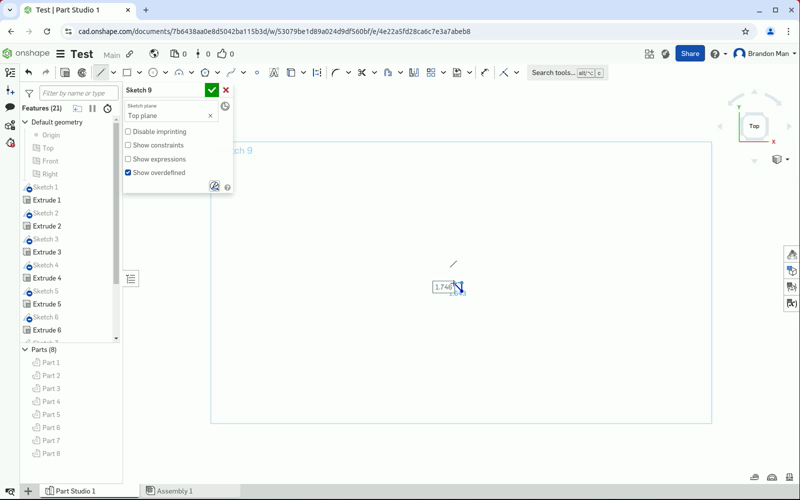
click(453, 282)
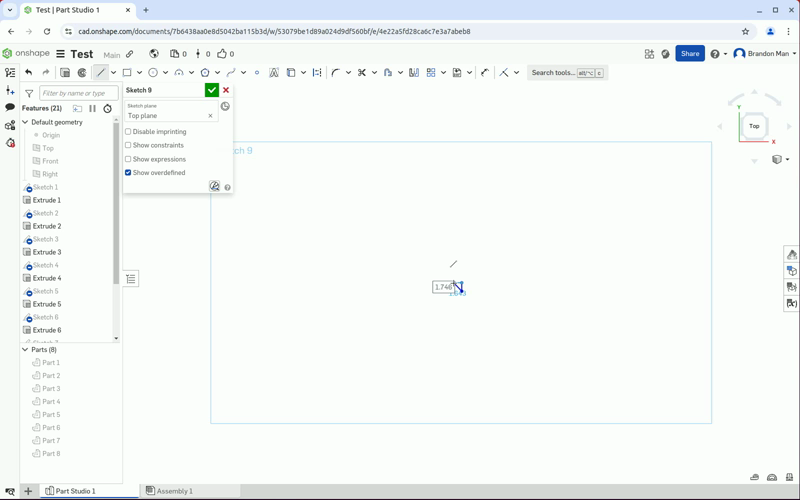
key(esc)
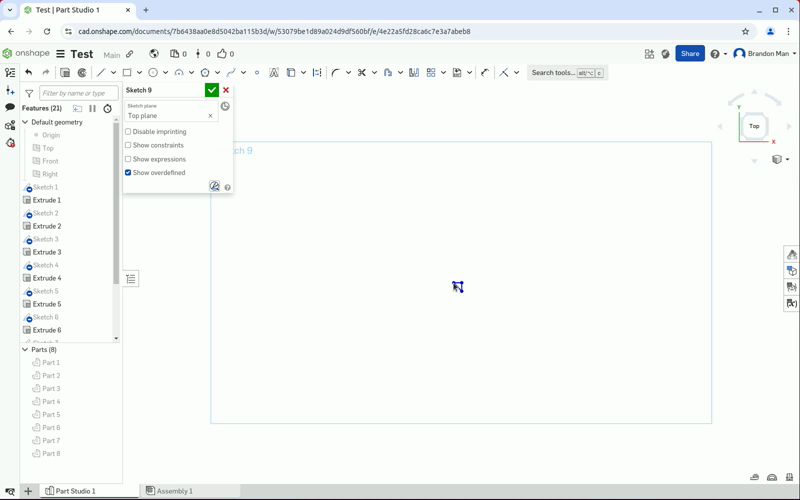
mouse_move(457, 285)
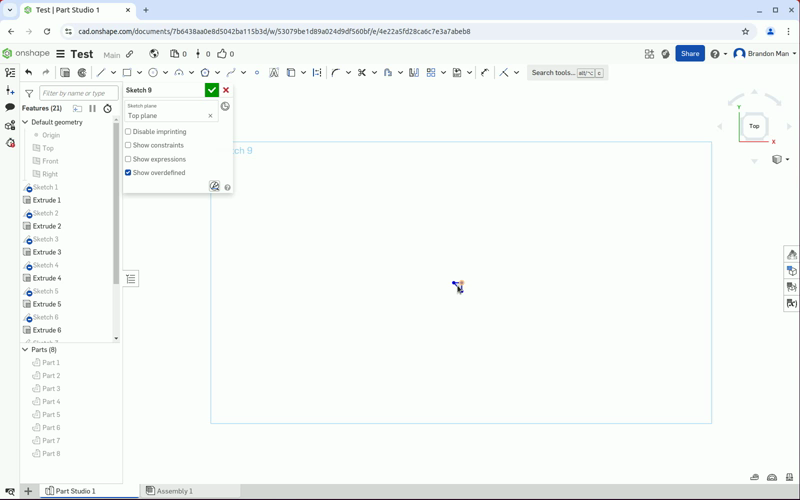
scroll(6)
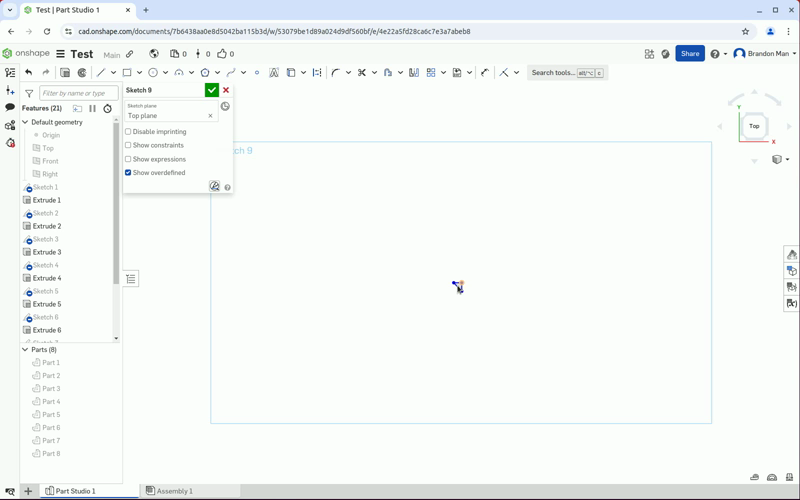
scroll(6)
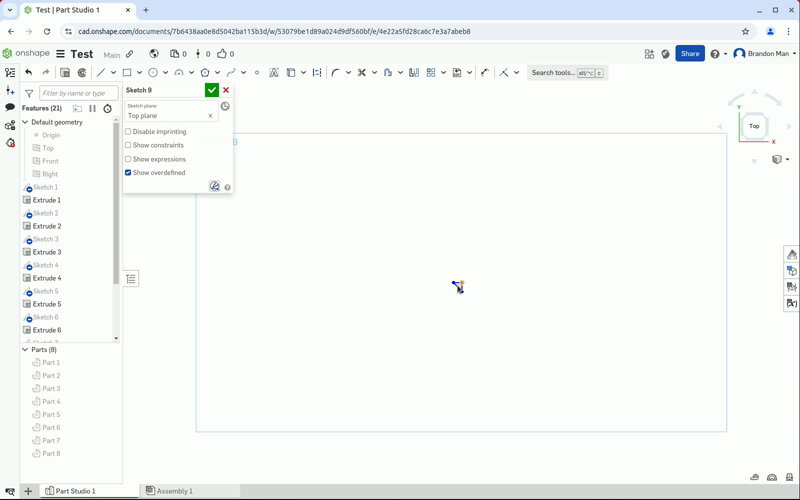
scroll(6)
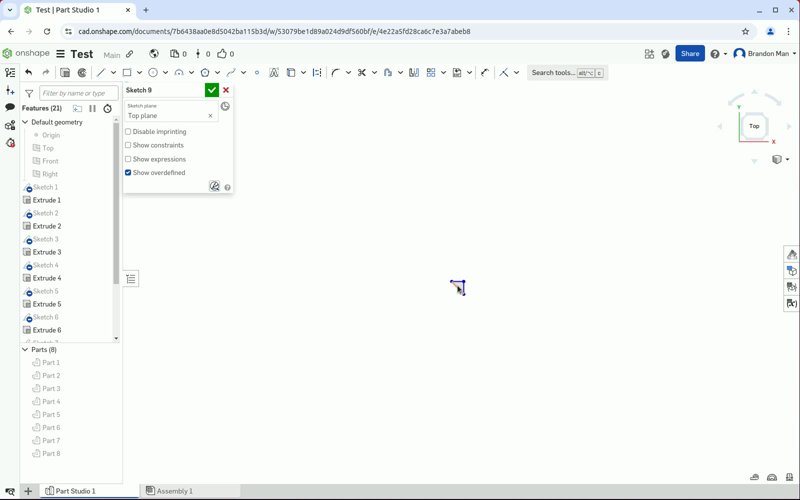
scroll(6)
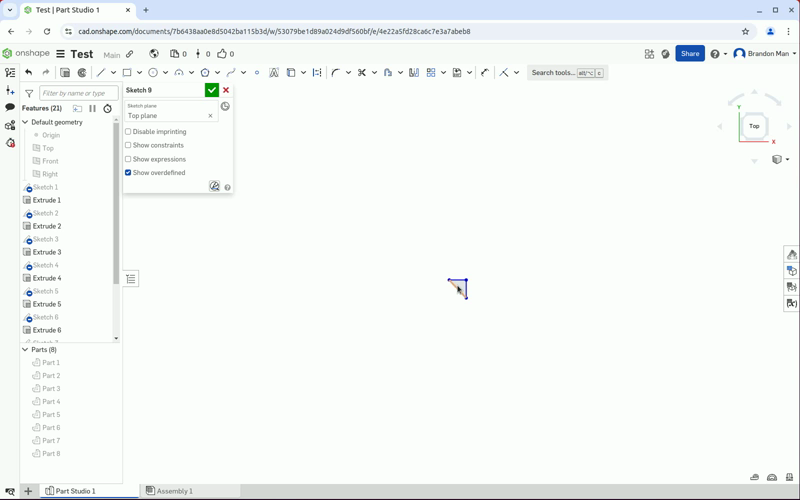
scroll(6)
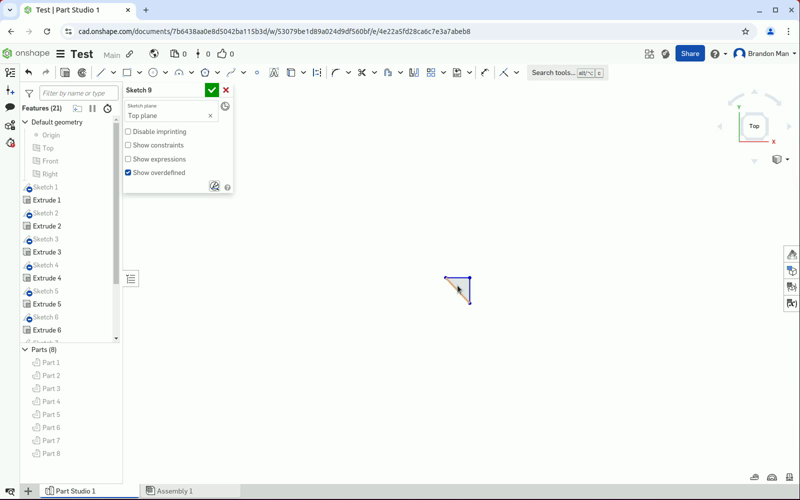
scroll(6)
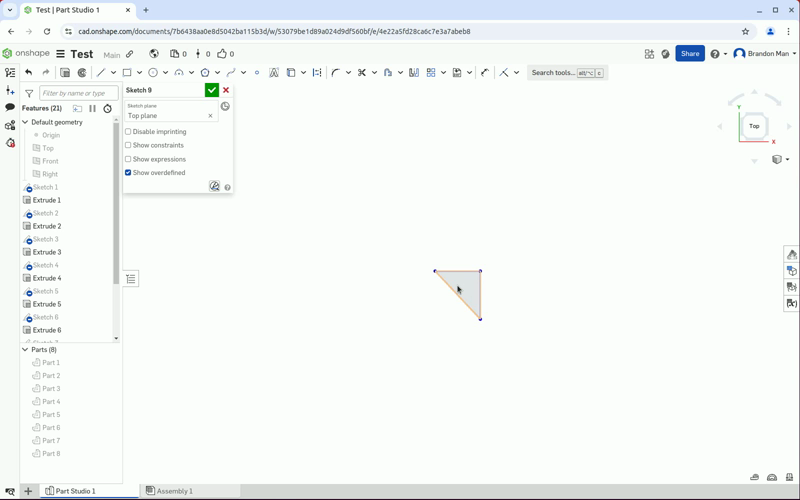
scroll(6)
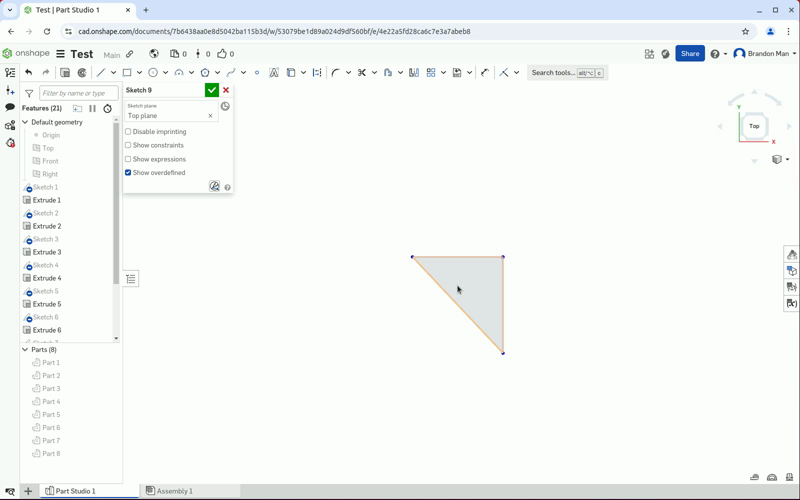
click(457, 285)
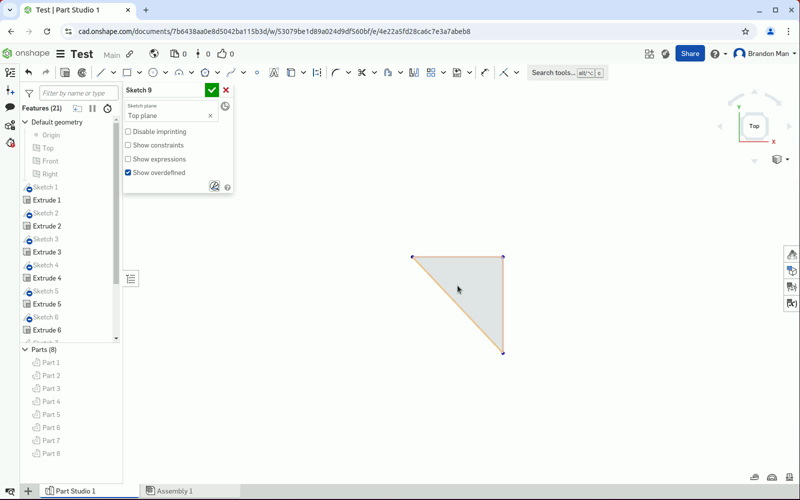
scroll(-6)
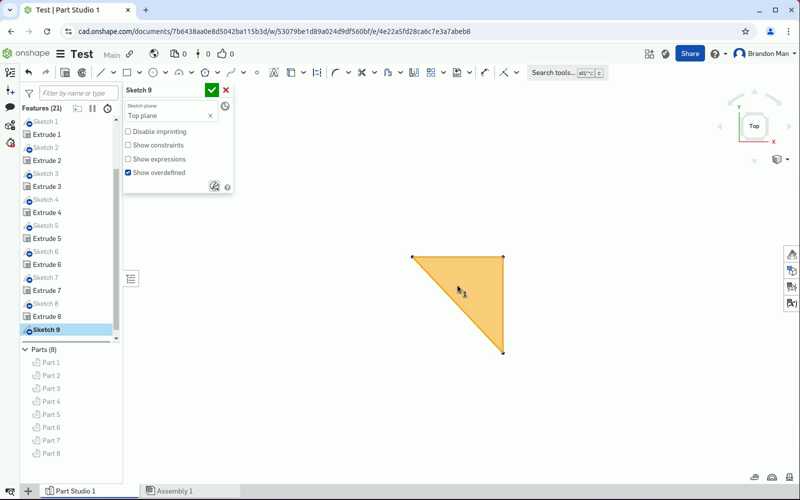
scroll(-6)
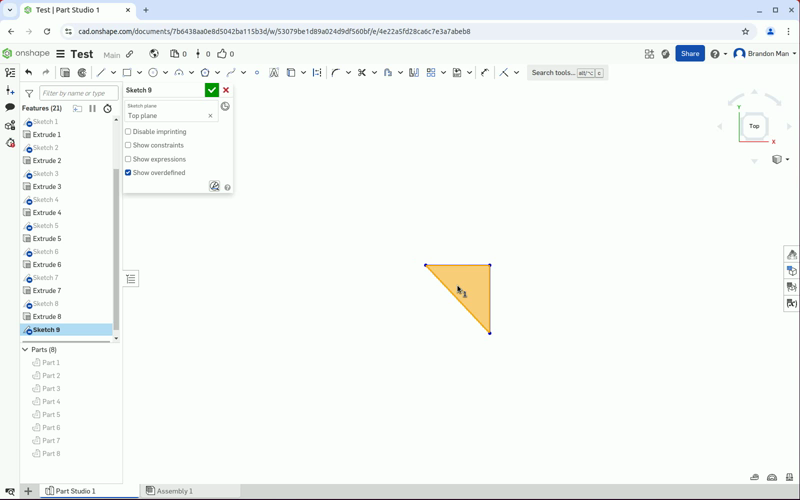
scroll(-6)
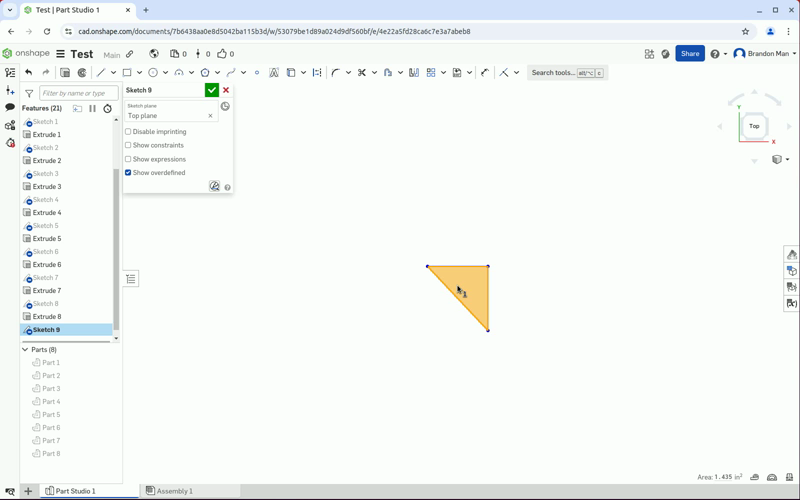
scroll(-6)
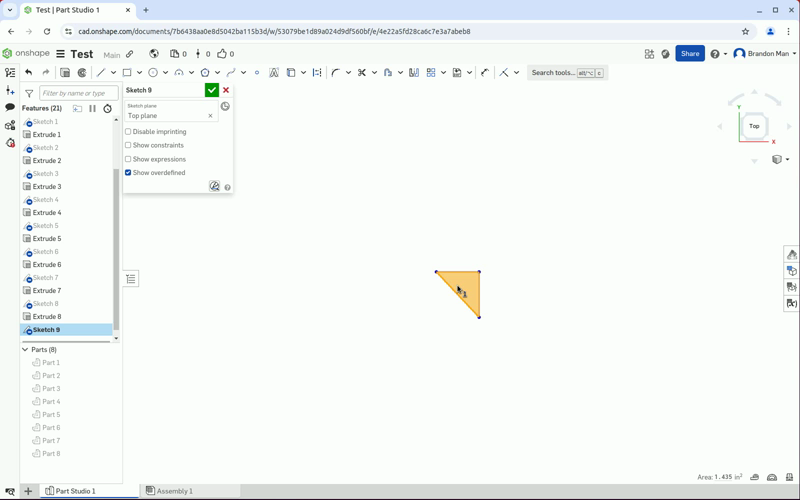
scroll(-6)
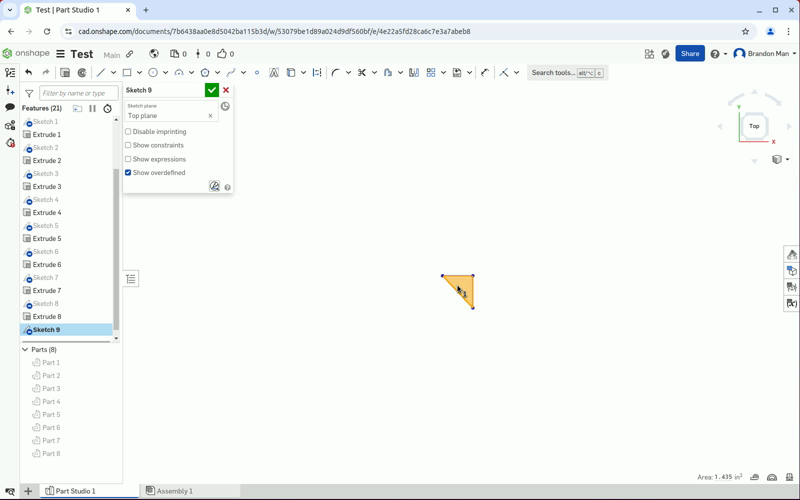
scroll(-6)
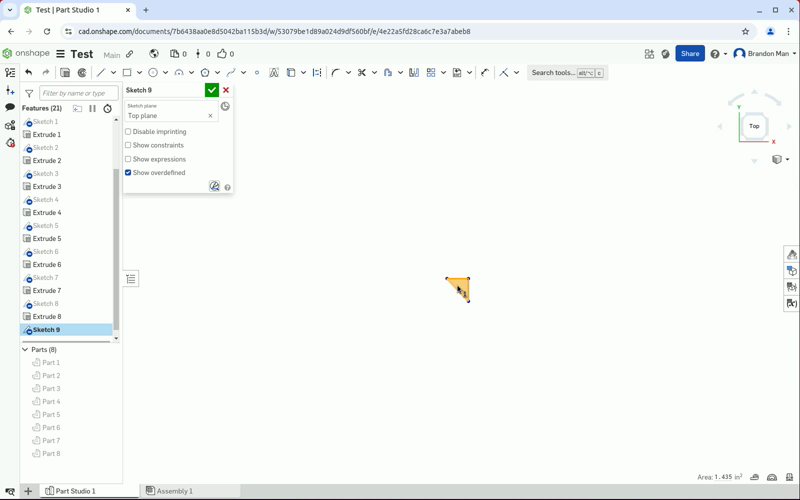
scroll(-6)
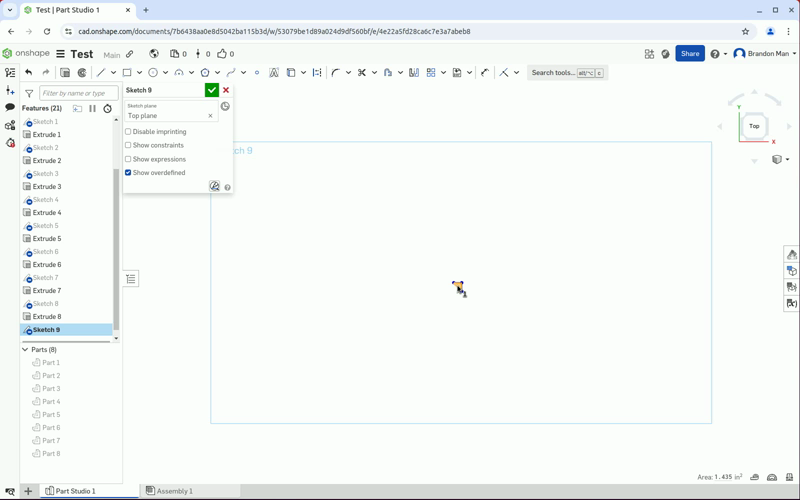
mouse_move(73, 352)
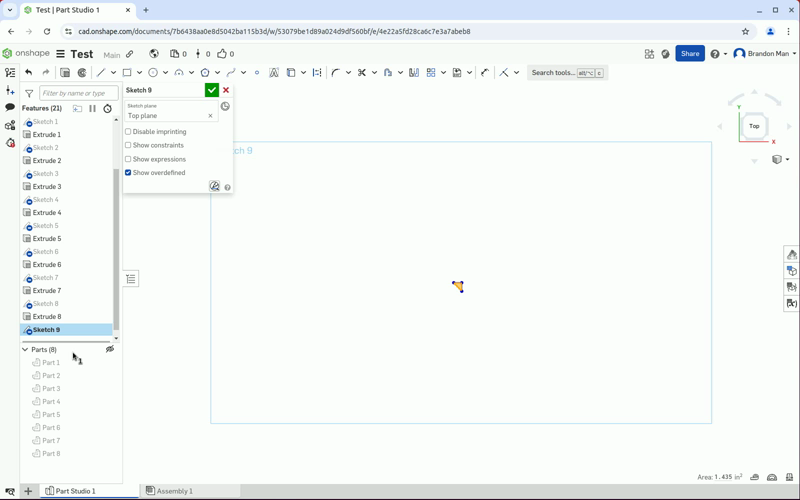
key(shift+y)
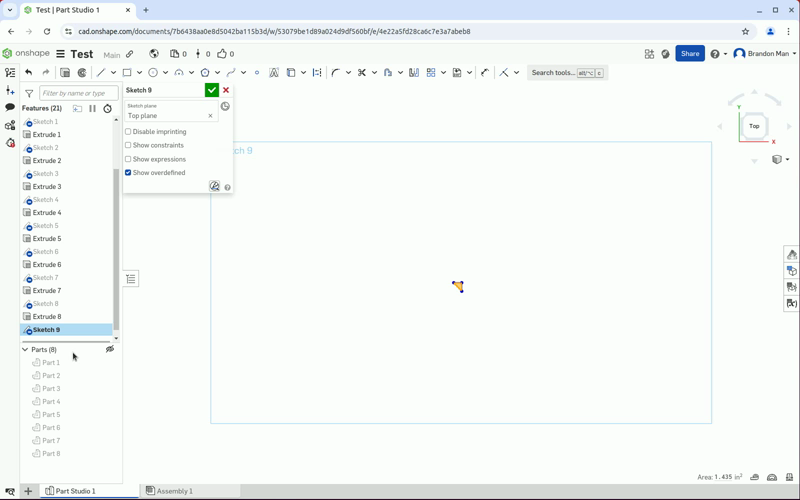
key(shift+e)
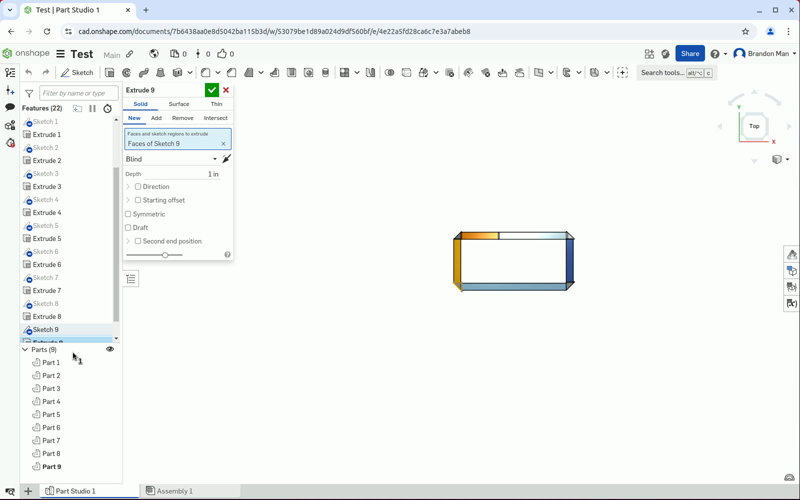
mouse_move(143, 106)
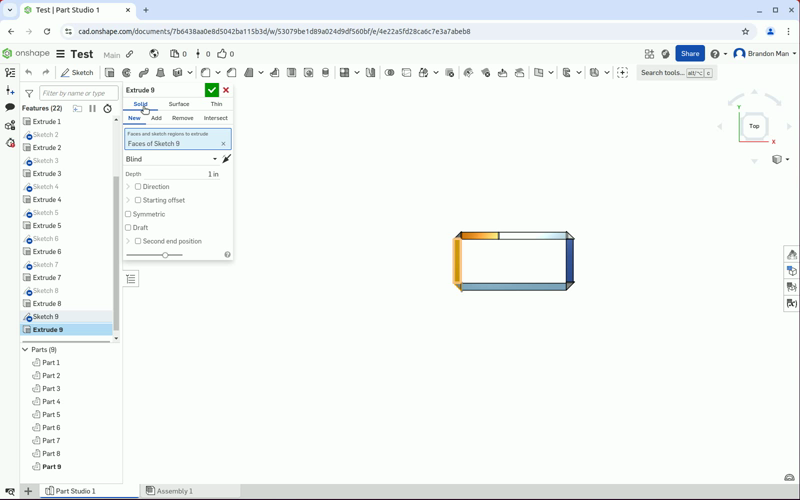
click(143, 106)
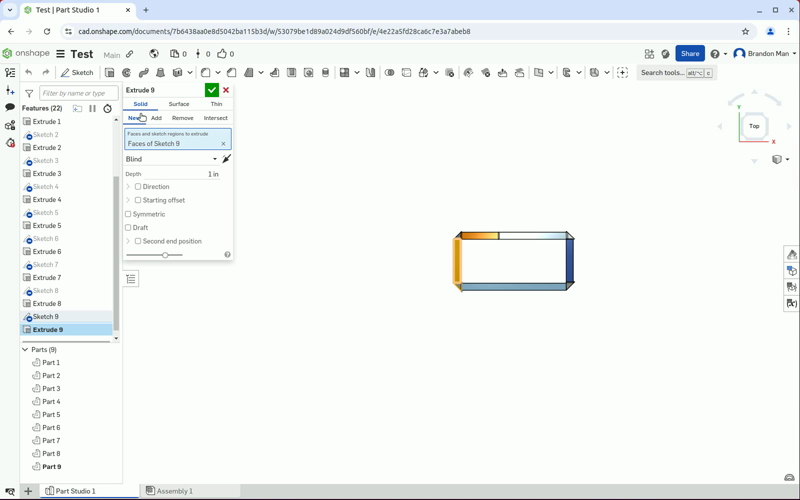
mouse_move(137, 120)
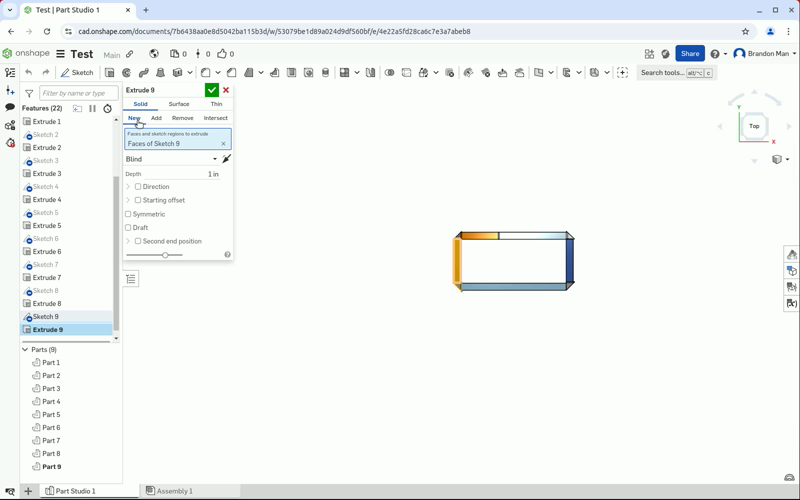
click(137, 120)
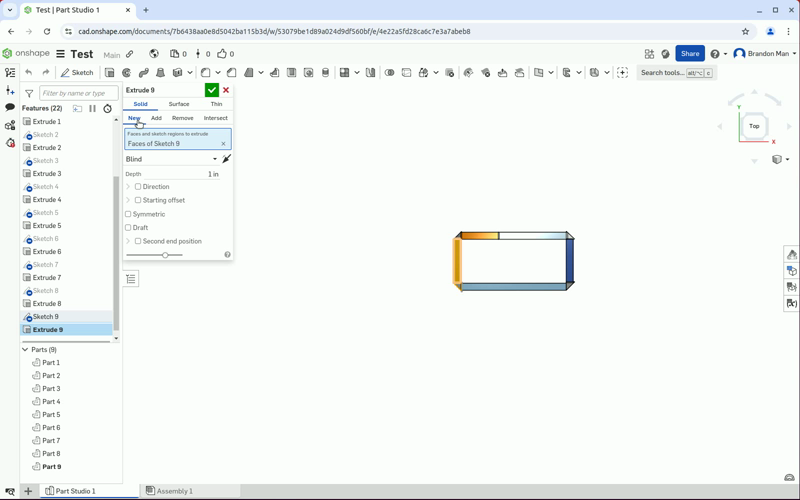
key(tab, 4)
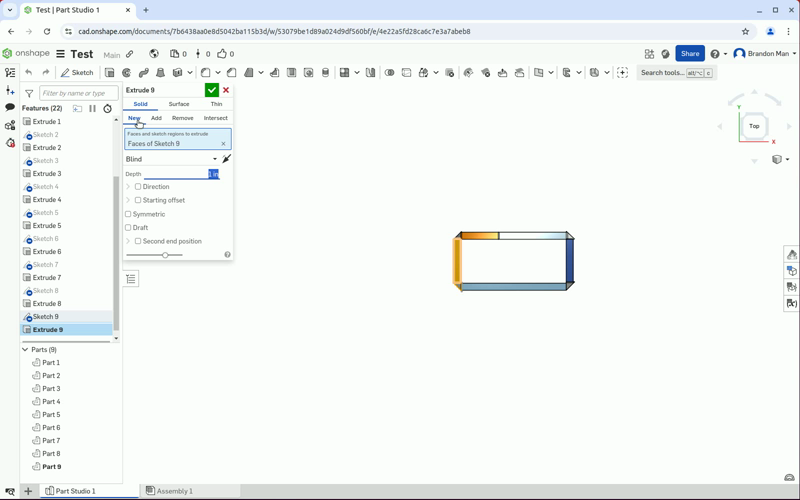
text(14.202)
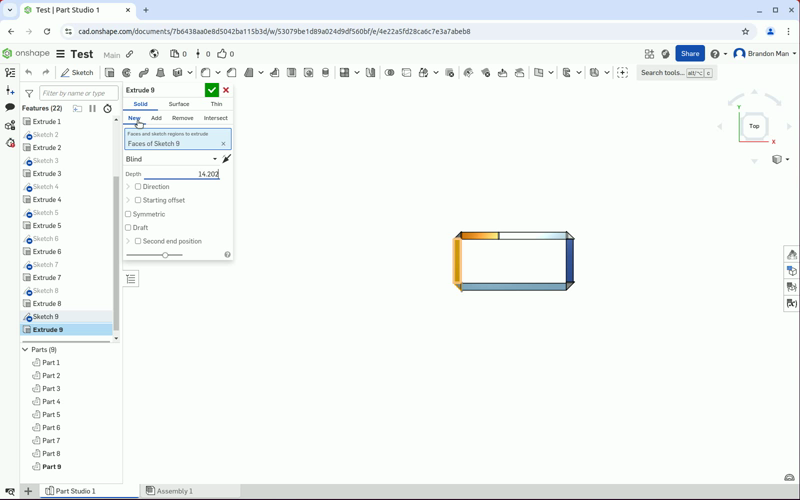
key(enter)
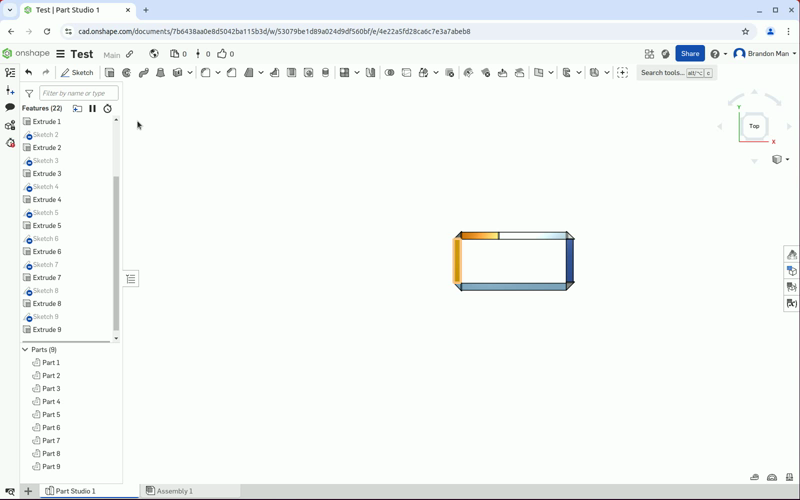
key(shift+h)
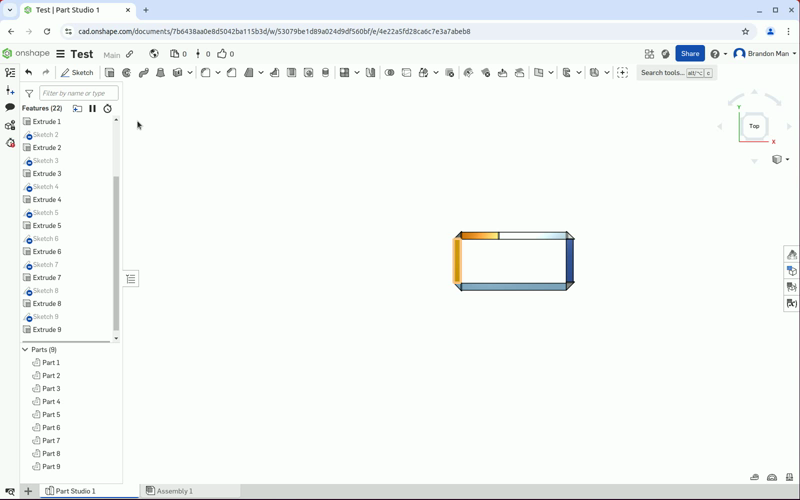
key(shift+h)
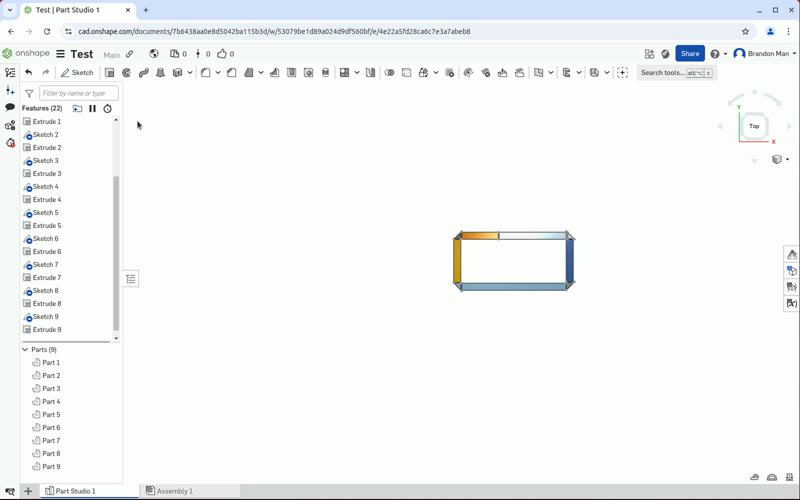
key(shift+7)
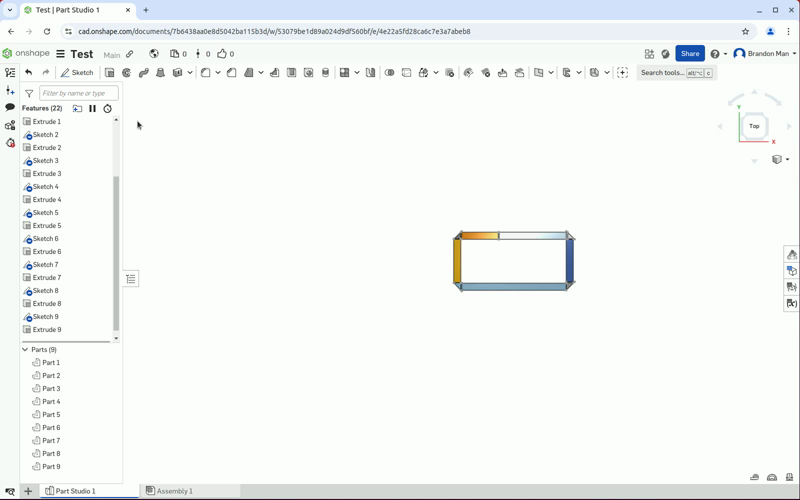
key(up, 3)
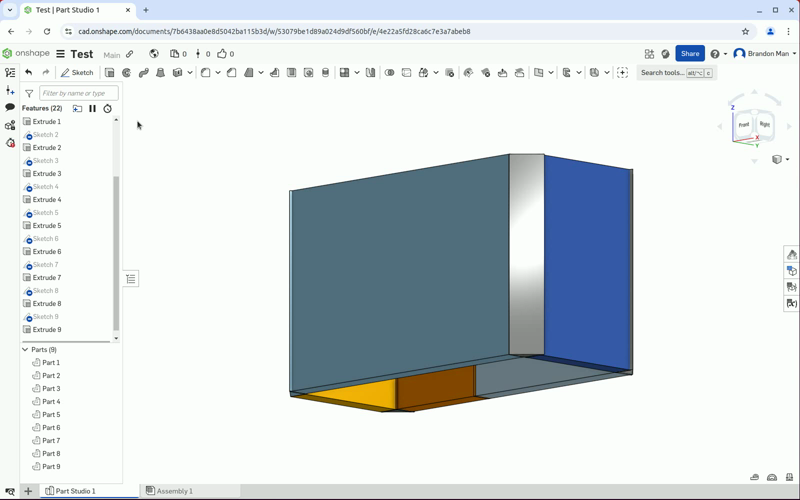
key(left, 3)
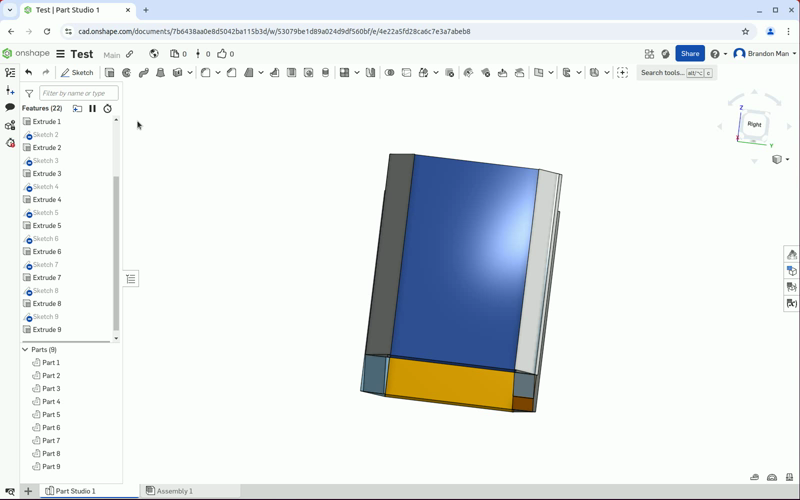
key(right, 3)
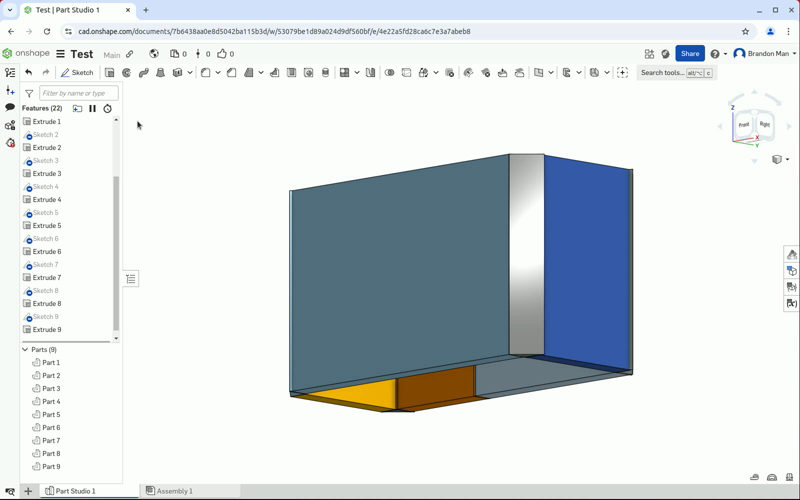
key(down, 3)
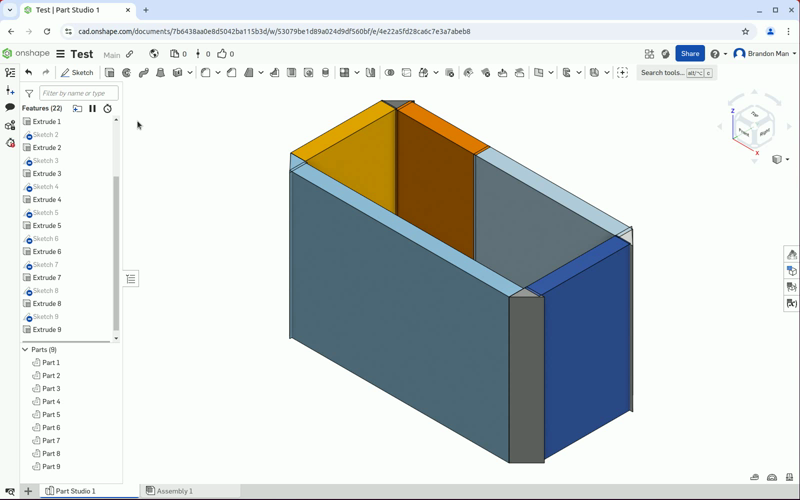
mouse_move(69, 111)
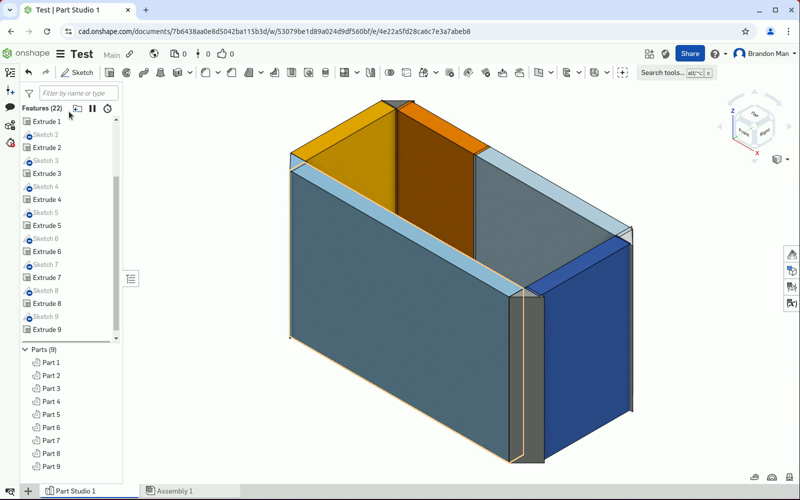
click(69, 111)